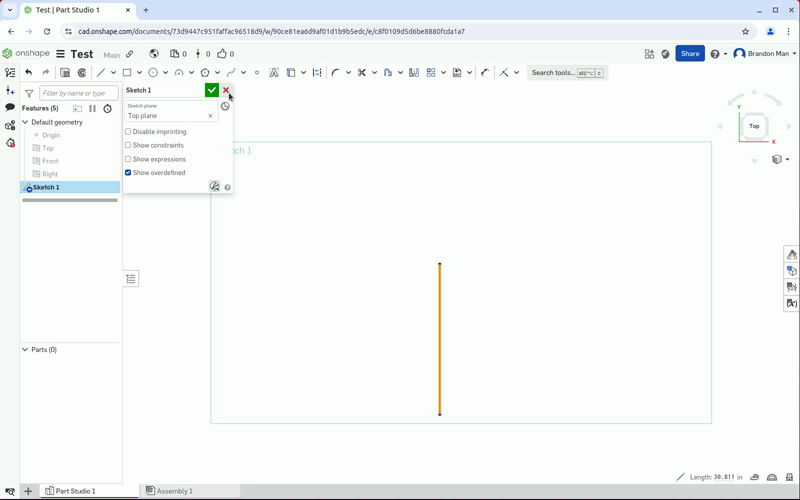
key(shift+h)
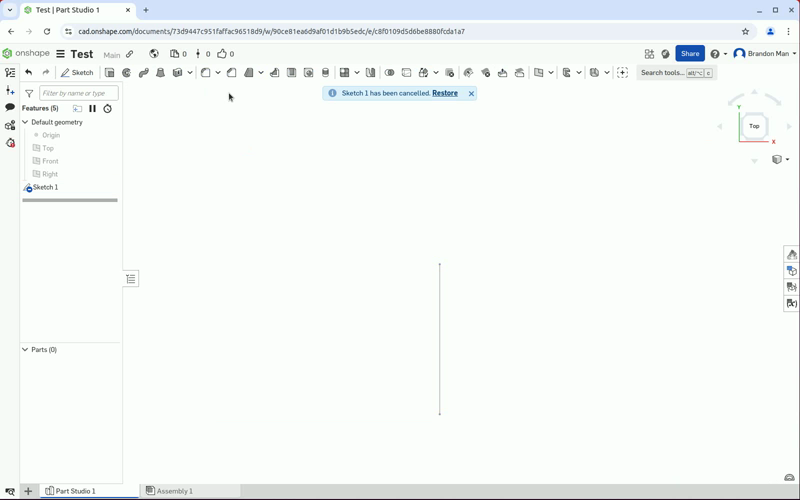
key(shift+s)
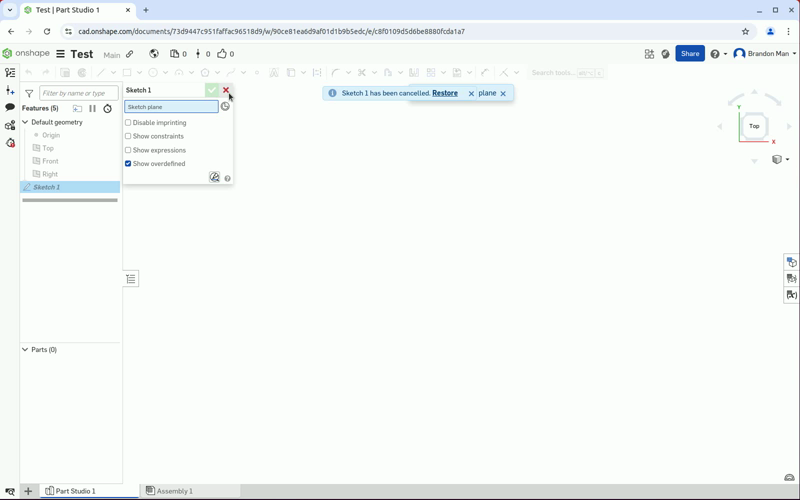
mouse_move(73, 150)
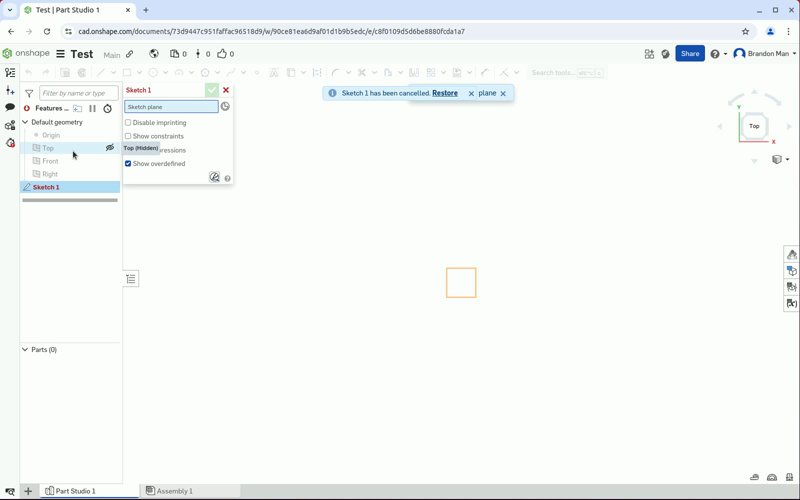
click(73, 150)
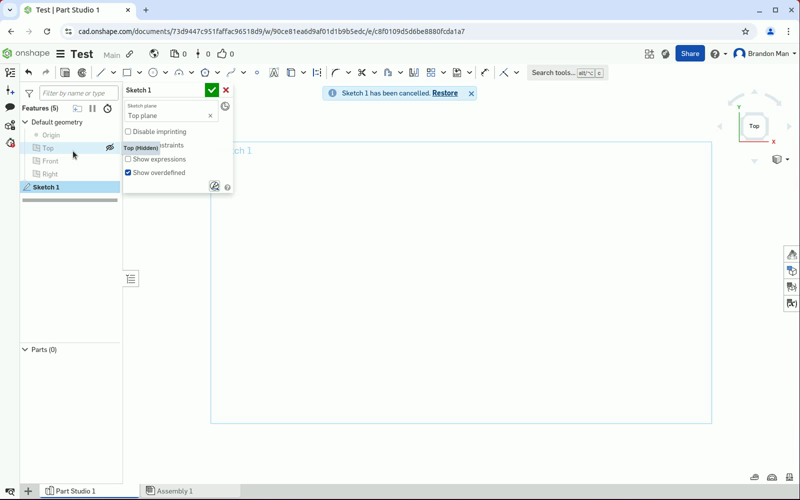
mouse_move(73, 352)
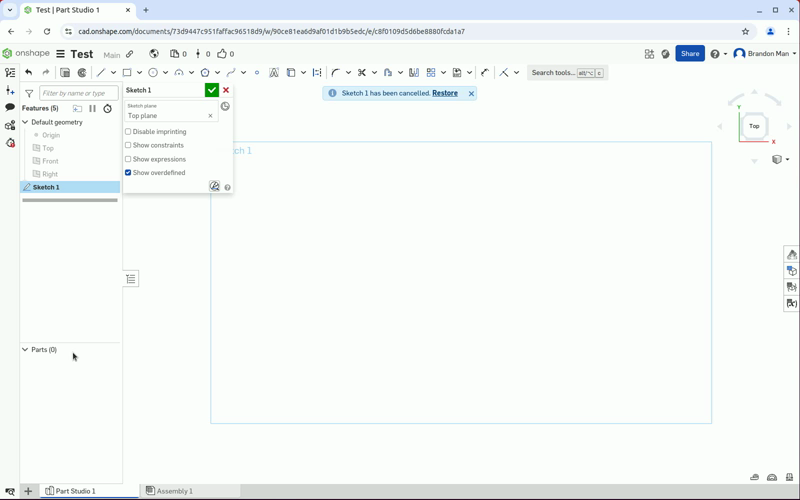
key(y)
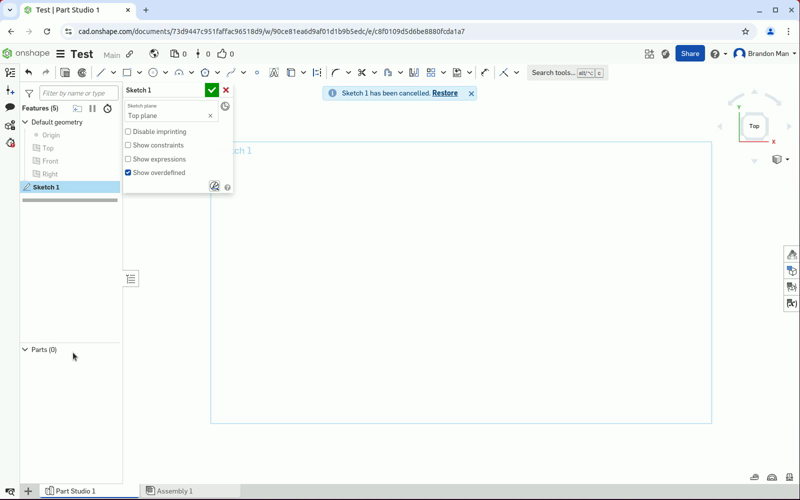
key(l)
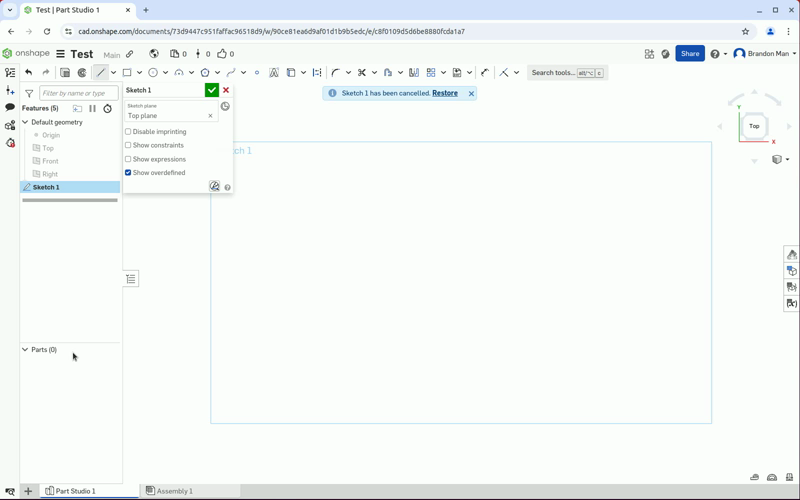
key_down(shift)
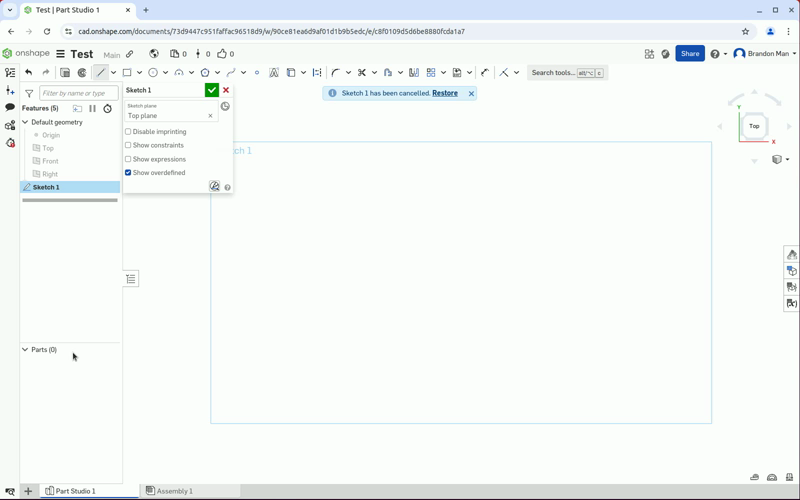
mouse_move(460, 282)
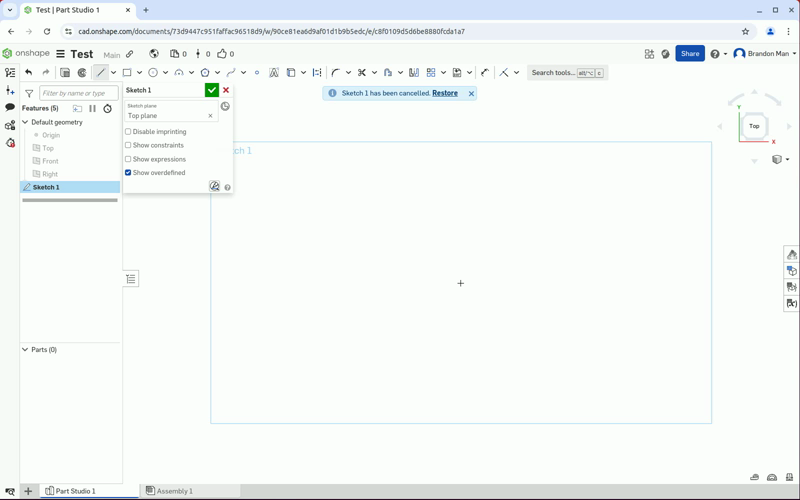
click(460, 282)
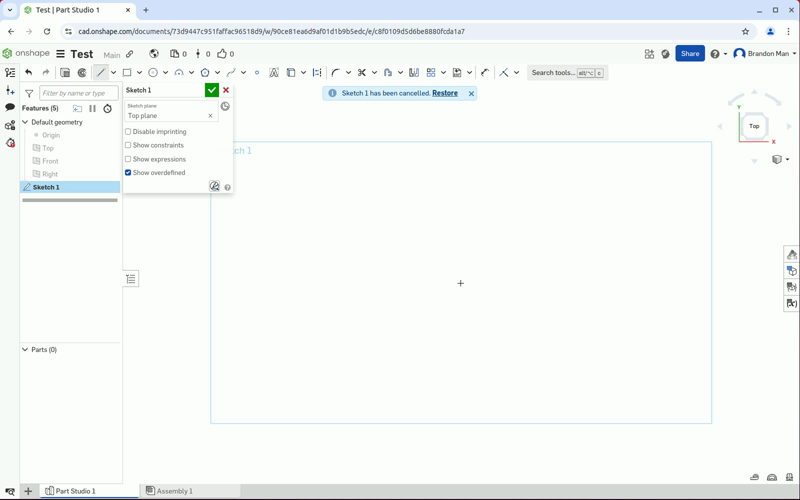
key_up(shift)
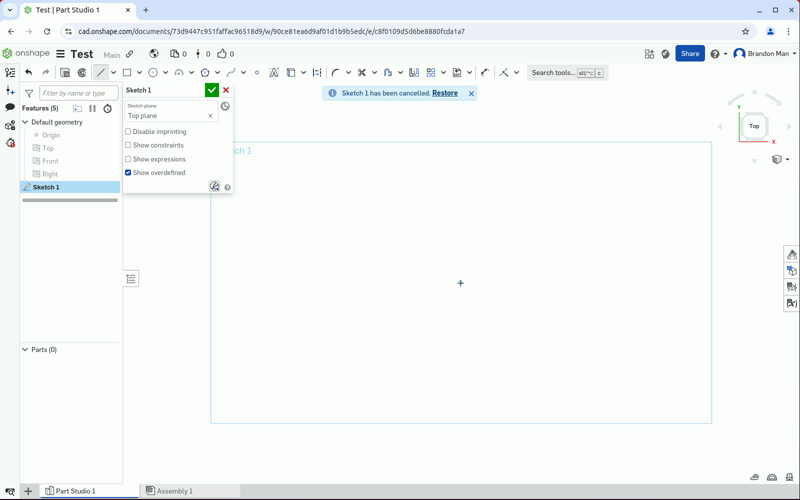
key_down(shift)
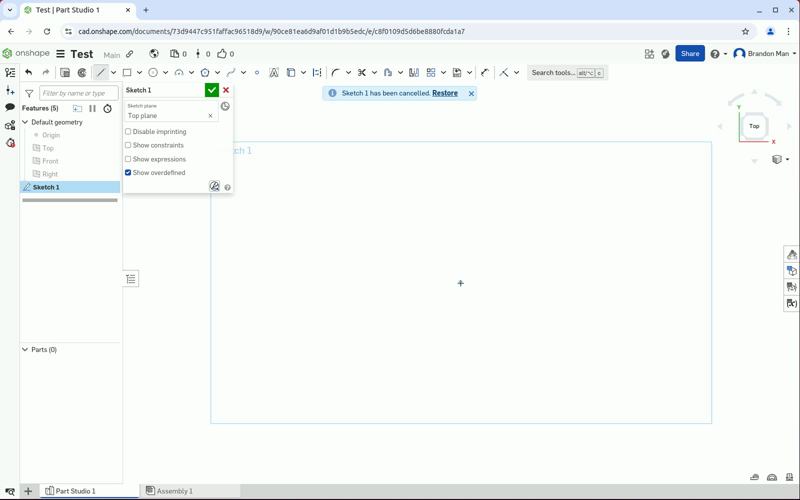
mouse_move(490, 282)
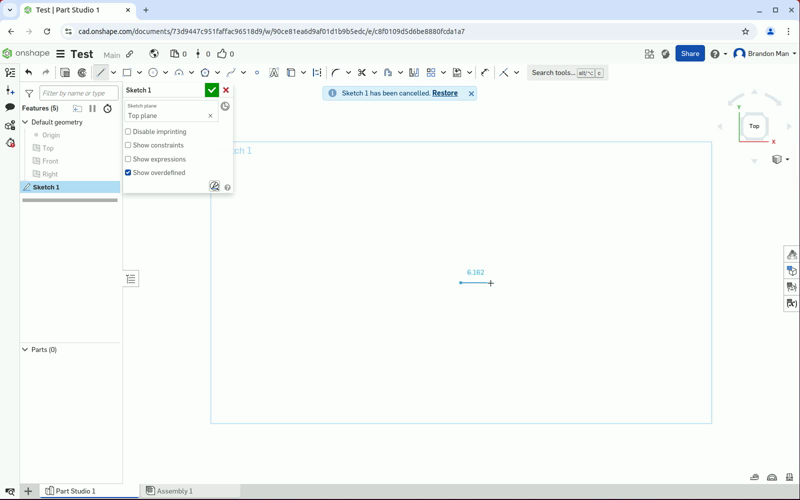
mouse_move(505, 282)
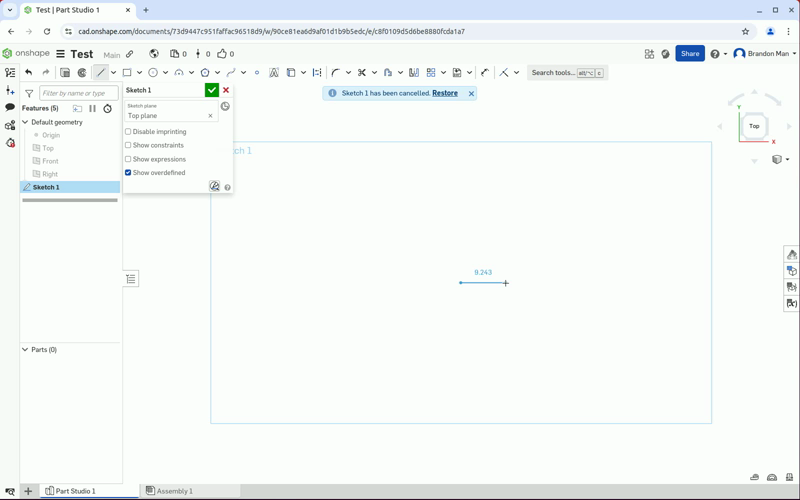
click(505, 282)
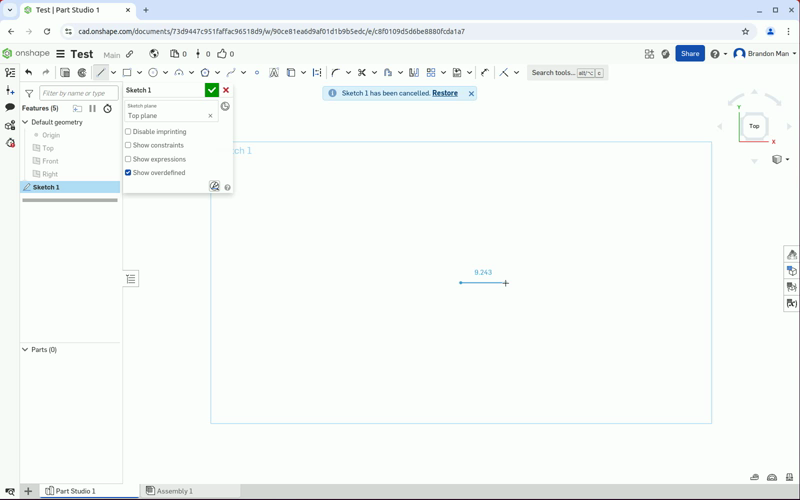
key_up(shift)
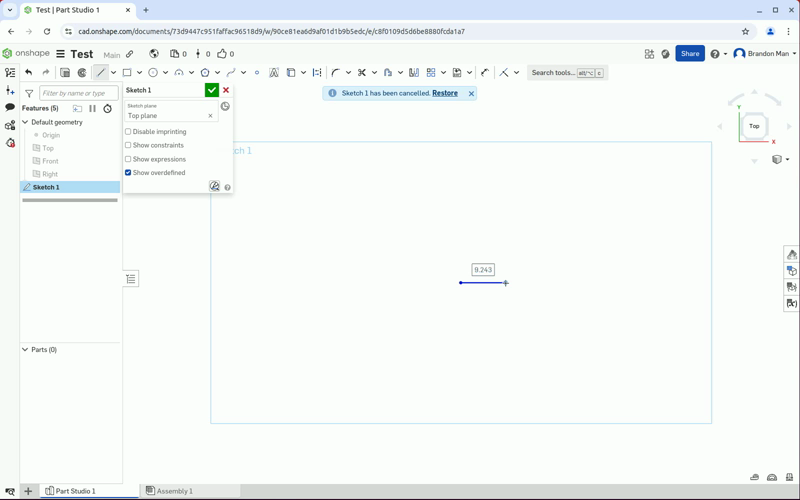
key_down(shift)
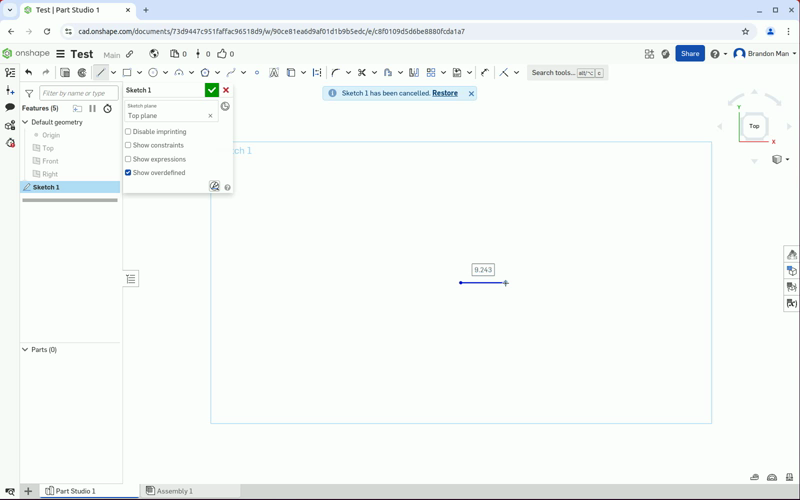
mouse_move(535, 282)
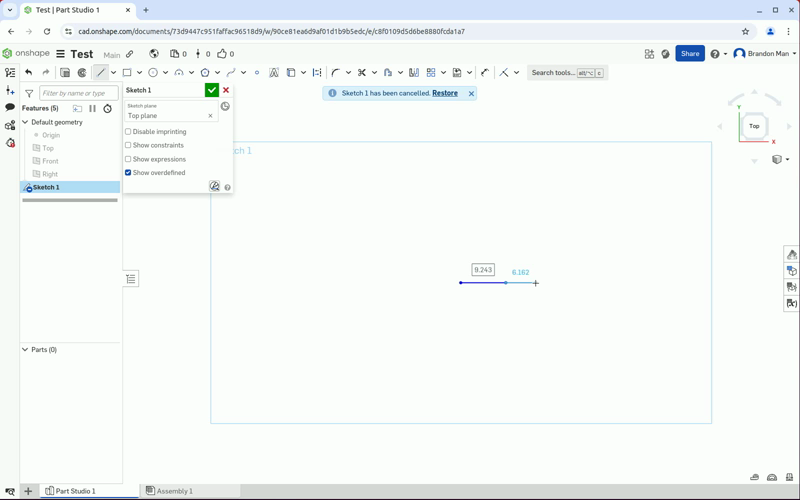
mouse_move(505, 266)
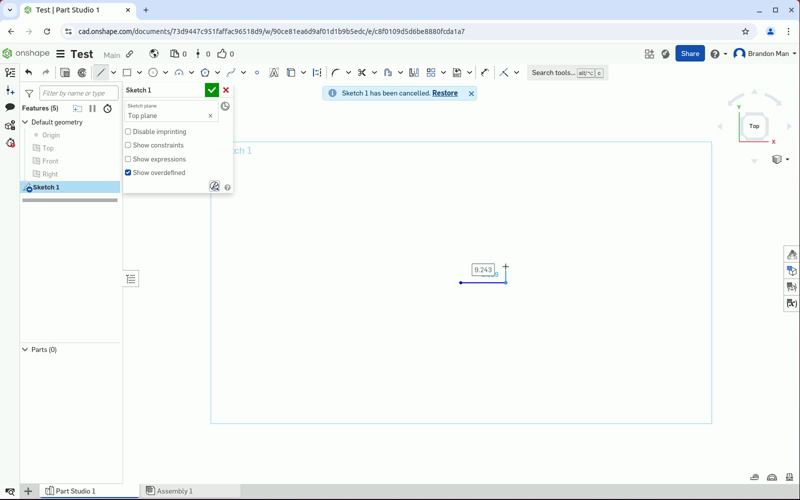
click(505, 266)
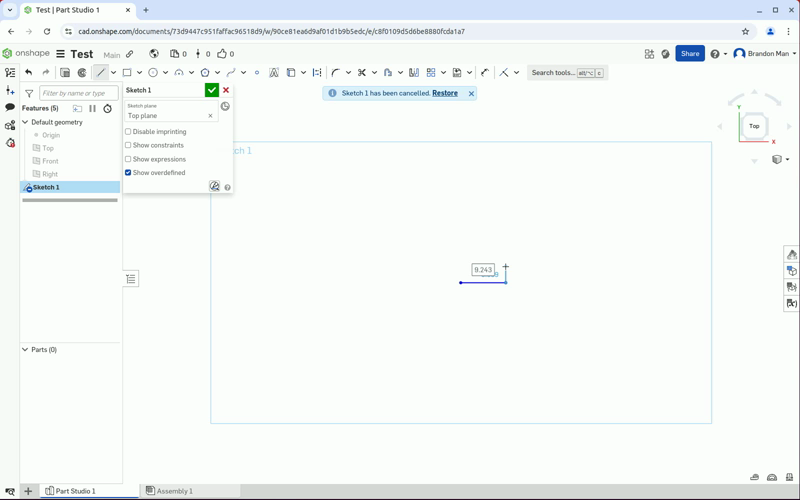
key_up(shift)
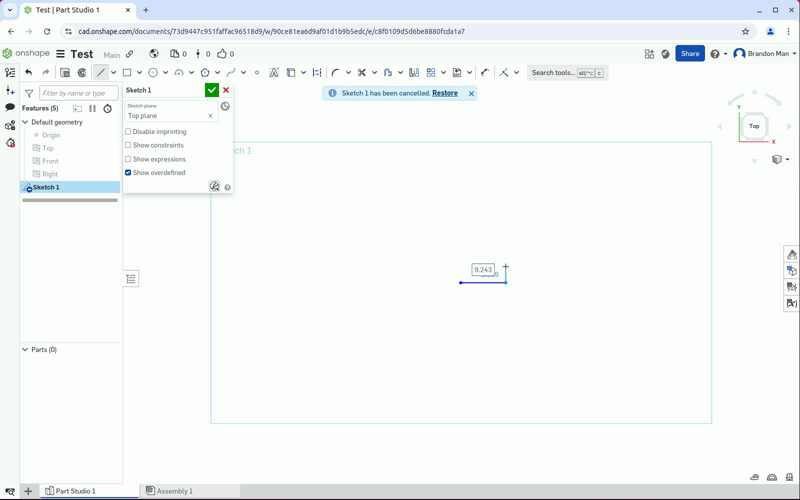
key(esc)
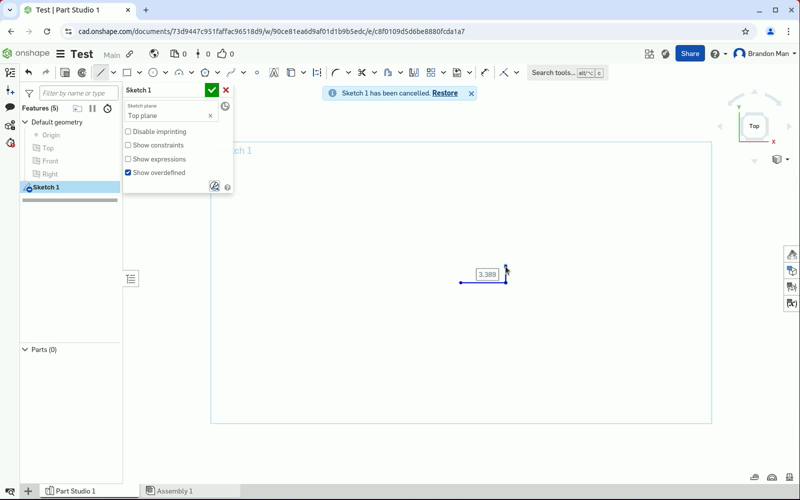
key(a)
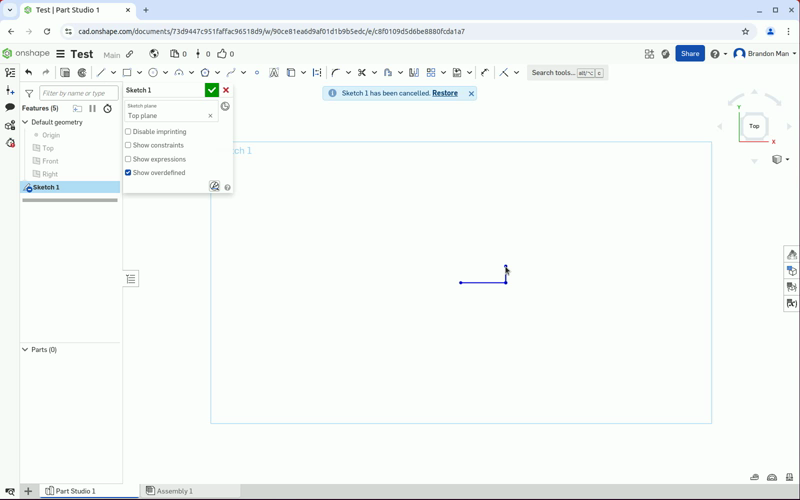
mouse_move(505, 266)
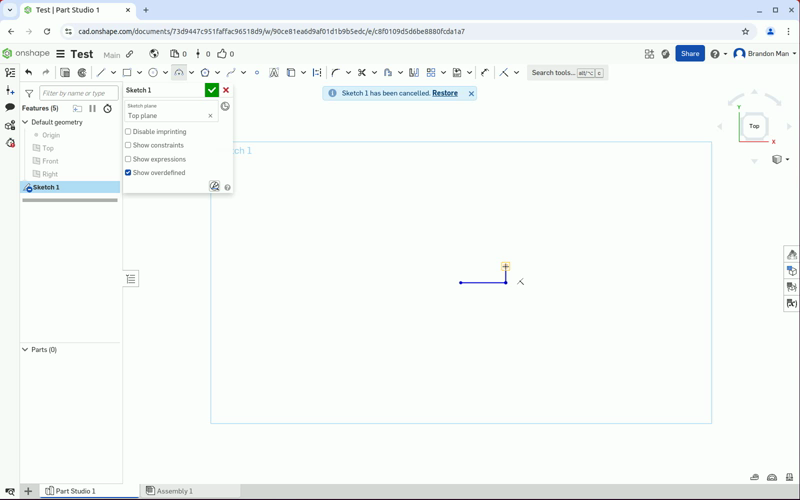
click(505, 266)
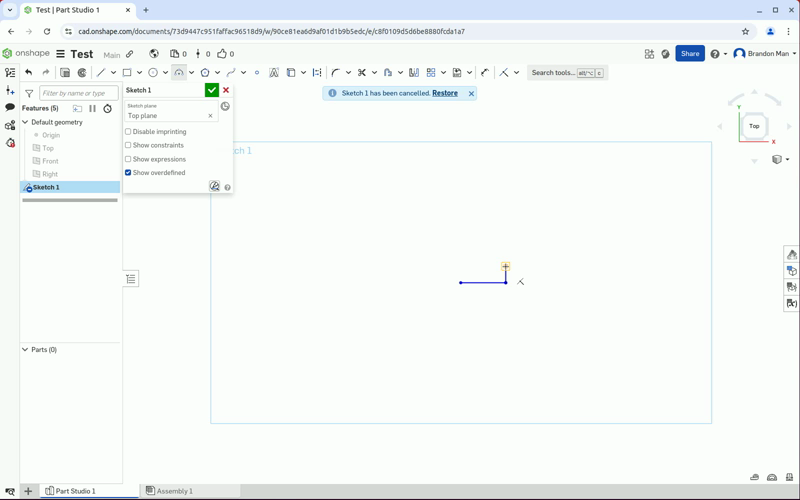
key_down(shift)
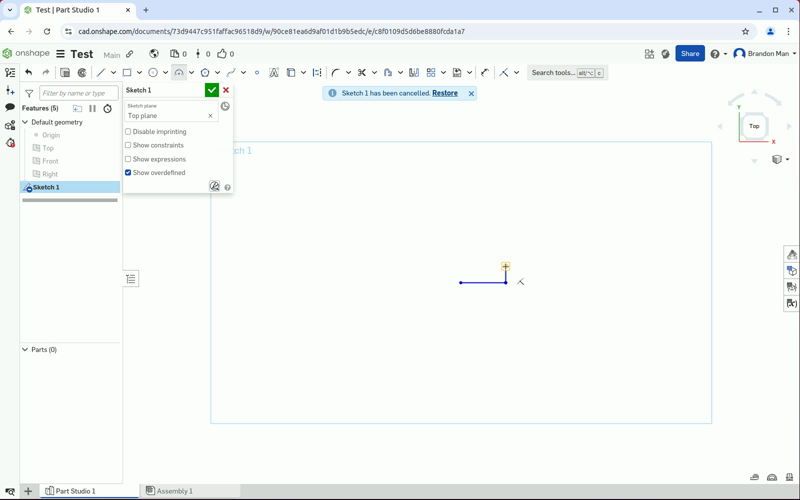
mouse_move(511, 260)
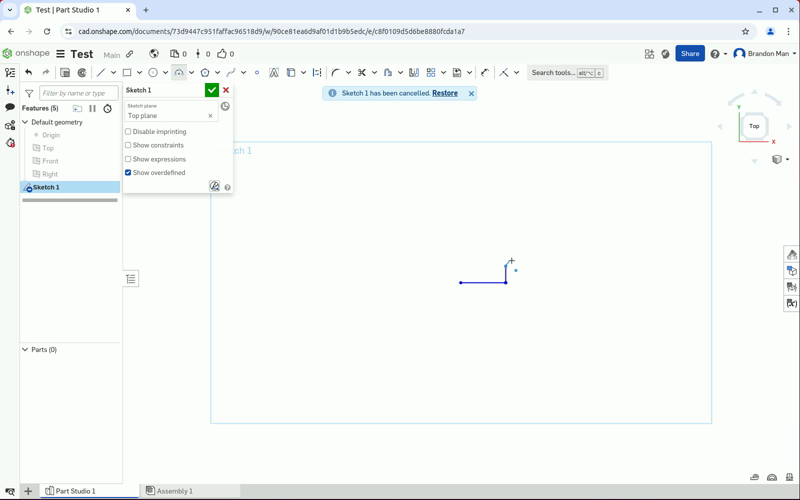
click(511, 260)
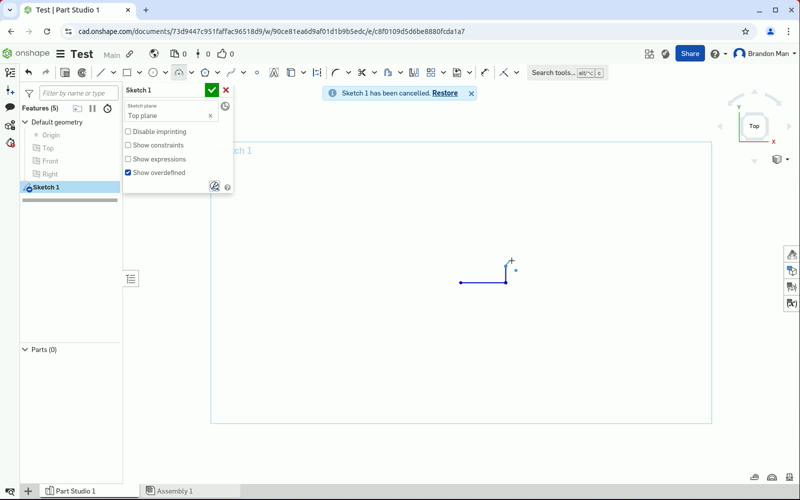
mouse_move(507, 262)
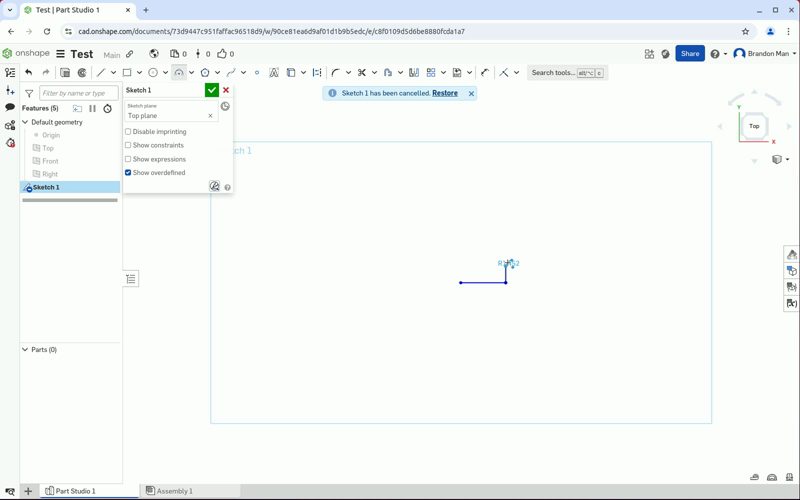
click(507, 262)
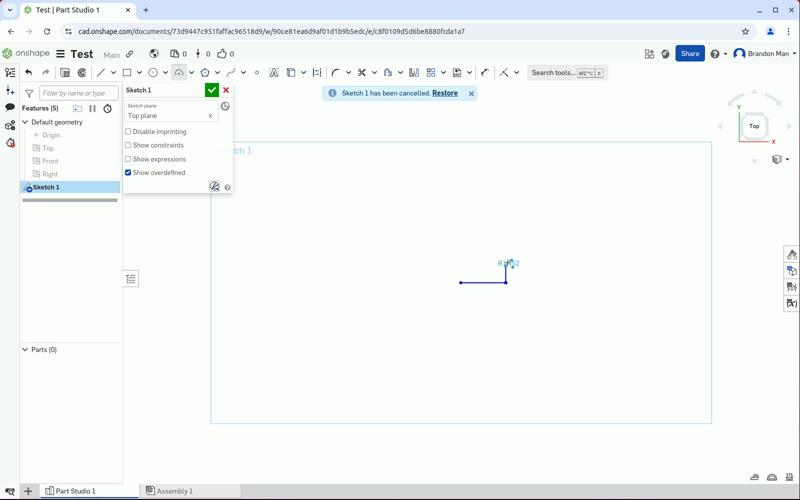
key_up(shift)
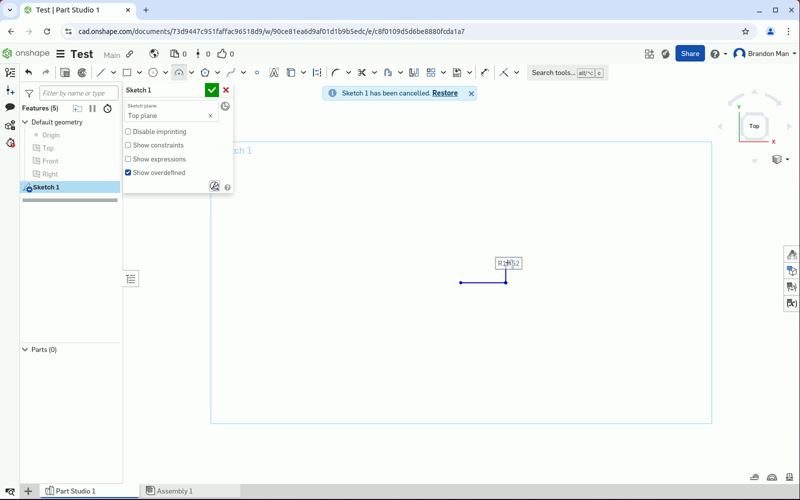
key(esc)
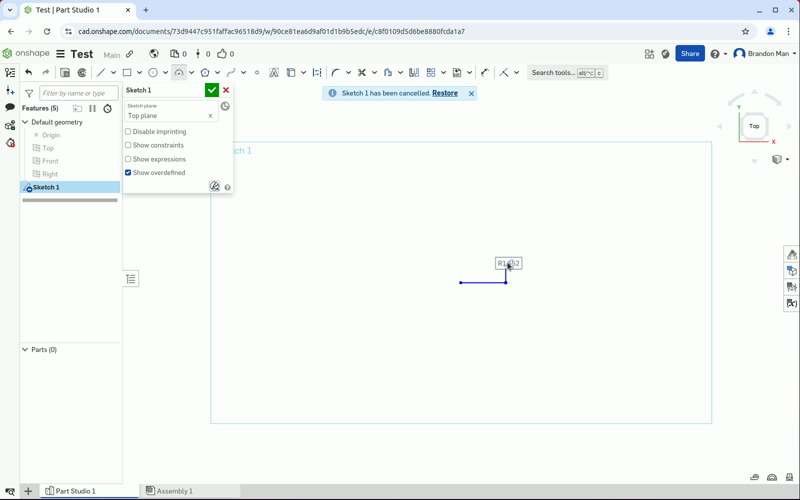
key(l)
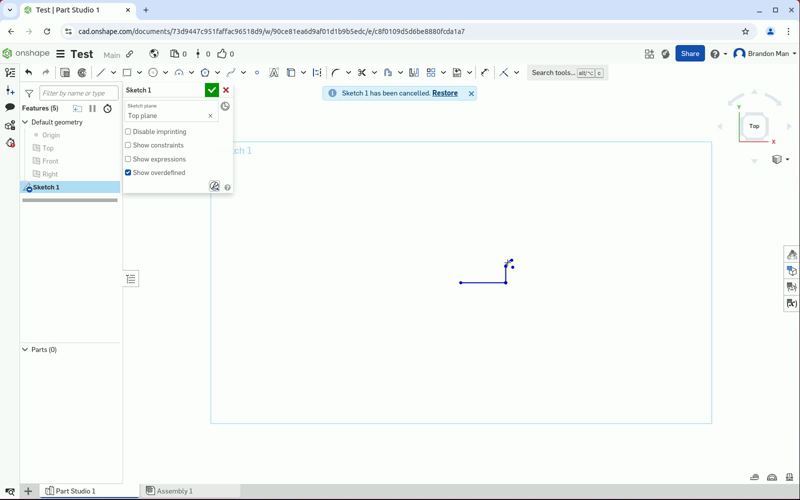
mouse_move(511, 260)
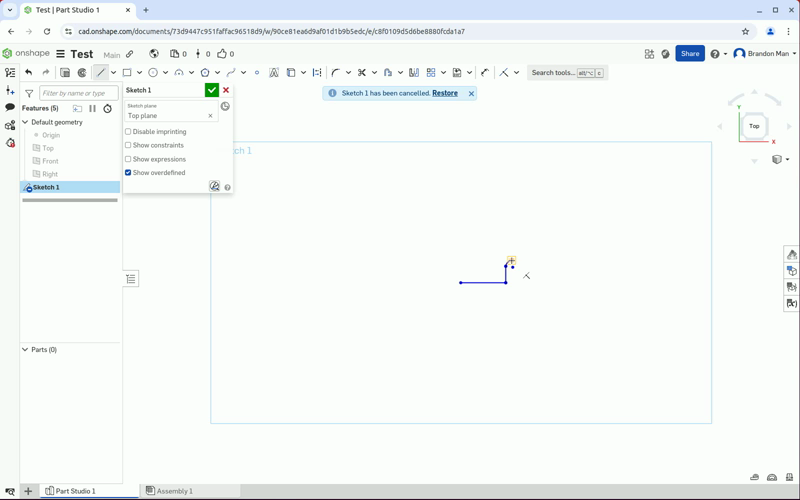
click(511, 260)
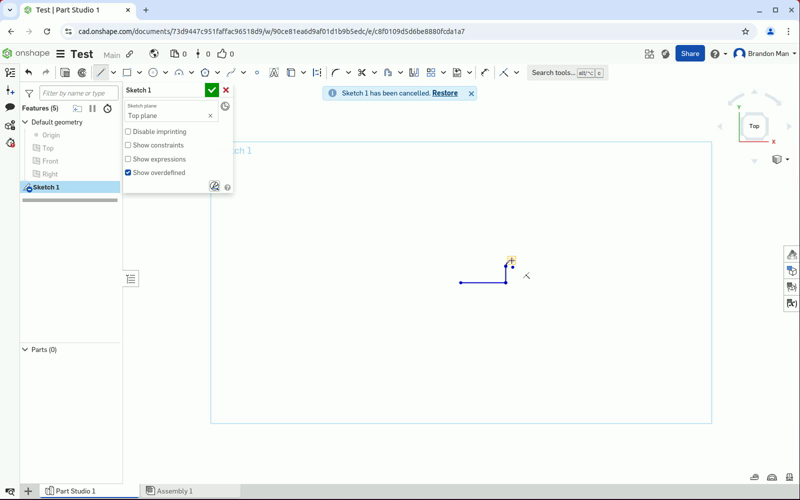
key_down(shift)
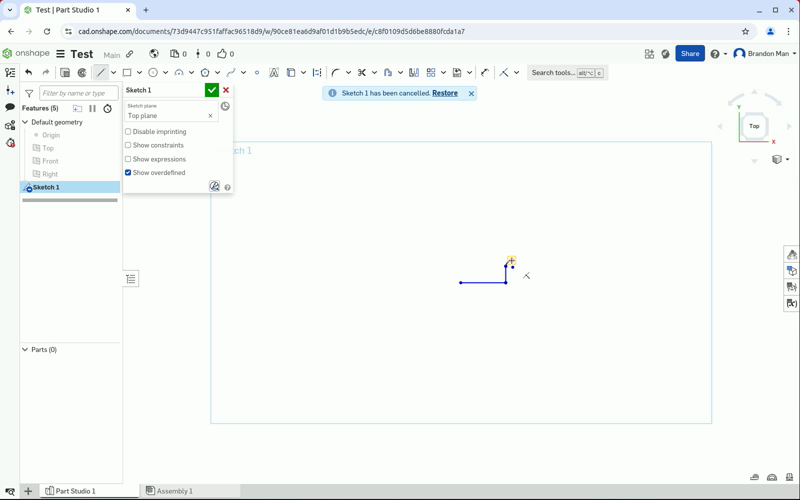
mouse_move(541, 260)
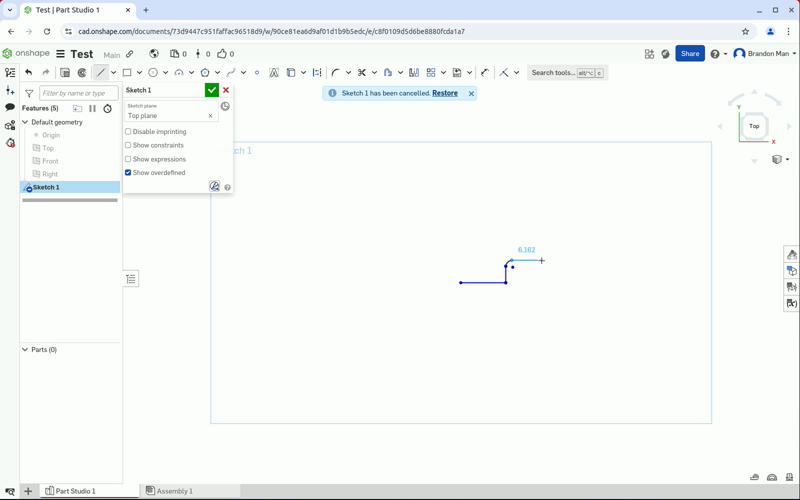
mouse_move(553, 260)
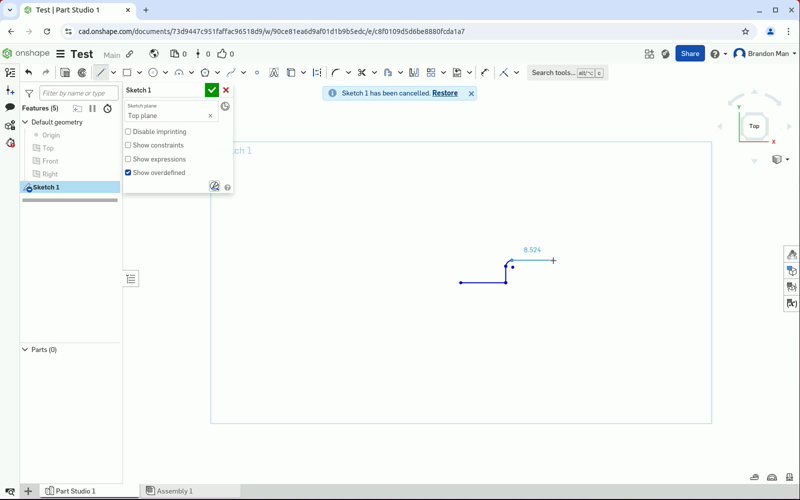
click(553, 260)
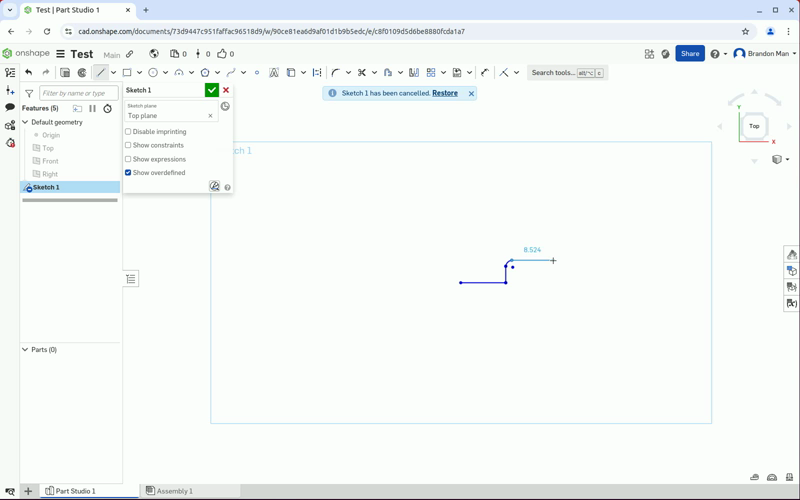
key_up(shift)
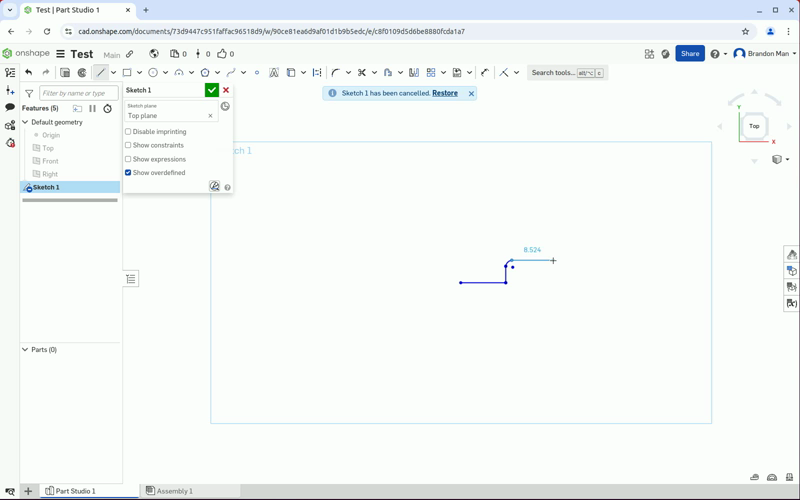
key(esc)
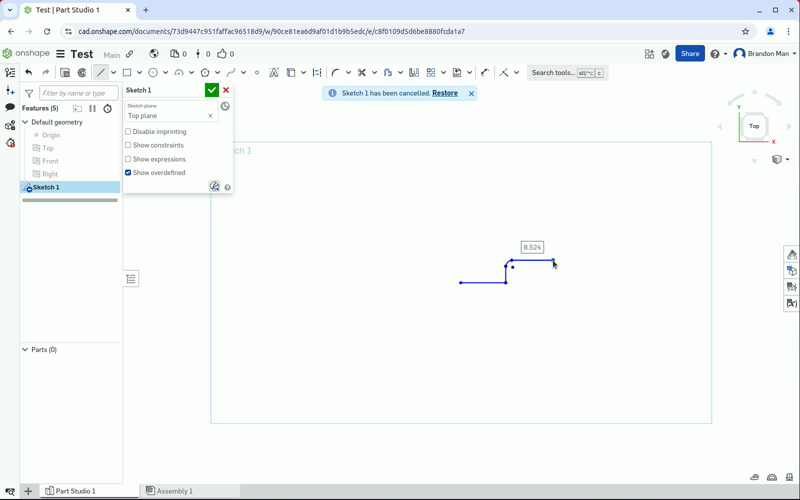
key(a)
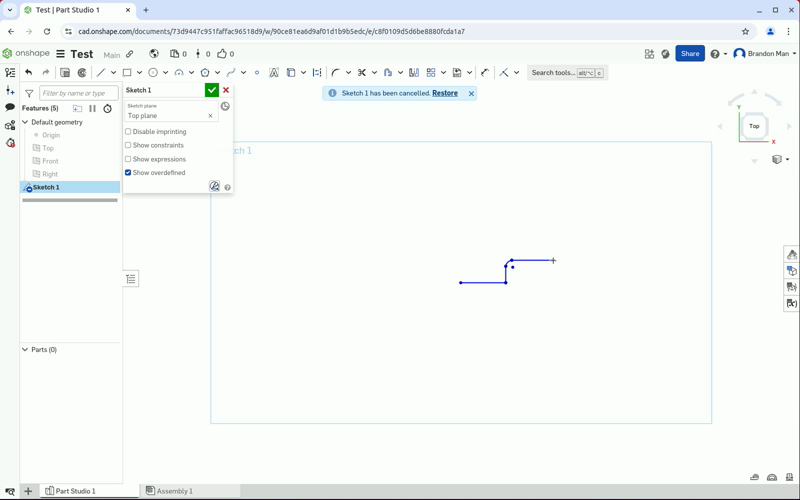
mouse_move(553, 260)
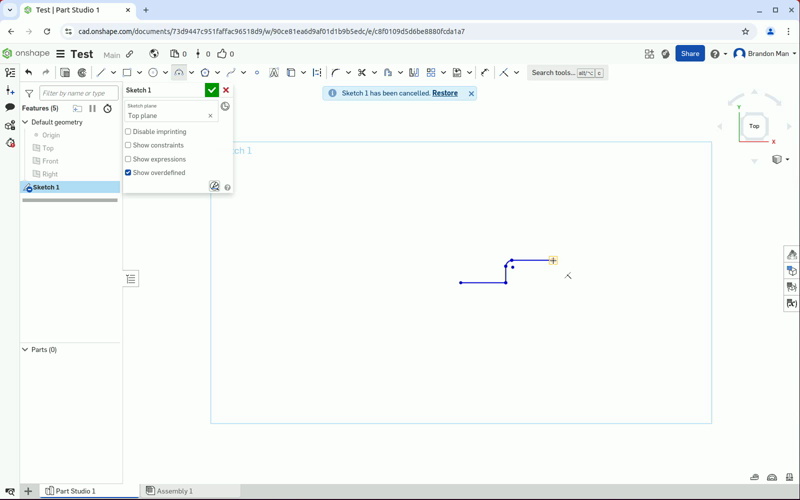
click(553, 260)
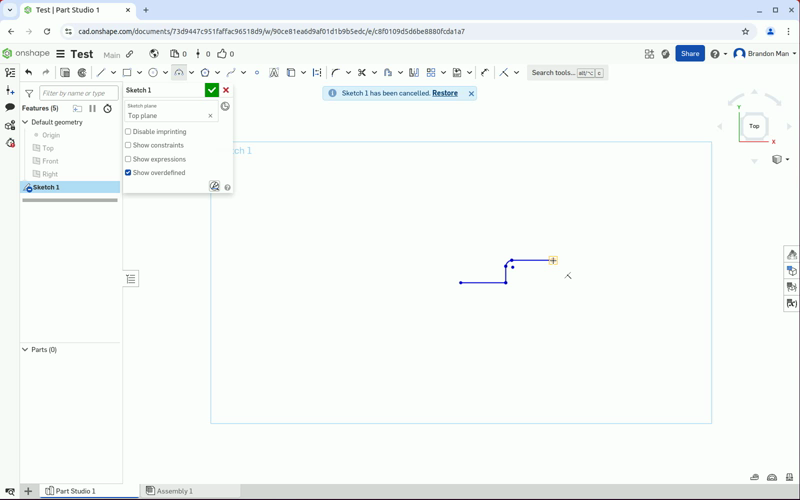
key_down(shift)
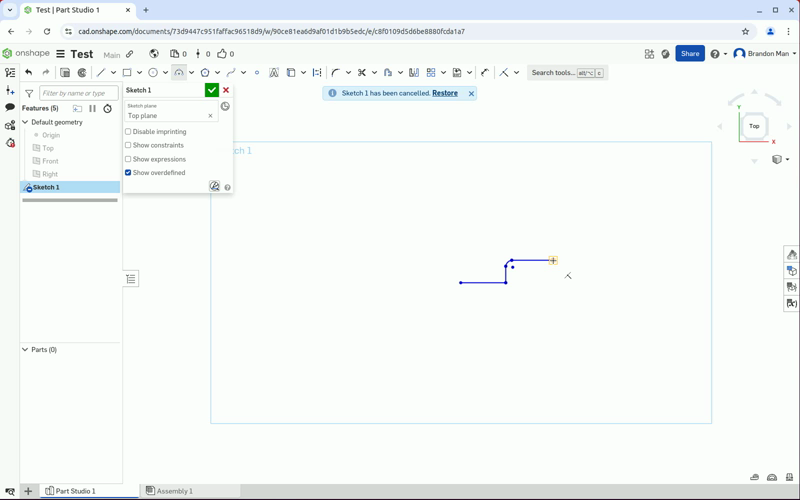
mouse_move(553, 221)
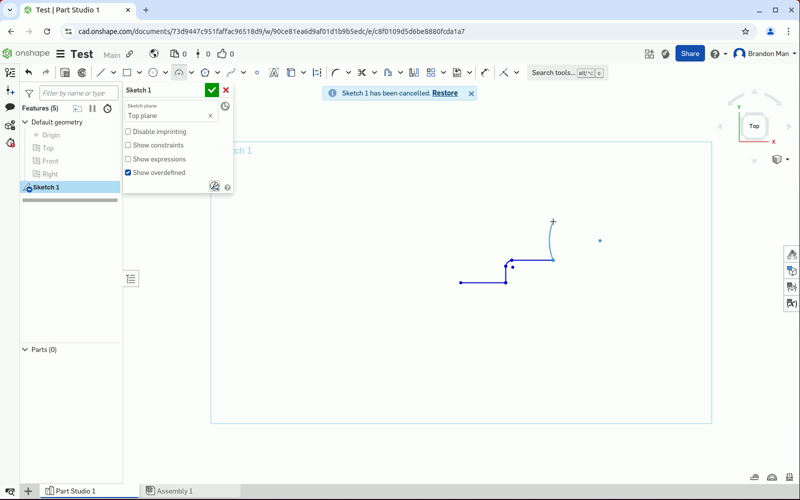
click(553, 221)
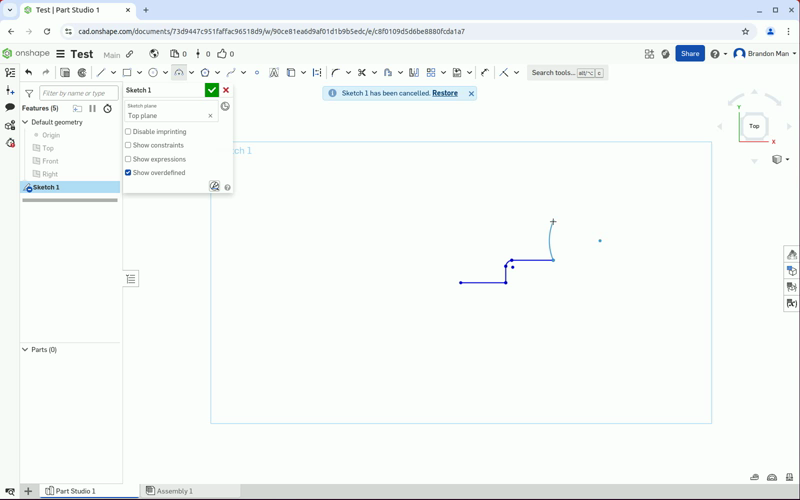
mouse_move(572, 240)
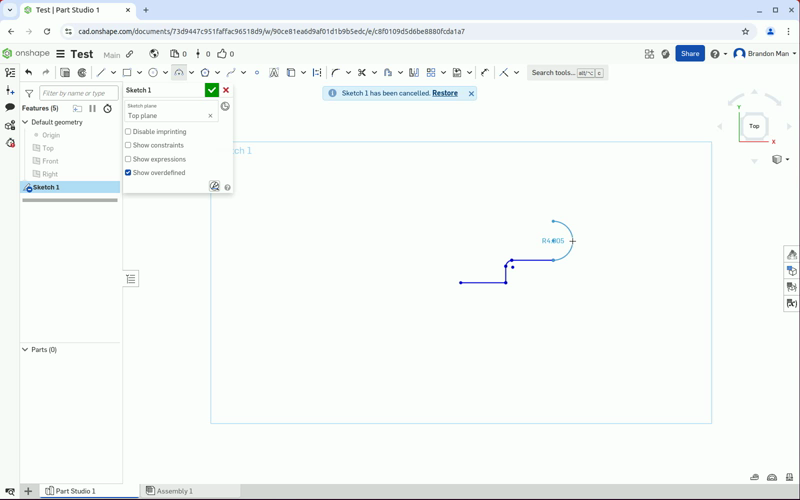
click(572, 240)
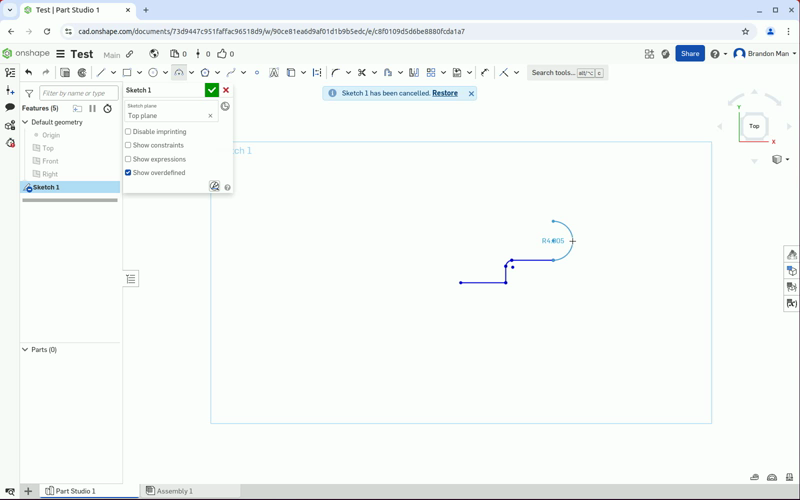
key_up(shift)
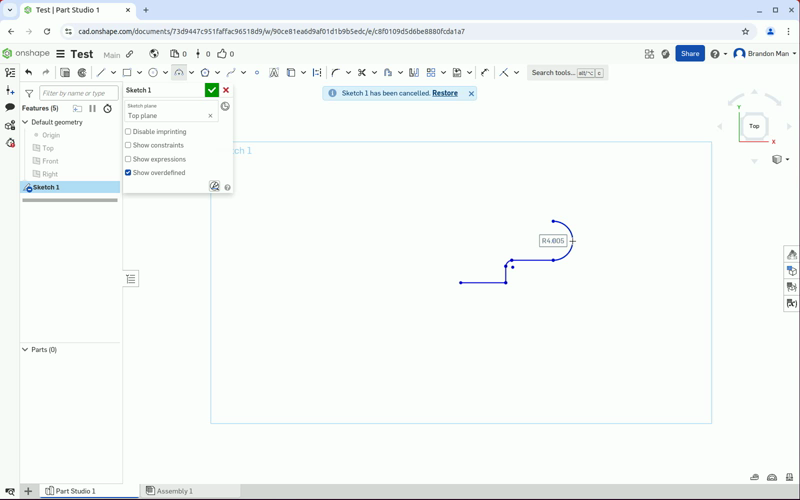
key(esc)
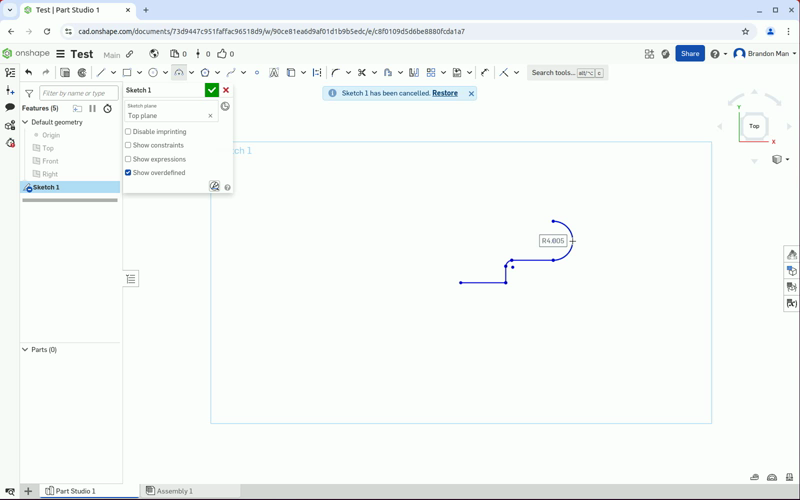
key(l)
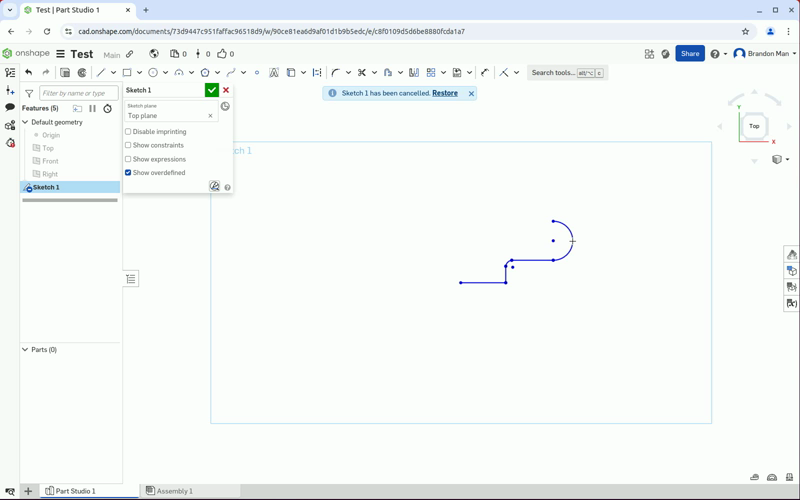
mouse_move(553, 221)
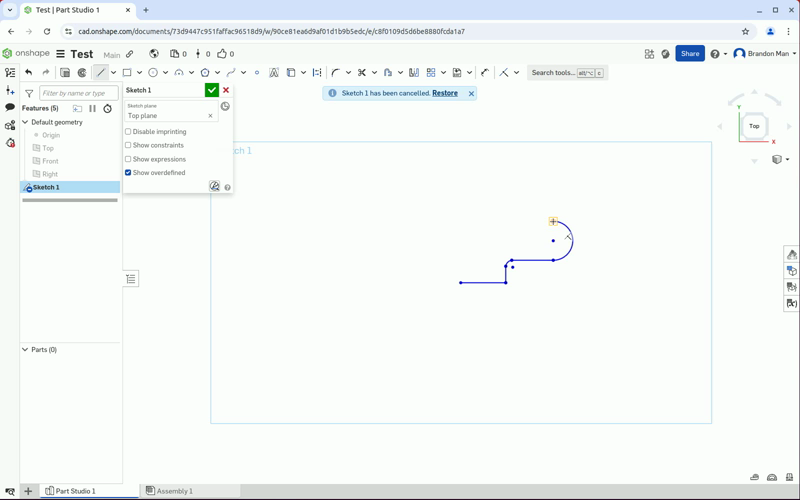
click(553, 221)
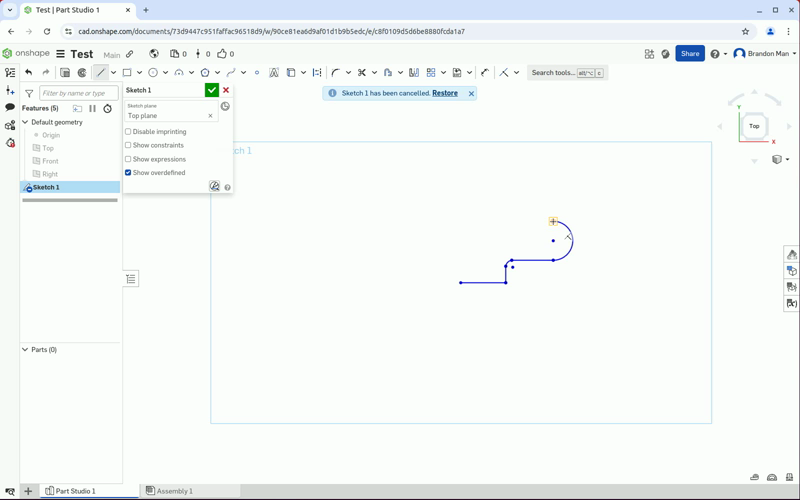
key_down(shift)
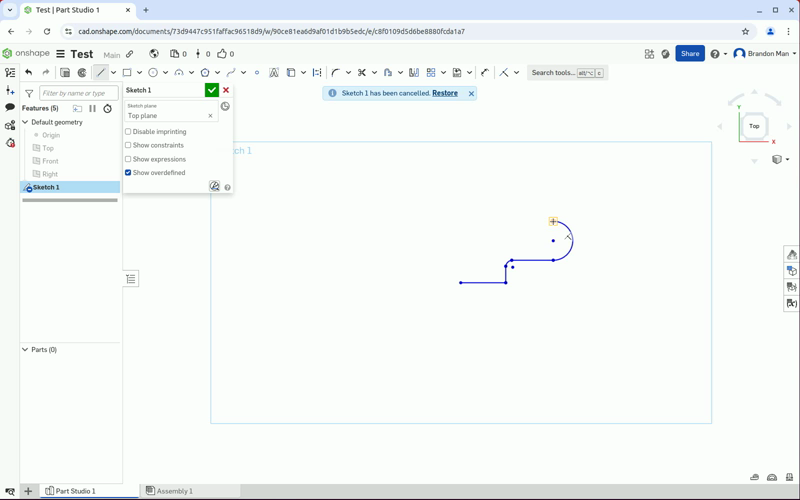
mouse_move(583, 221)
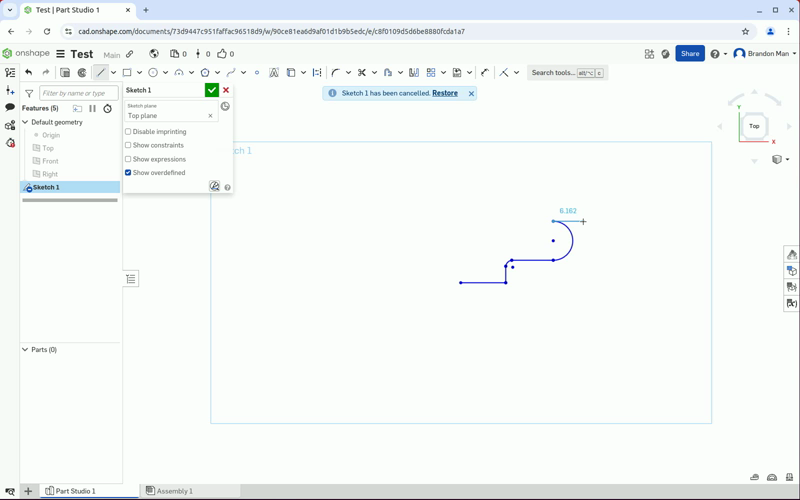
mouse_move(511, 221)
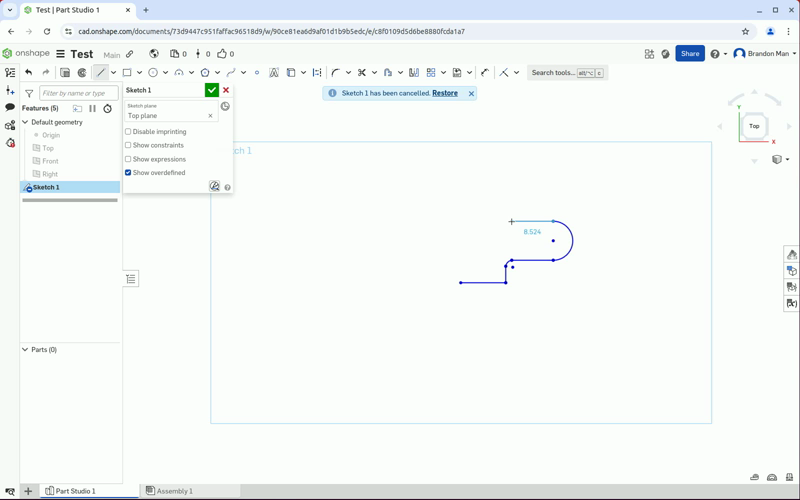
click(511, 221)
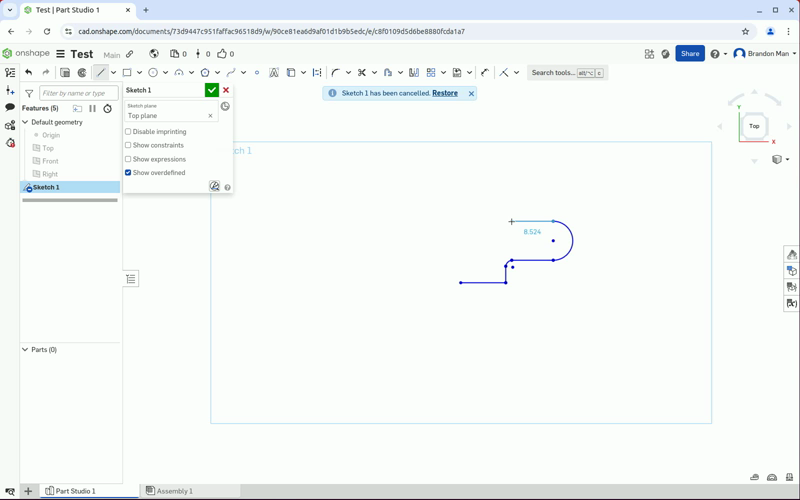
key_up(shift)
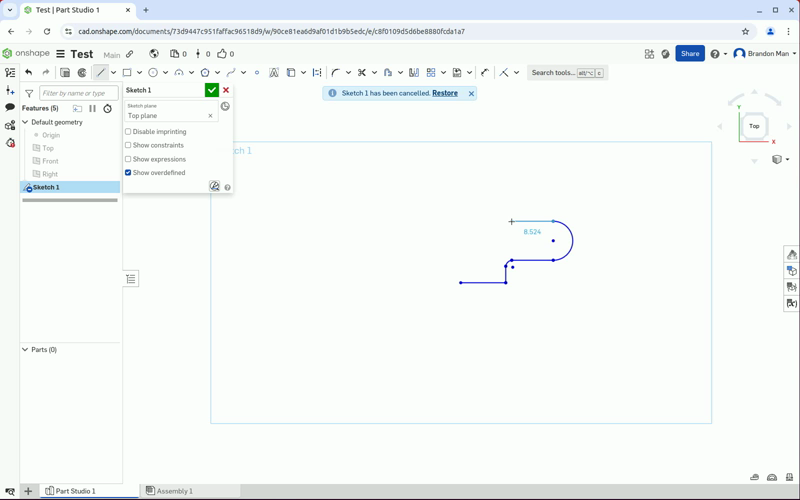
key(esc)
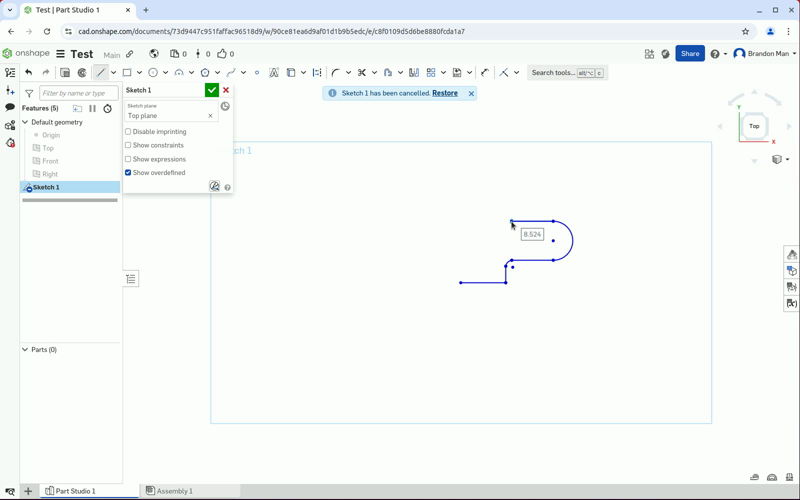
key(a)
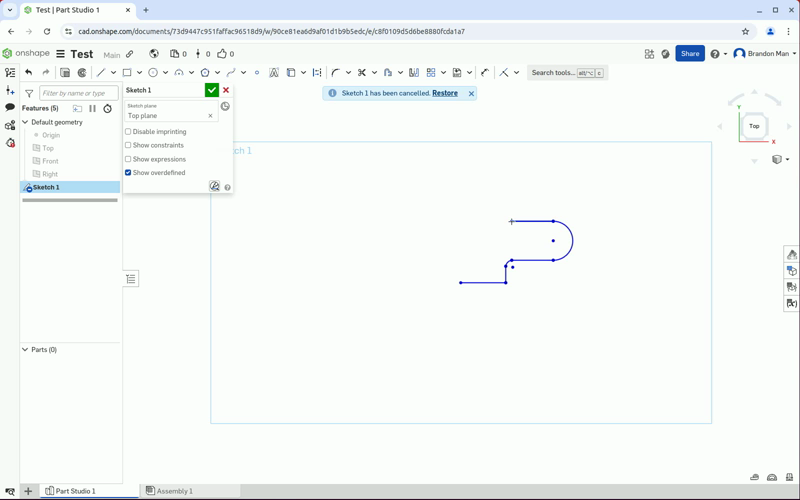
mouse_move(511, 221)
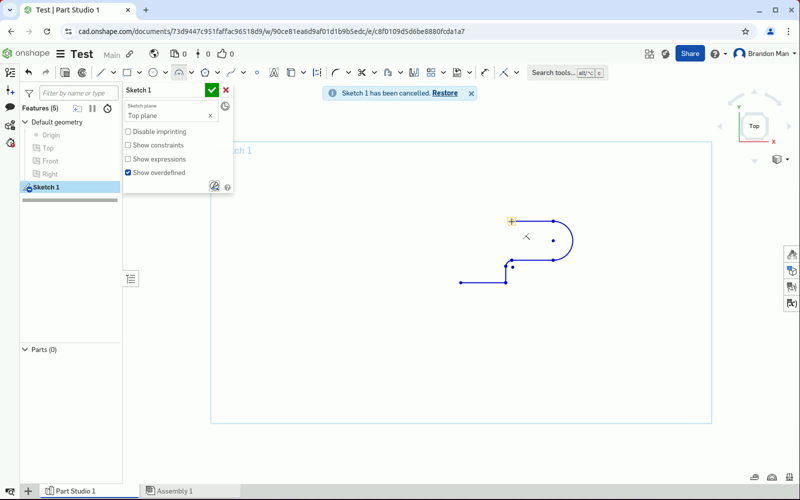
click(511, 221)
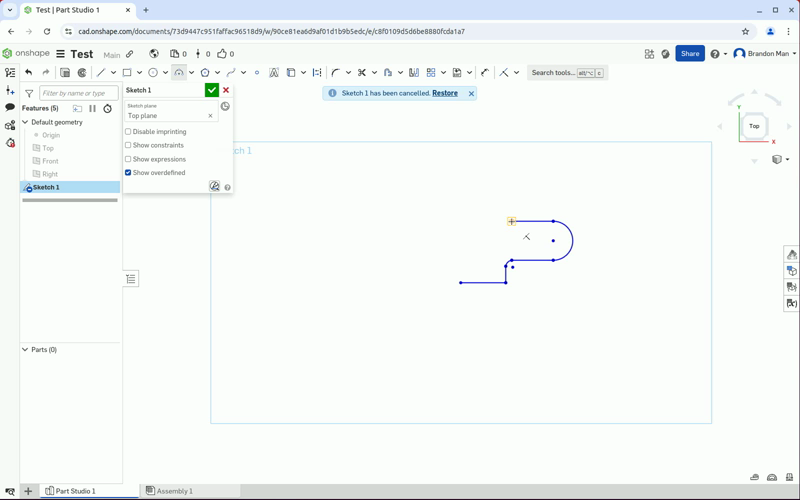
key_down(shift)
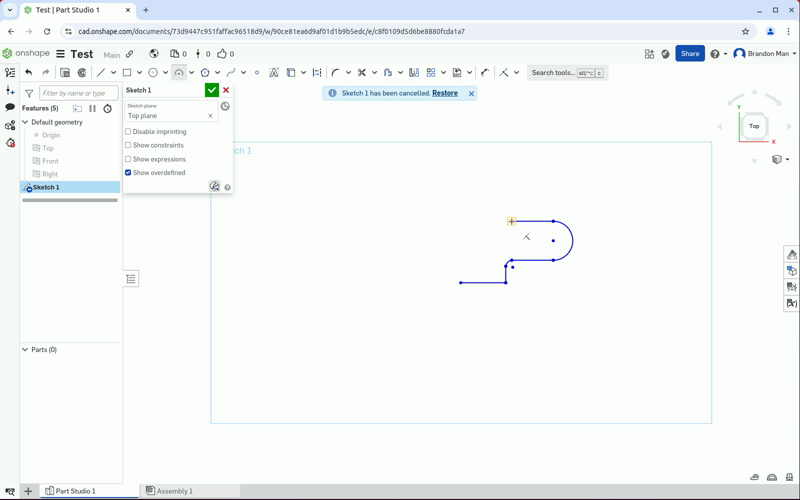
mouse_move(505, 215)
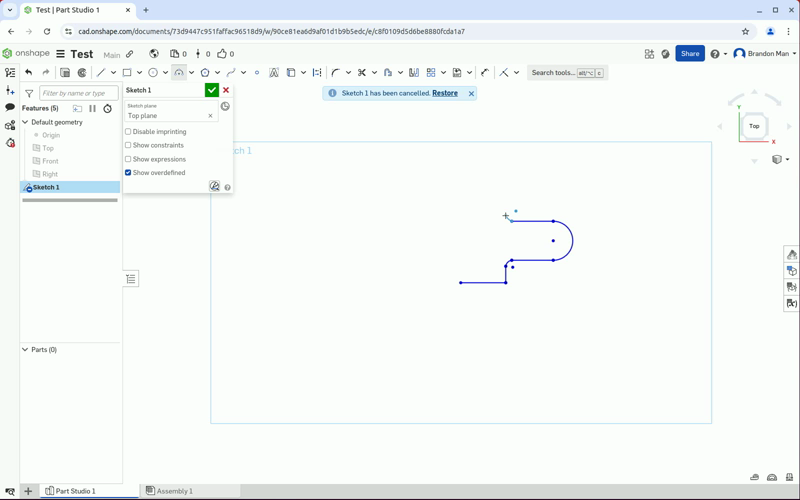
click(505, 215)
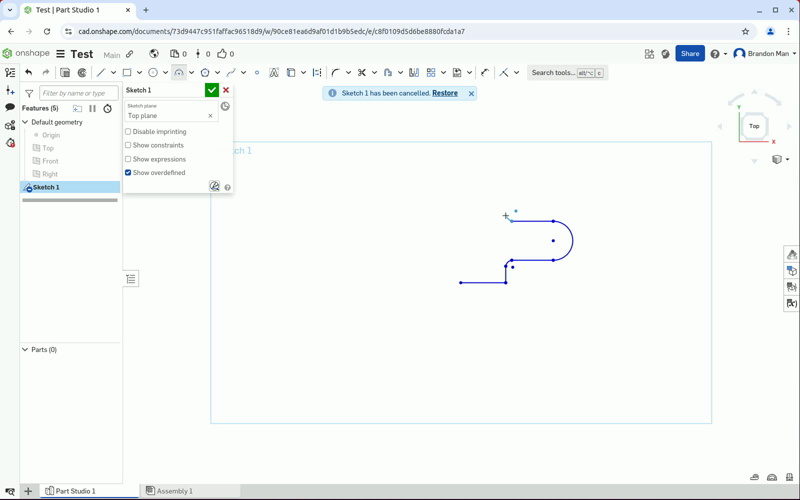
mouse_move(507, 219)
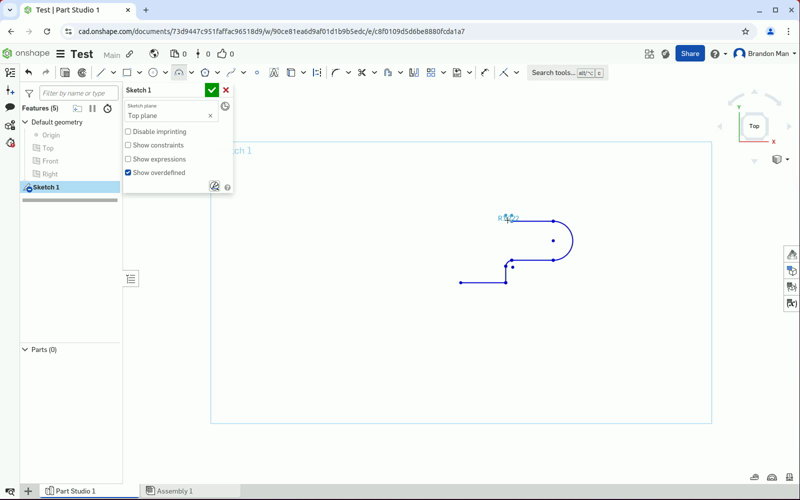
click(507, 219)
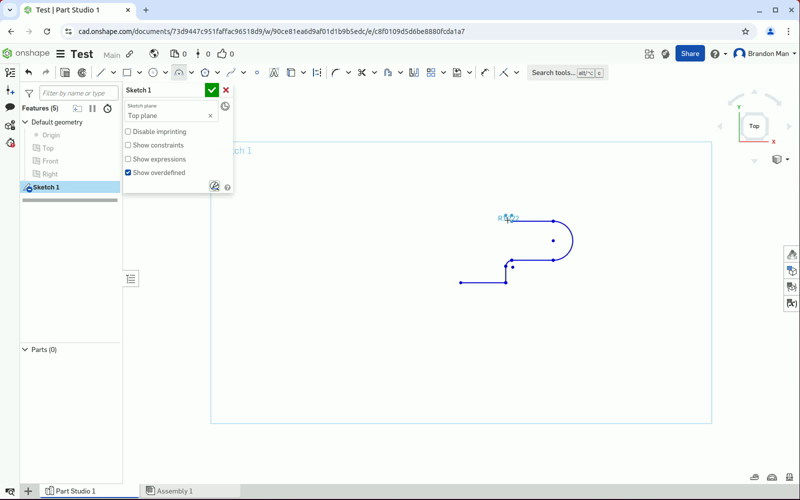
key_up(shift)
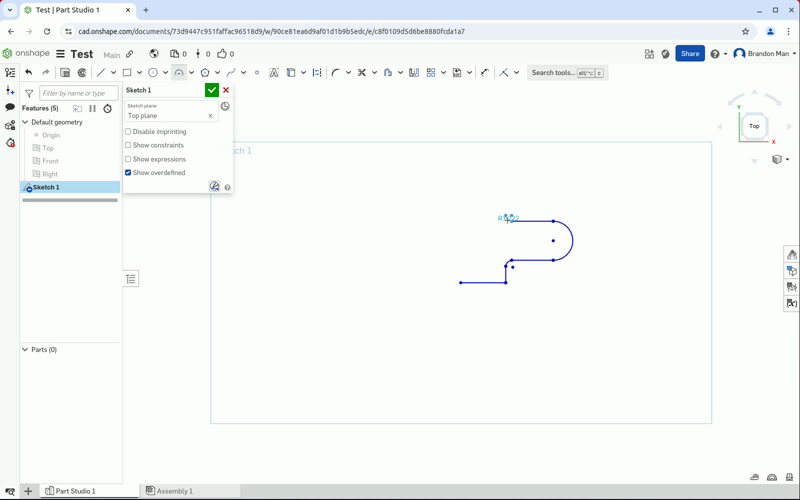
key(esc)
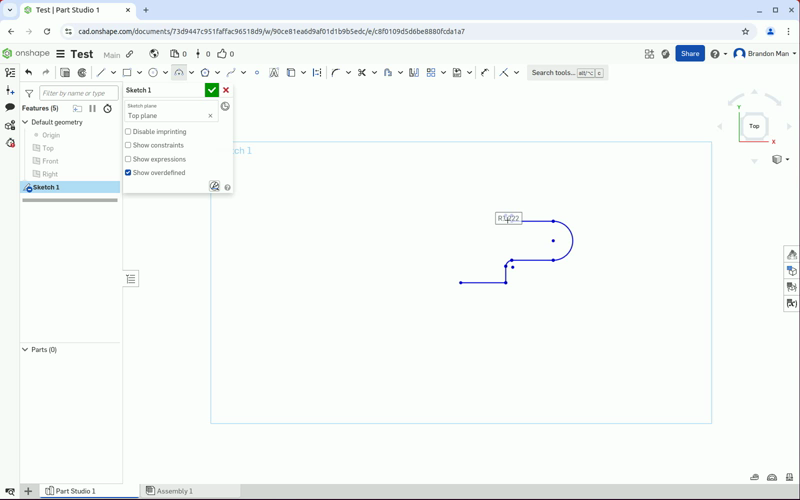
key(l)
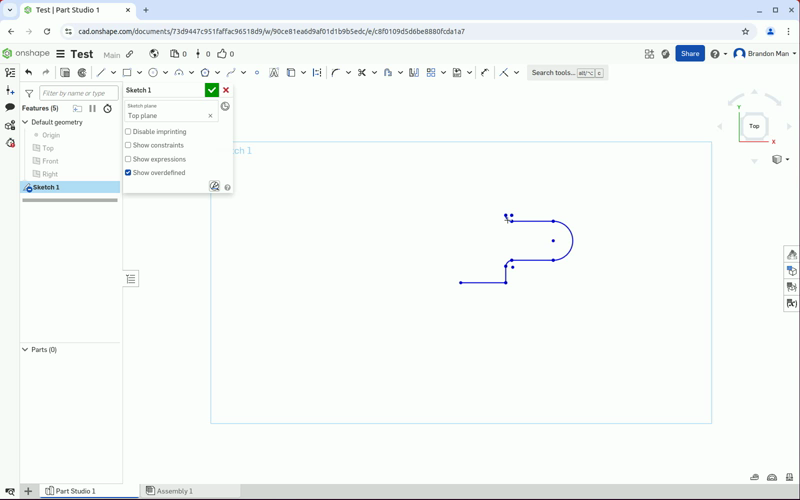
mouse_move(505, 215)
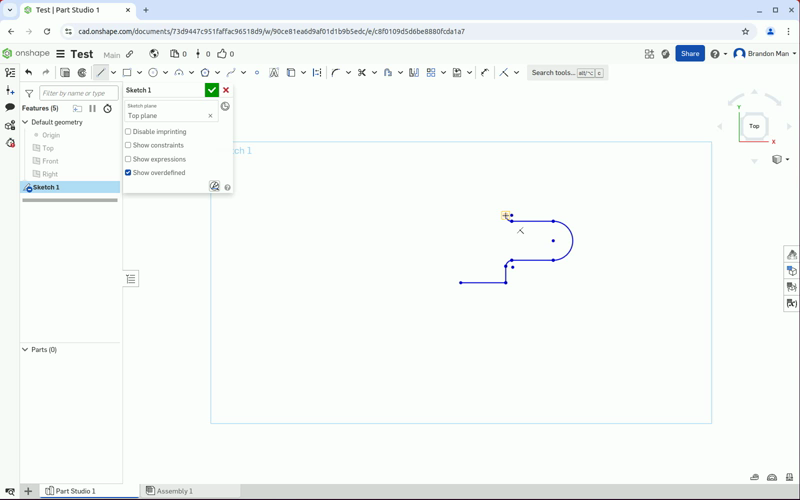
click(505, 215)
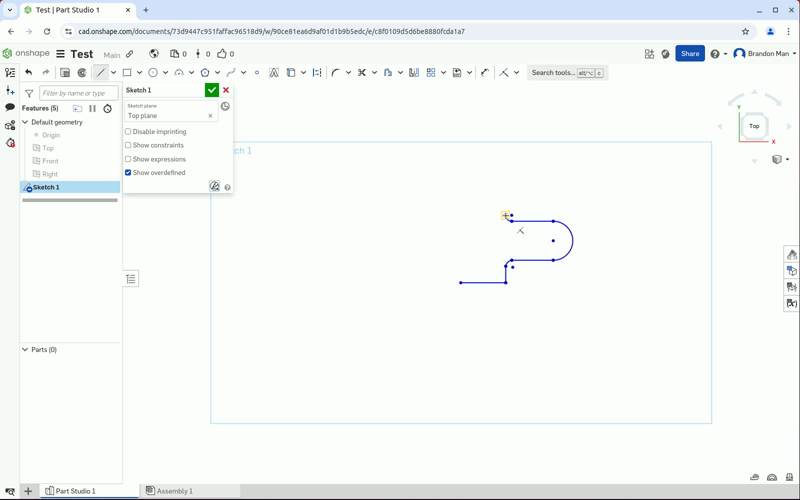
key_down(shift)
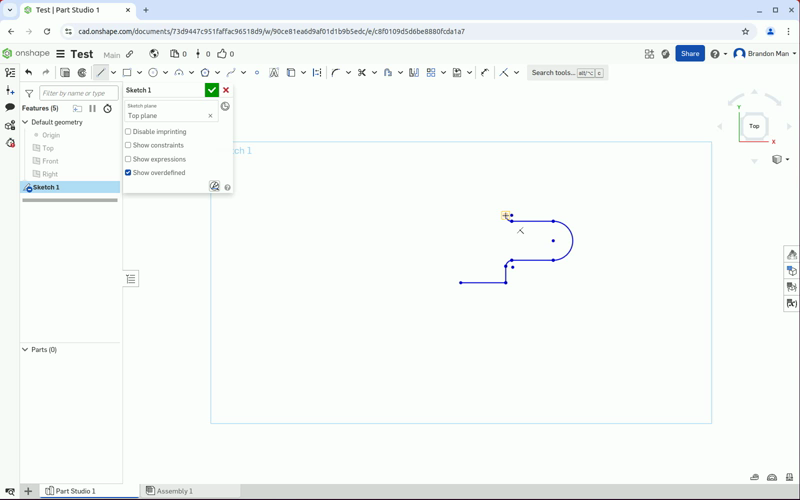
mouse_move(535, 215)
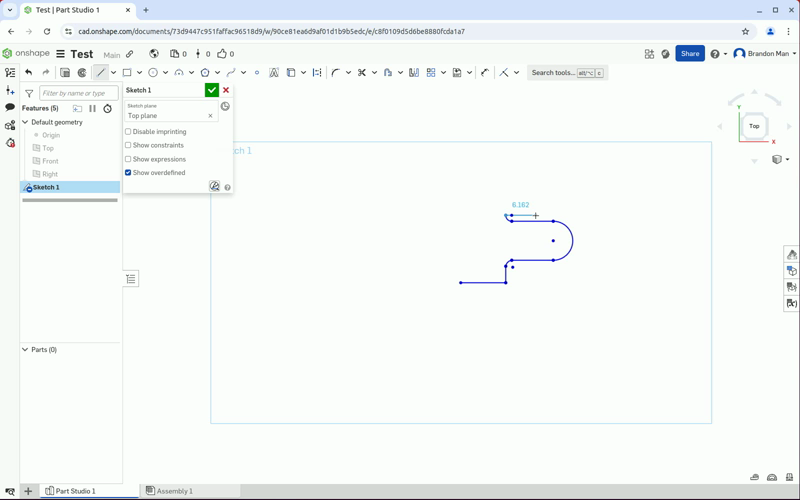
mouse_move(505, 204)
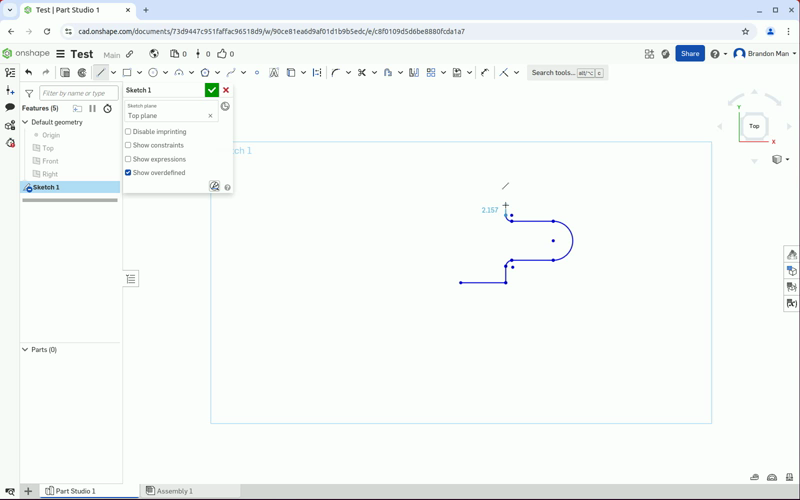
click(505, 204)
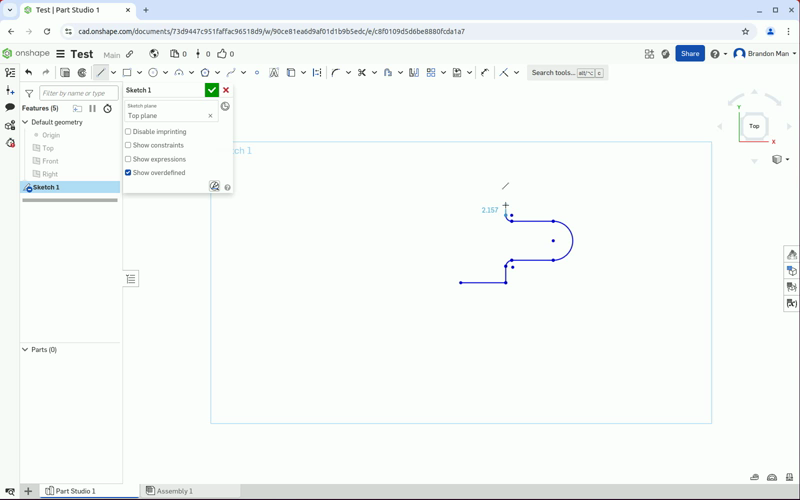
key_up(shift)
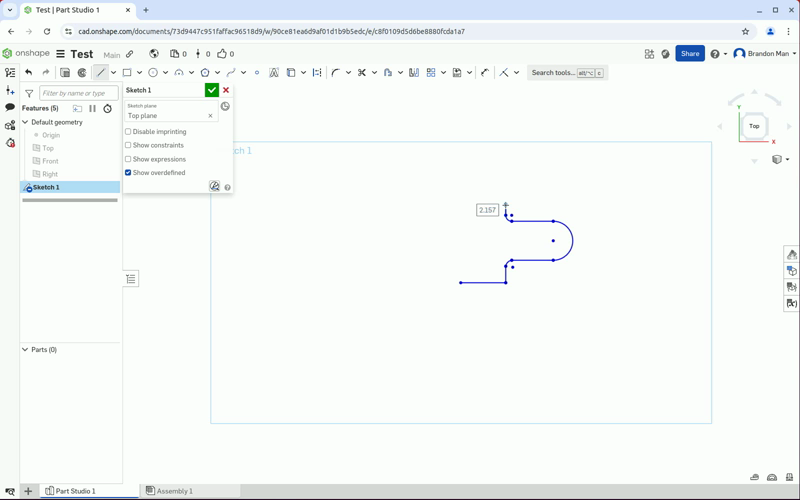
key_down(shift)
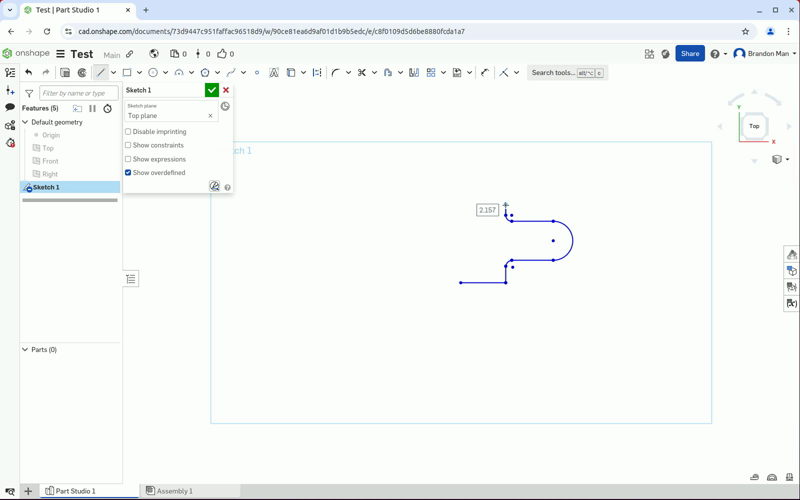
mouse_move(535, 204)
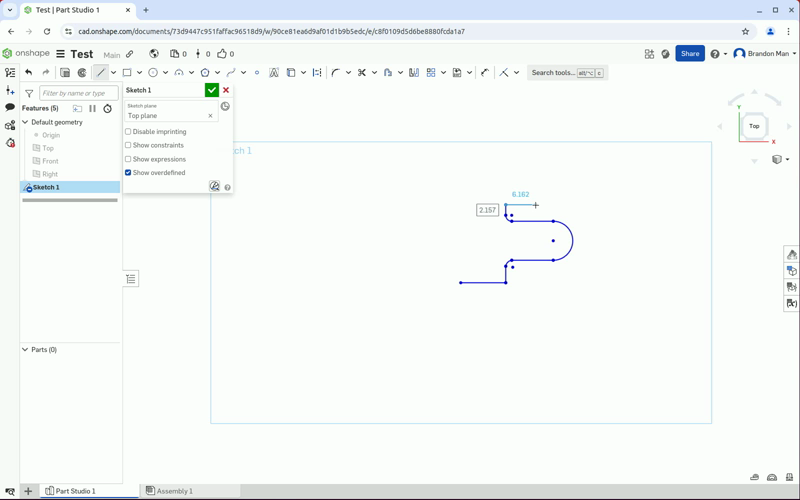
mouse_move(460, 204)
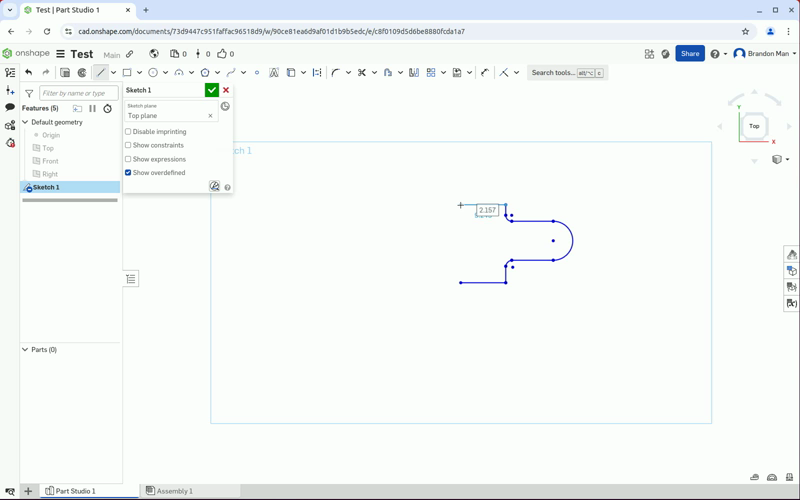
click(460, 204)
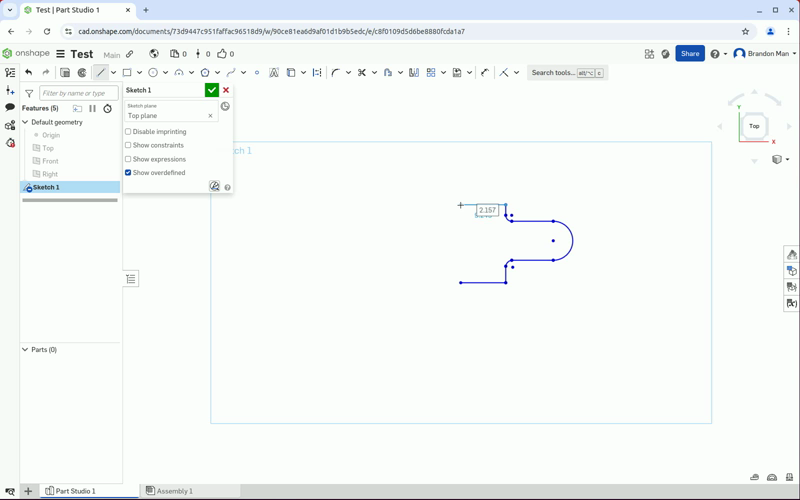
key_up(shift)
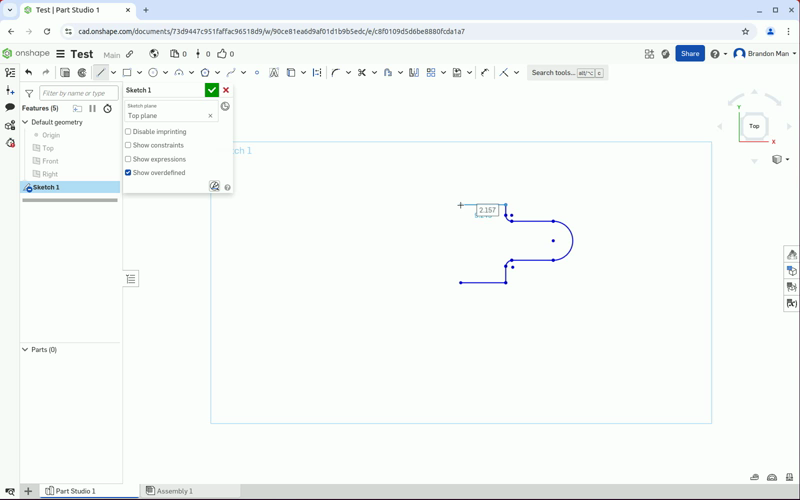
key_down(shift)
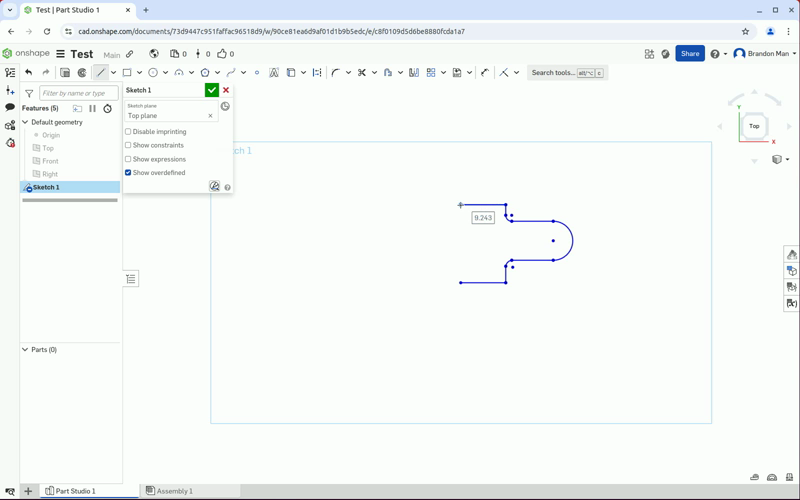
mouse_move(460, 282)
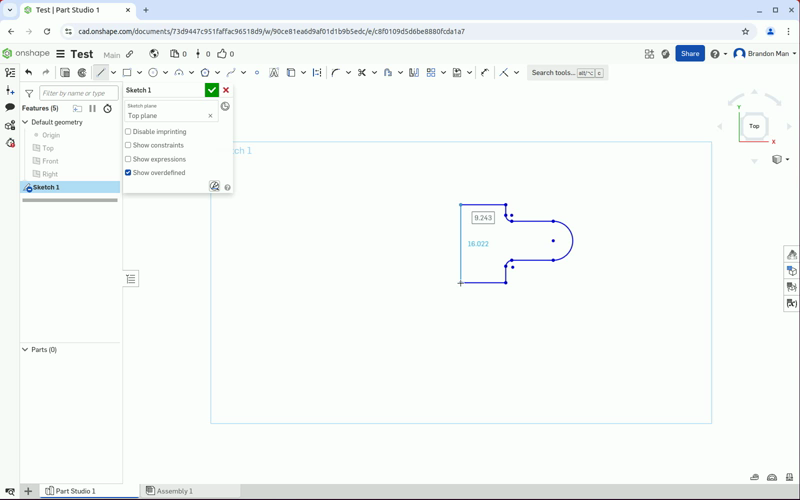
key_up(shift)
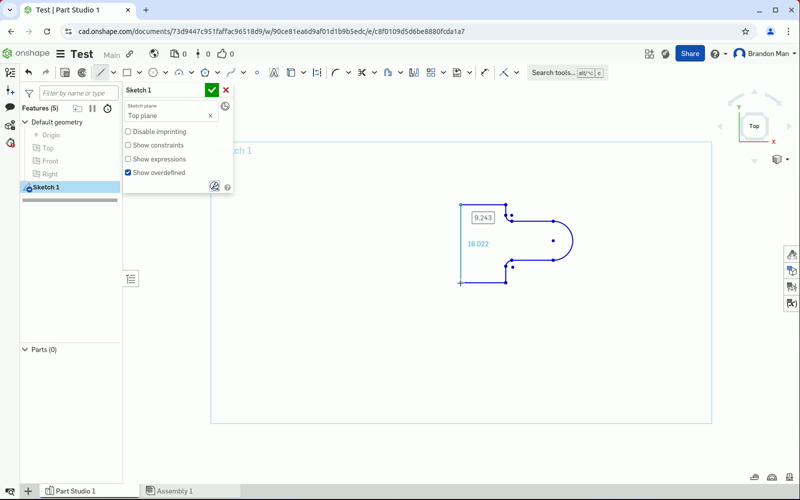
click(460, 282)
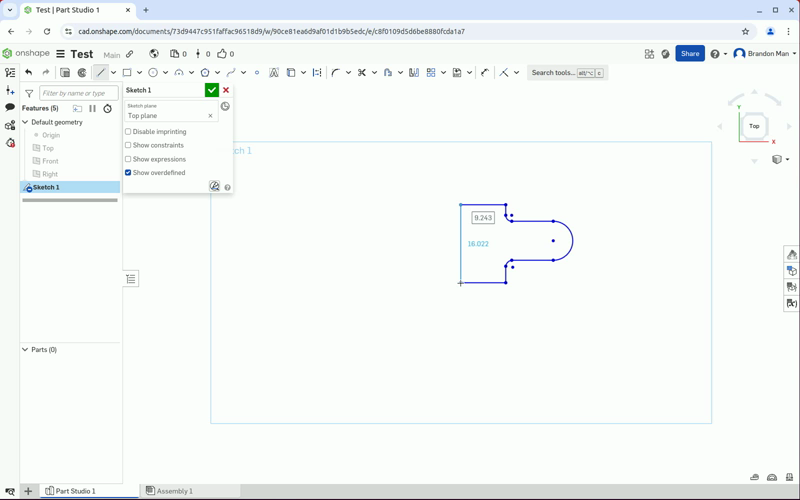
key(esc)
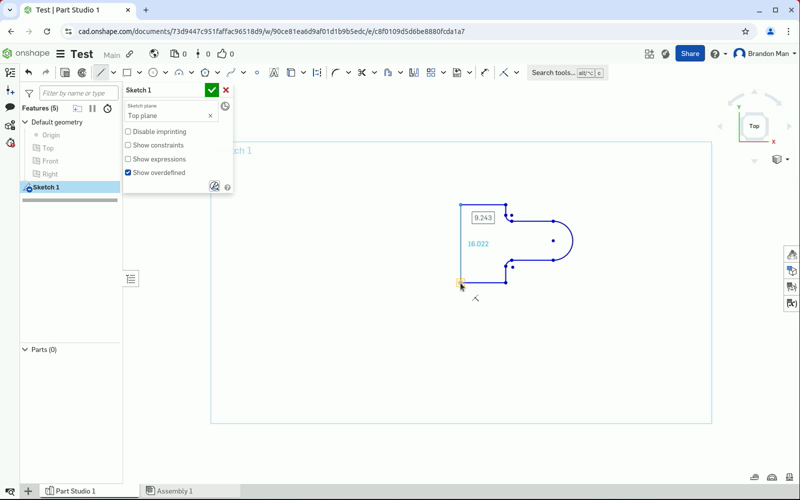
key(c)
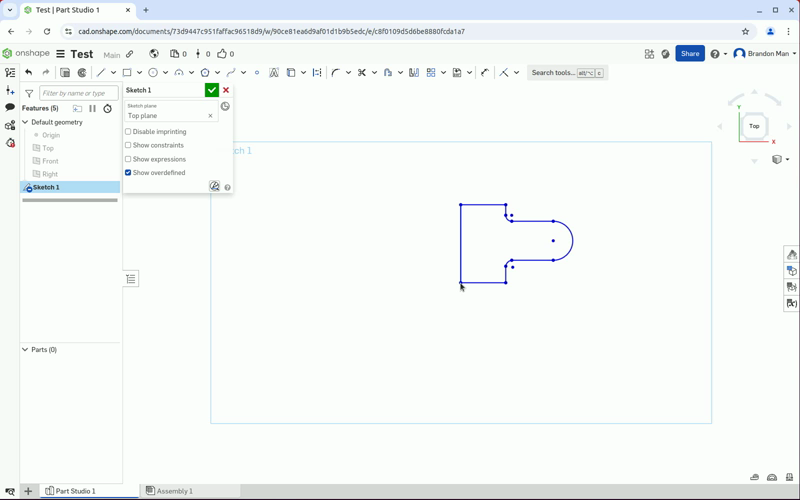
key_down(shift)
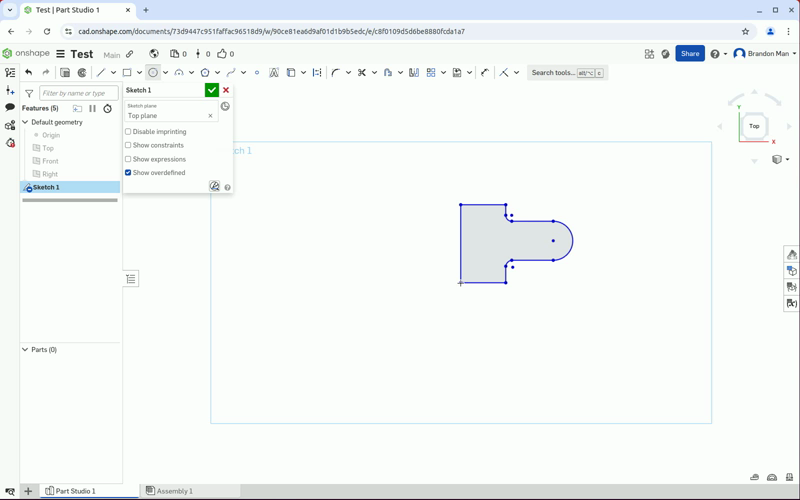
mouse_move(519, 240)
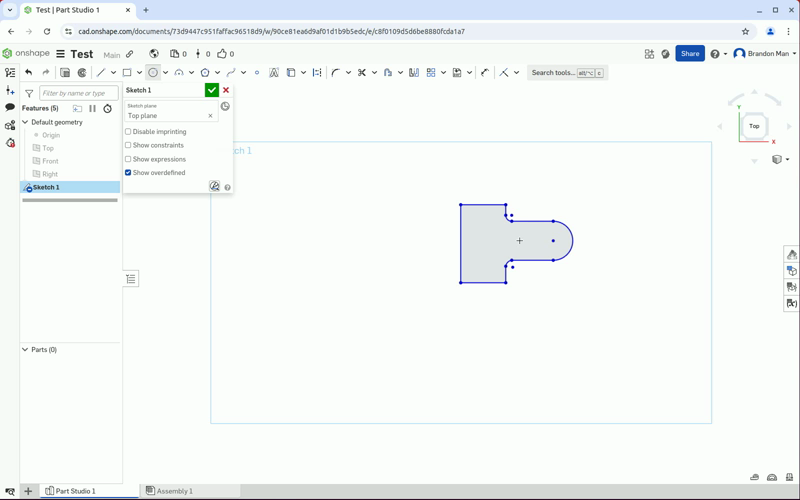
click(519, 240)
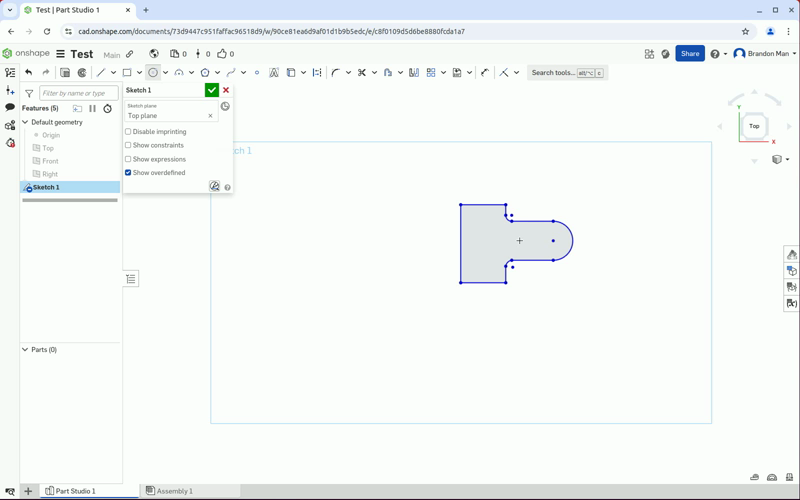
key_up(shift)
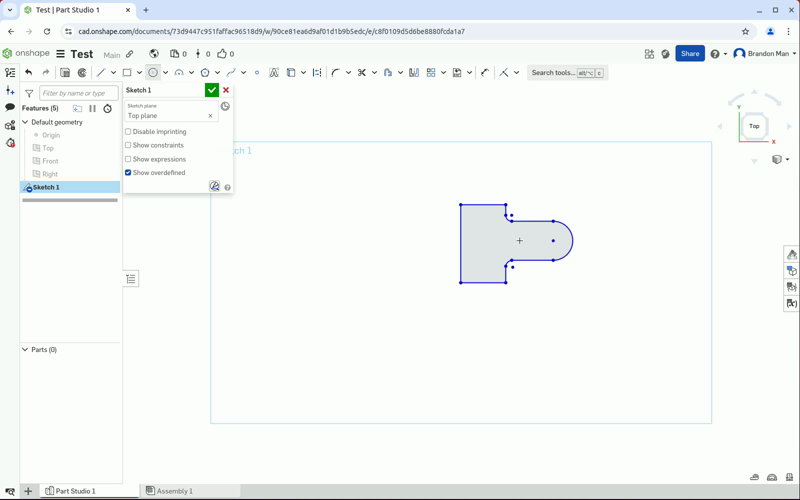
mouse_move(529, 240)
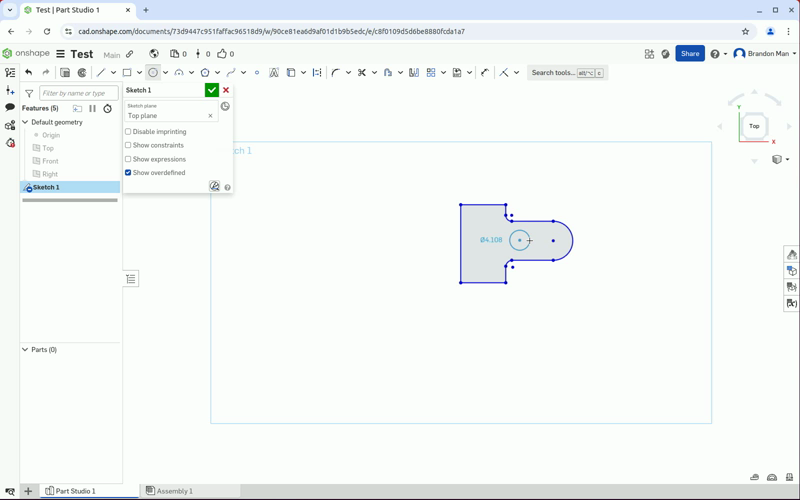
click(529, 240)
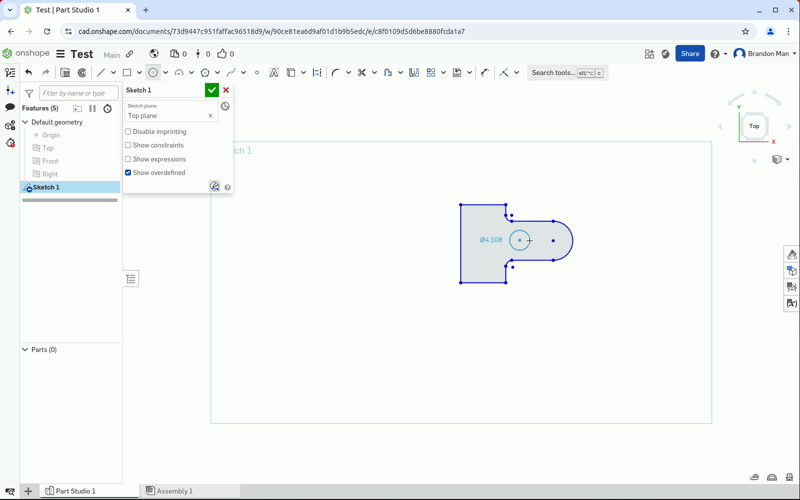
key(esc)
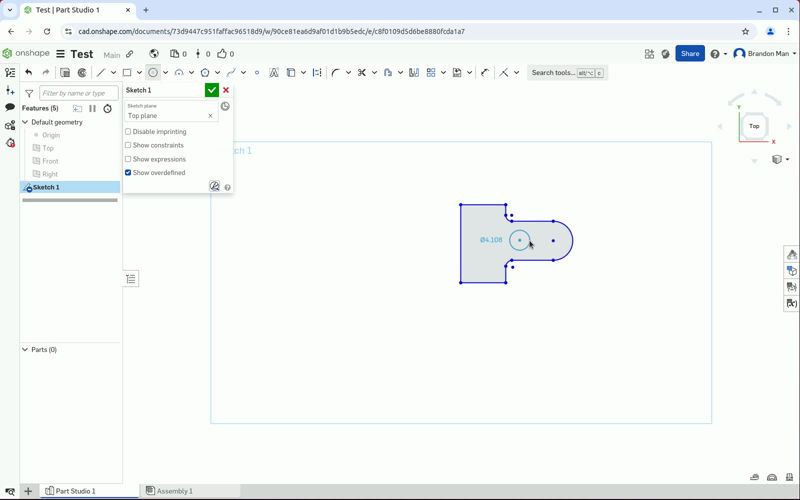
key(c)
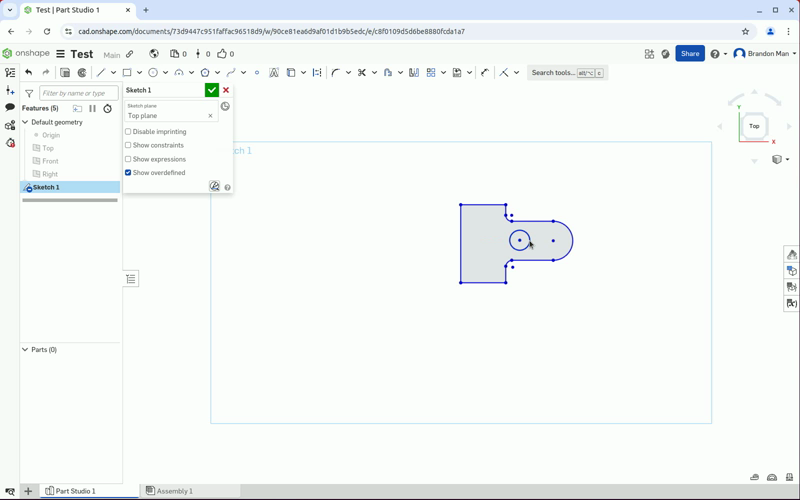
key_down(shift)
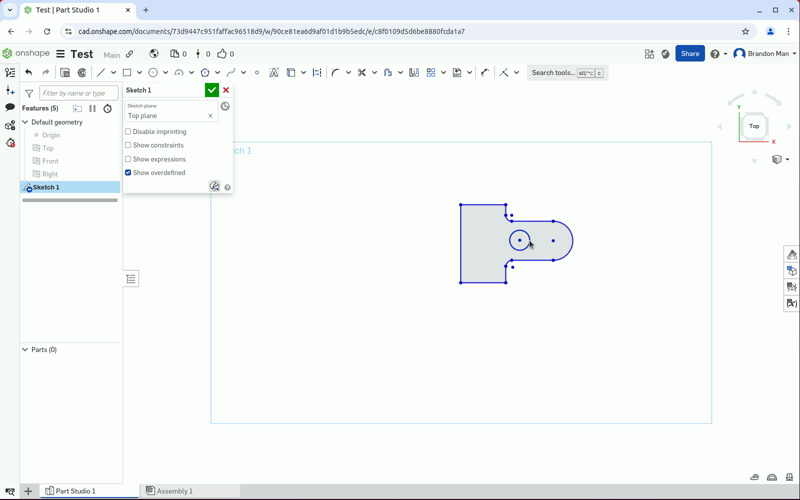
mouse_move(553, 240)
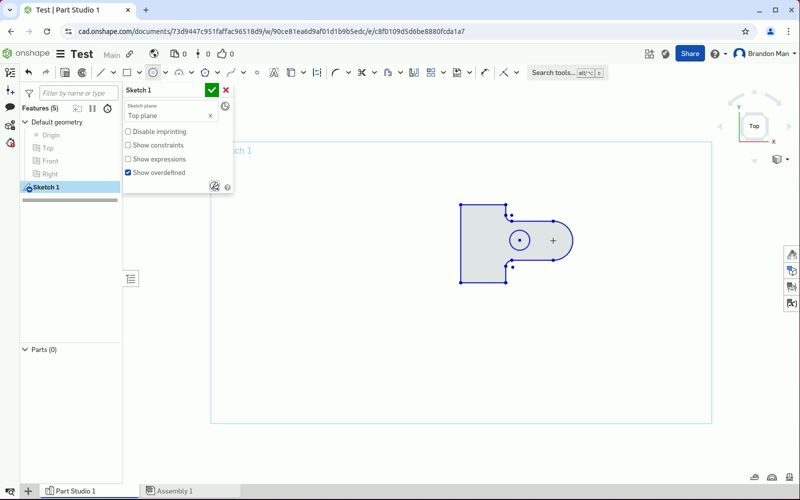
scroll(6)
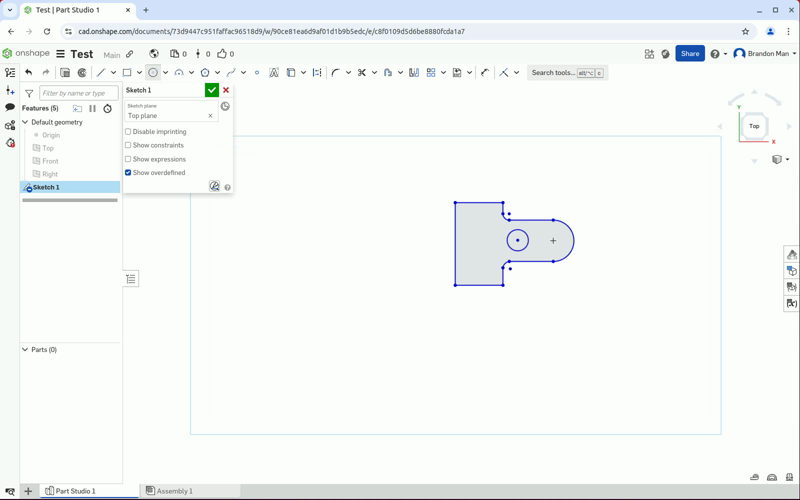
scroll(6)
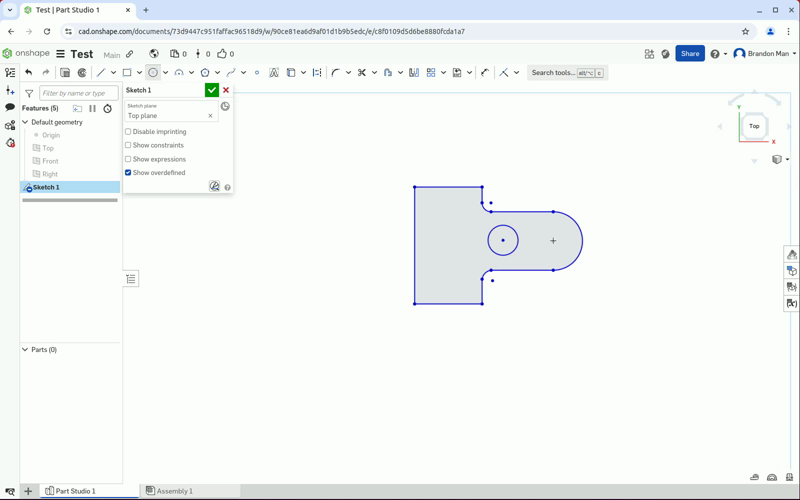
scroll(6)
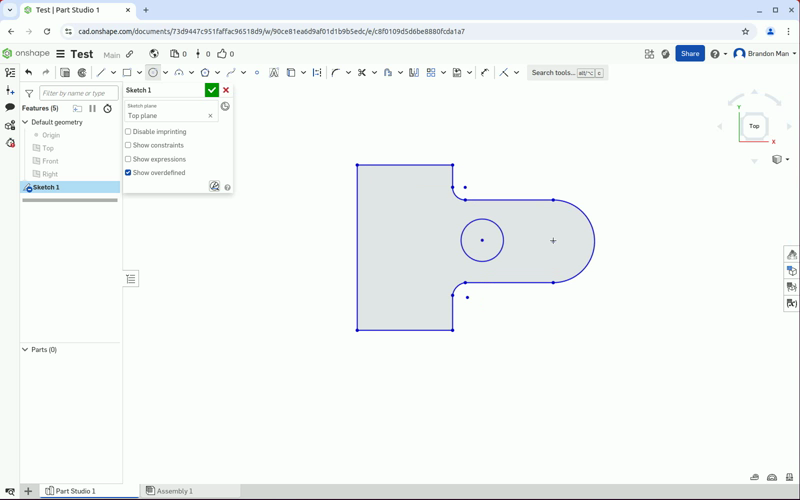
scroll(6)
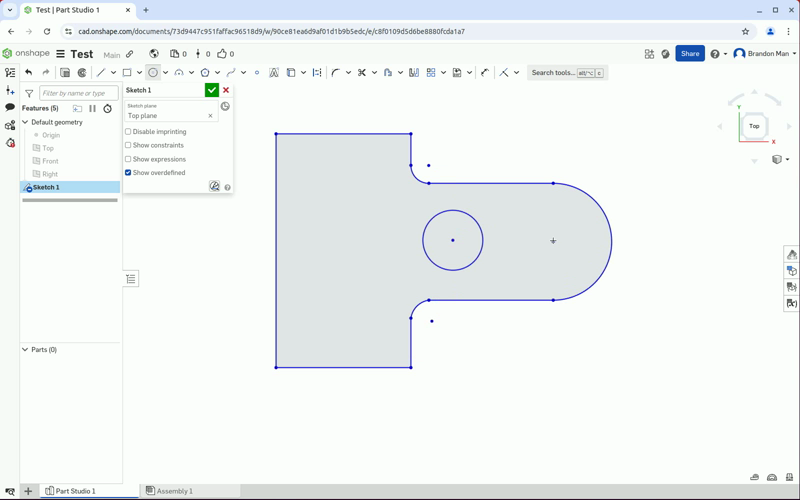
scroll(6)
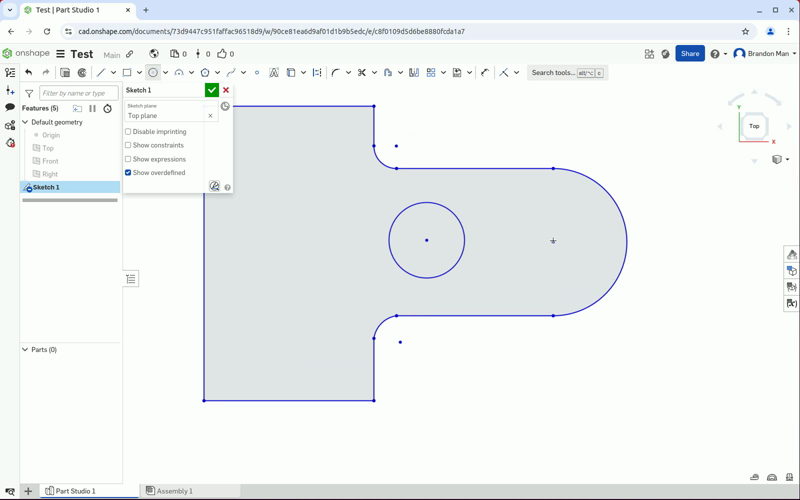
scroll(6)
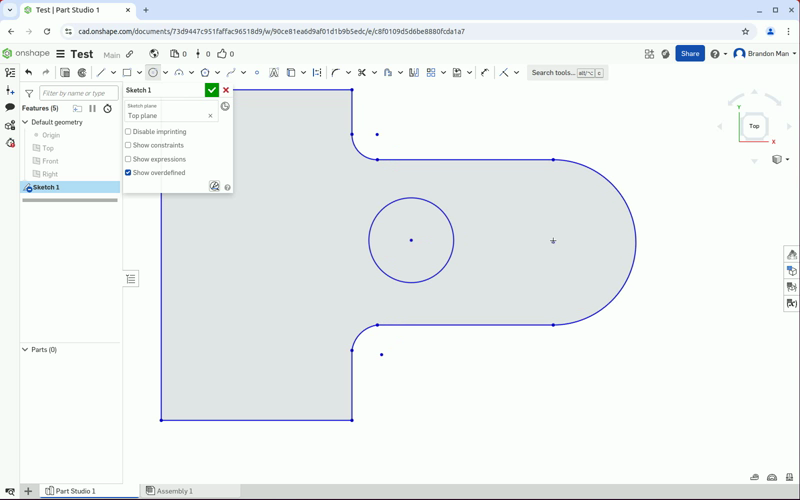
scroll(6)
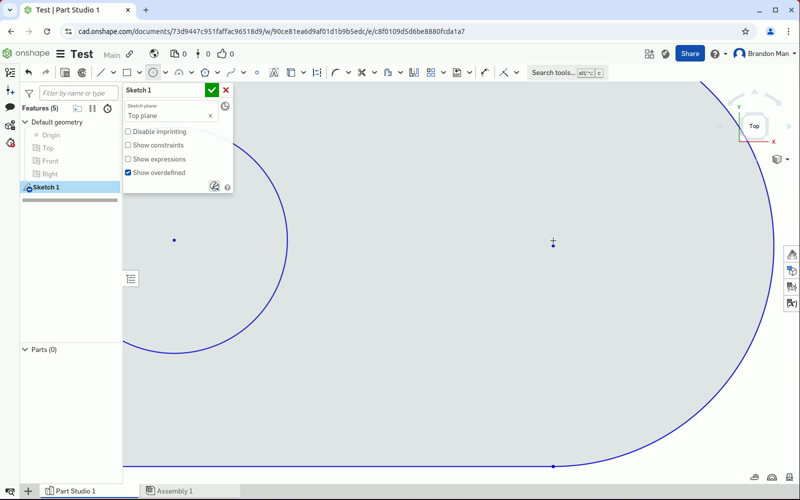
click(553, 240)
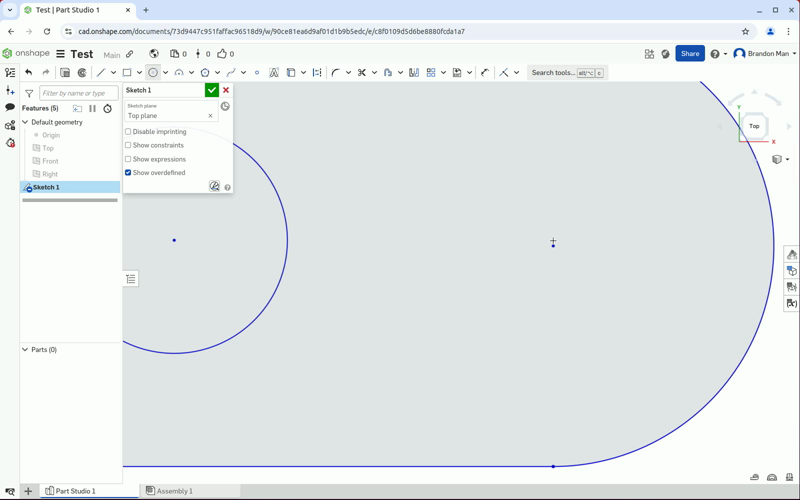
scroll(-6)
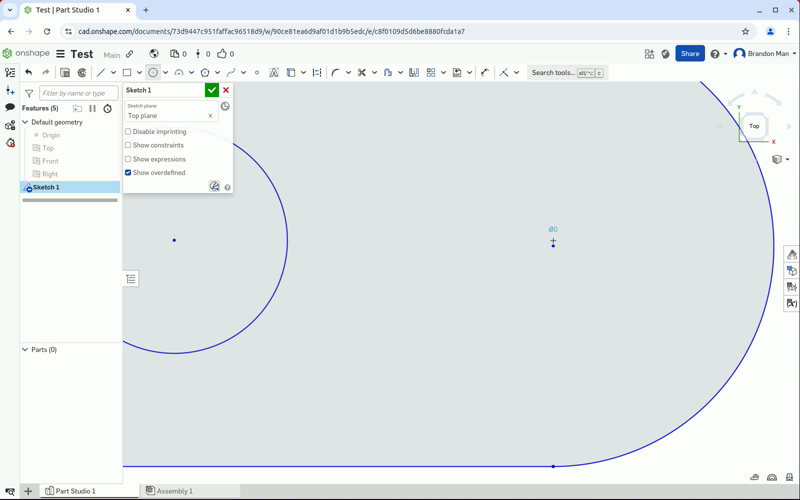
scroll(-6)
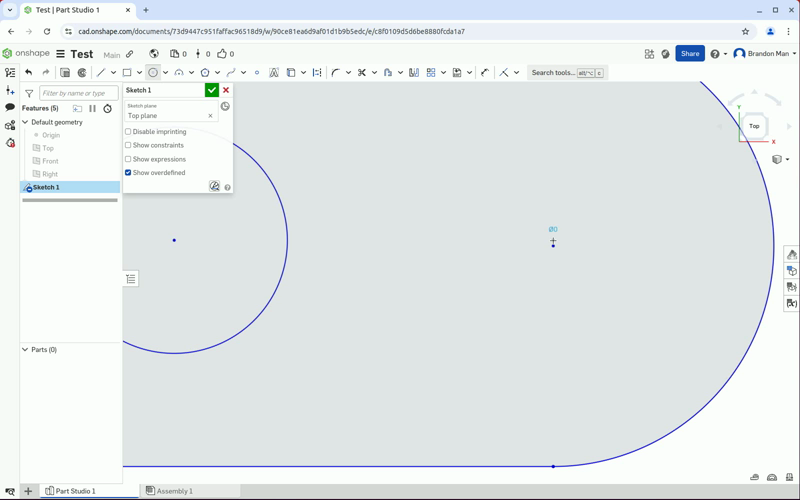
scroll(-6)
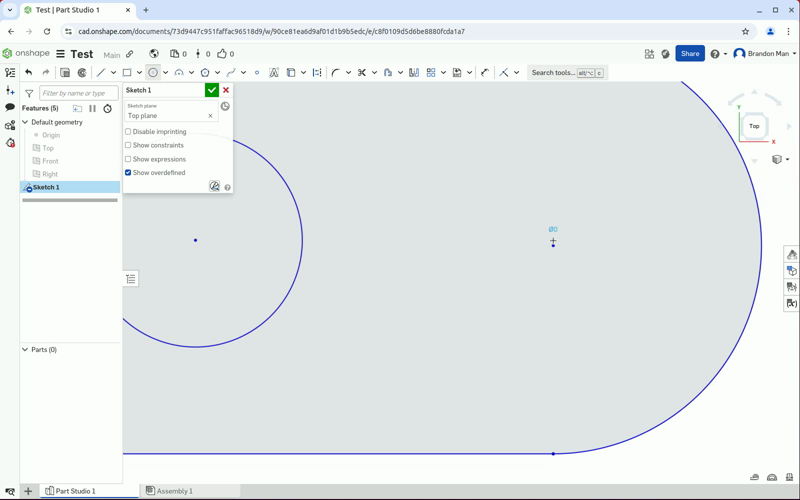
scroll(-6)
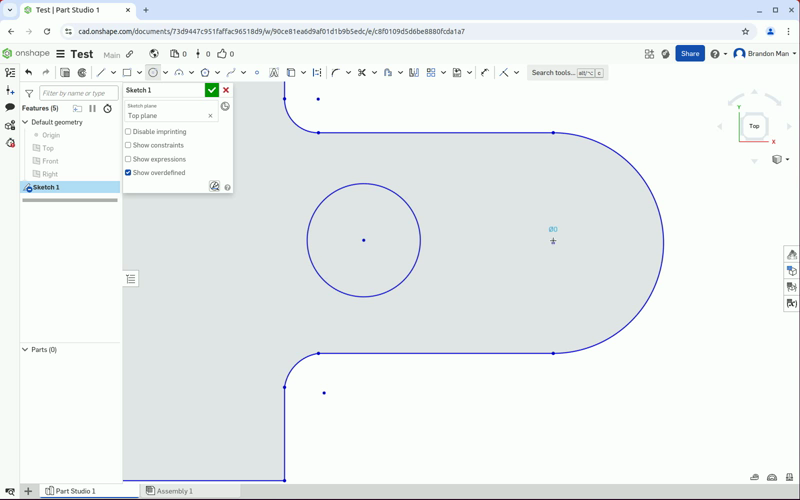
scroll(-6)
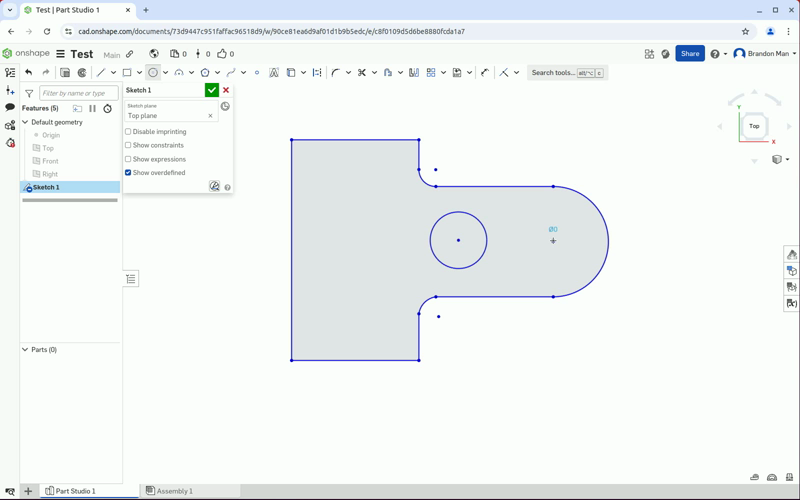
scroll(-6)
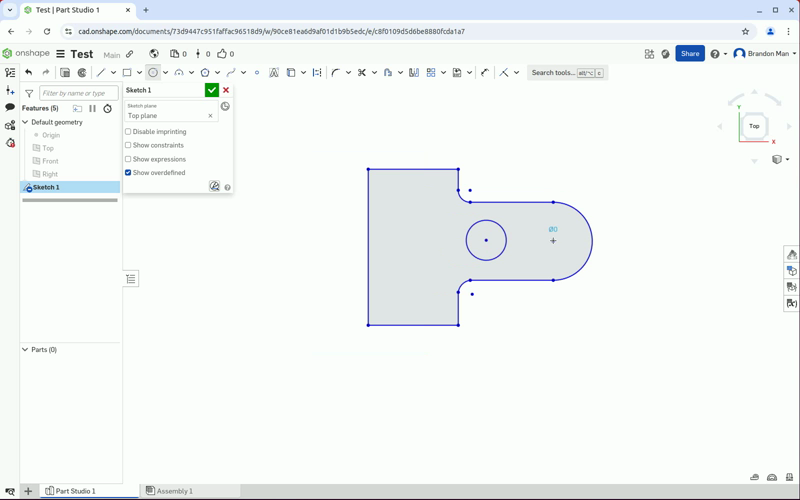
scroll(-6)
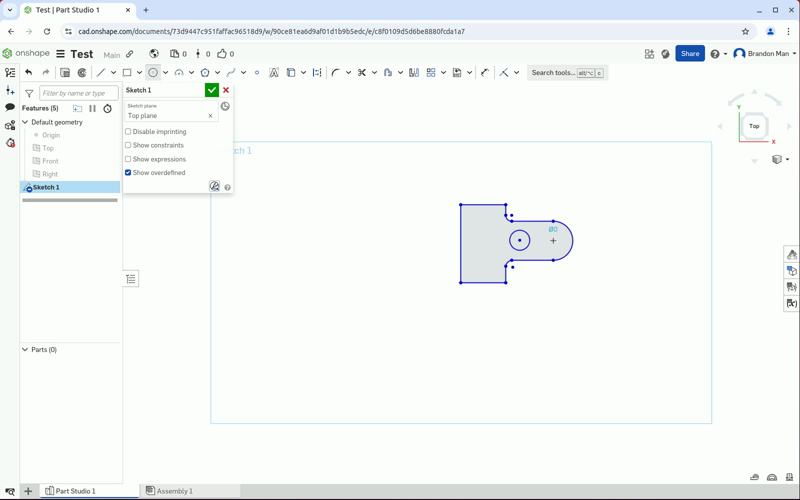
key_up(shift)
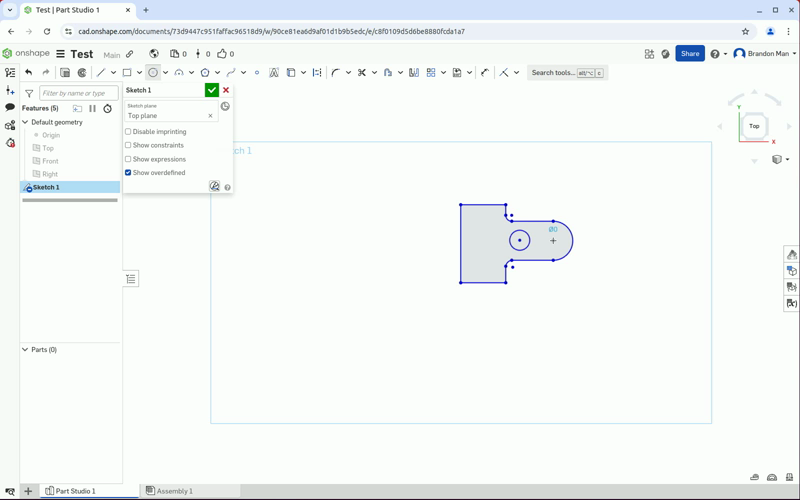
mouse_move(562, 240)
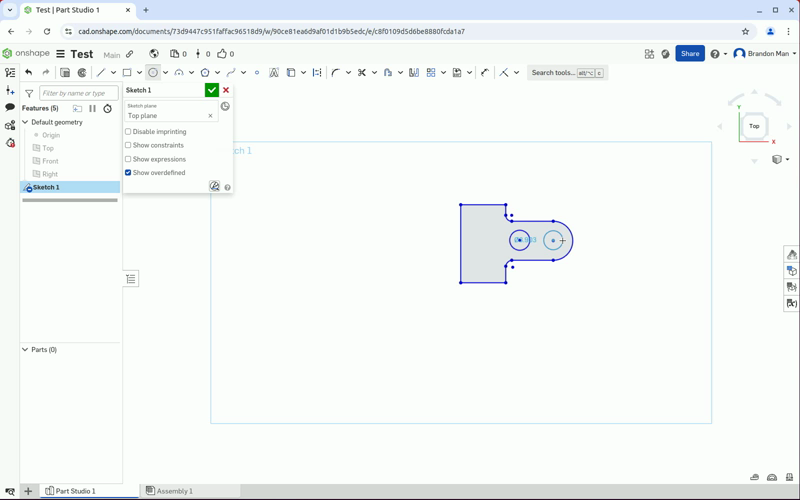
click(562, 240)
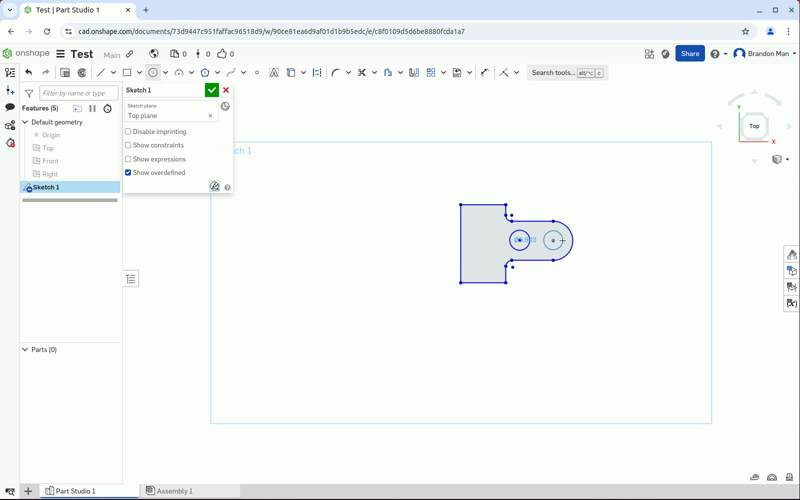
key(esc)
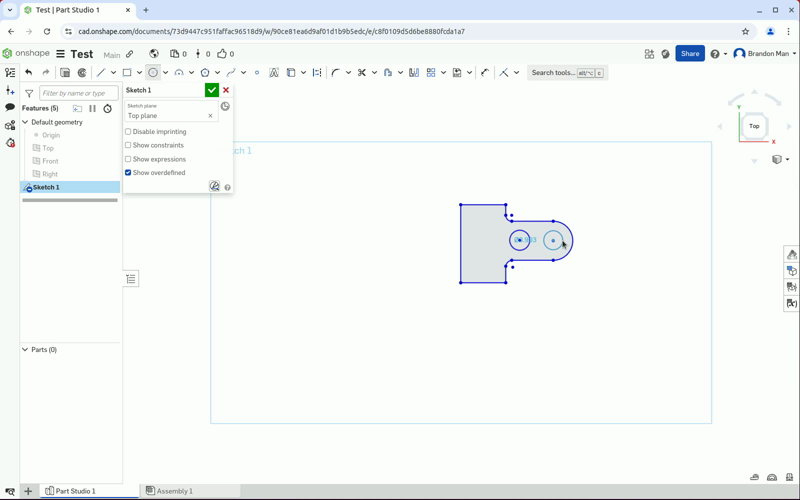
mouse_move(484, 241)
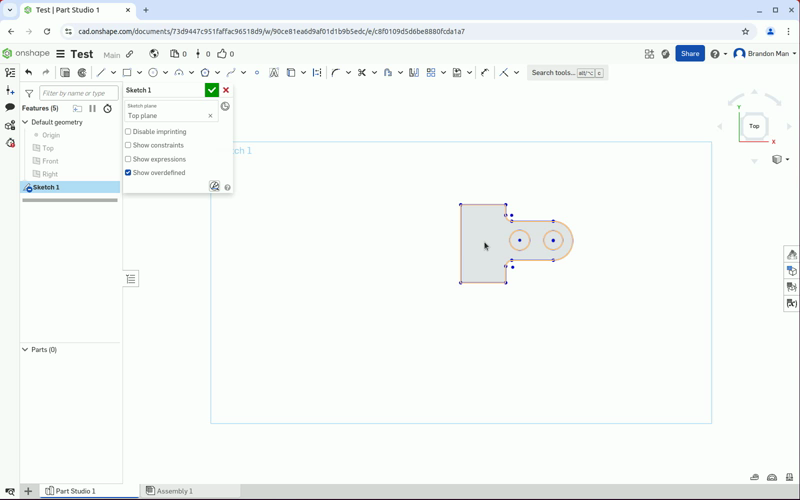
click(484, 241)
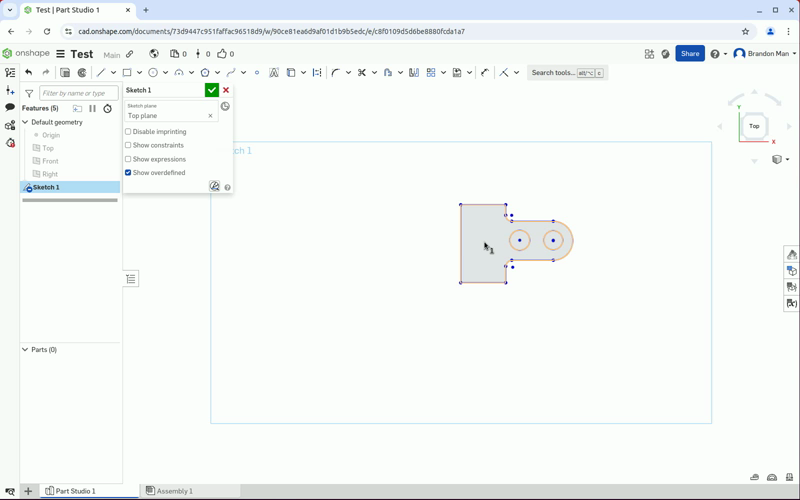
mouse_move(73, 352)
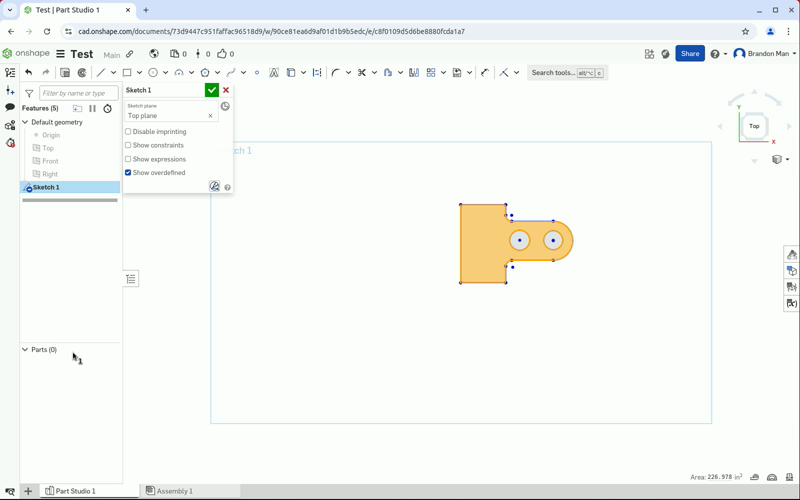
key(shift+y)
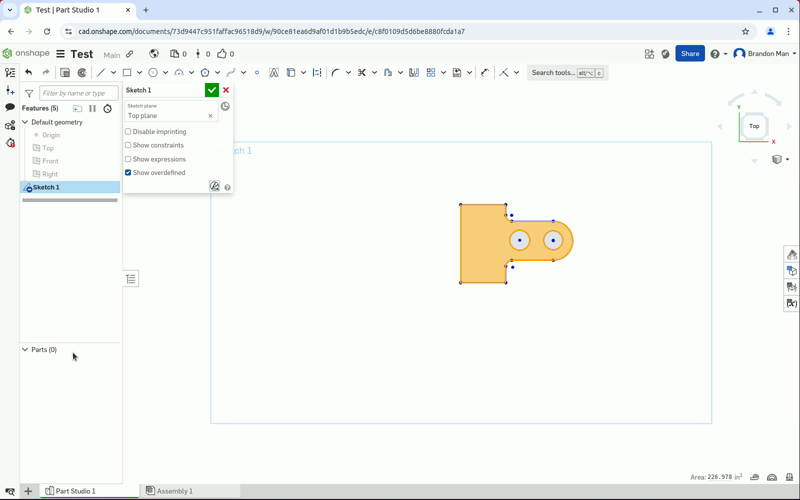
key(shift+e)
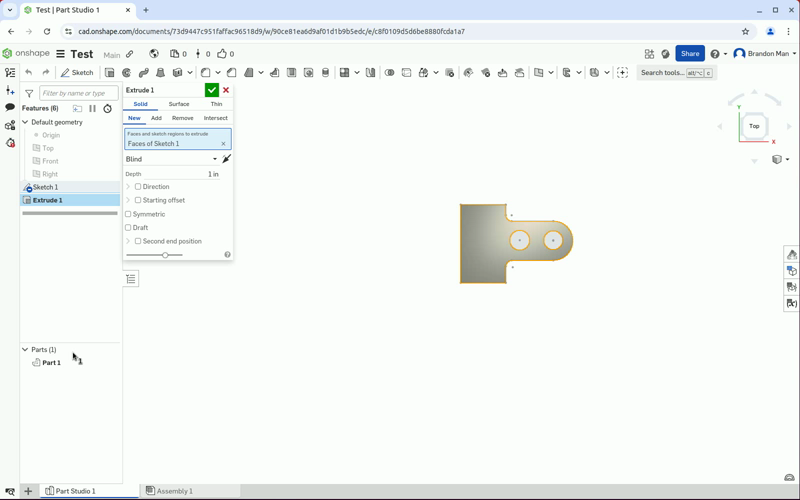
mouse_move(143, 106)
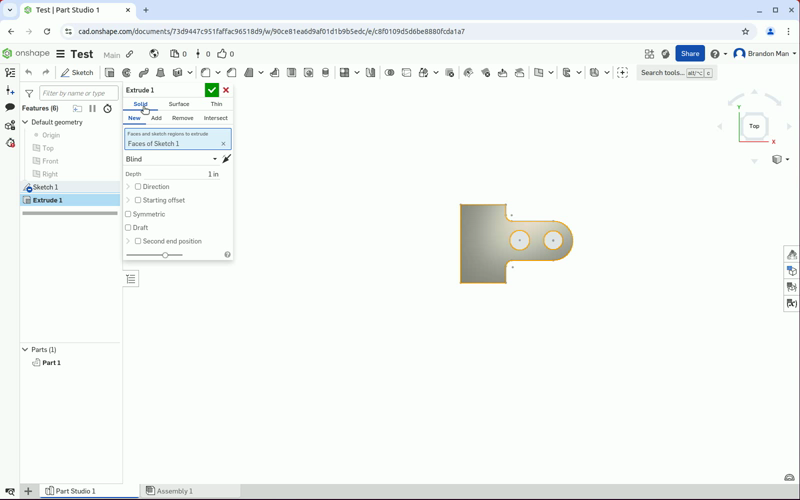
click(143, 106)
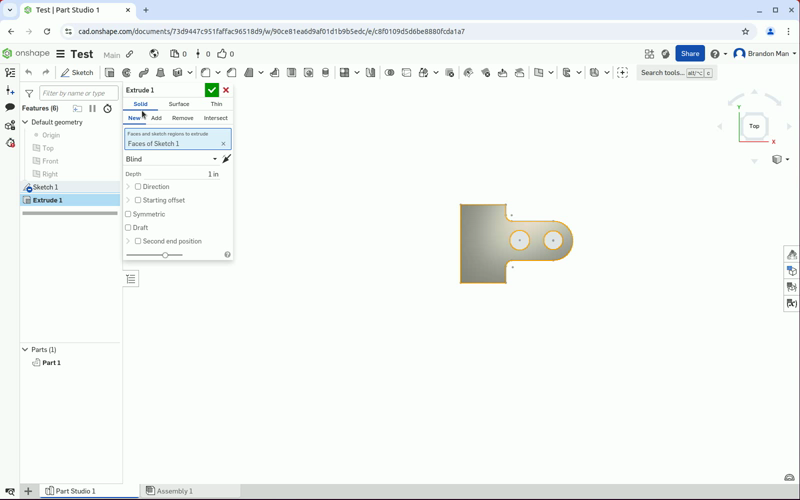
mouse_move(137, 120)
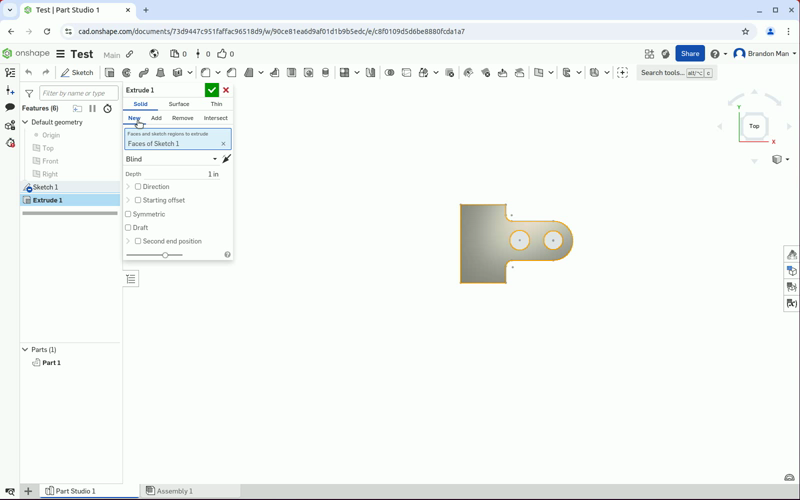
click(137, 120)
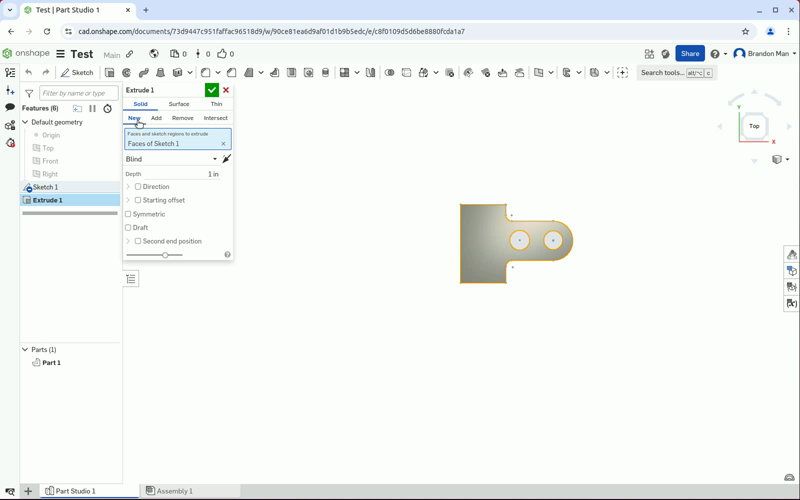
key(tab, 4)
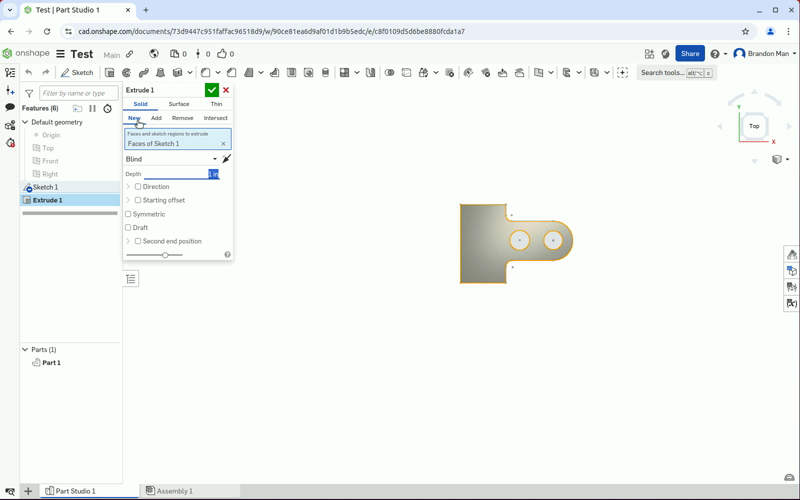
text(1.444)
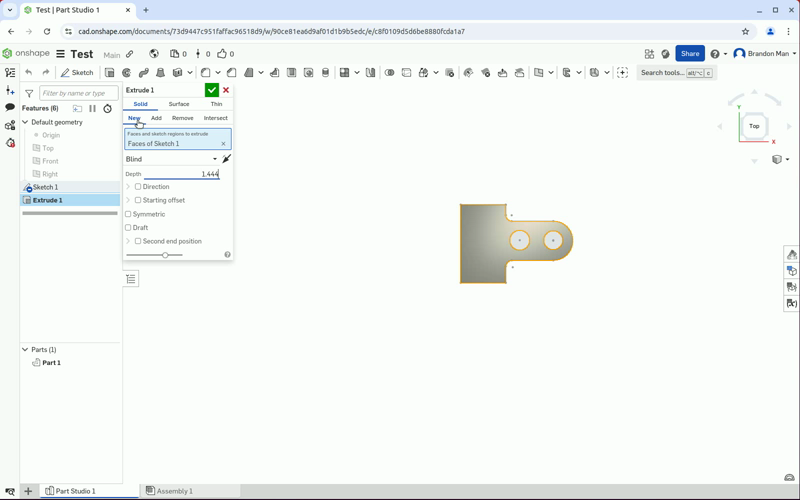
key(enter)
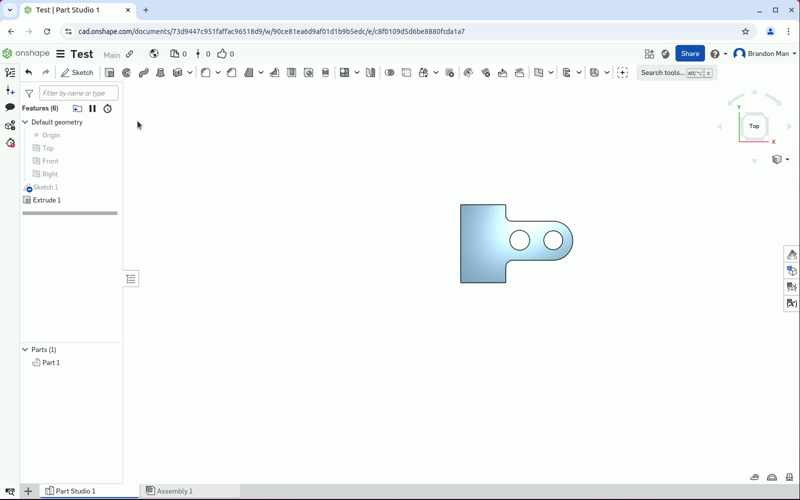
key(shift+h)
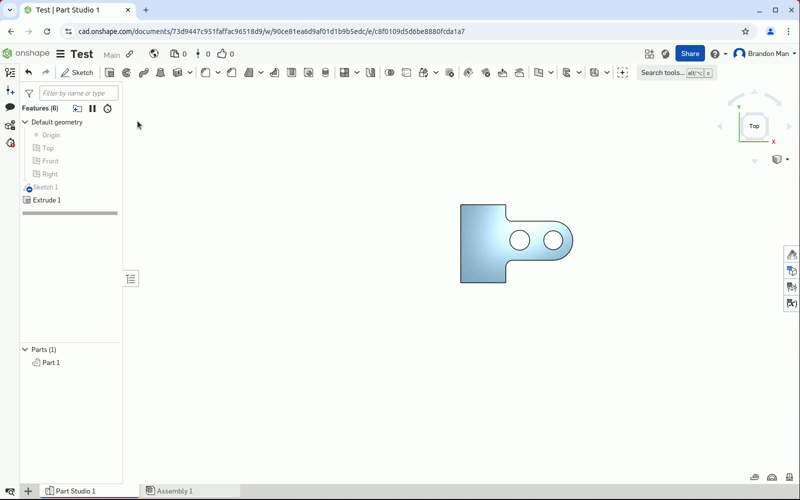
key(shift+h)
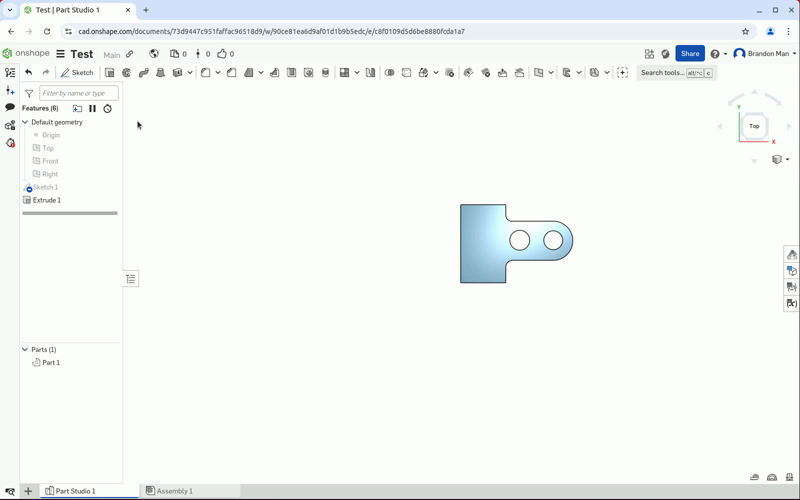
mouse_move(73, 189)
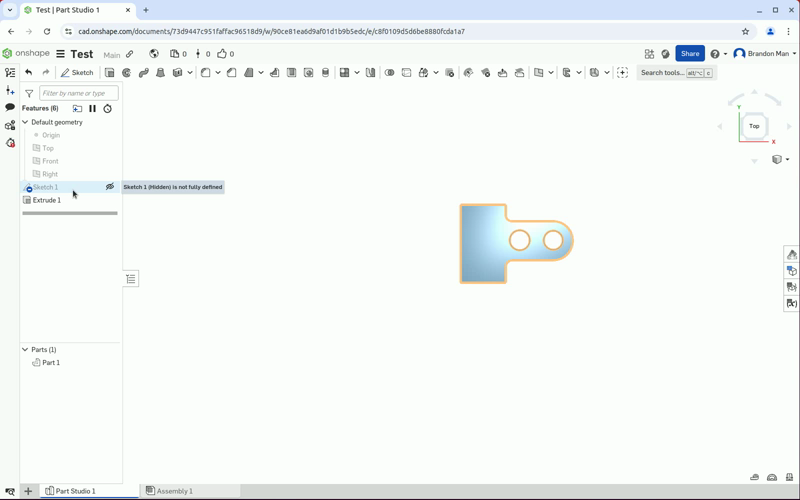
click(73, 189)
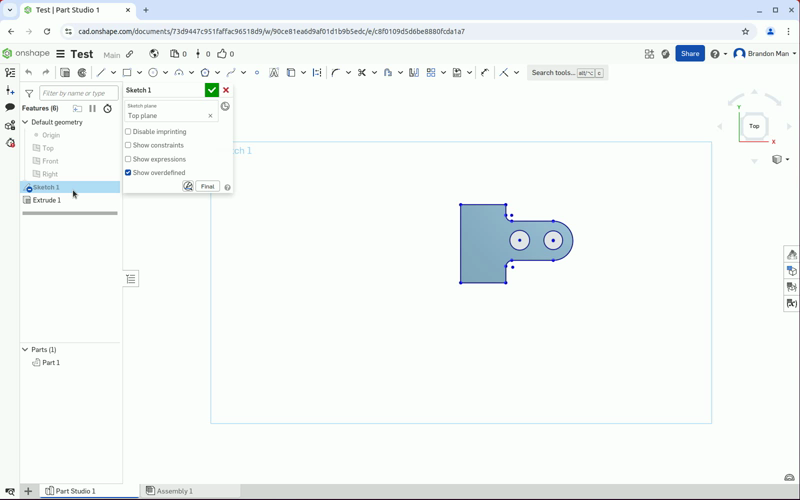
mouse_move(229, 92)
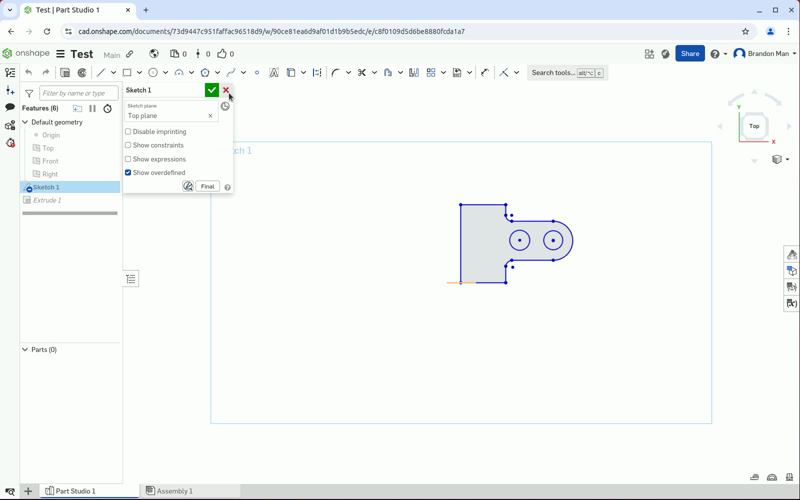
click(229, 92)
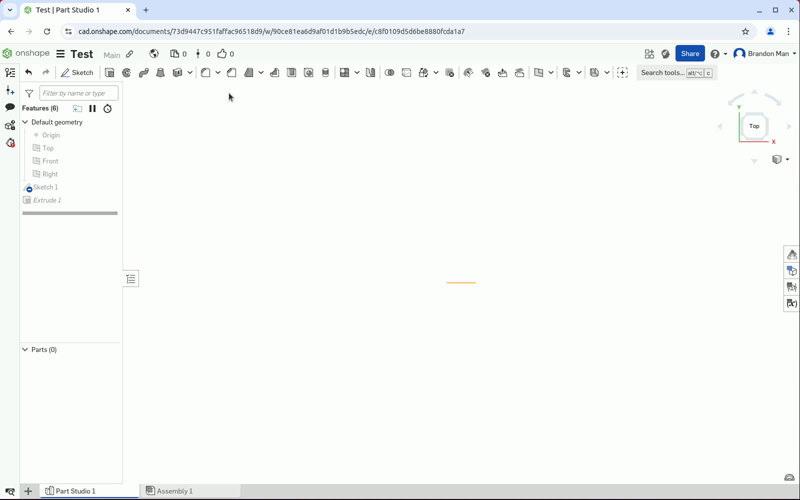
mouse_move(73, 352)
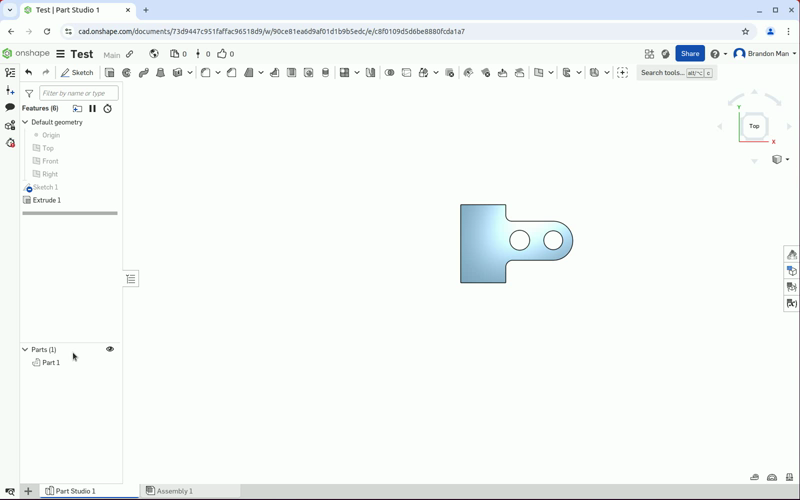
key(y)
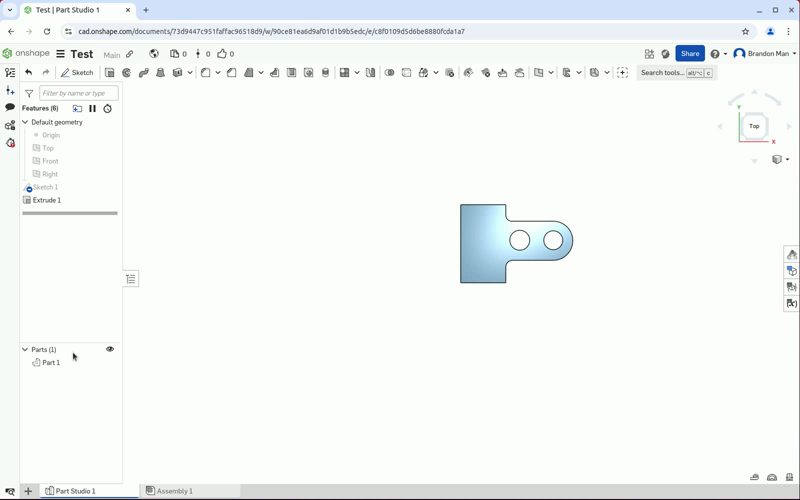
key(shift+p)
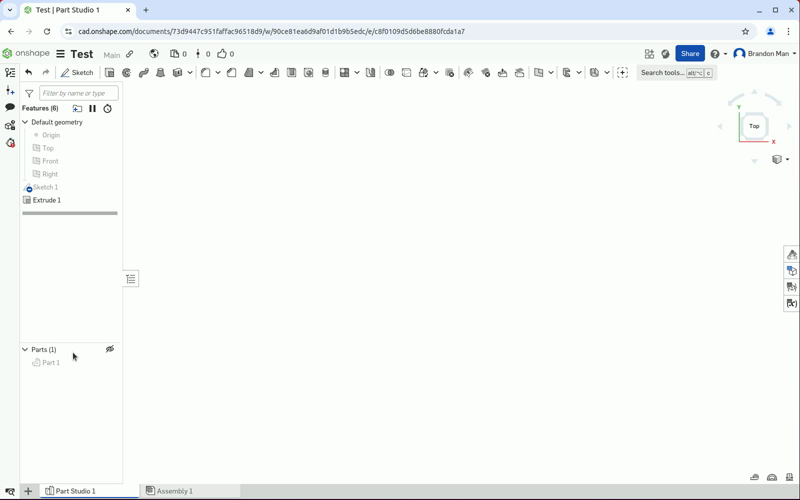
key(space)
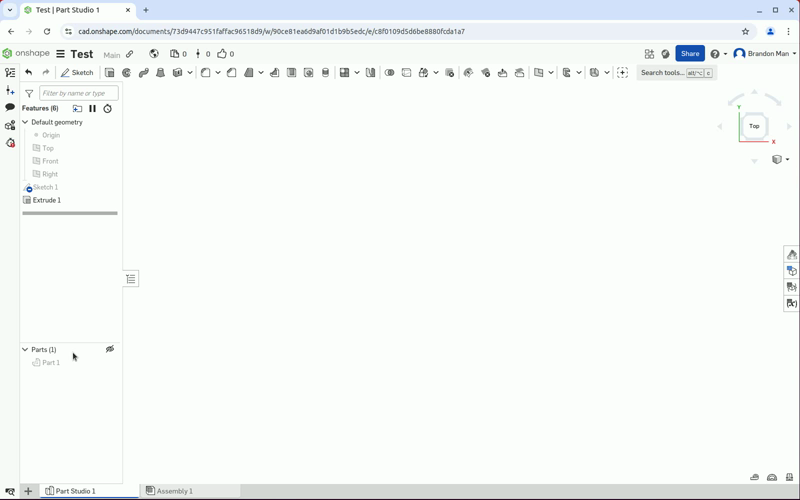
key_down(shift)
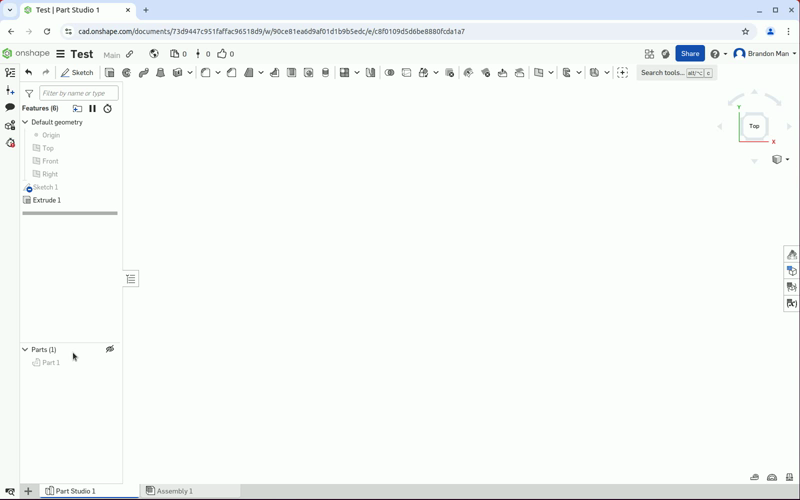
key(up)
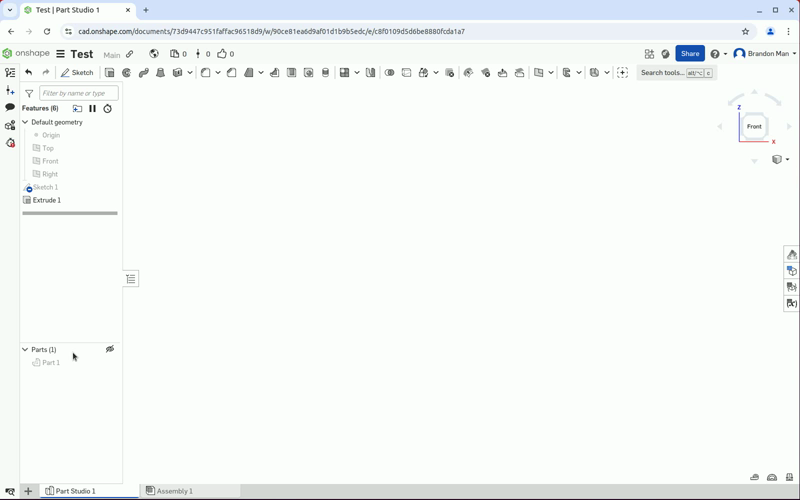
key_up(shift)
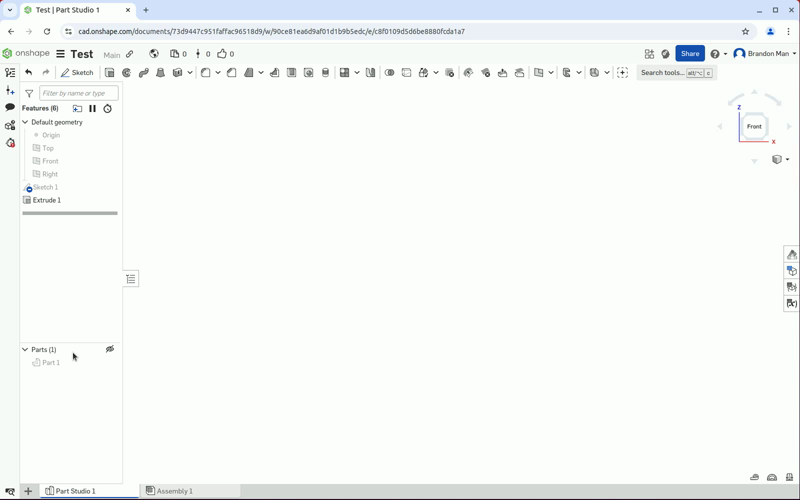
key(space)
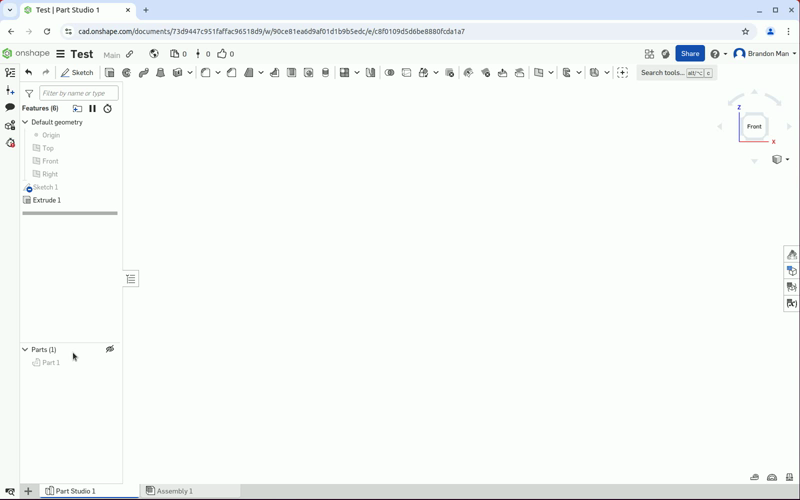
key_down(shift)
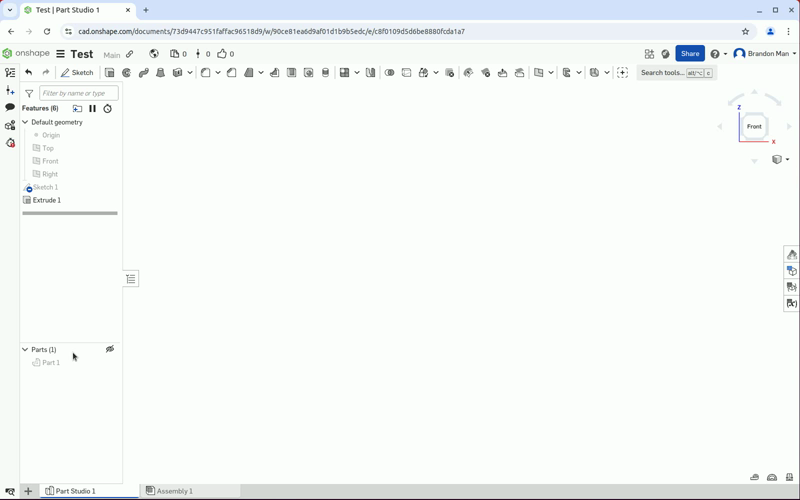
key(left)
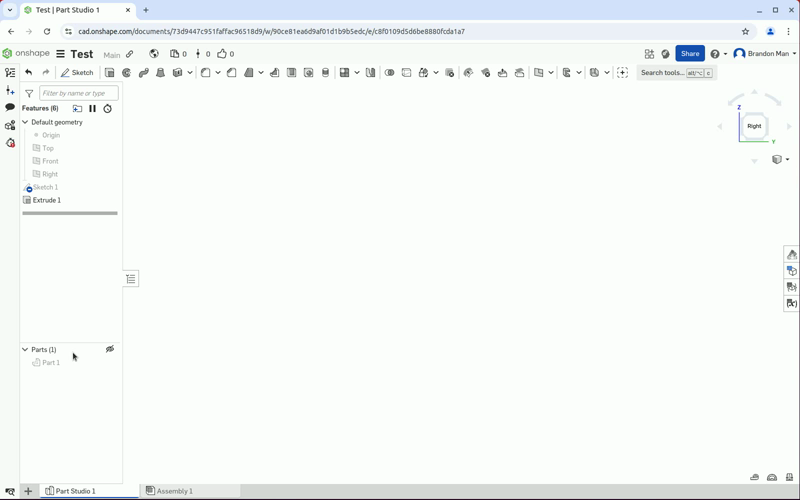
key_up(shift)
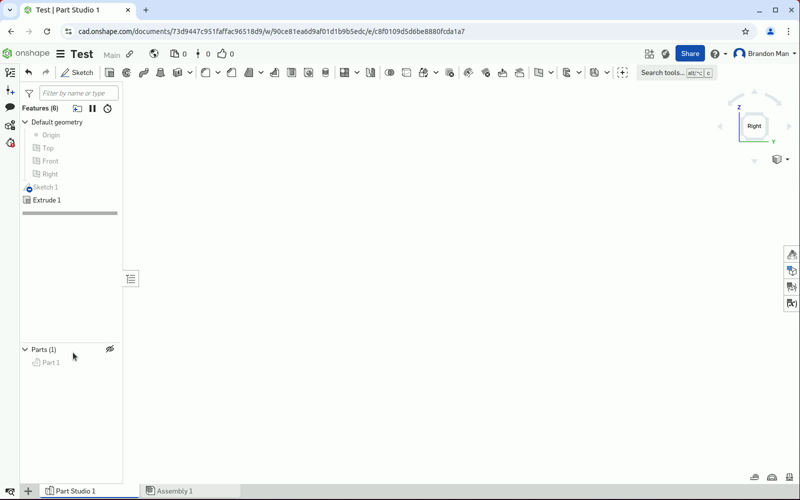
mouse_move(73, 352)
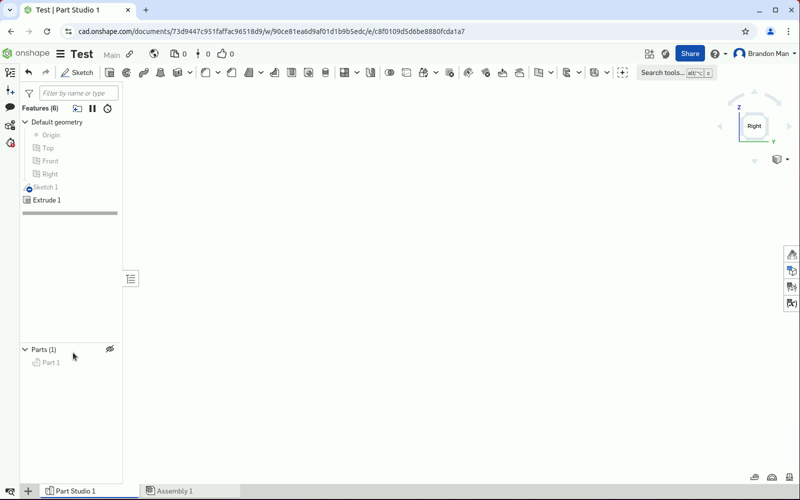
key(shift+y)
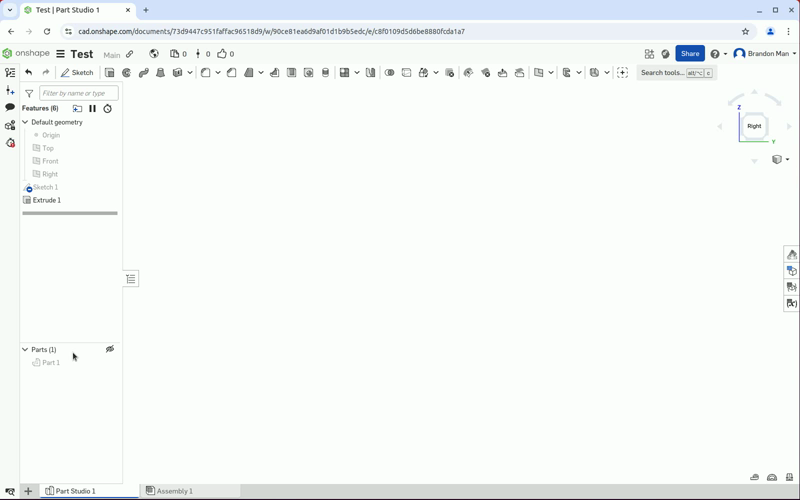
key(shift+s)
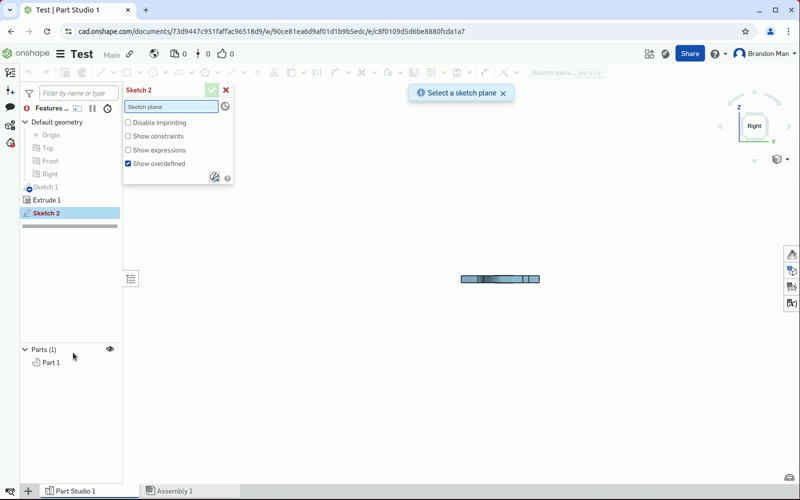
mouse_move(73, 176)
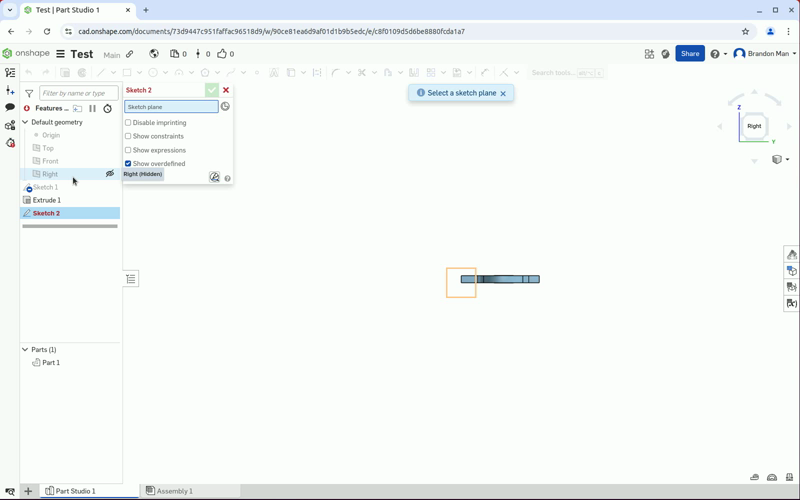
click(73, 176)
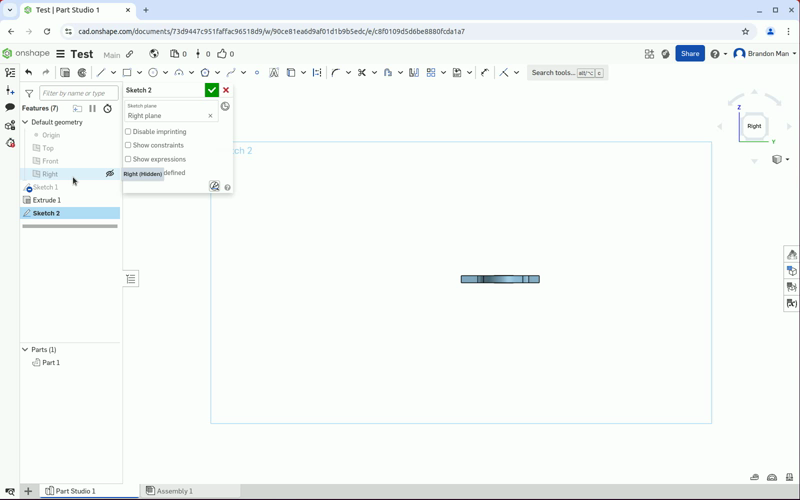
mouse_move(73, 352)
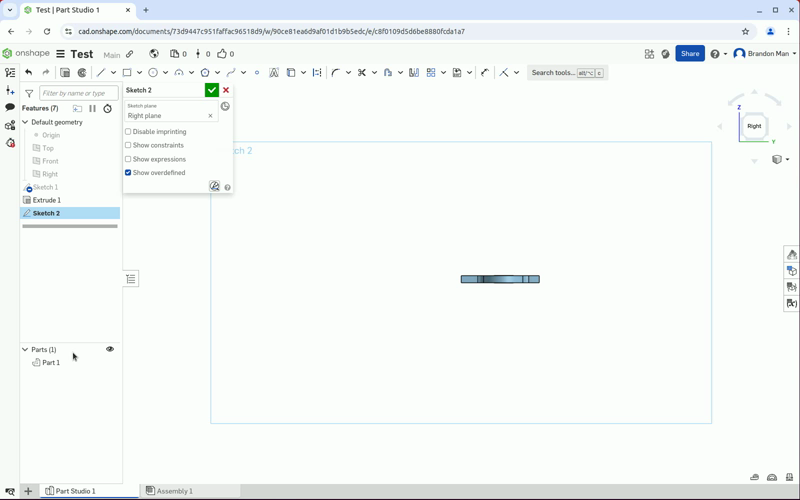
key(y)
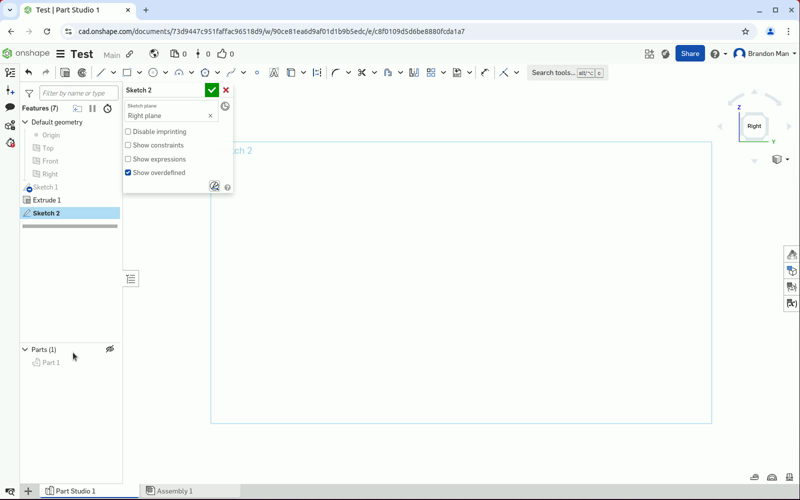
key(a)
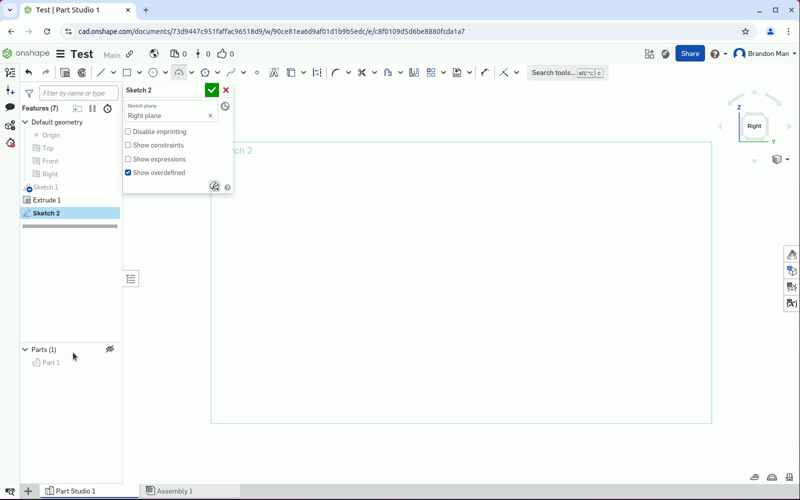
key_down(shift)
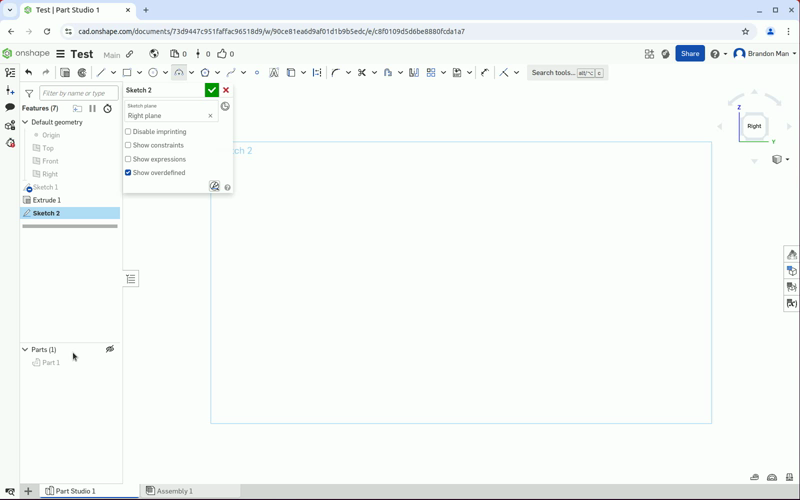
mouse_move(460, 271)
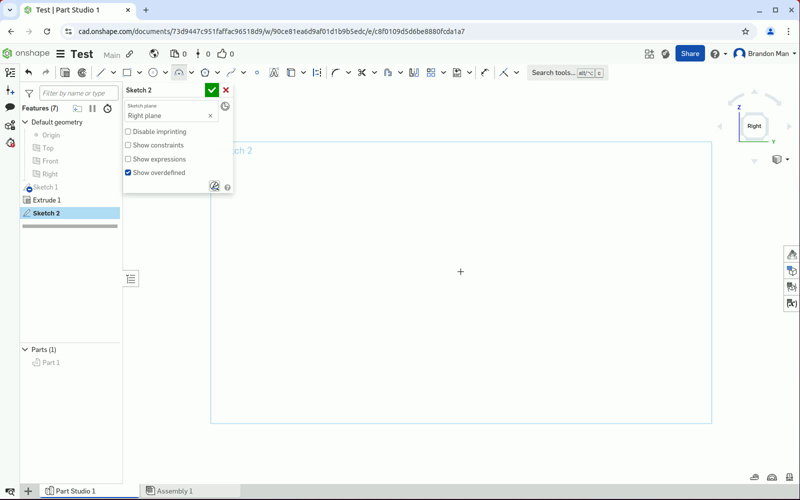
click(460, 271)
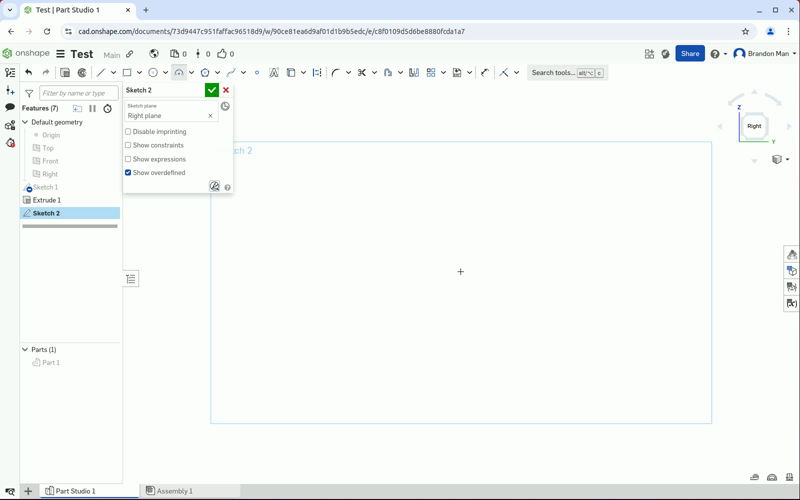
key_up(shift)
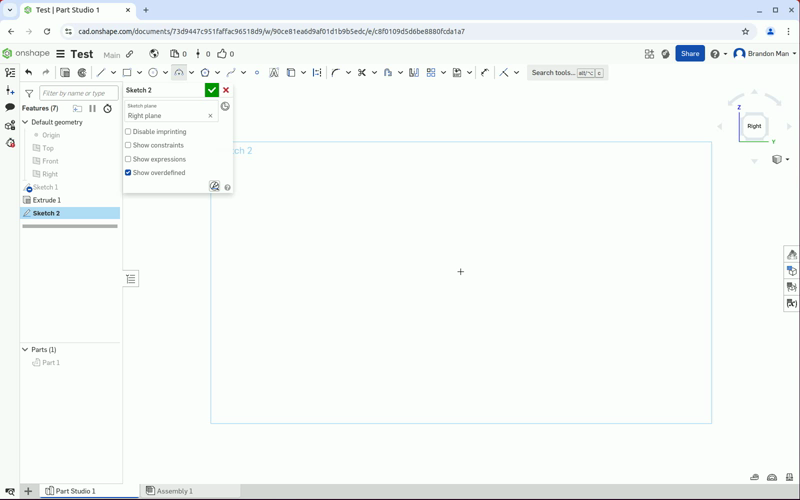
key_down(shift)
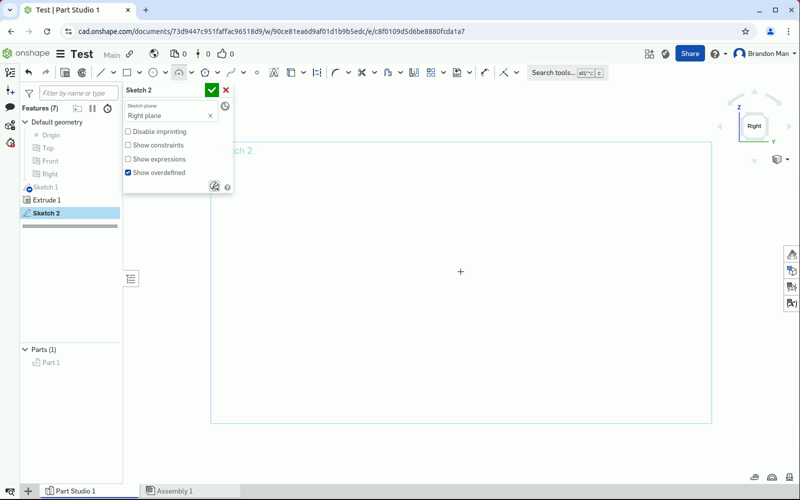
mouse_move(472, 282)
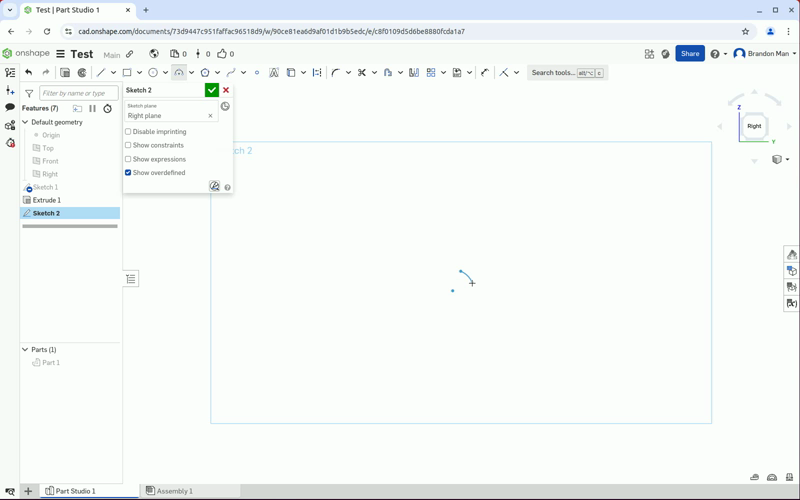
click(472, 282)
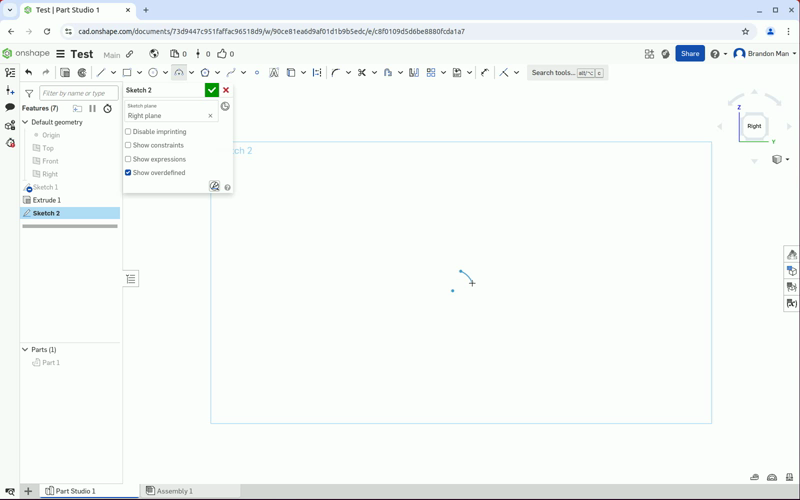
mouse_move(464, 279)
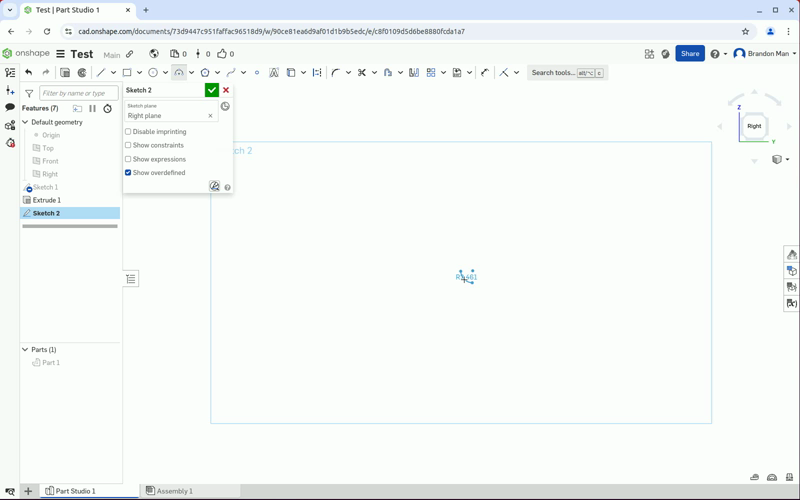
click(464, 279)
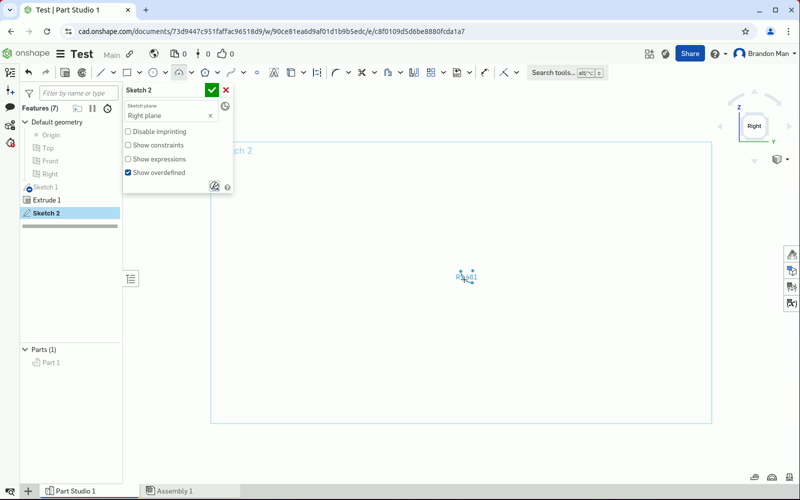
key_up(shift)
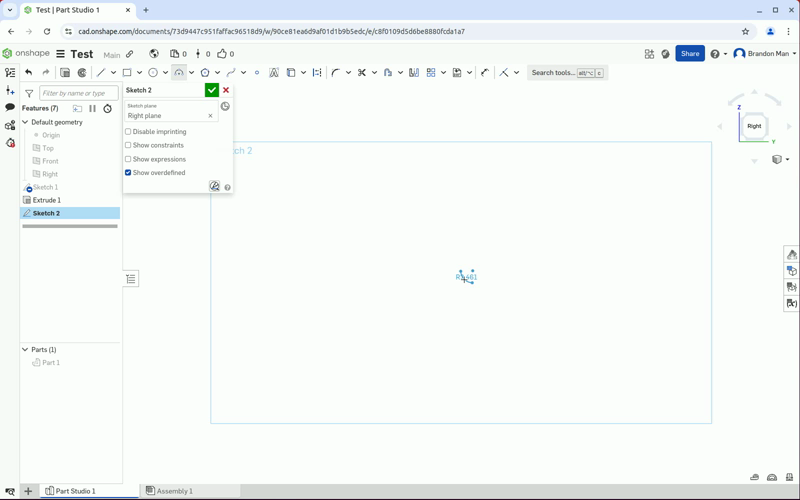
key(esc)
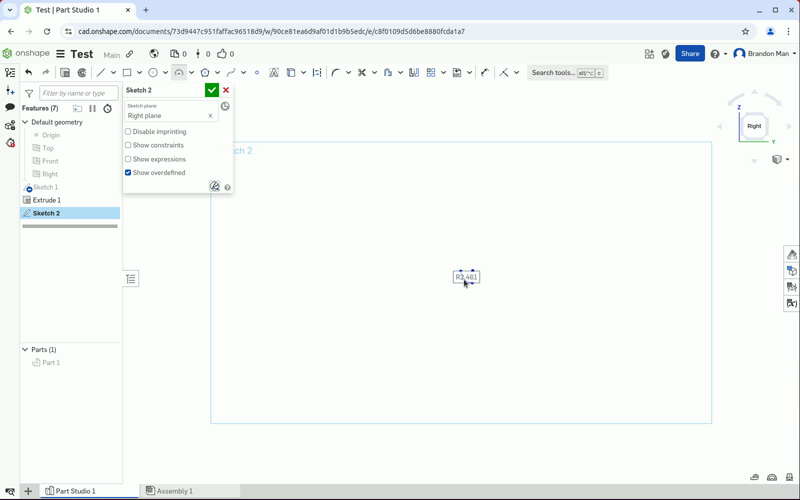
key(l)
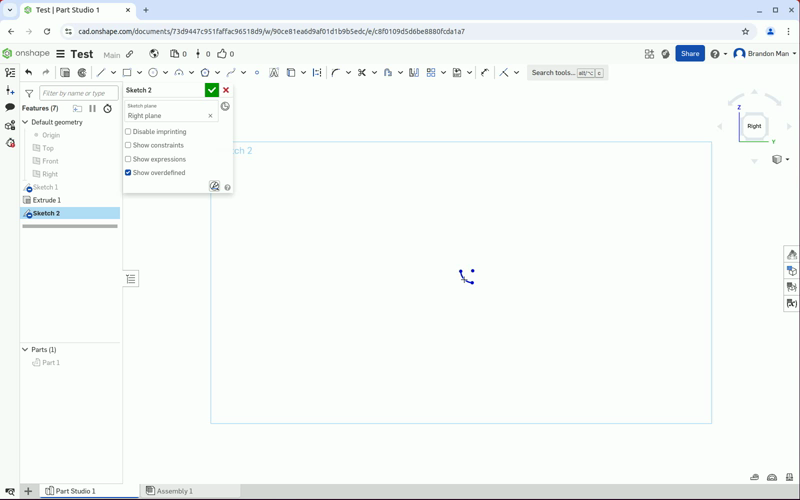
mouse_move(472, 282)
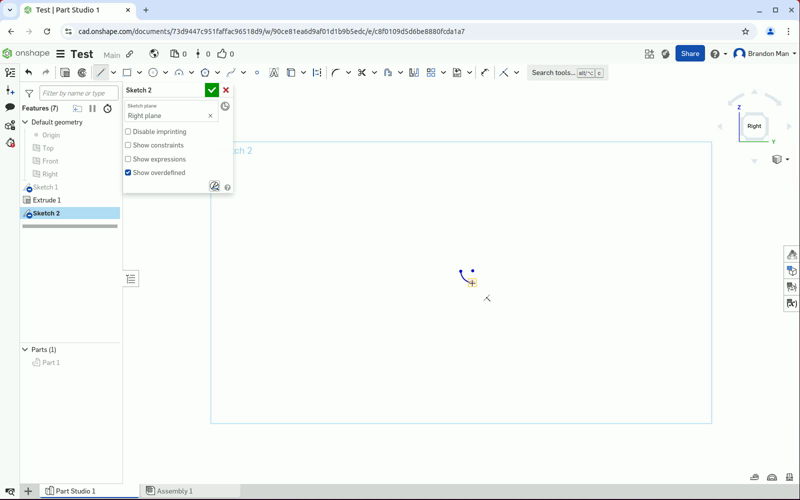
click(472, 282)
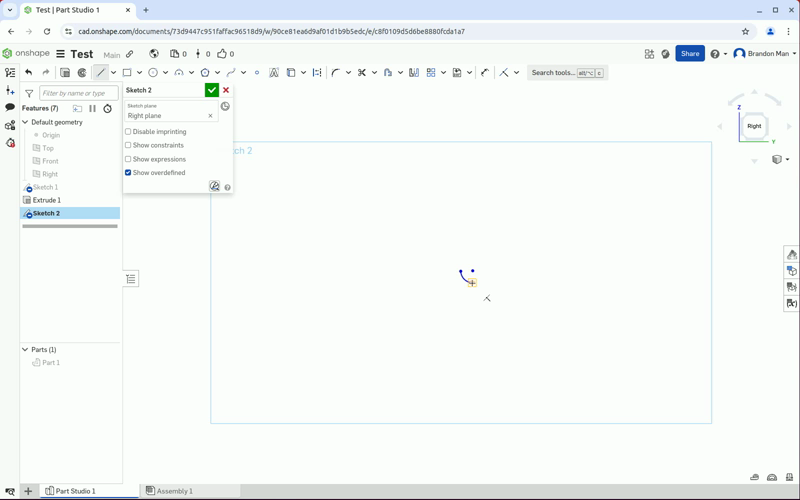
key_down(shift)
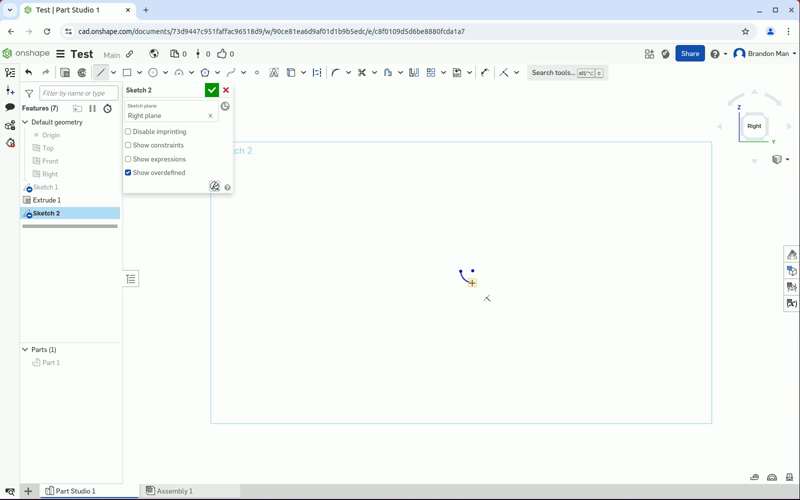
mouse_move(502, 282)
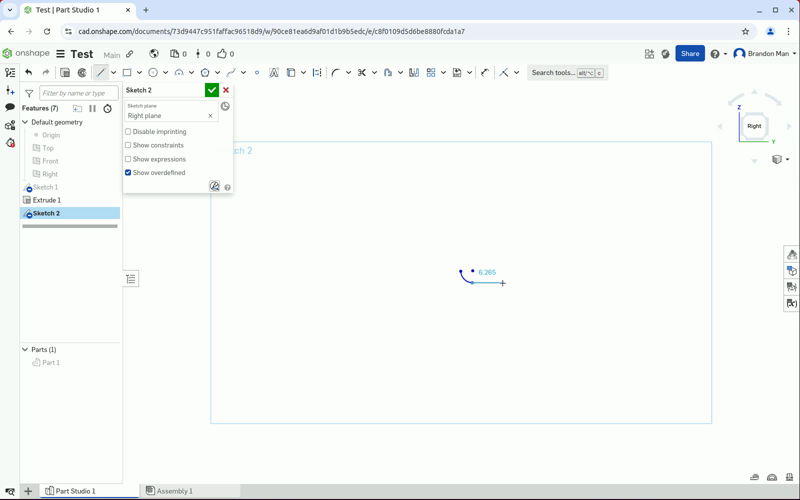
mouse_move(528, 282)
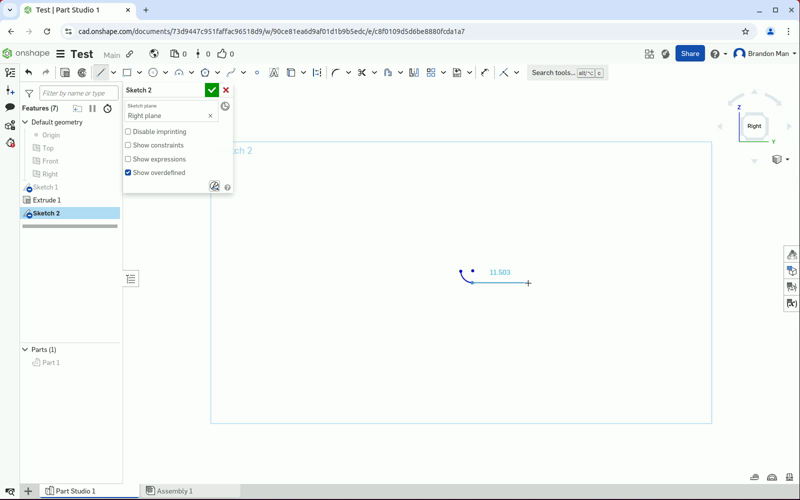
click(528, 282)
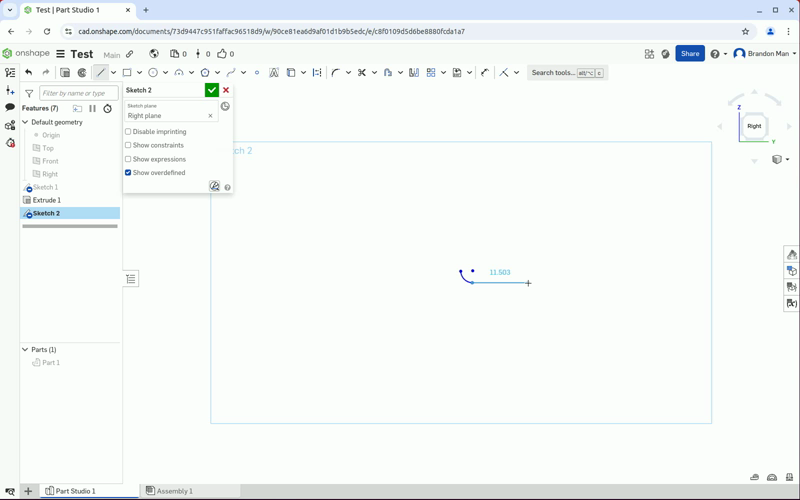
key_up(shift)
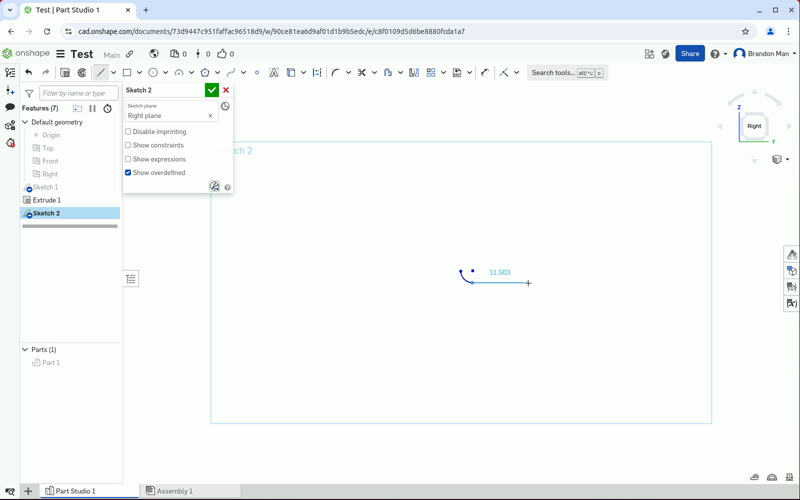
key(esc)
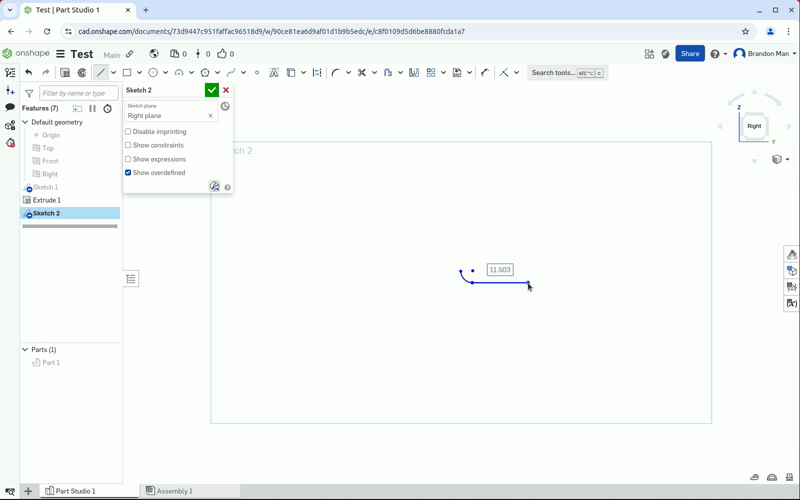
key(a)
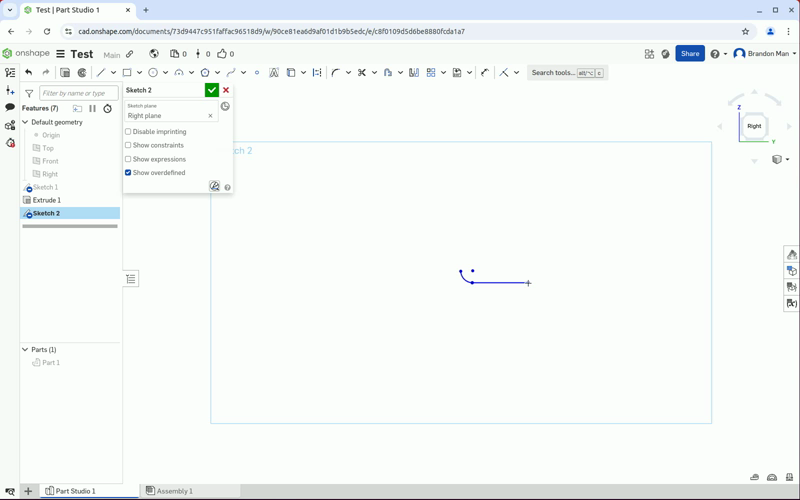
mouse_move(528, 282)
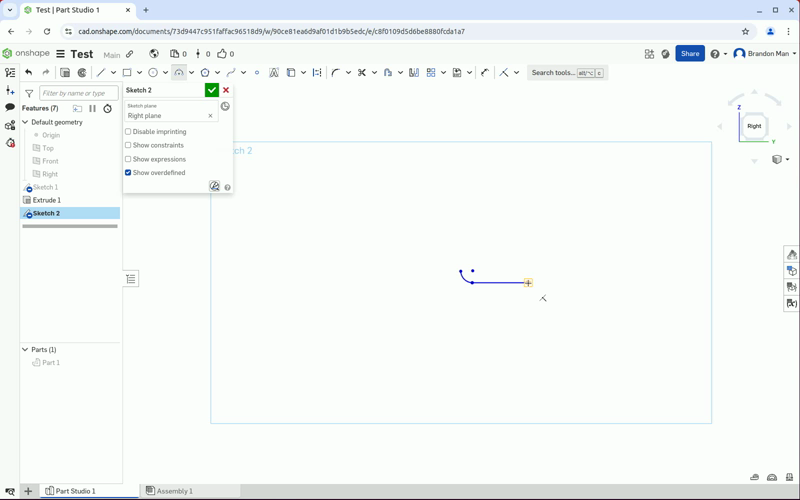
click(528, 282)
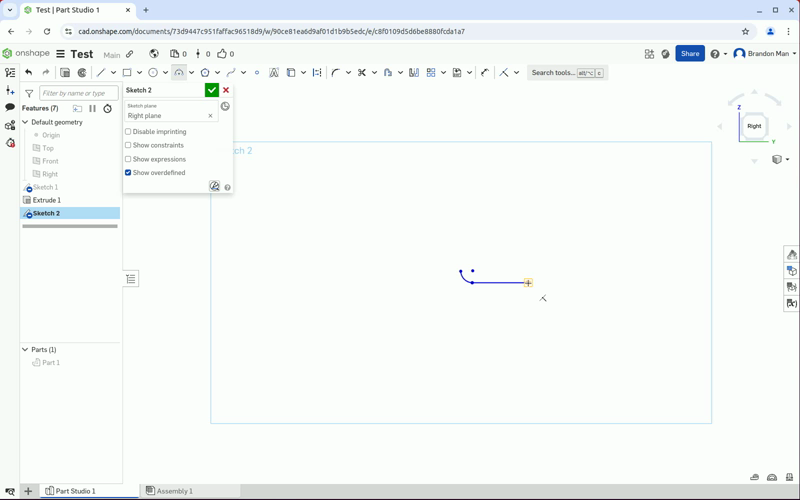
key_down(shift)
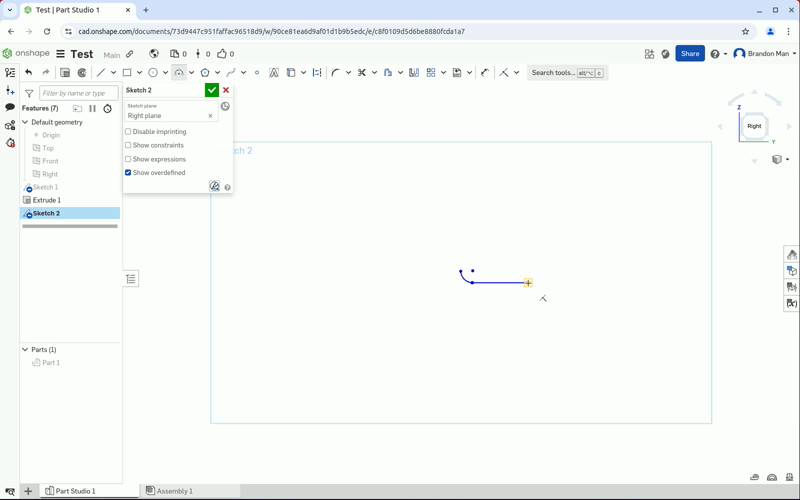
mouse_move(539, 271)
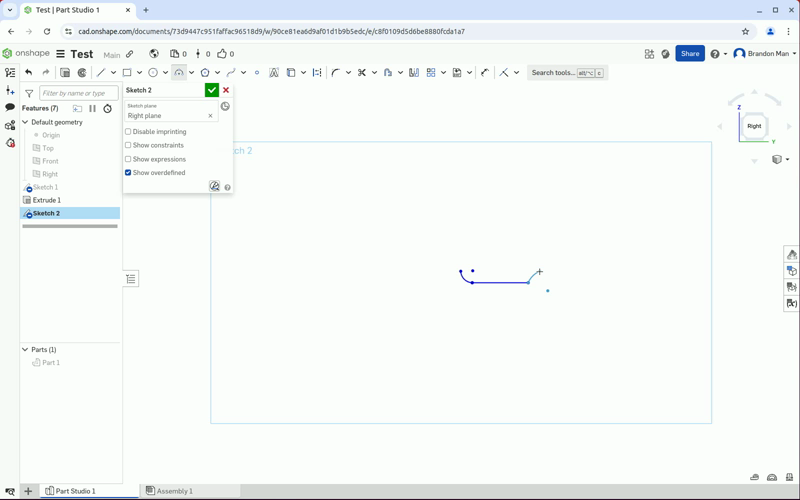
click(539, 271)
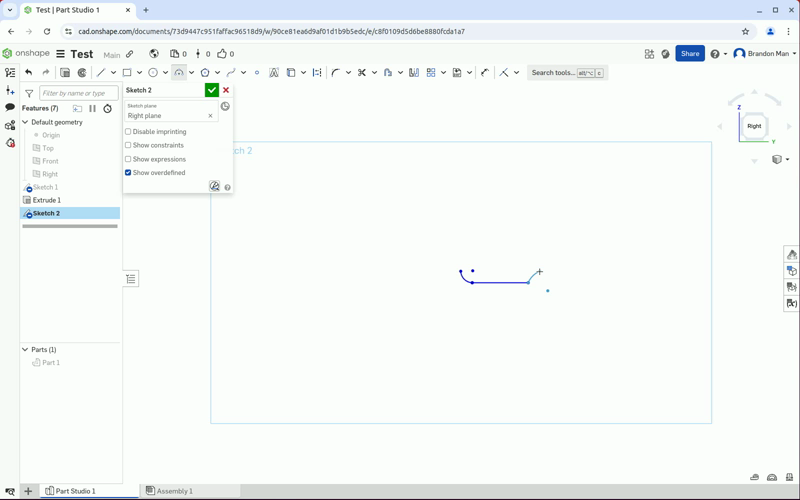
mouse_move(536, 279)
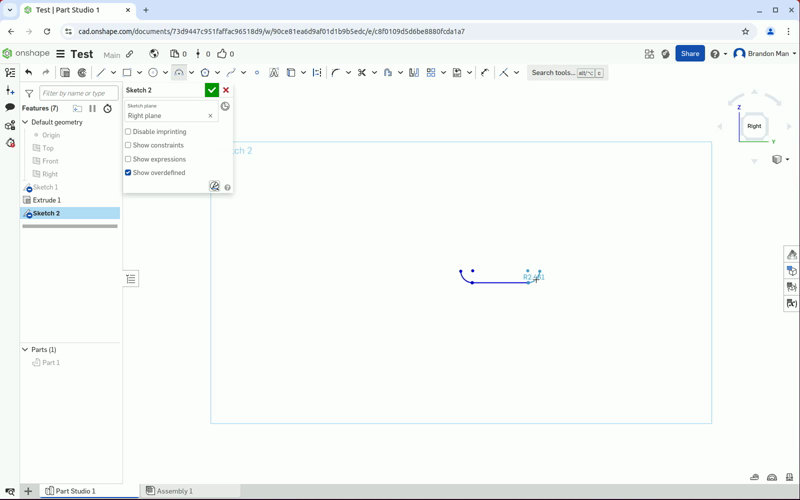
click(536, 279)
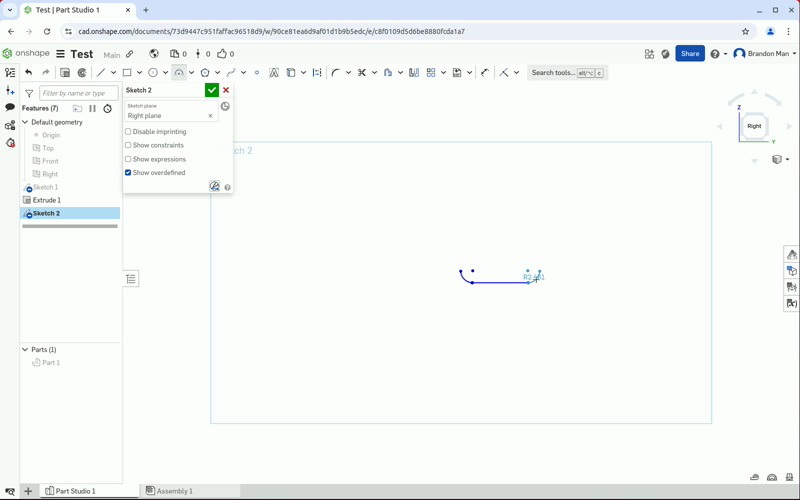
key_up(shift)
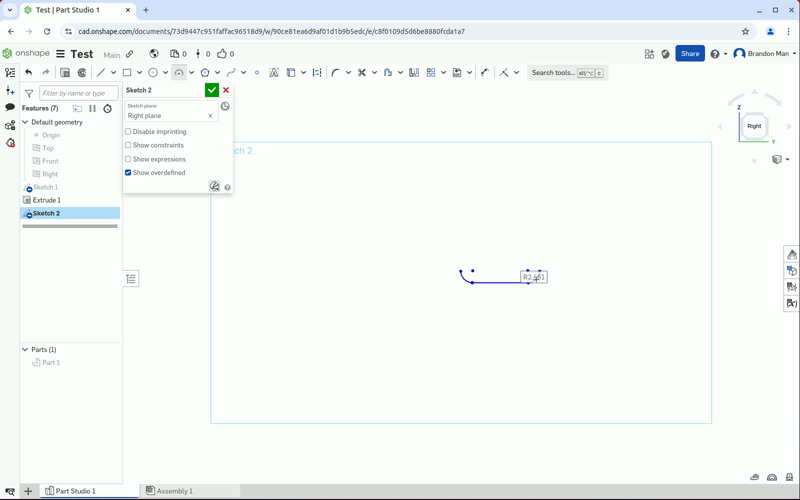
key(esc)
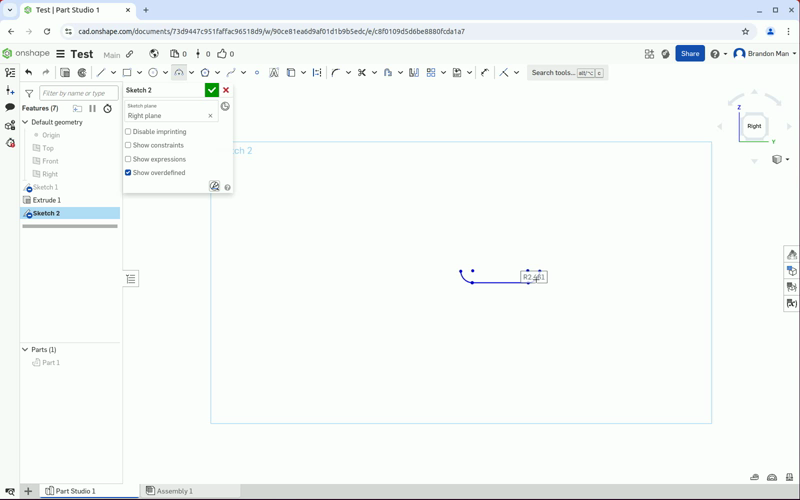
key(l)
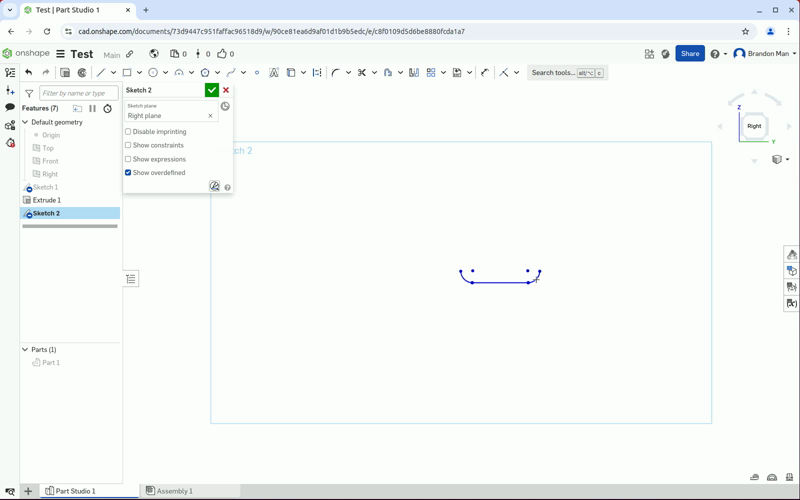
mouse_move(539, 271)
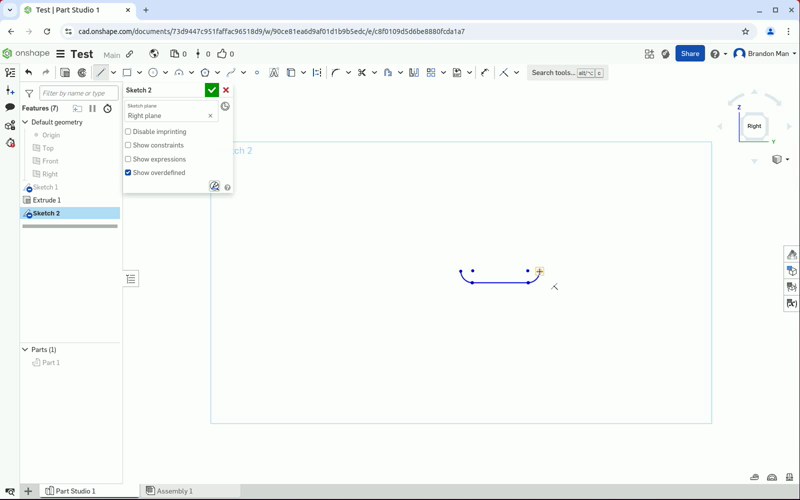
click(539, 271)
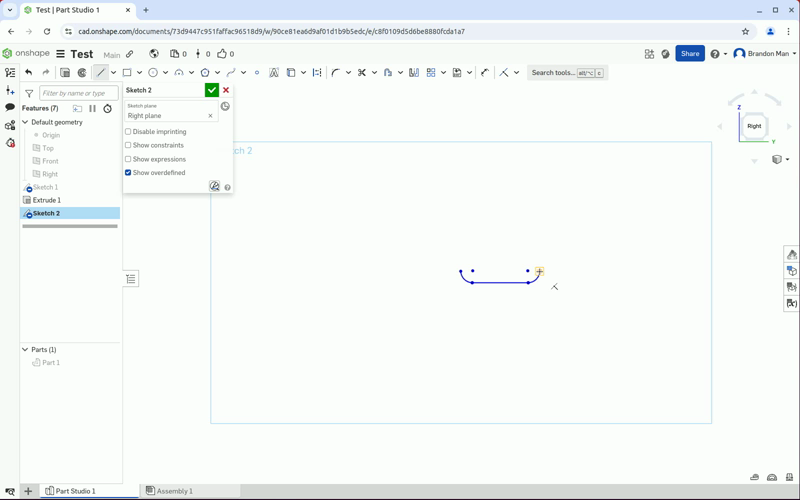
key_down(shift)
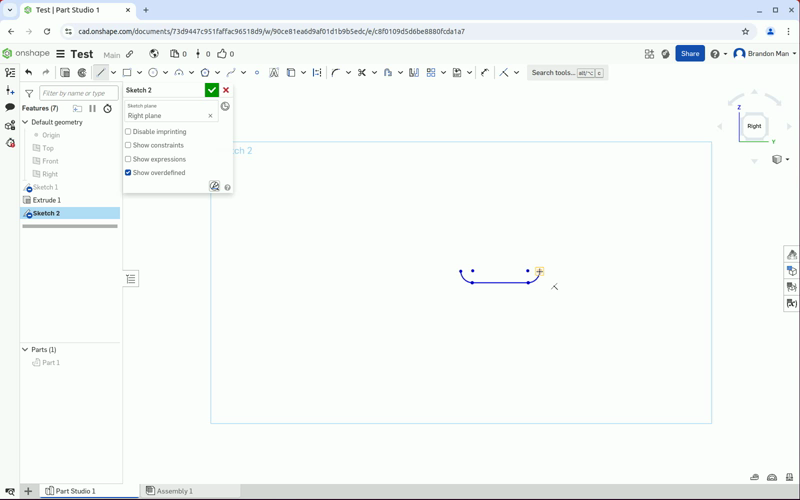
mouse_move(569, 271)
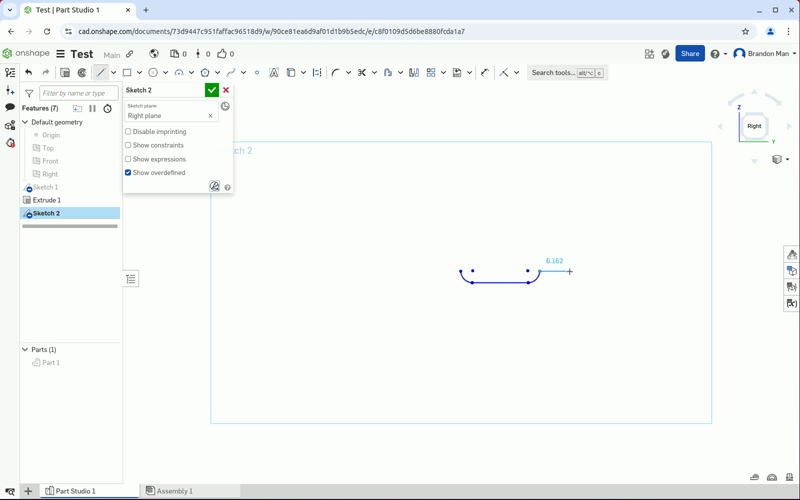
mouse_move(539, 214)
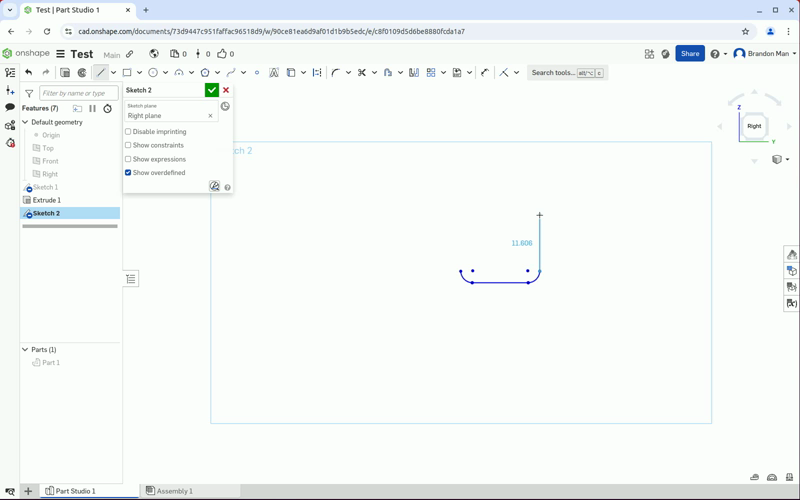
click(539, 214)
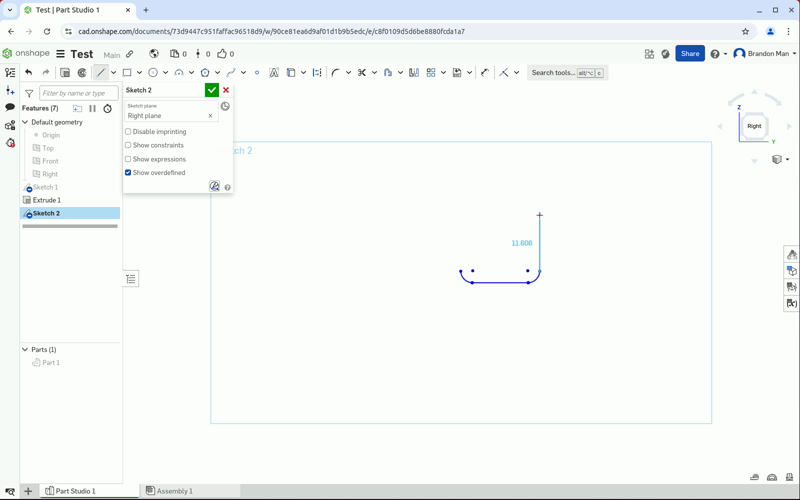
key_up(shift)
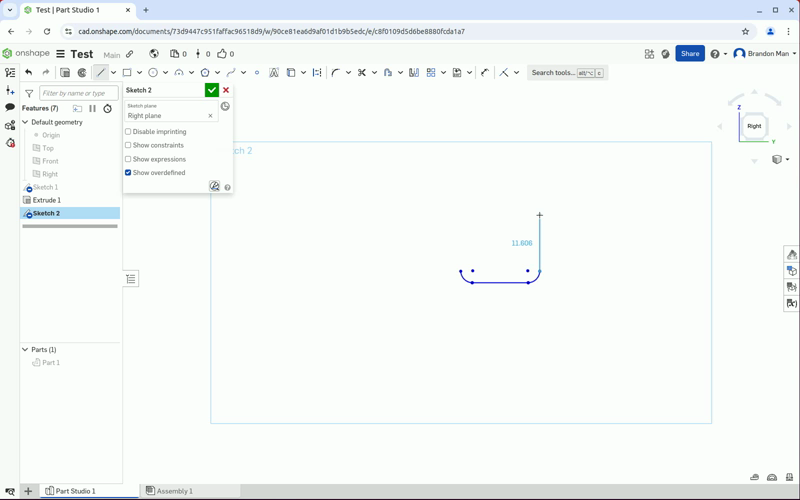
key_down(shift)
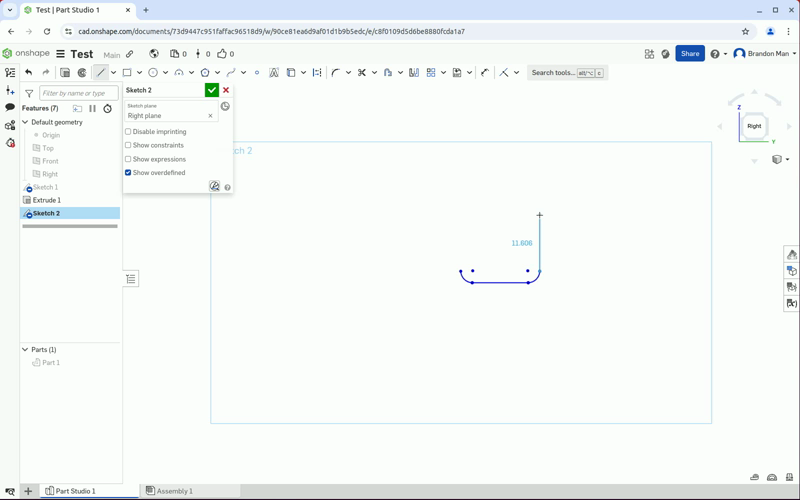
mouse_move(569, 214)
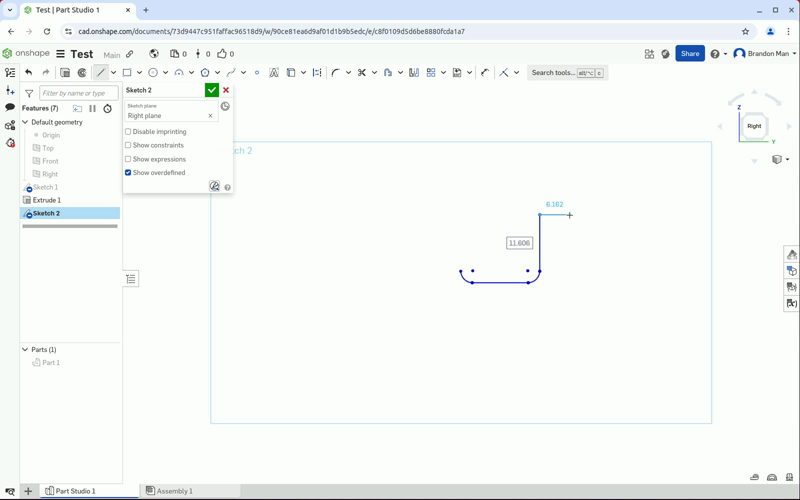
mouse_move(533, 214)
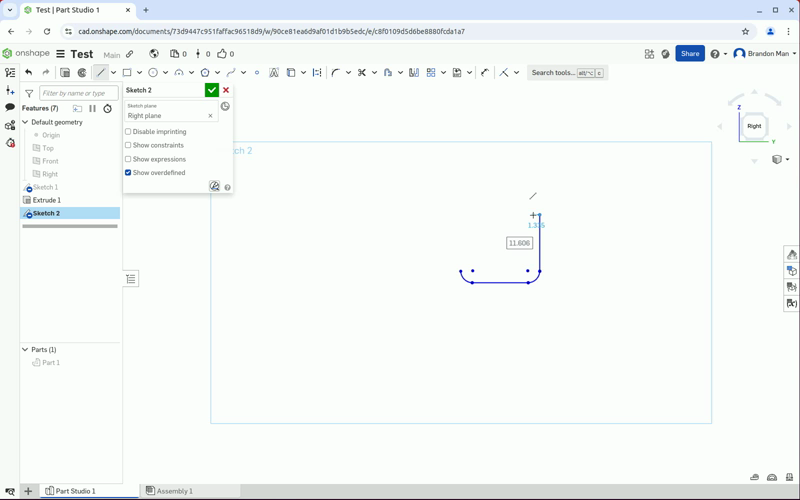
scroll(6)
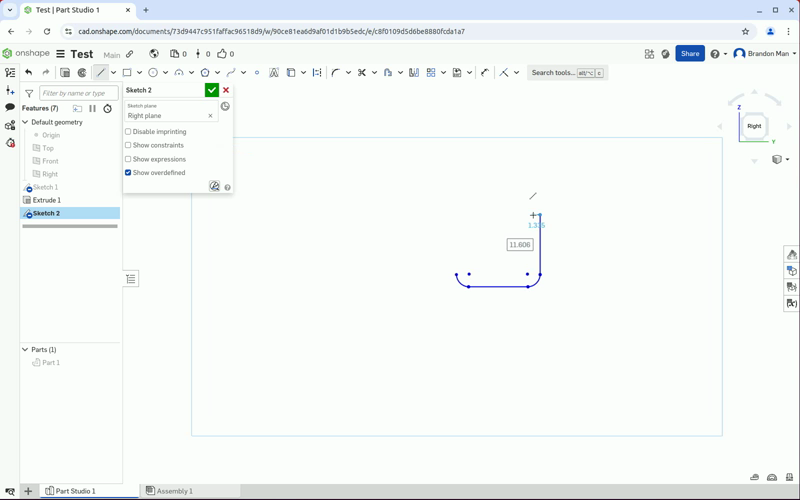
scroll(6)
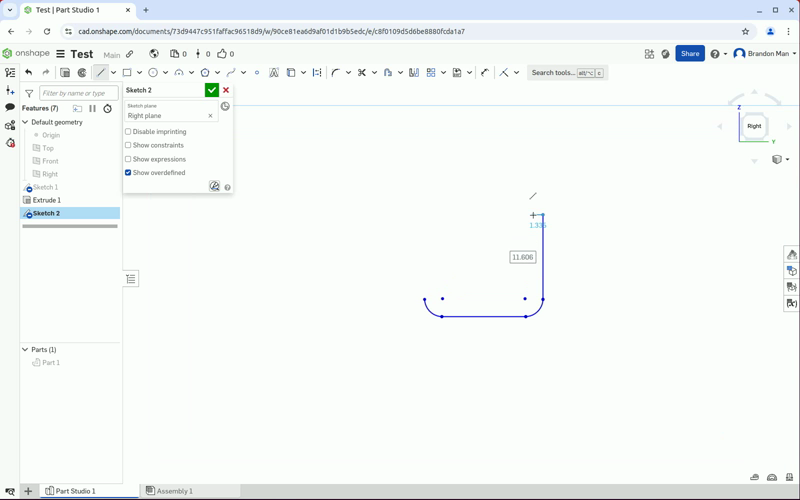
scroll(6)
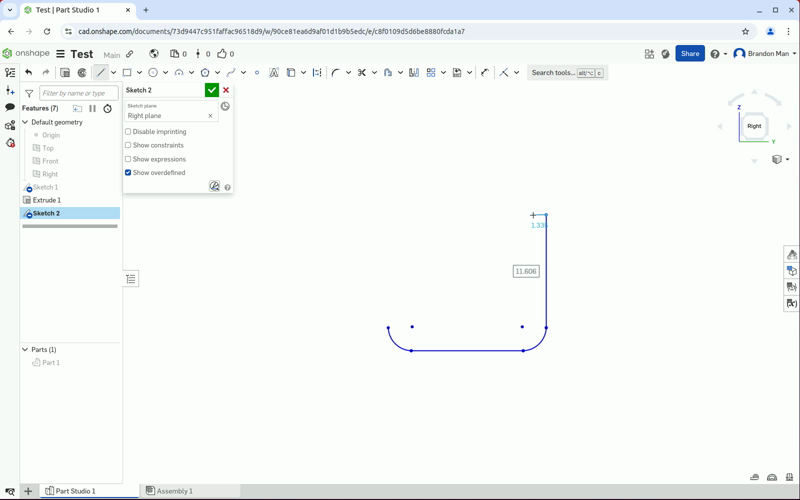
scroll(6)
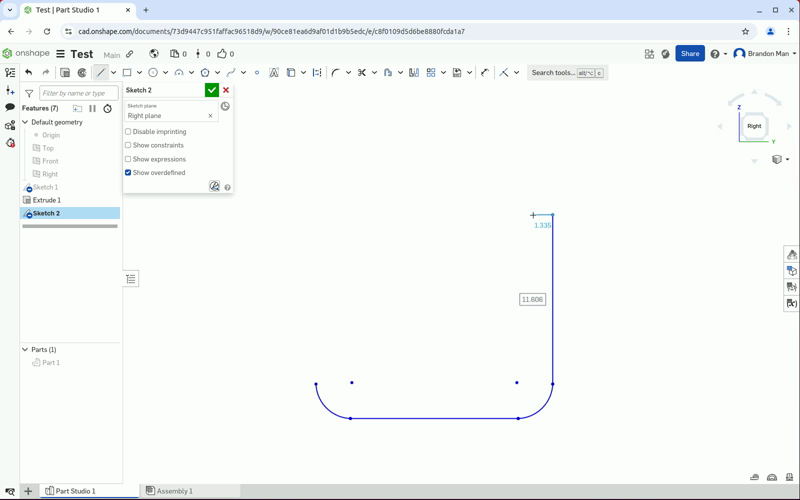
scroll(6)
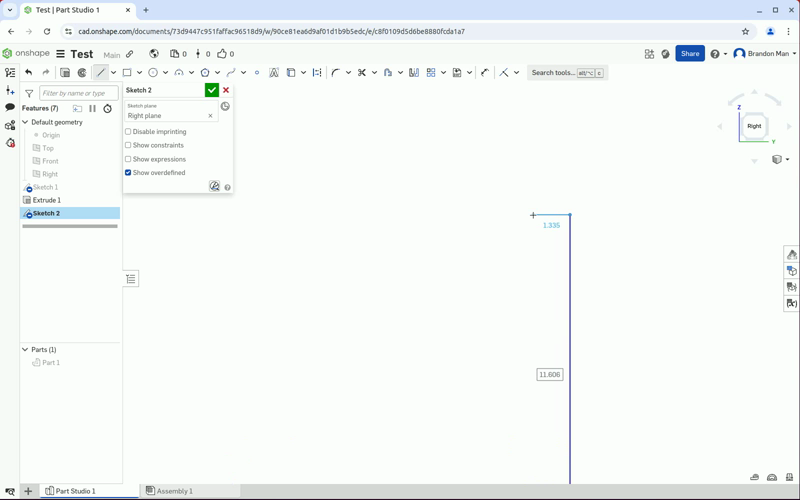
scroll(6)
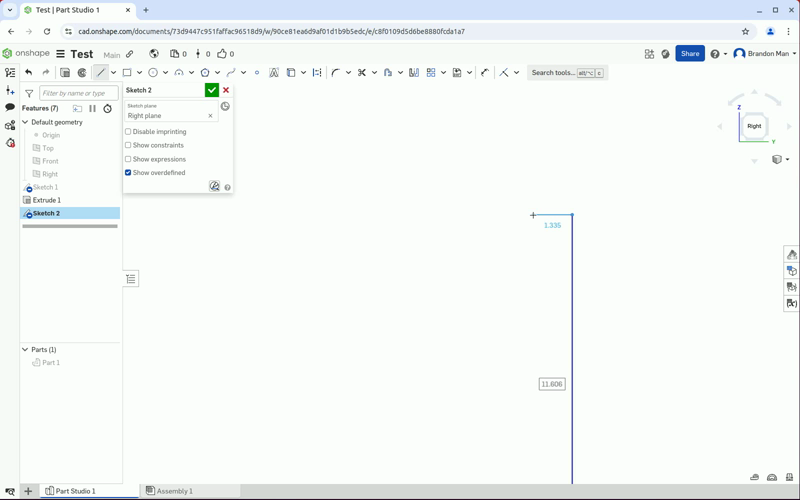
scroll(6)
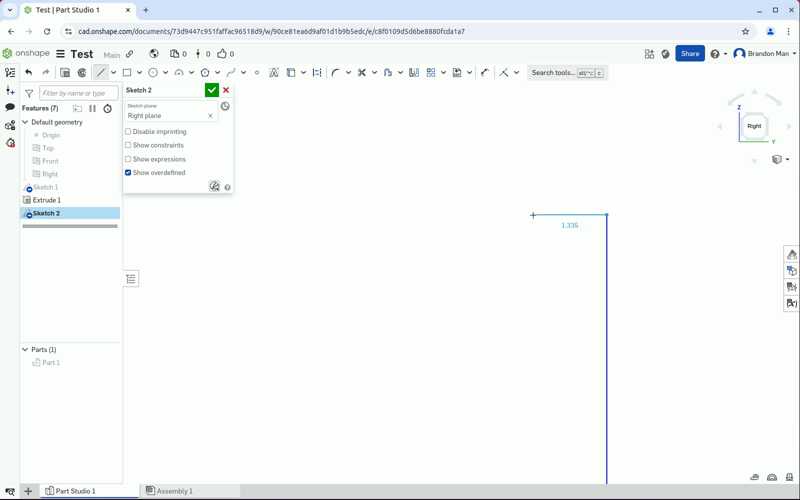
click(533, 214)
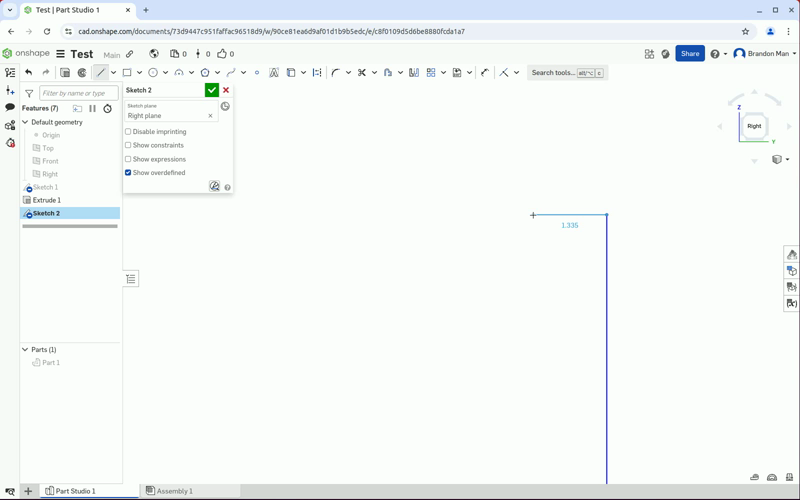
scroll(-6)
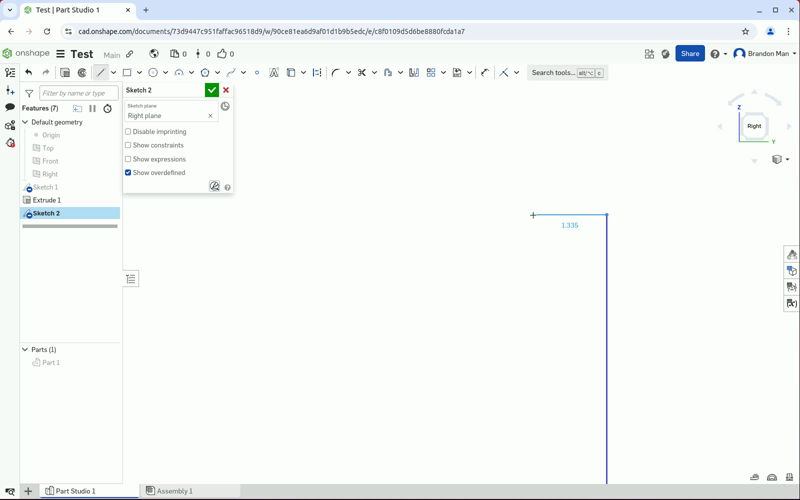
scroll(-6)
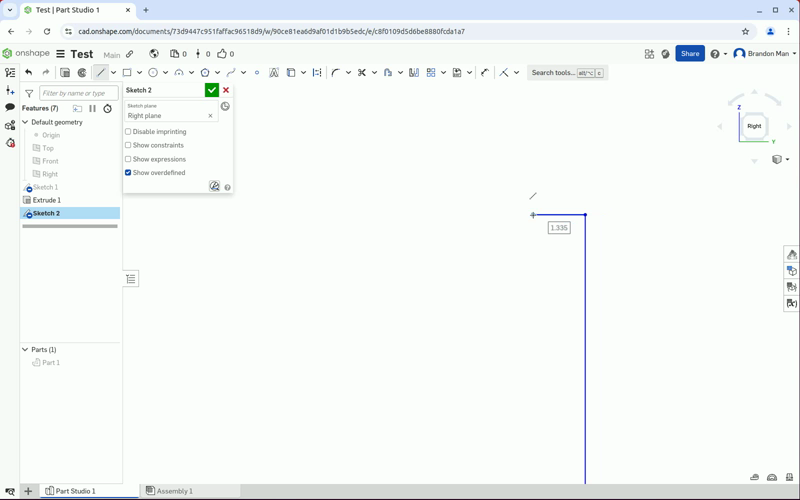
scroll(-6)
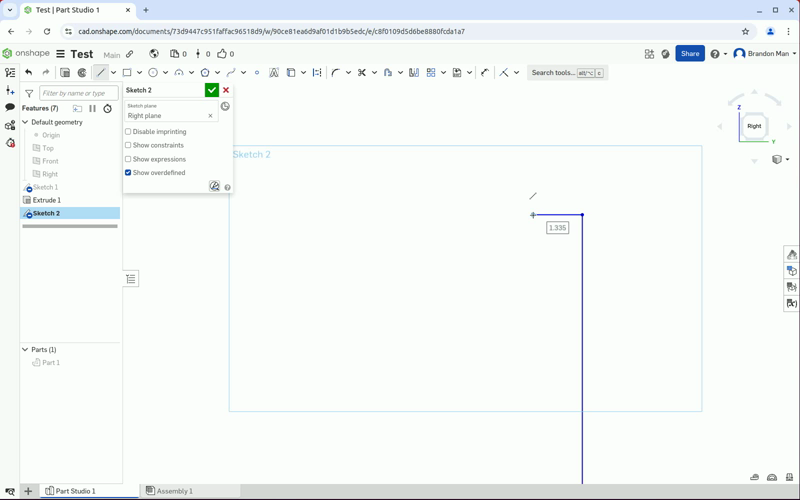
scroll(-6)
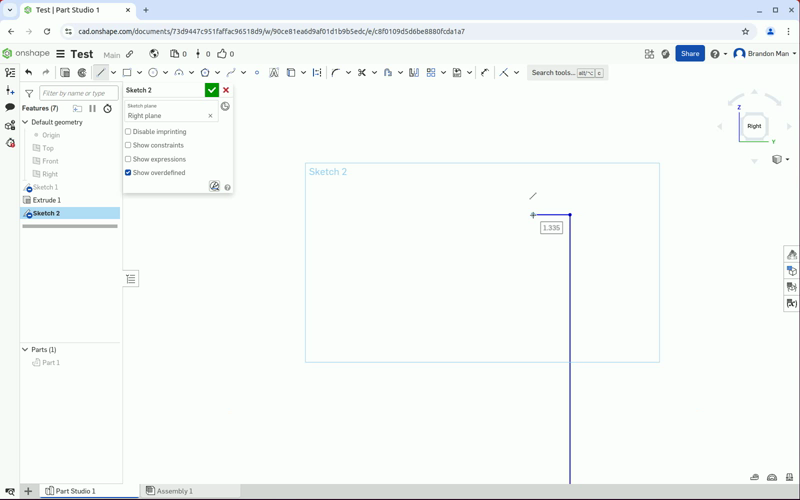
scroll(-6)
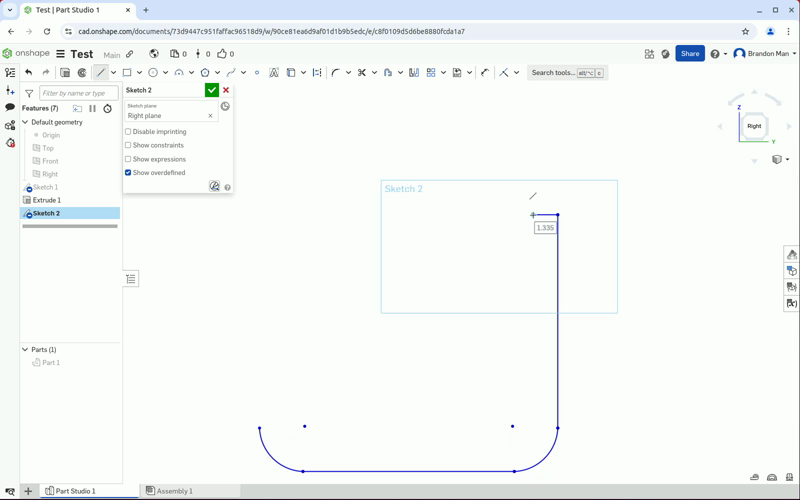
scroll(-6)
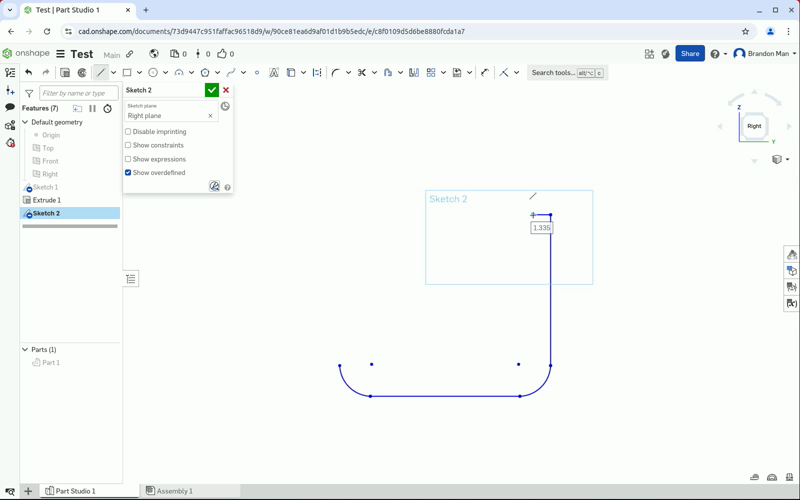
scroll(-6)
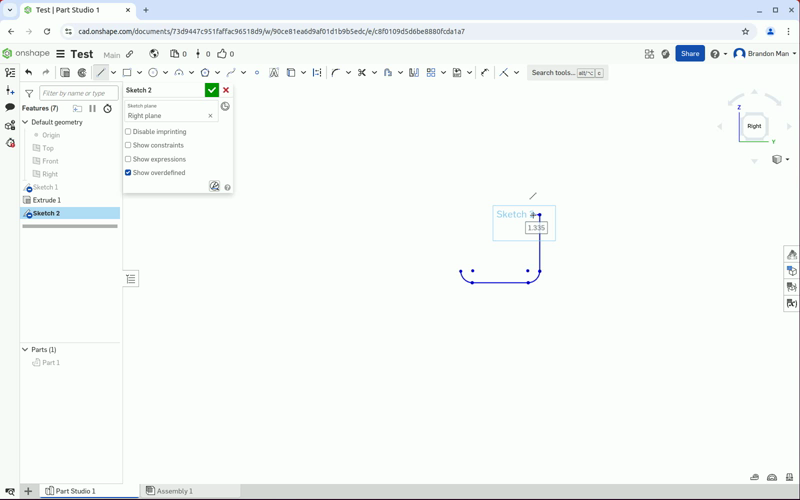
key_up(shift)
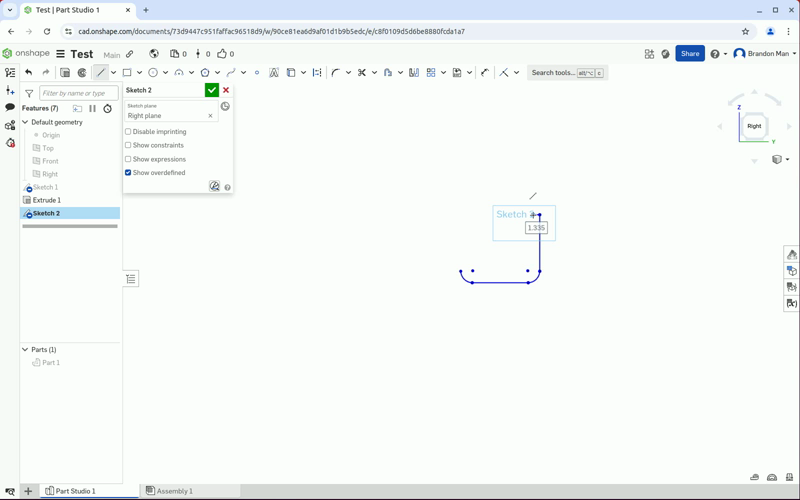
key_down(shift)
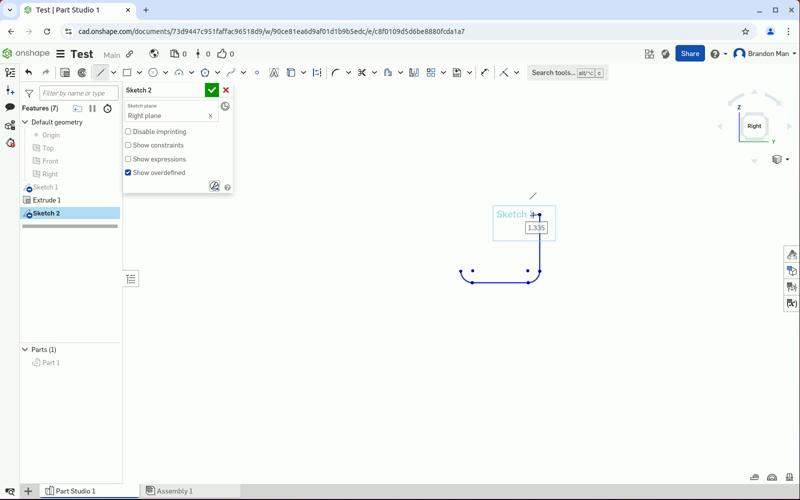
mouse_move(563, 214)
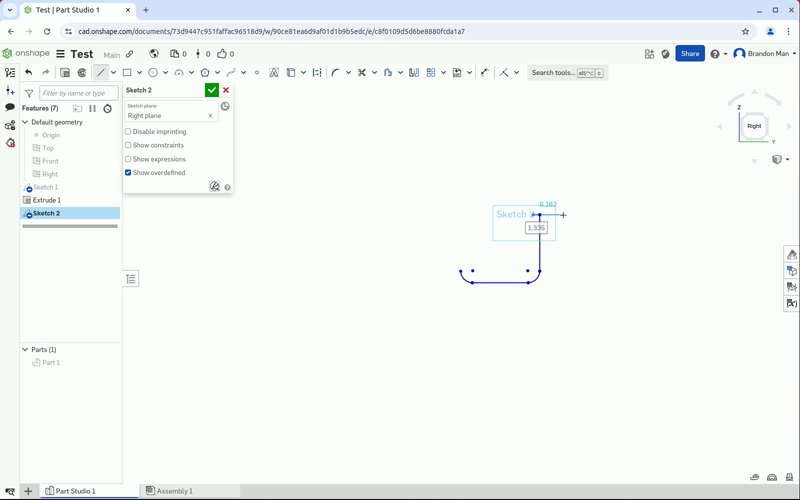
mouse_move(533, 271)
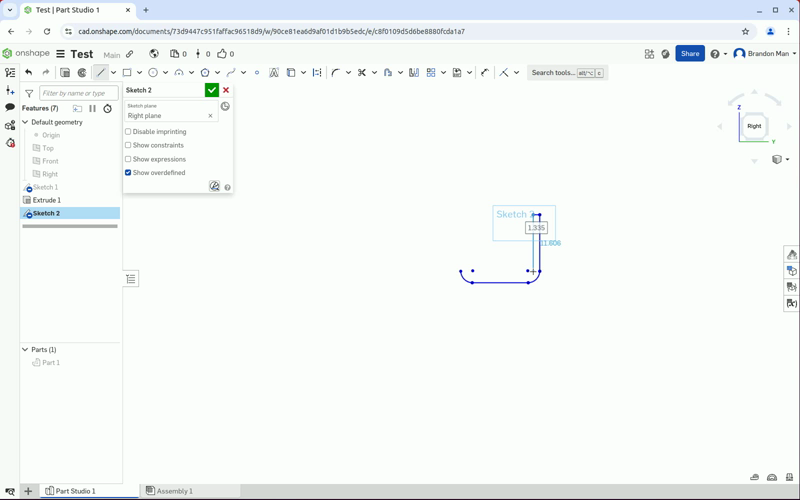
click(533, 271)
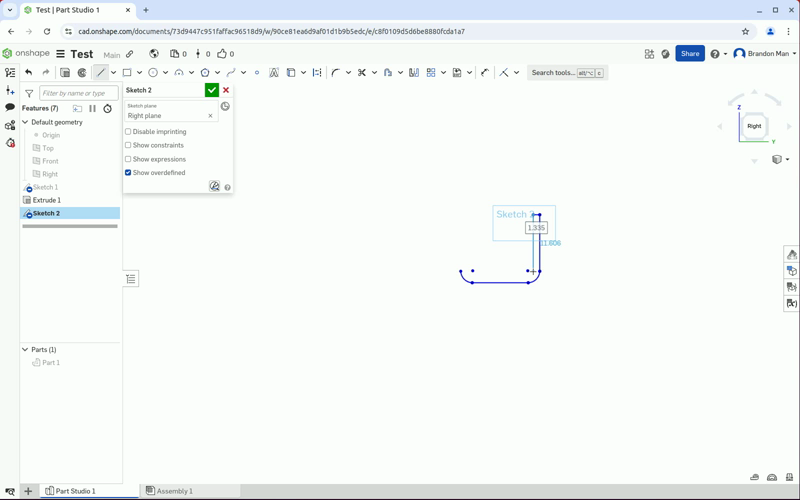
key_up(shift)
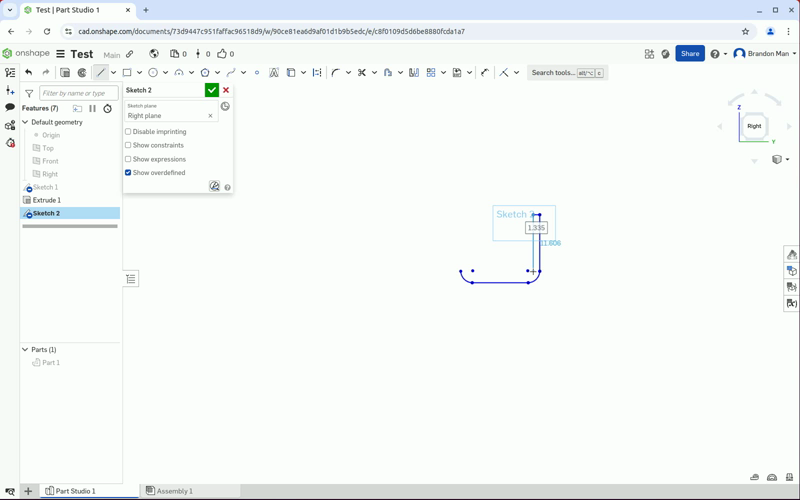
key(esc)
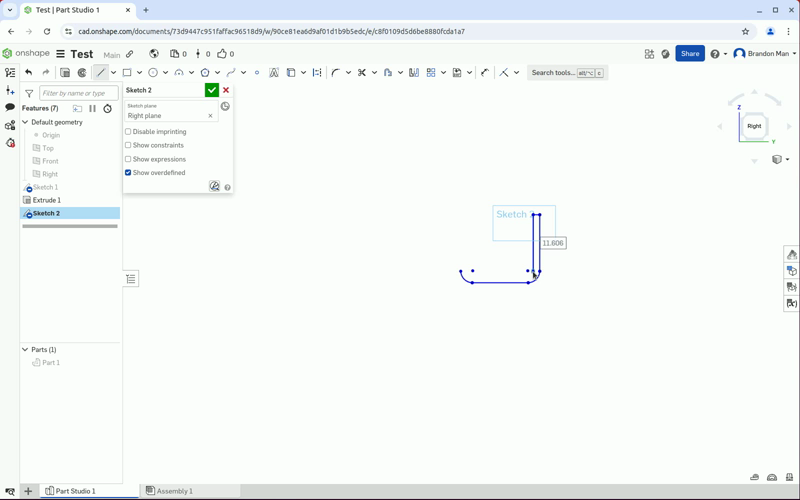
key(a)
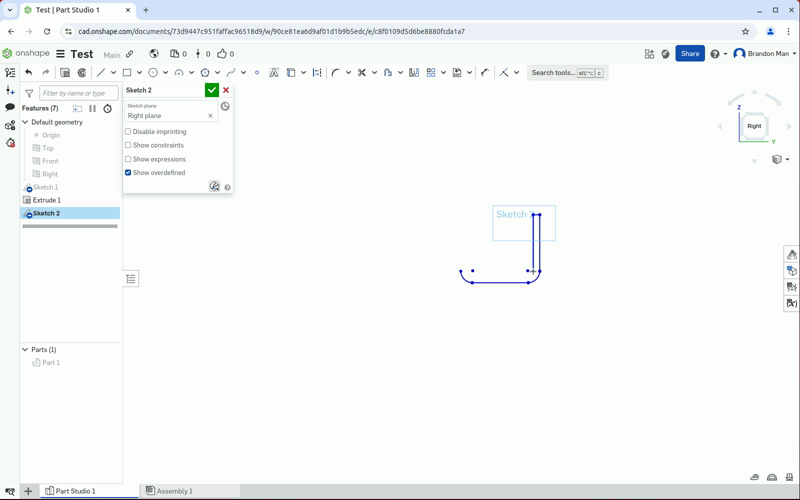
mouse_move(533, 271)
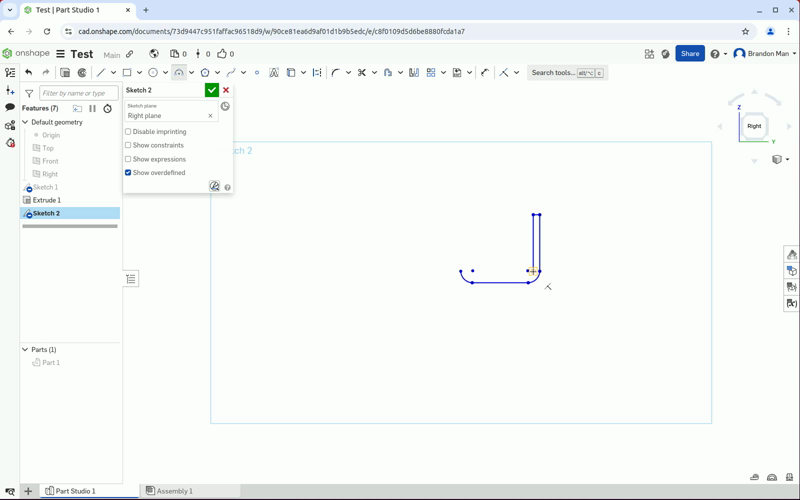
click(533, 271)
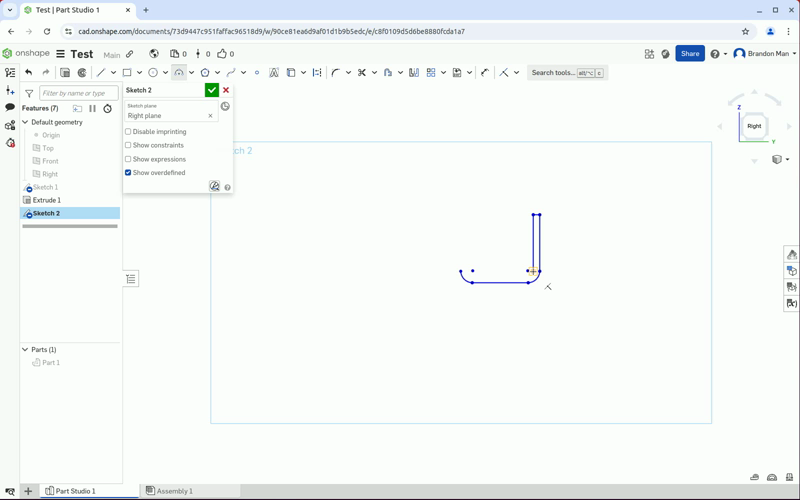
key_down(shift)
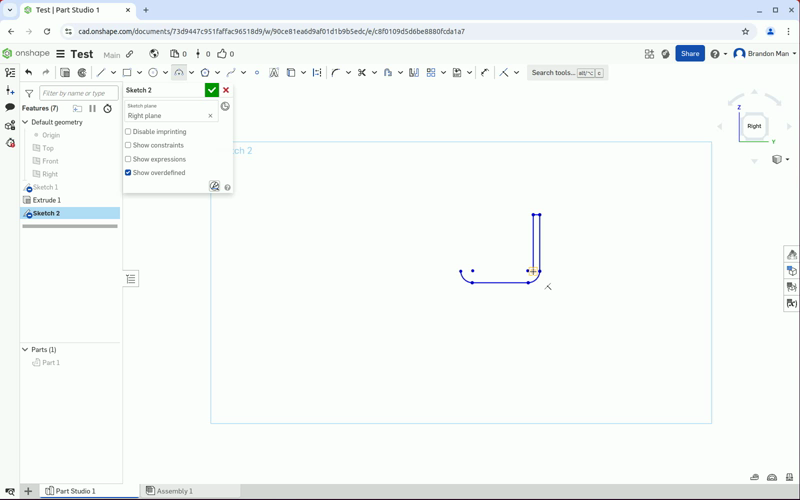
mouse_move(528, 275)
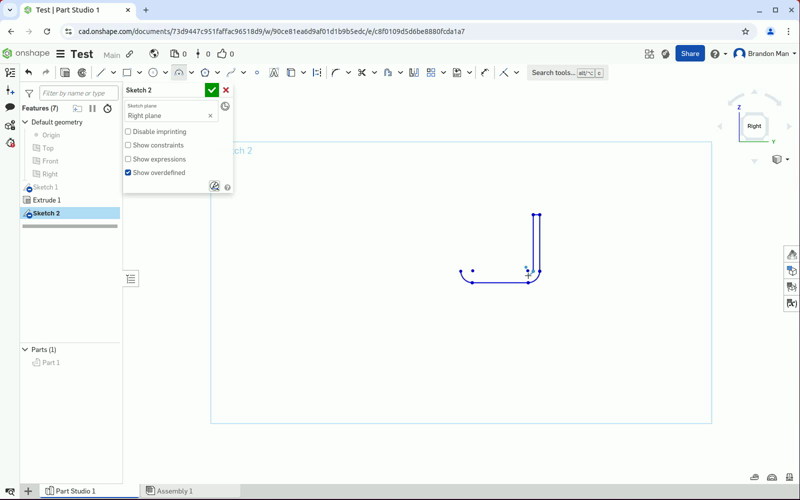
scroll(6)
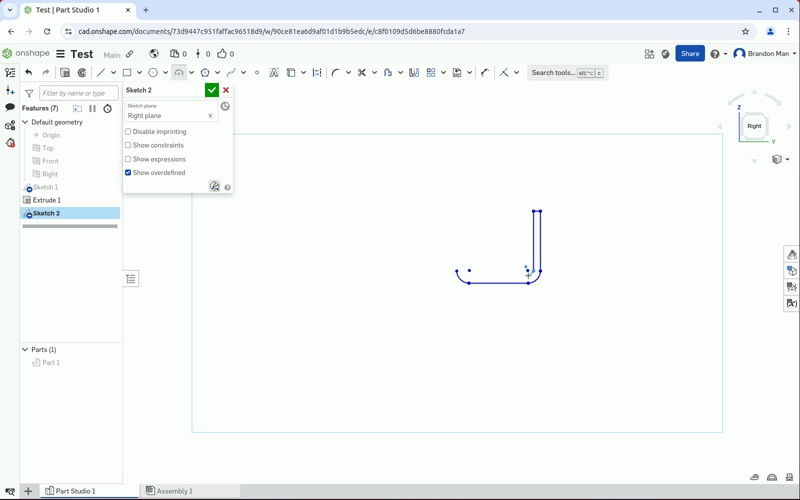
scroll(6)
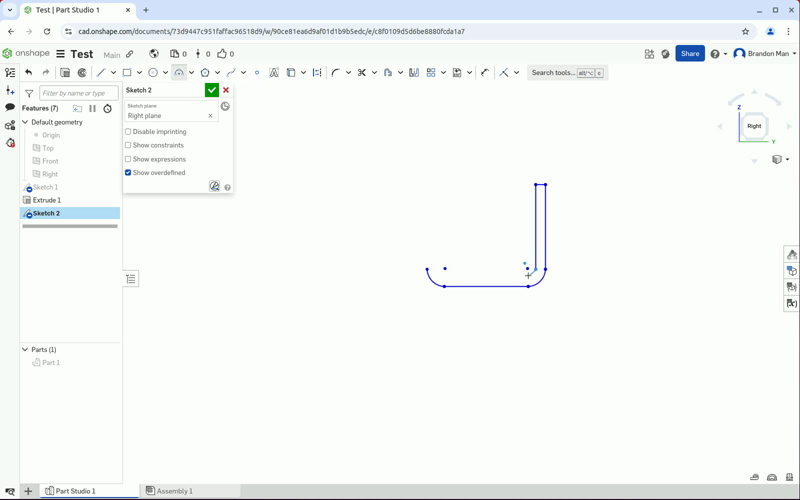
scroll(6)
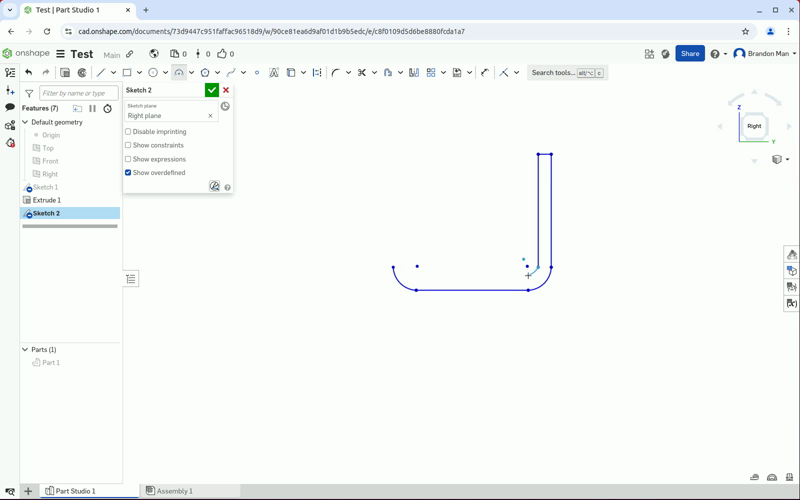
scroll(6)
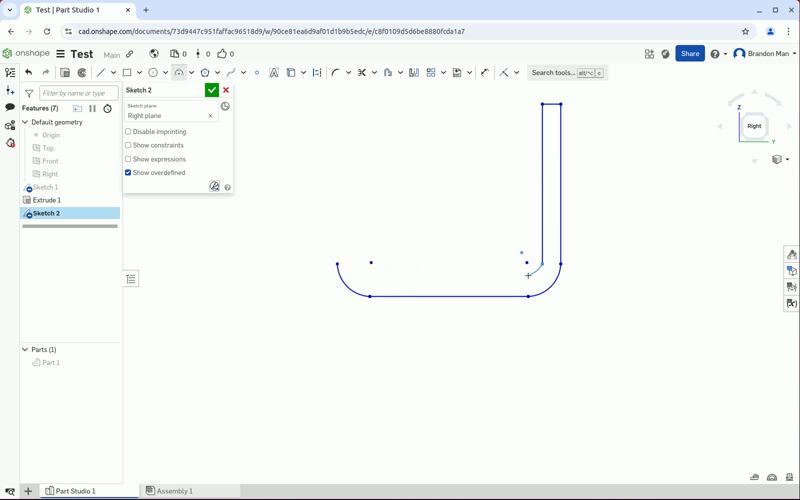
scroll(6)
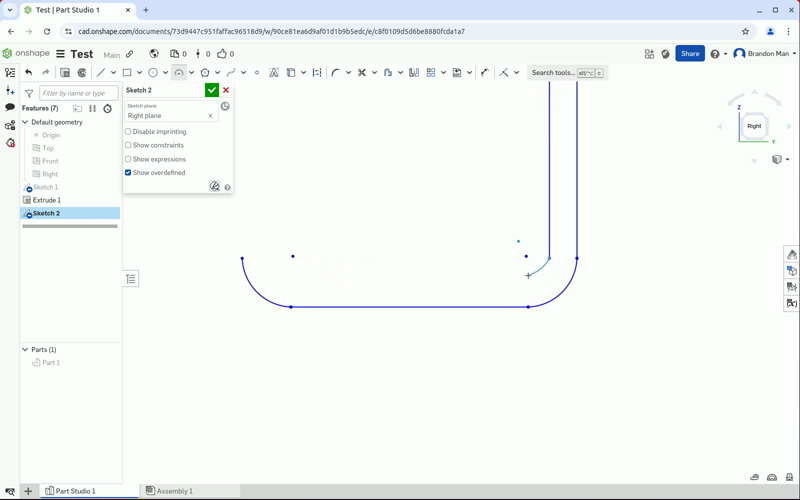
scroll(6)
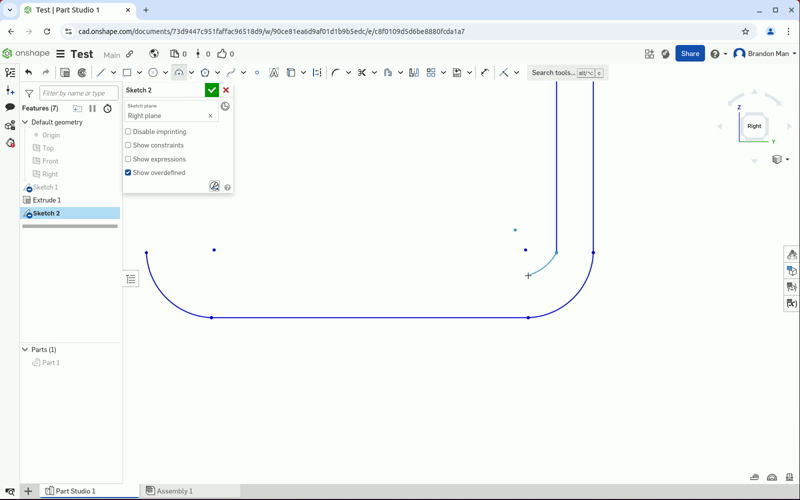
scroll(6)
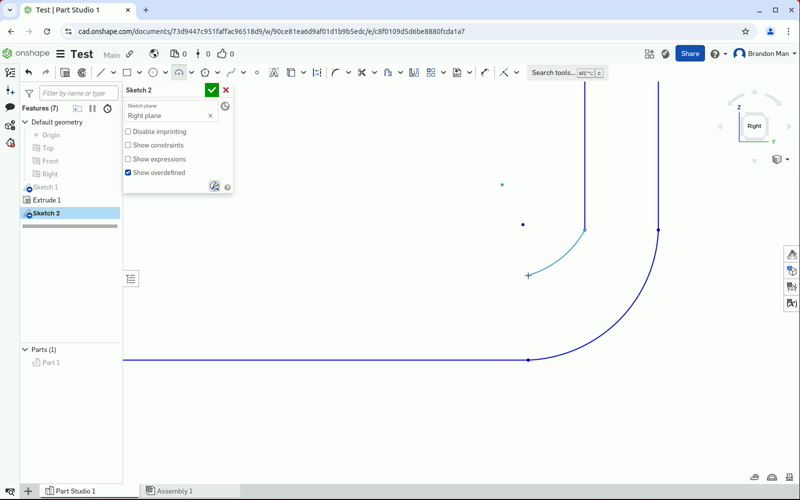
click(528, 275)
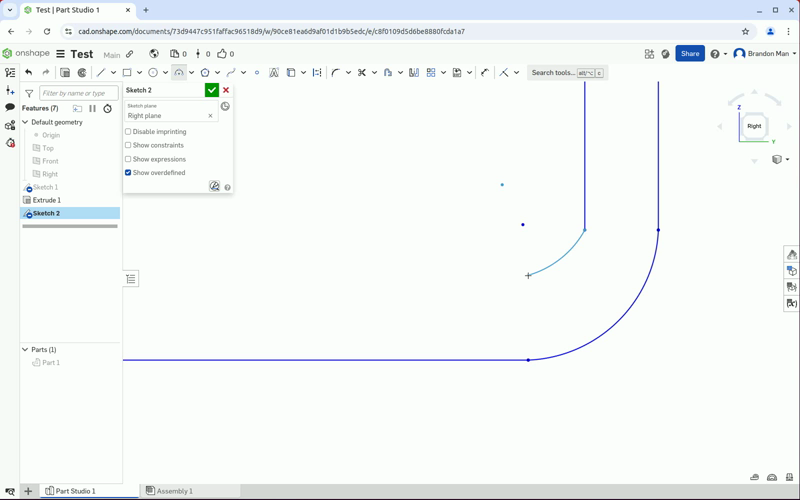
scroll(-6)
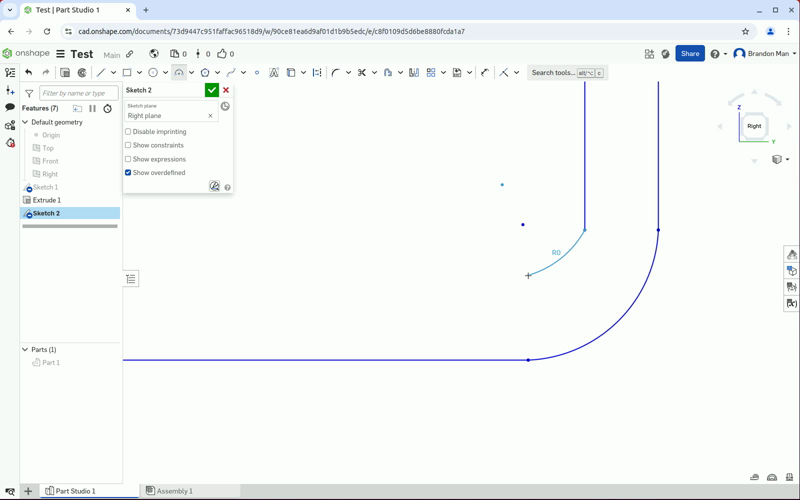
scroll(-6)
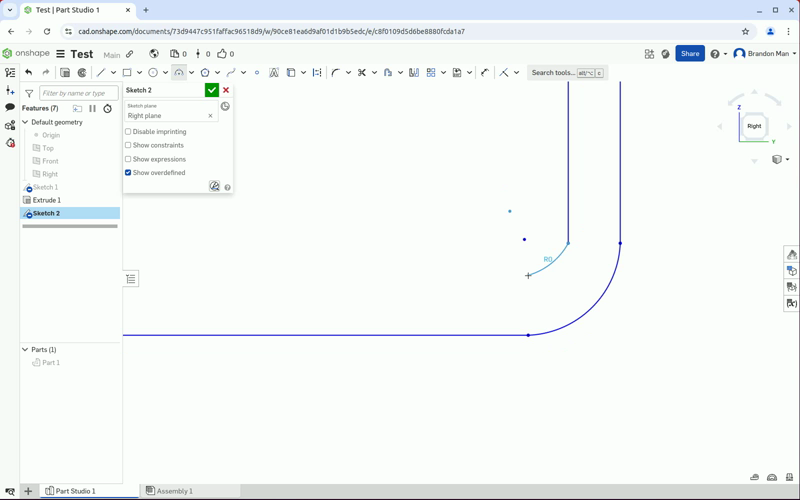
scroll(-6)
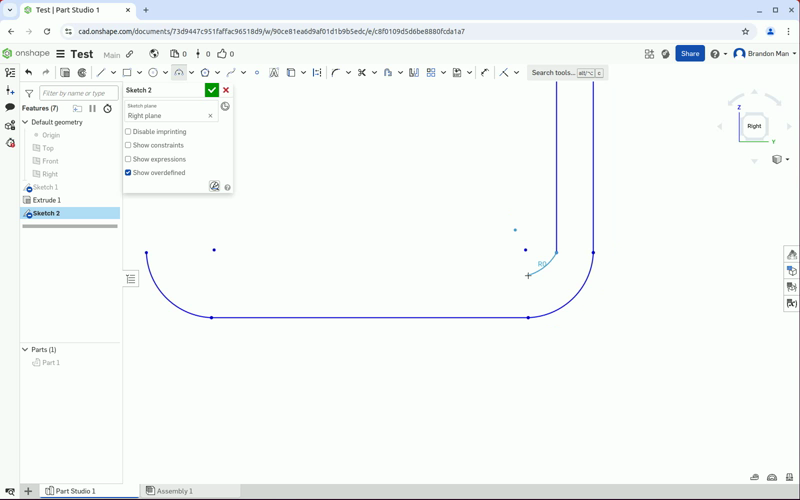
scroll(-6)
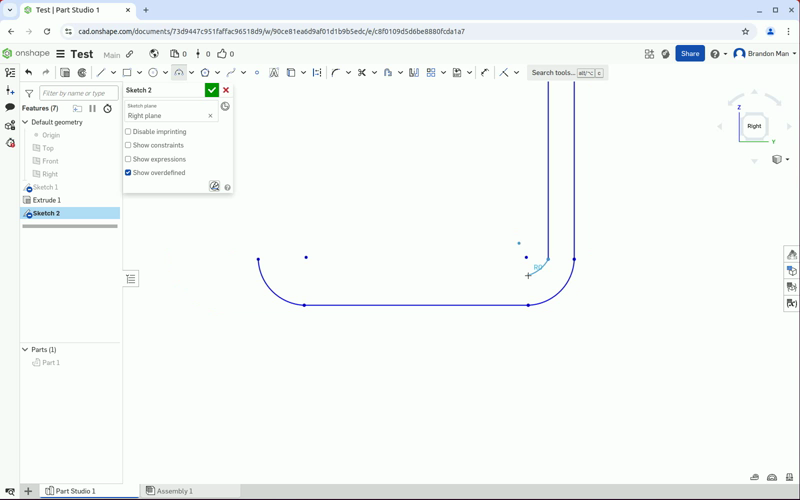
scroll(-6)
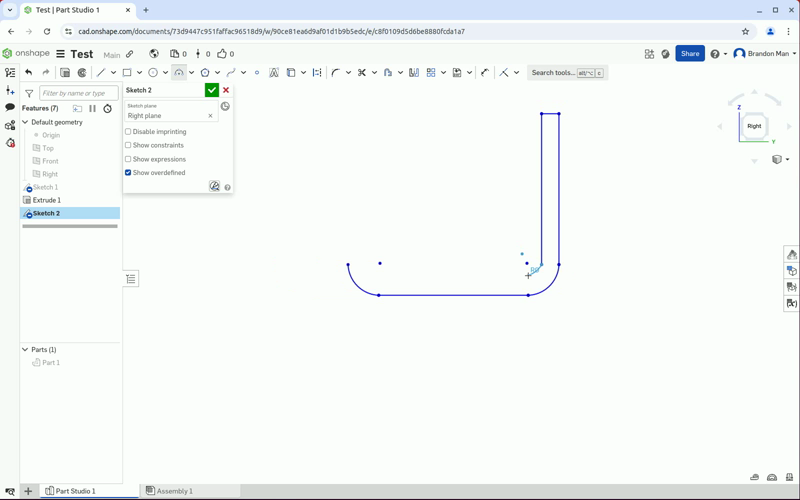
scroll(-6)
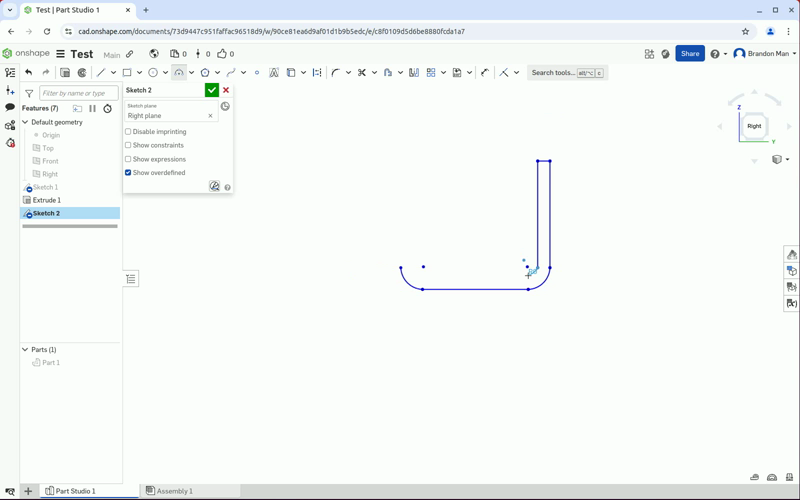
scroll(-6)
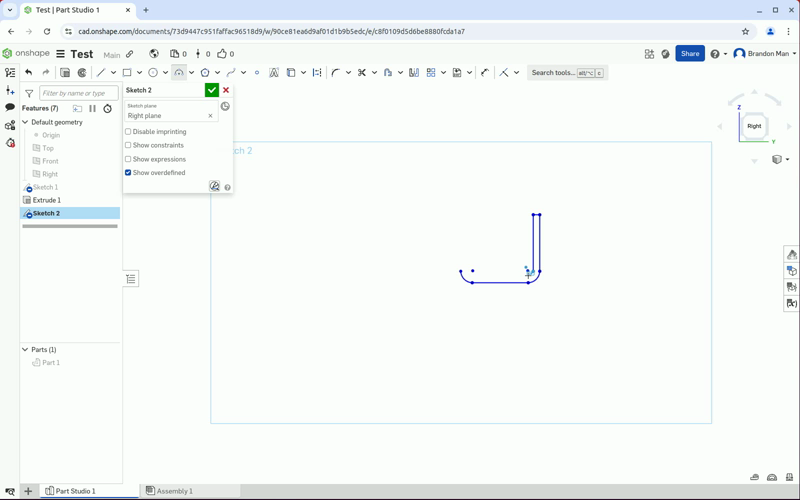
mouse_move(531, 274)
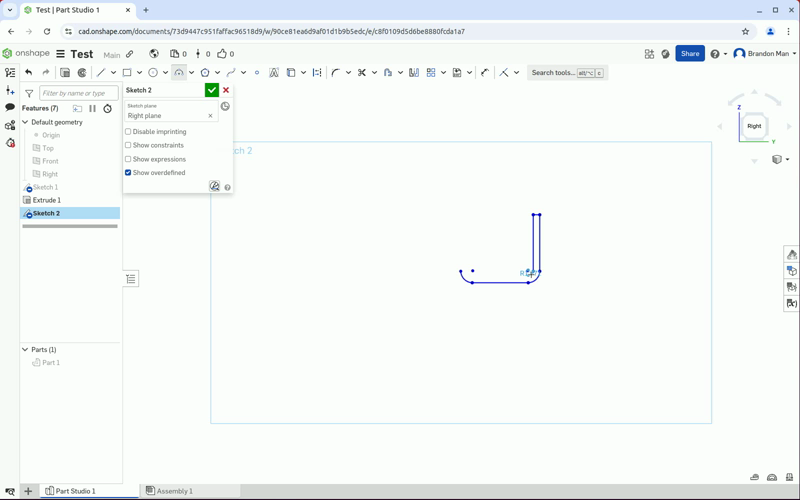
scroll(6)
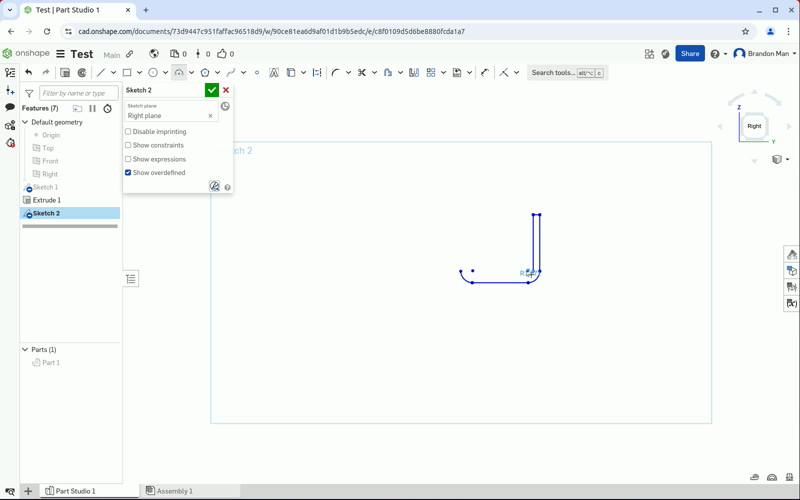
scroll(6)
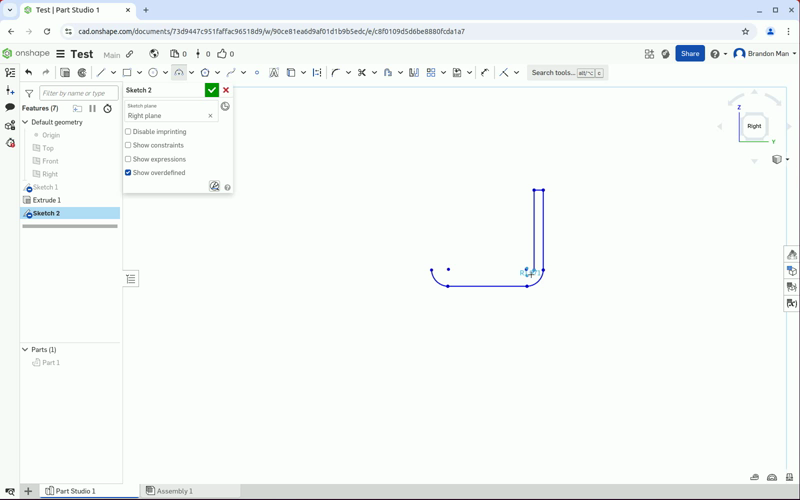
scroll(6)
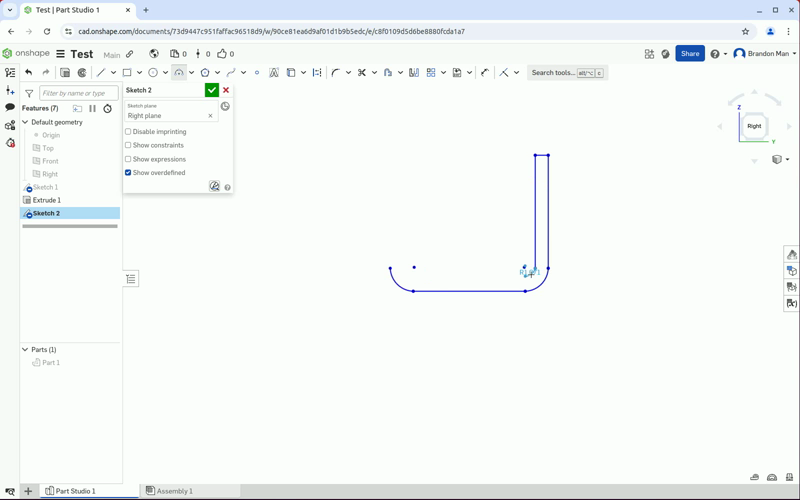
scroll(6)
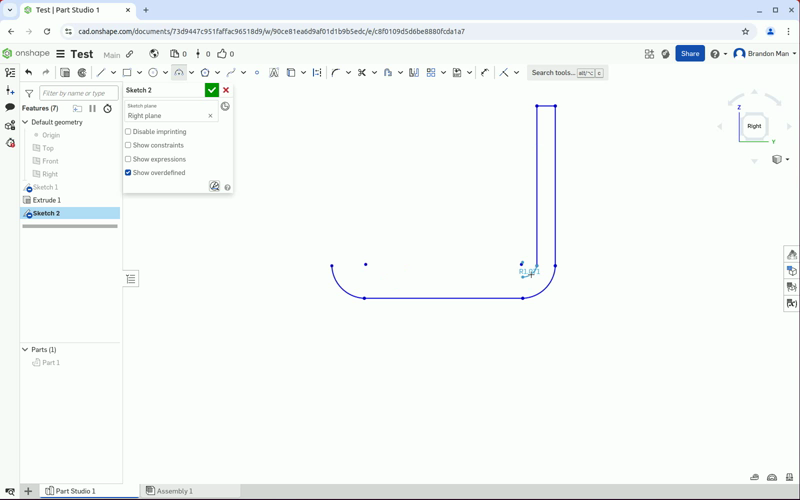
scroll(6)
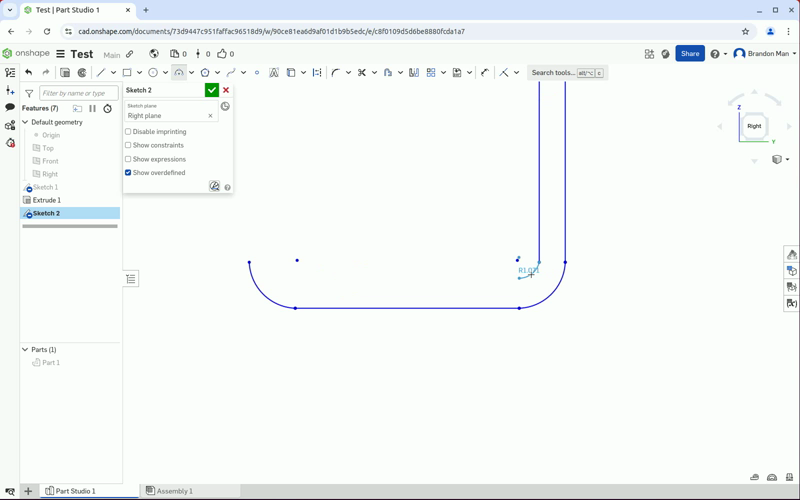
scroll(6)
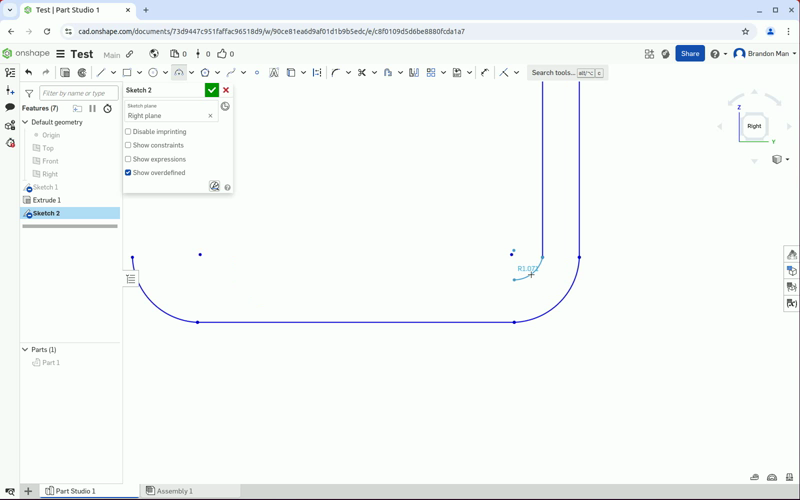
scroll(6)
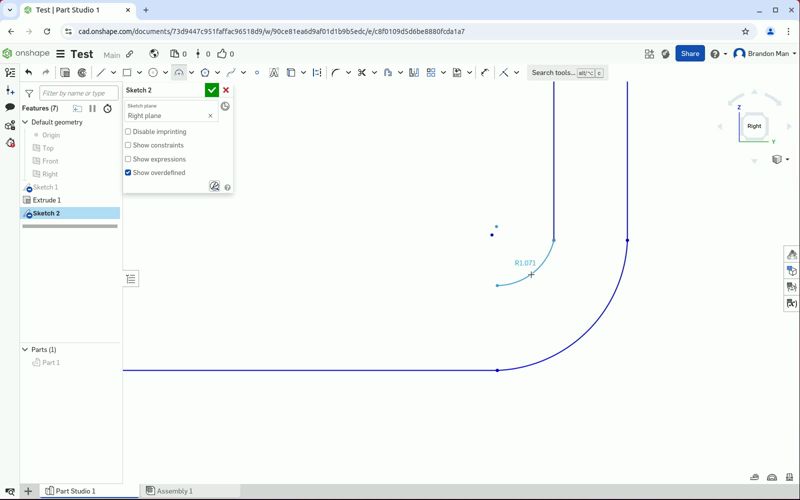
click(531, 274)
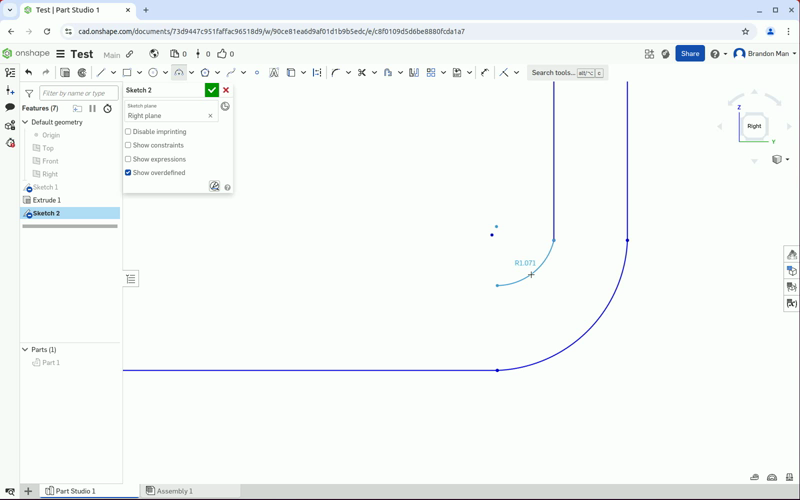
scroll(-6)
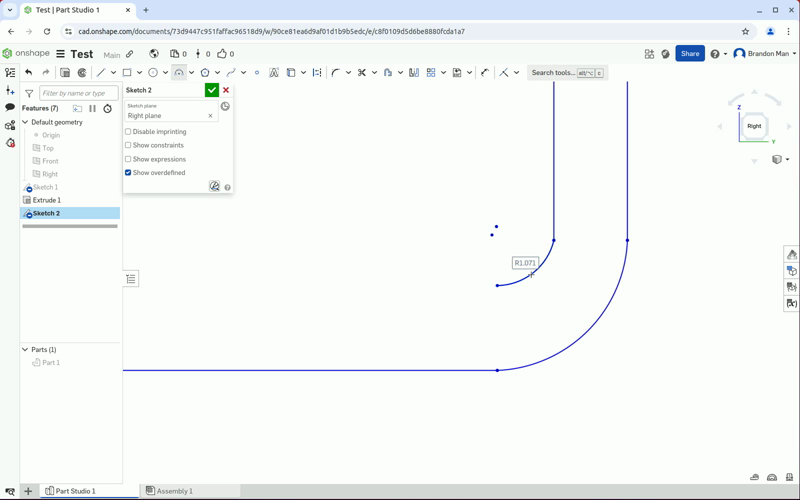
scroll(-6)
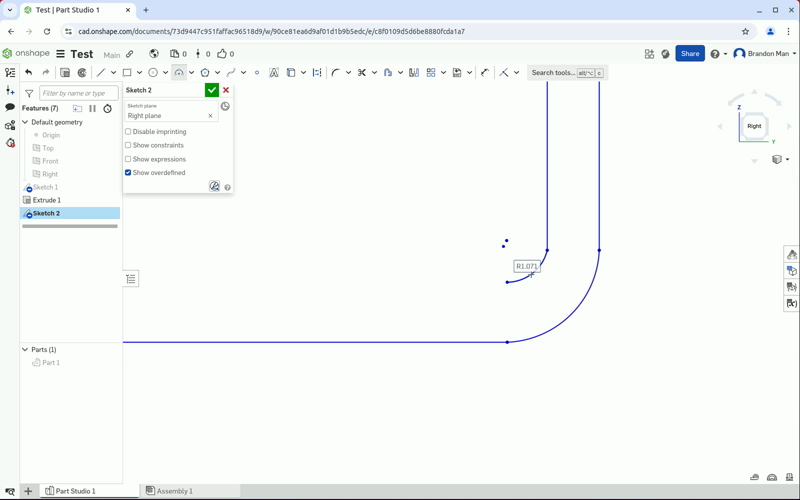
scroll(-6)
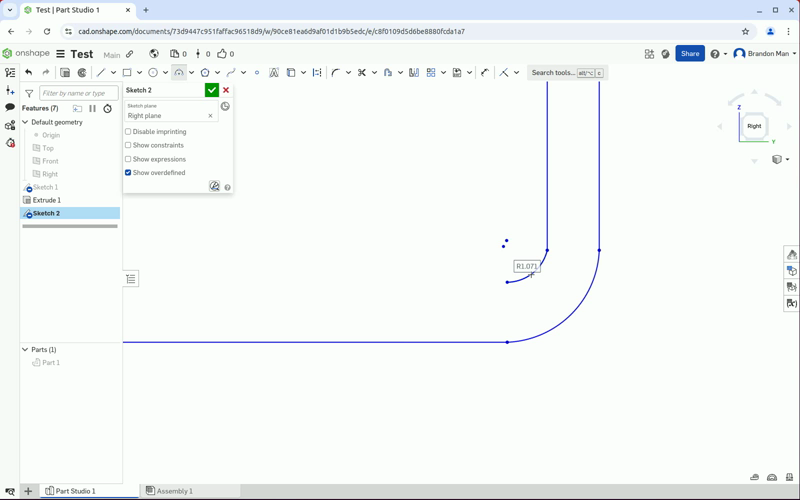
scroll(-6)
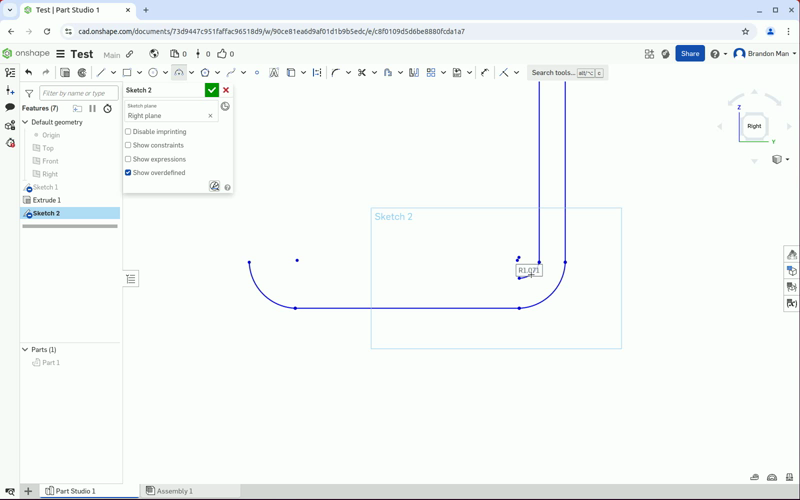
scroll(-6)
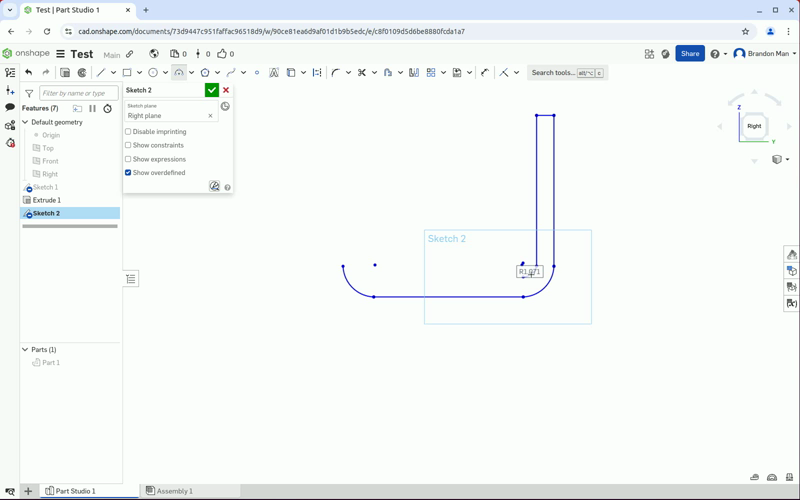
scroll(-6)
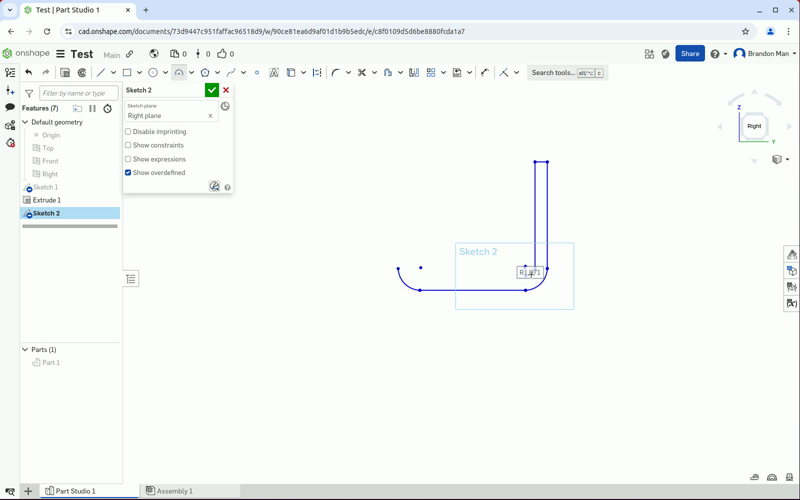
scroll(-6)
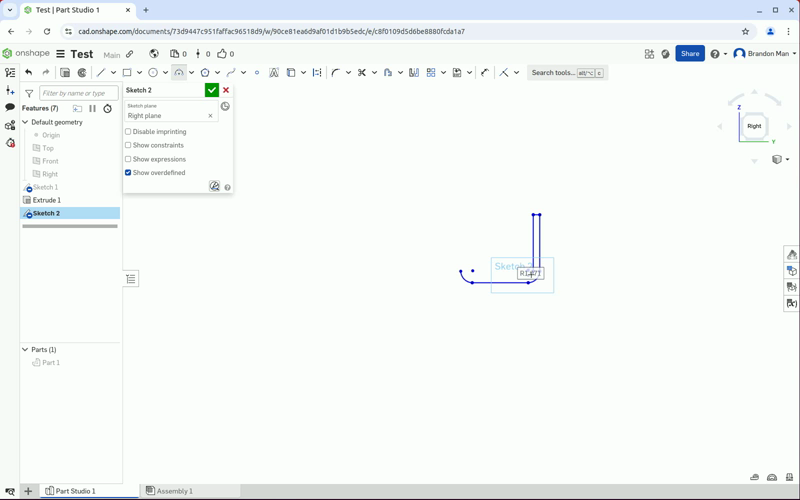
key_up(shift)
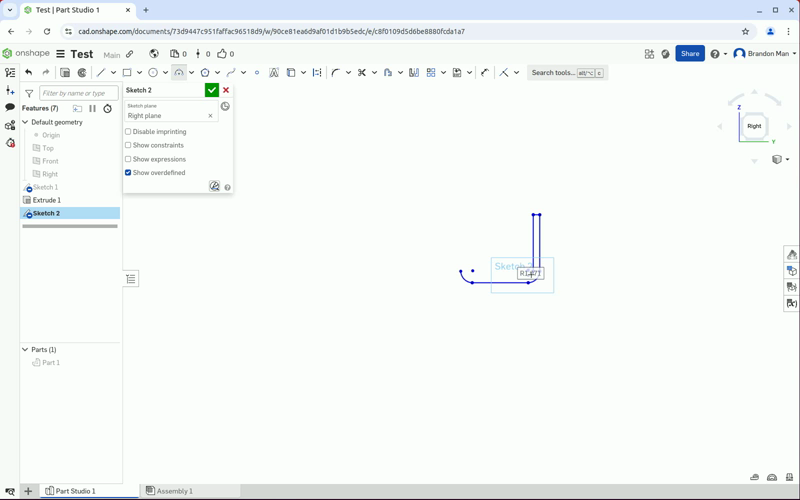
key(esc)
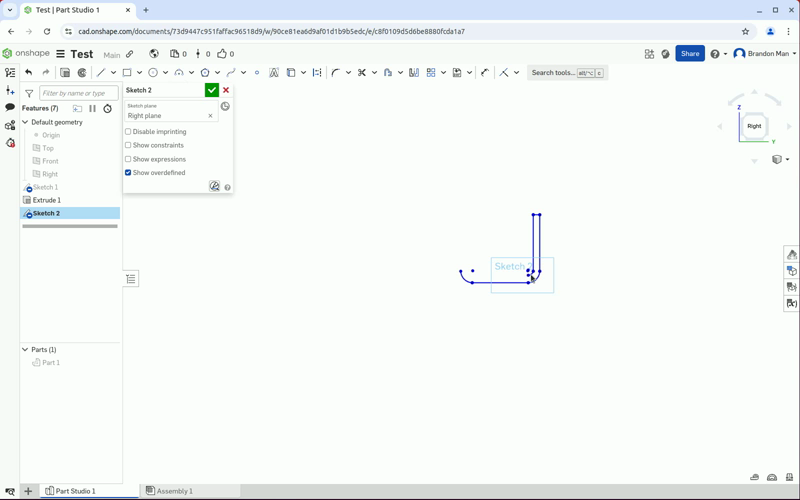
key(l)
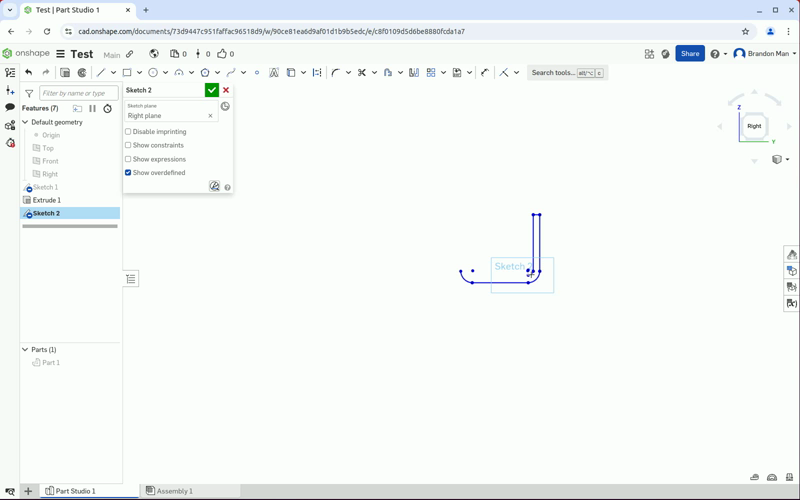
mouse_move(528, 275)
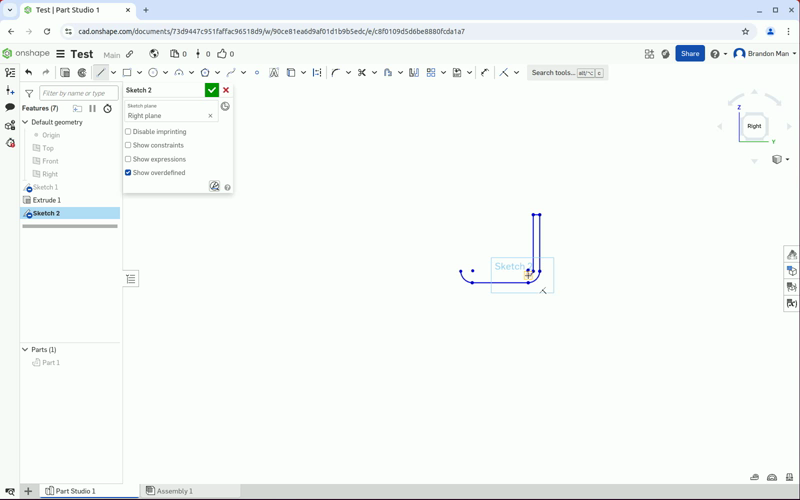
scroll(6)
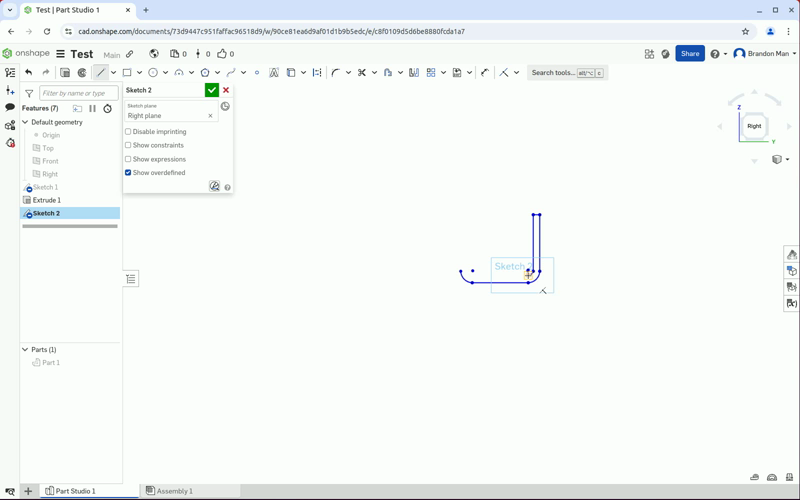
scroll(6)
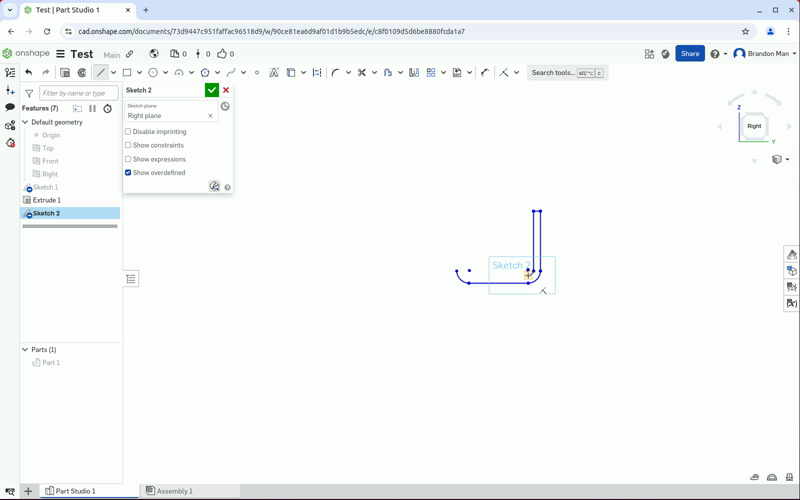
scroll(6)
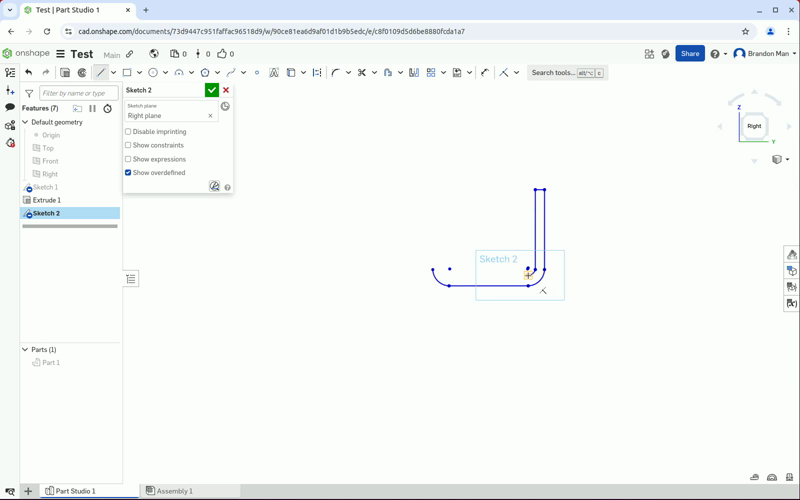
scroll(6)
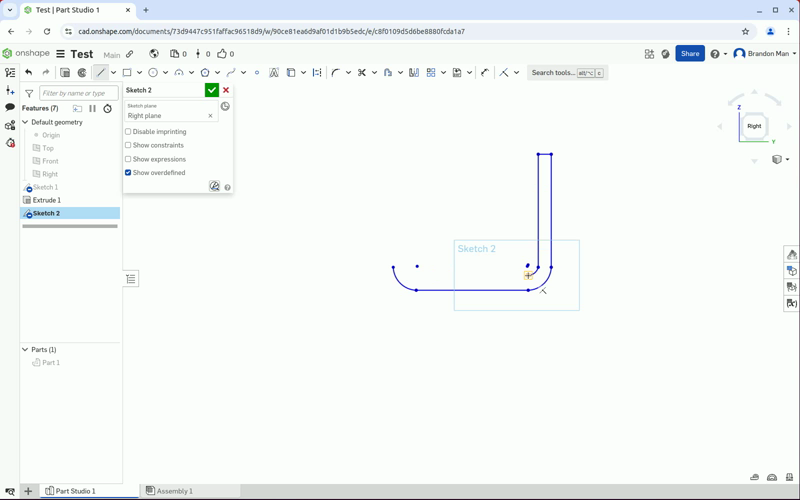
scroll(6)
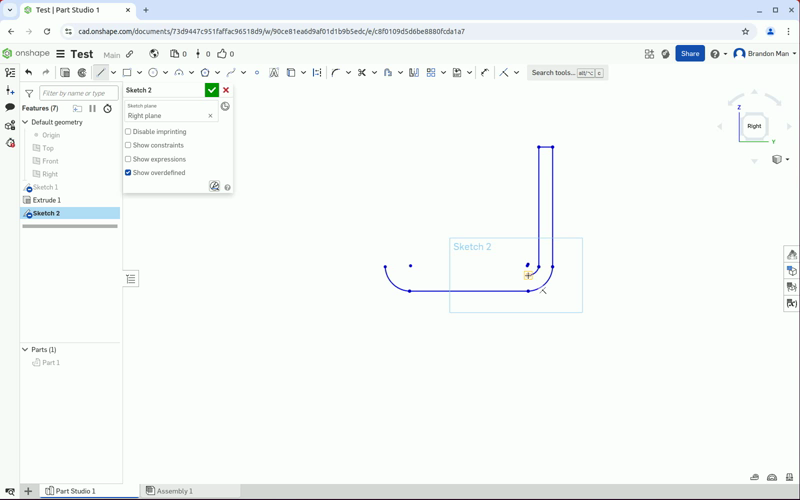
scroll(6)
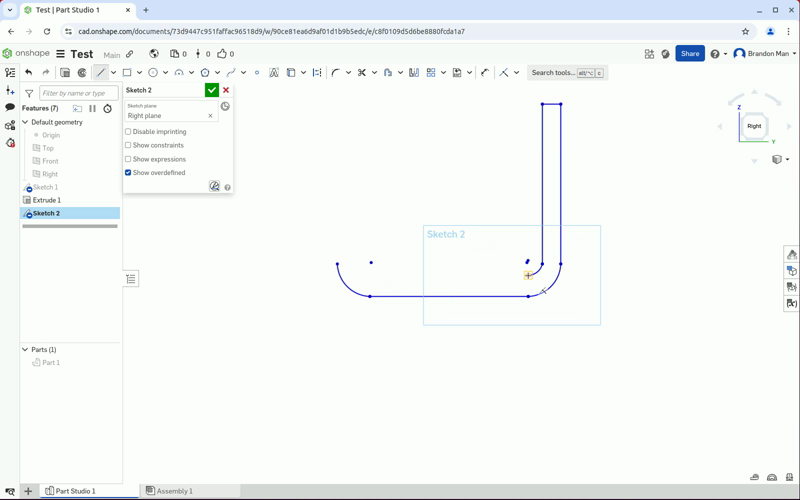
scroll(6)
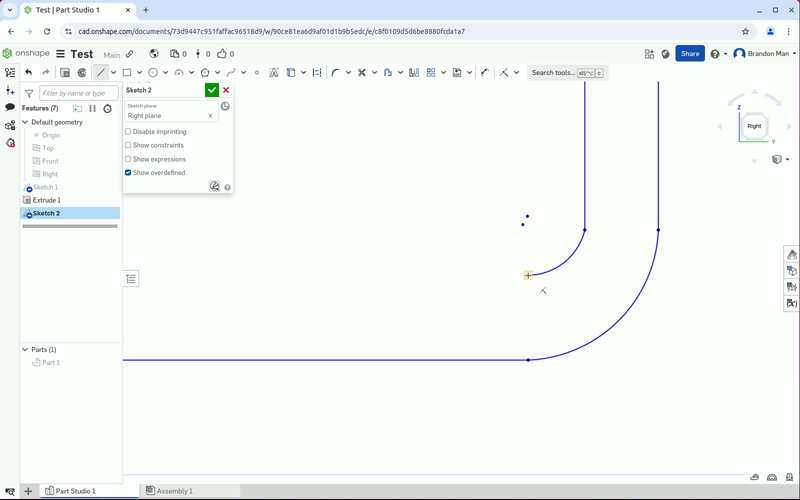
click(528, 275)
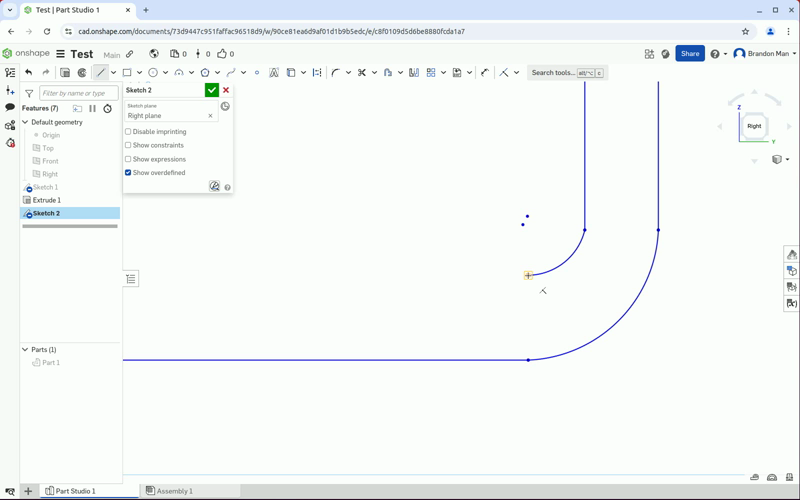
scroll(-6)
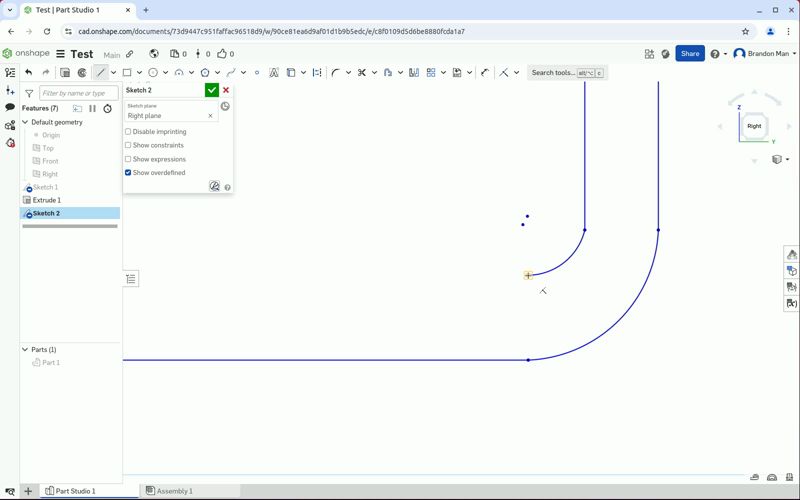
scroll(-6)
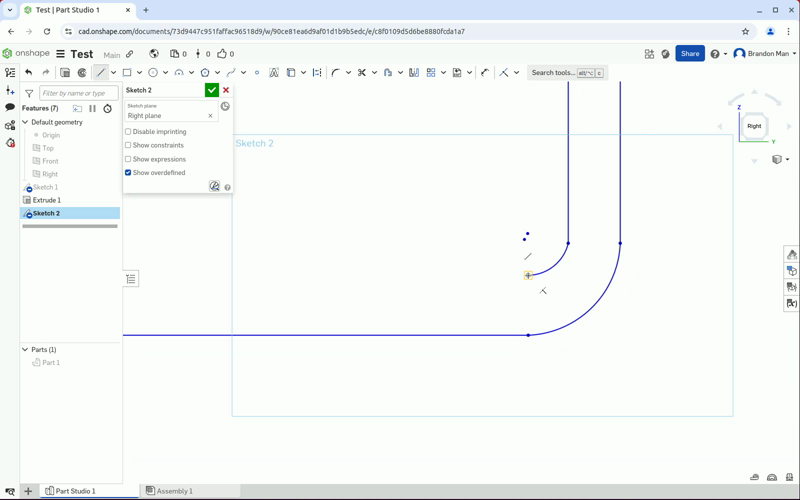
scroll(-6)
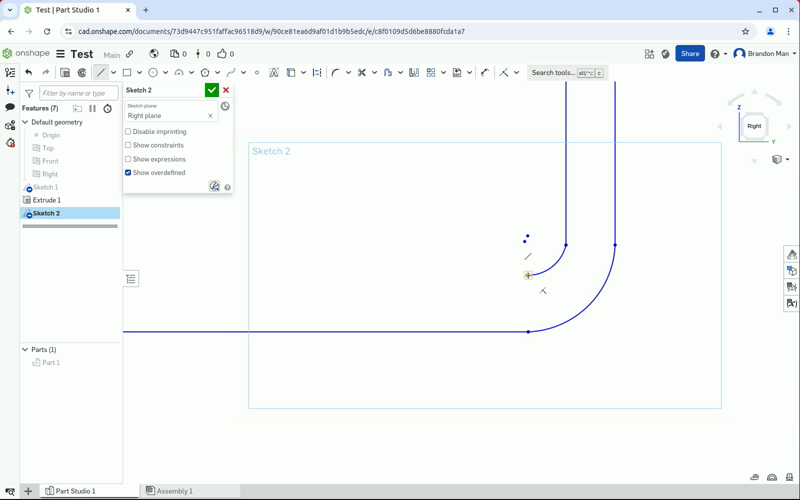
scroll(-6)
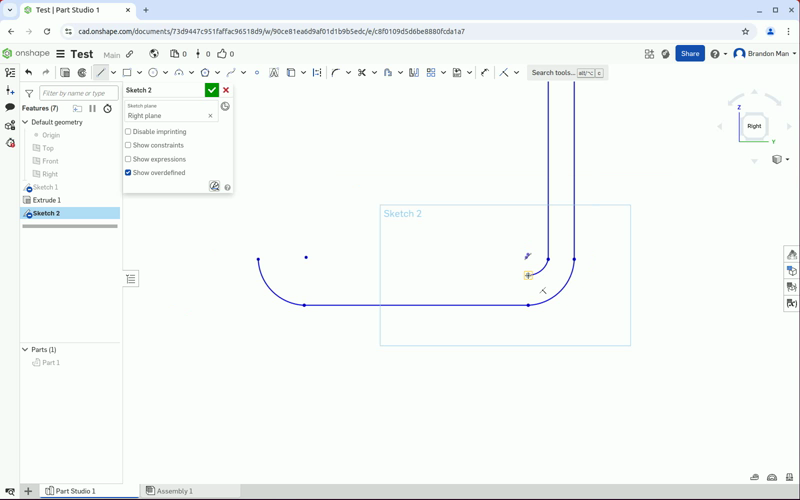
scroll(-6)
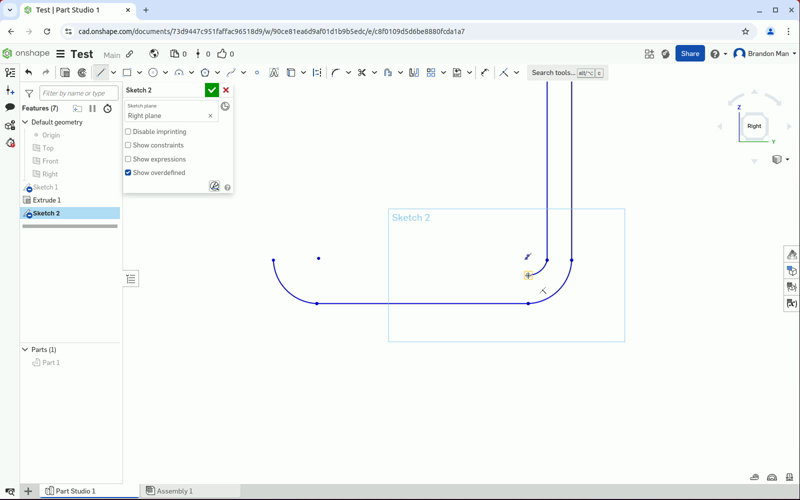
scroll(-6)
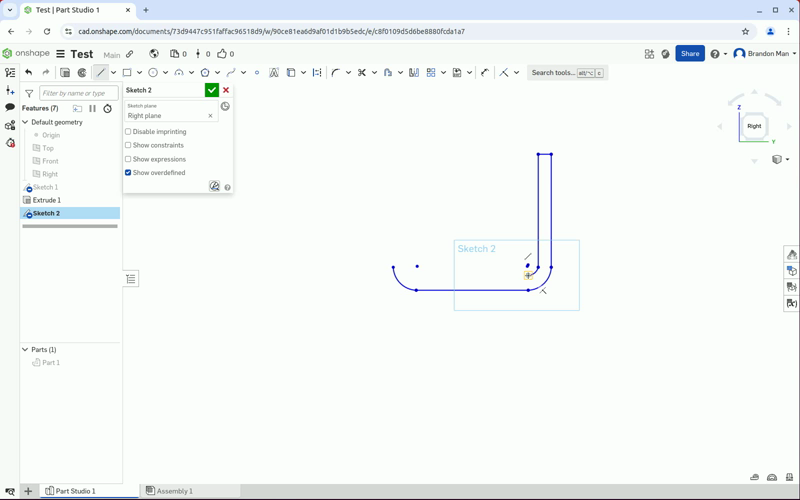
scroll(-6)
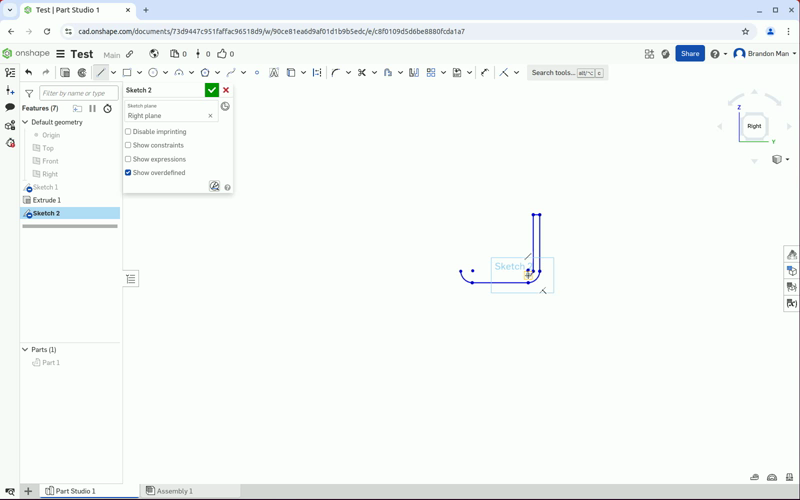
key_down(shift)
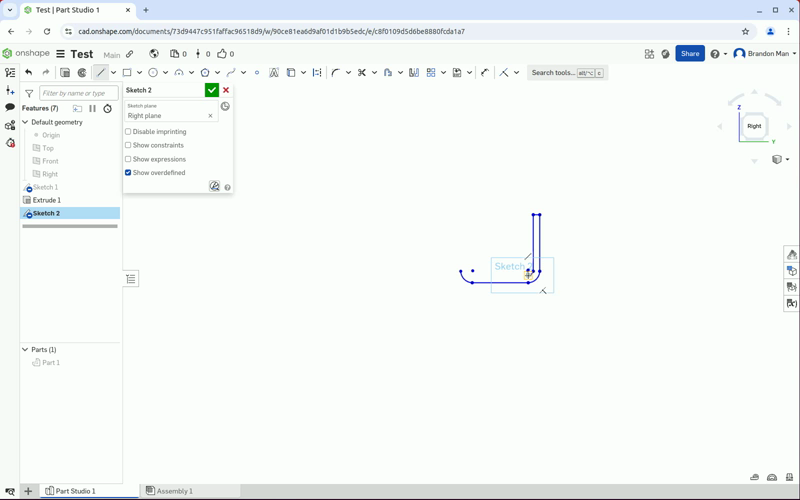
mouse_move(558, 275)
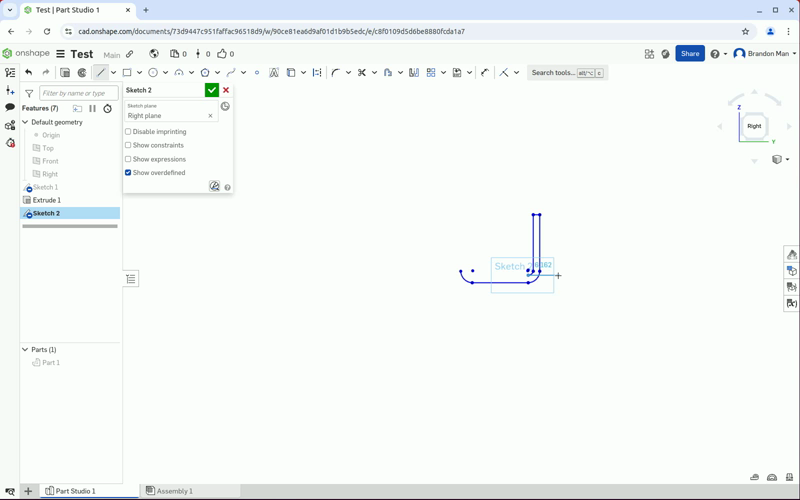
mouse_move(472, 275)
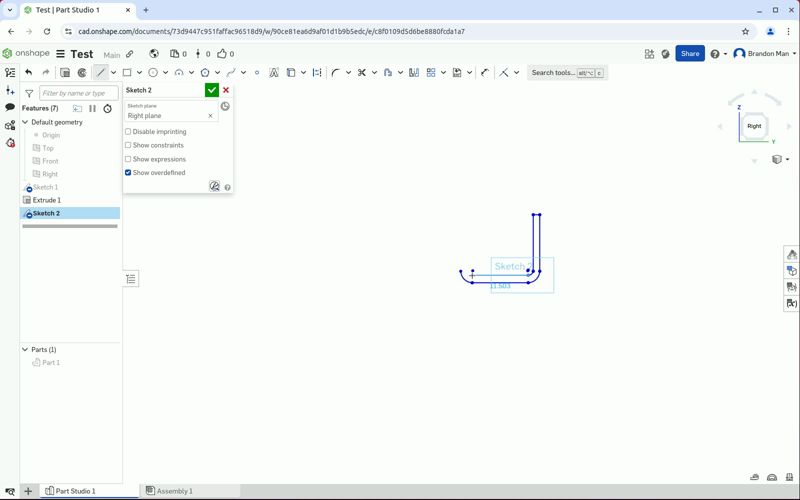
scroll(6)
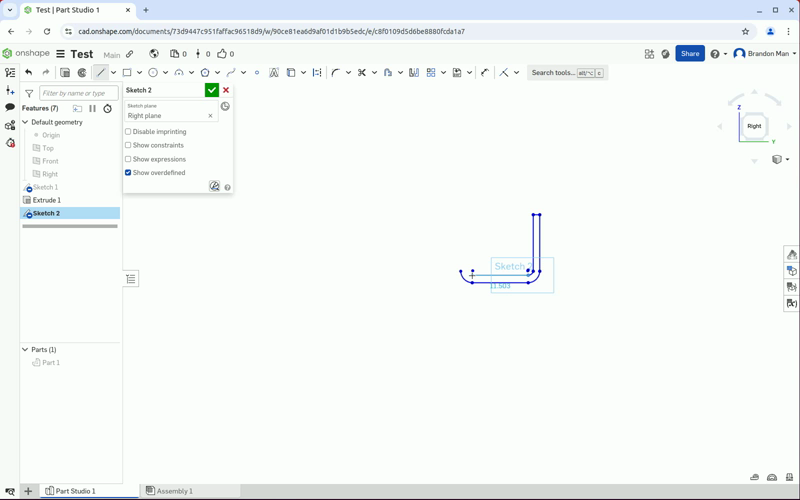
scroll(6)
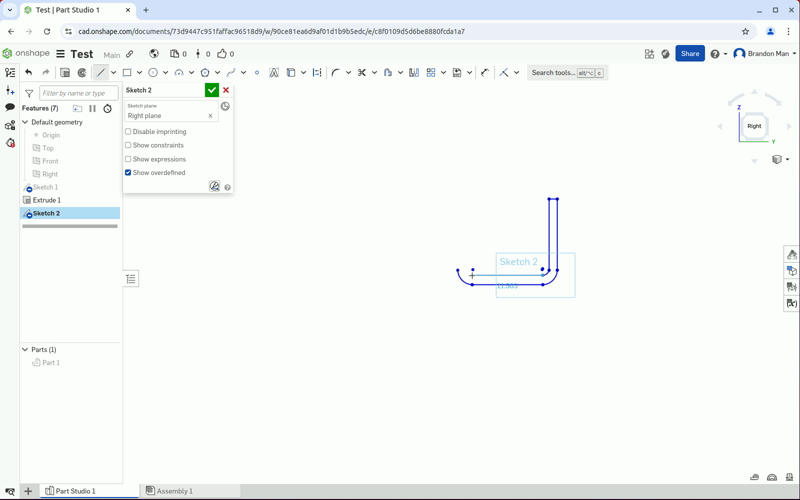
scroll(6)
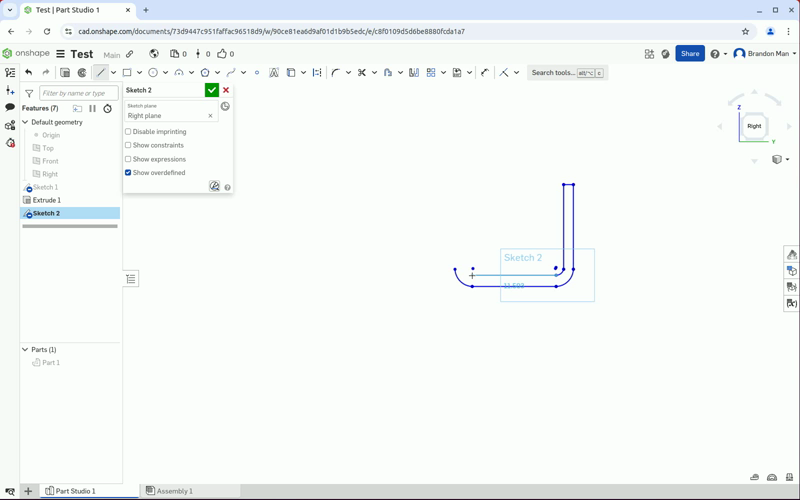
scroll(6)
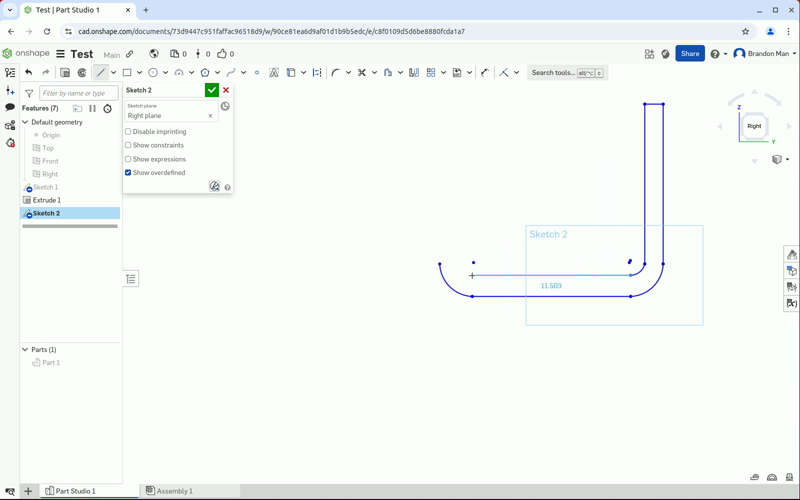
scroll(6)
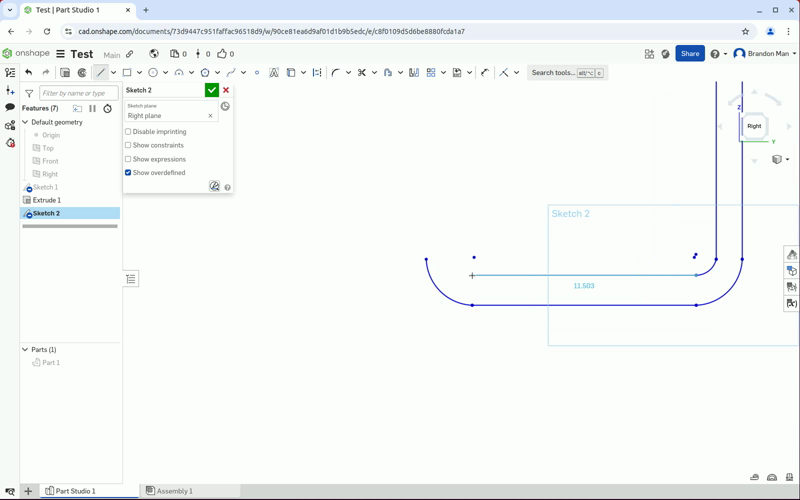
scroll(6)
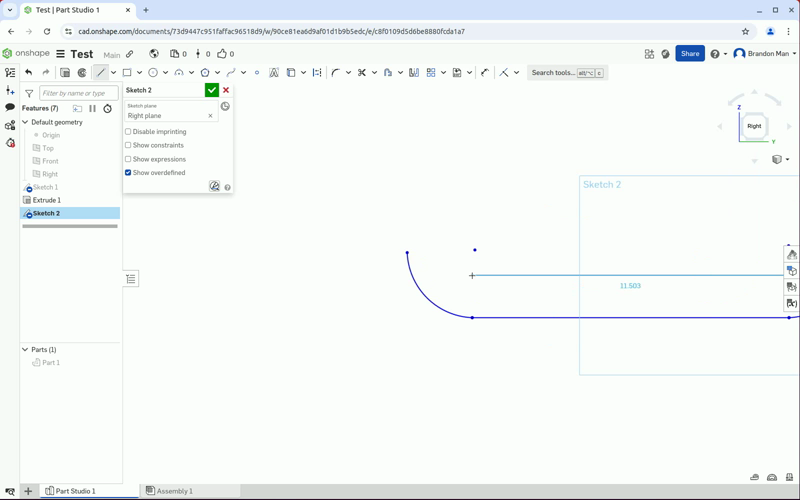
scroll(6)
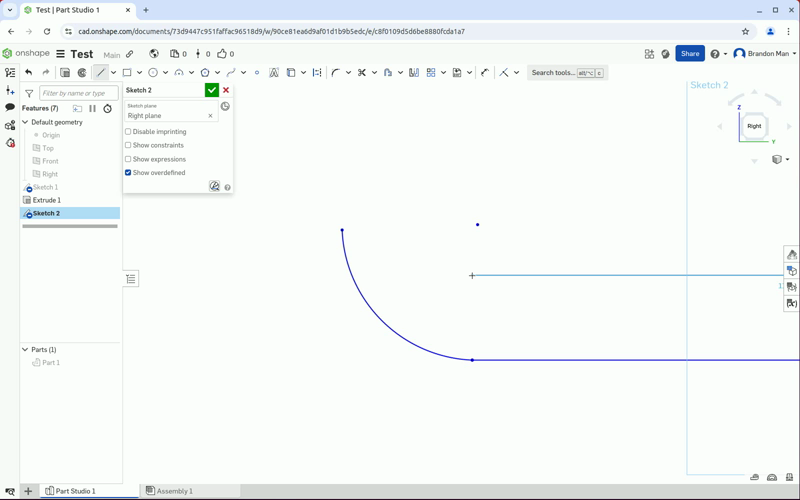
click(472, 275)
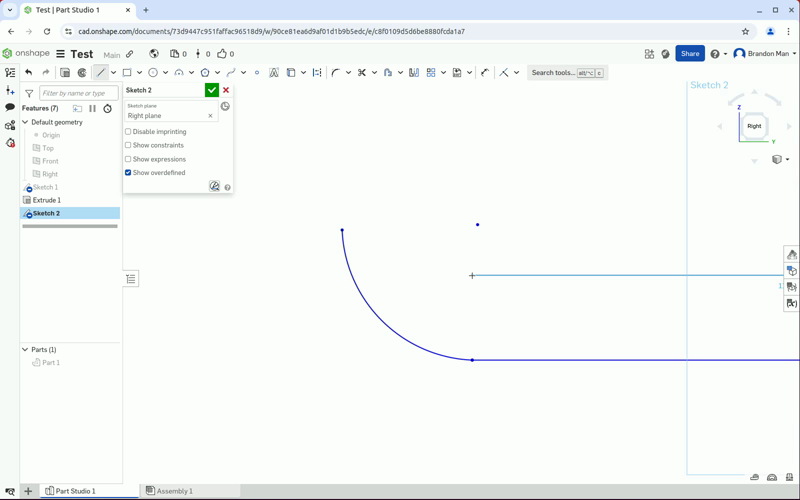
scroll(-6)
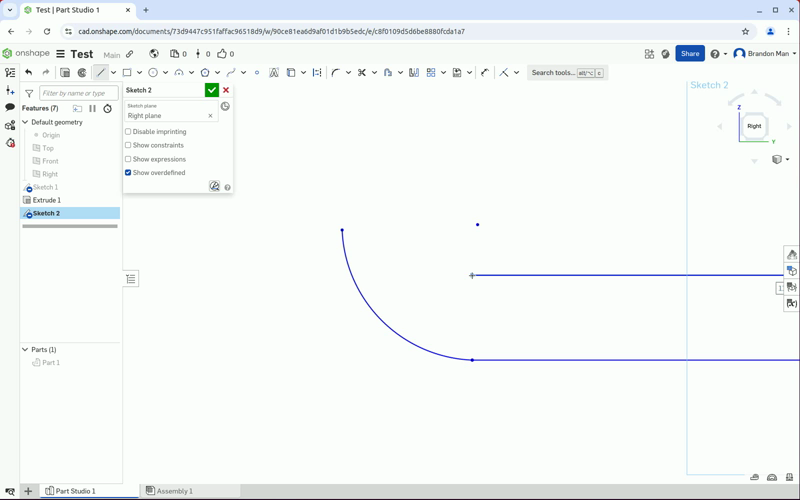
scroll(-6)
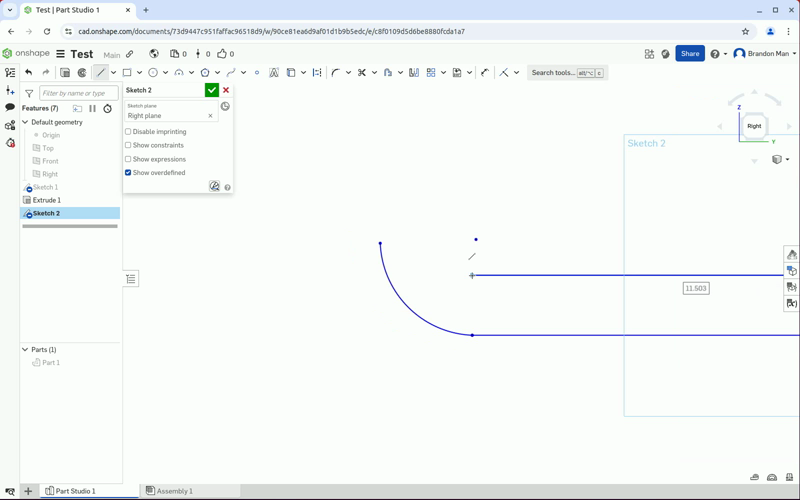
scroll(-6)
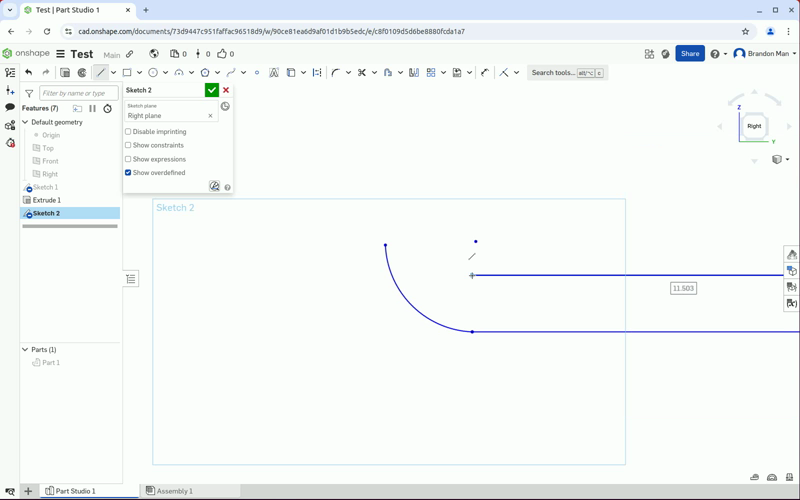
scroll(-6)
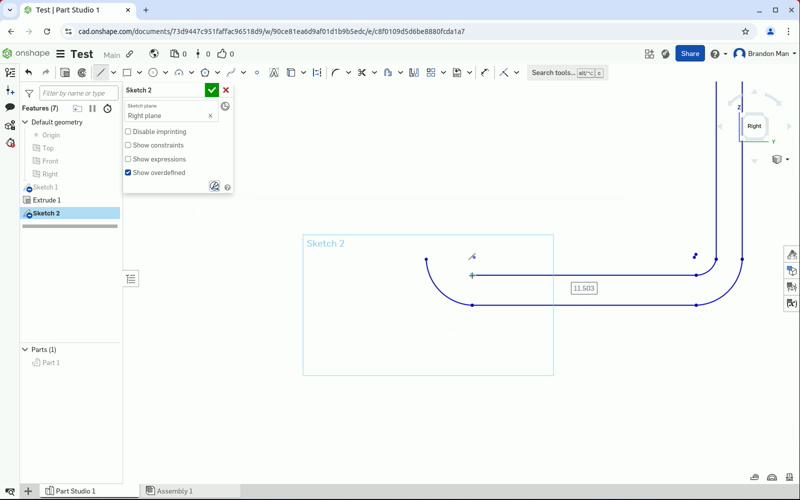
scroll(-6)
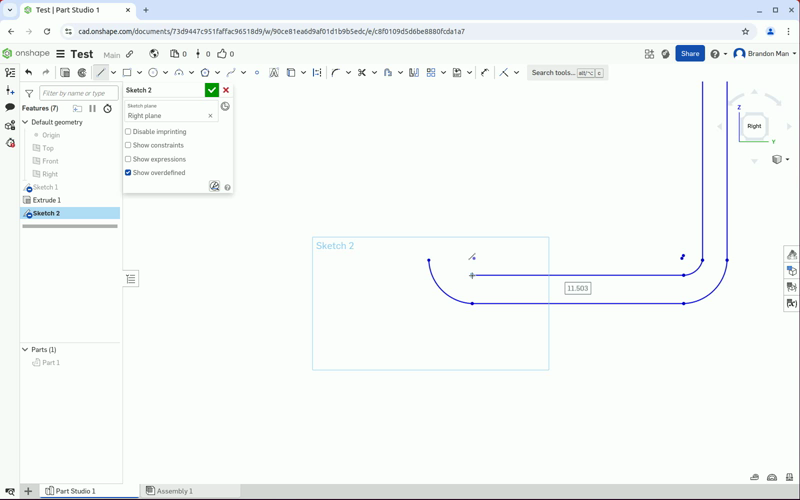
scroll(-6)
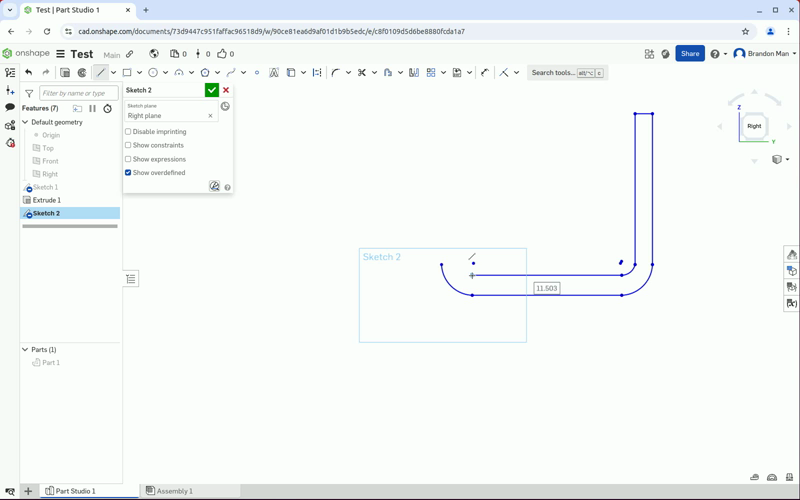
scroll(-6)
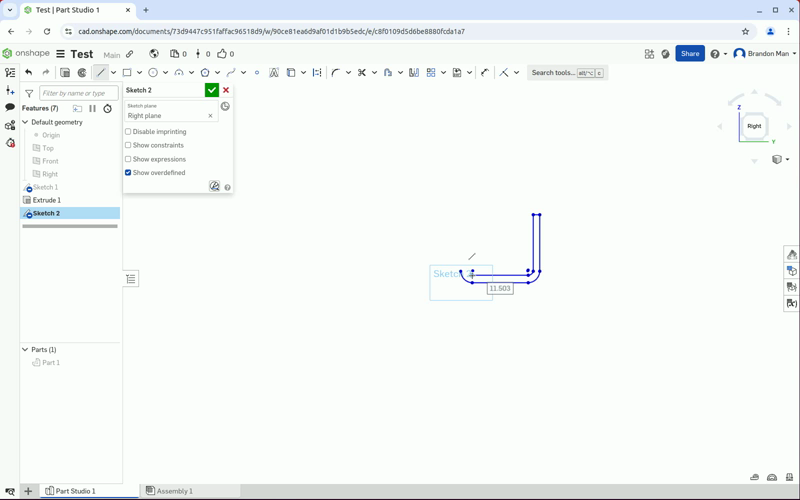
key_up(shift)
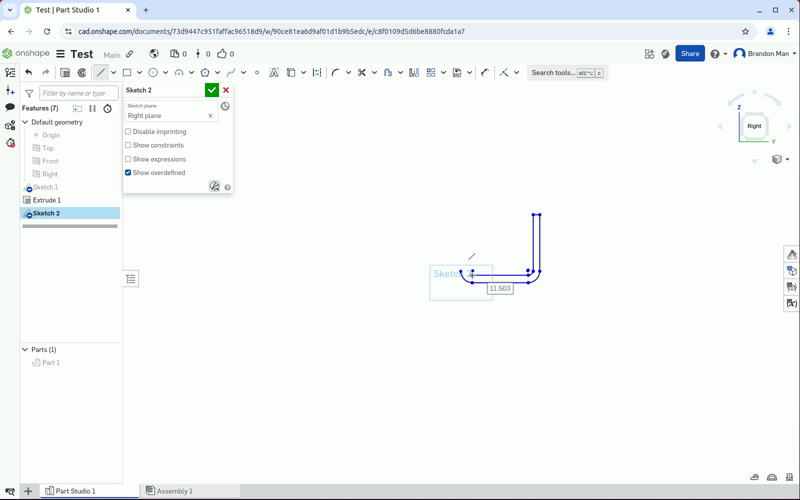
key(esc)
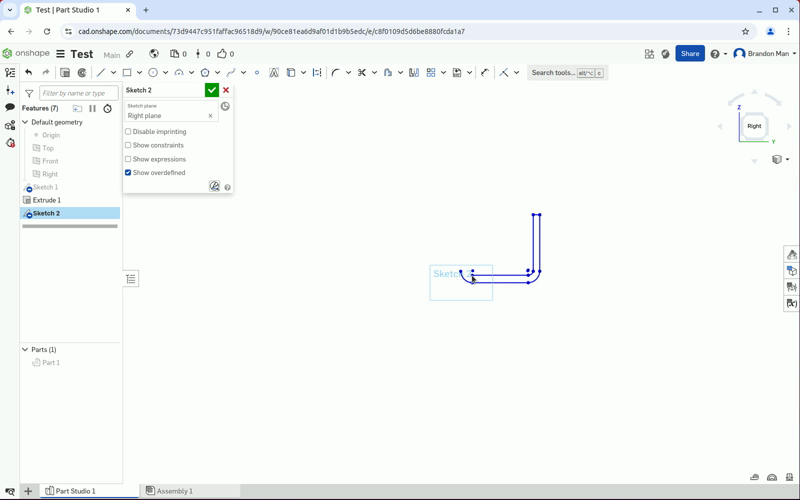
key(a)
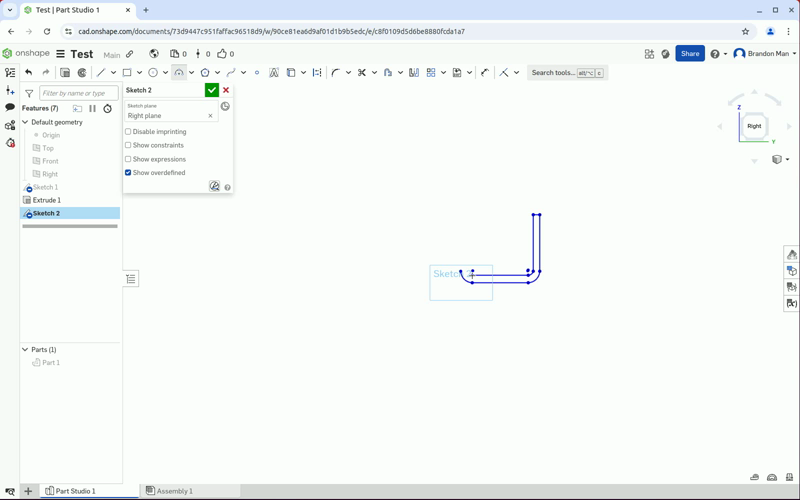
mouse_move(472, 275)
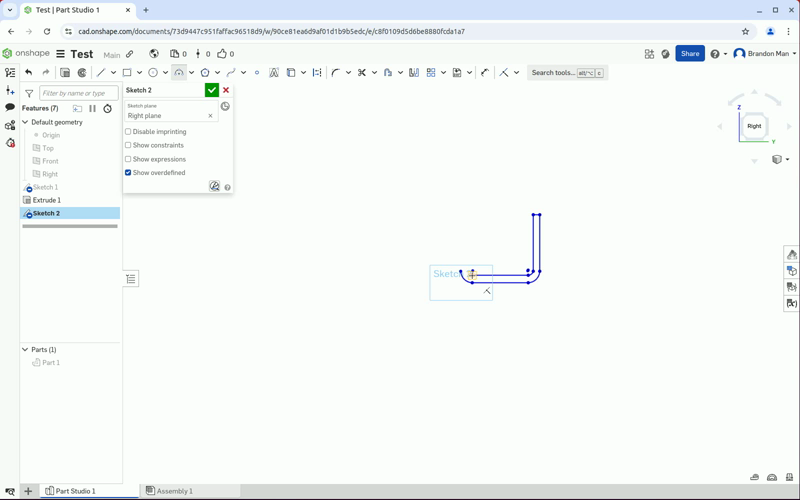
scroll(6)
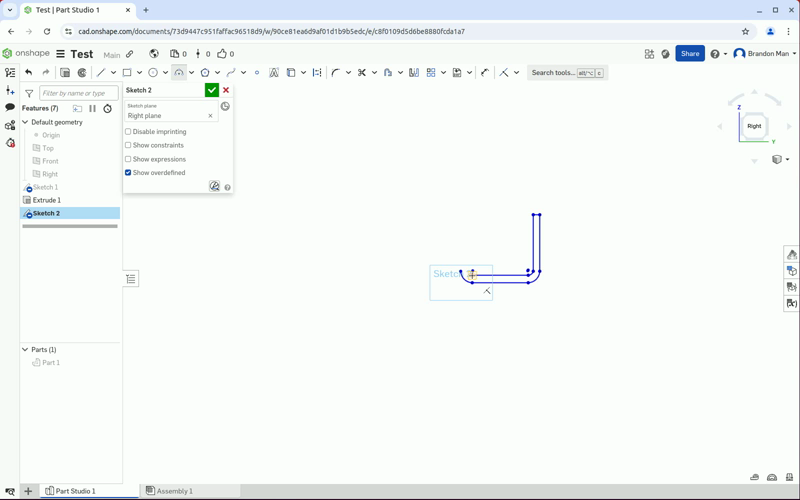
scroll(6)
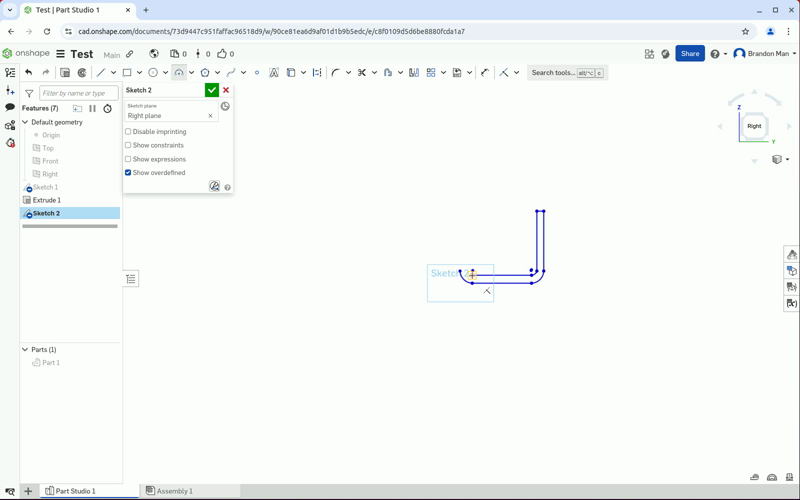
scroll(6)
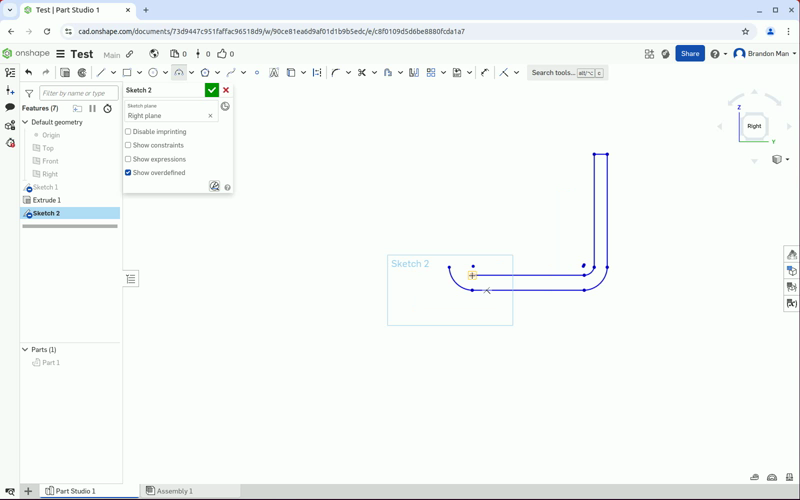
scroll(6)
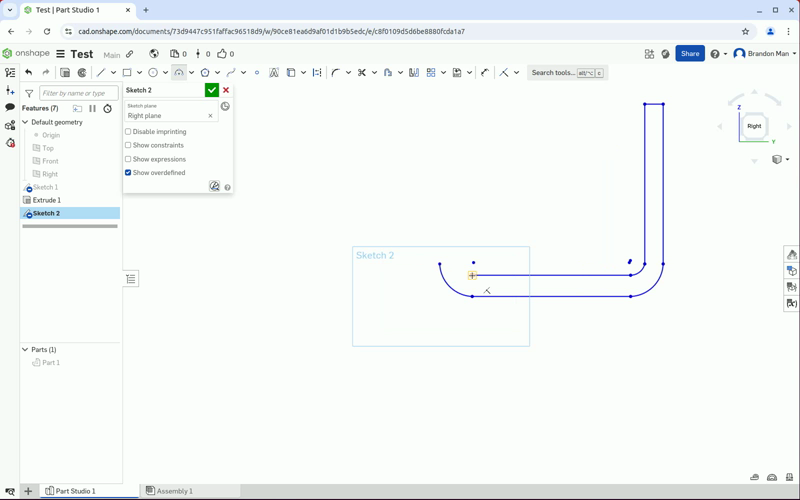
scroll(6)
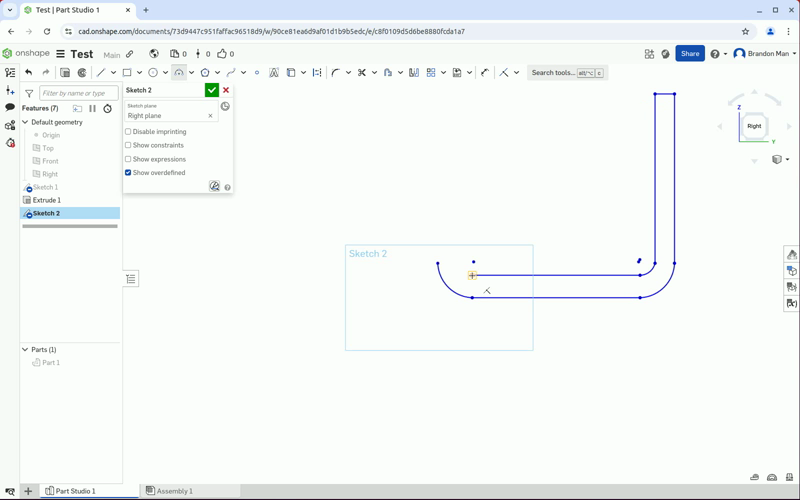
scroll(6)
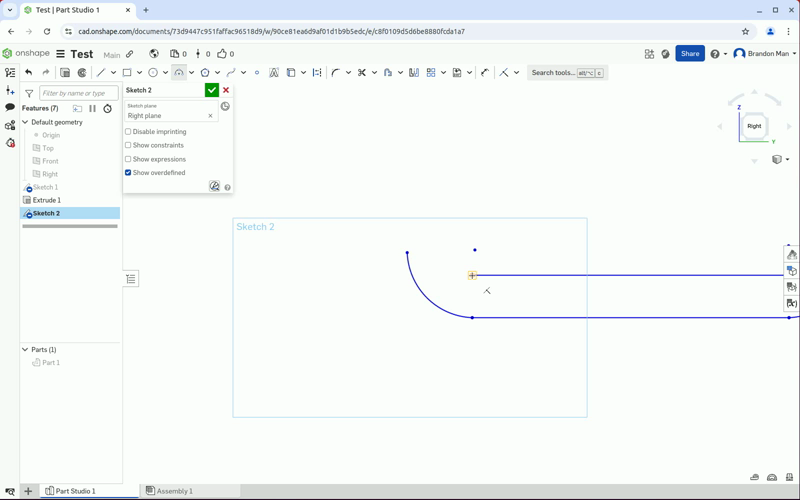
scroll(6)
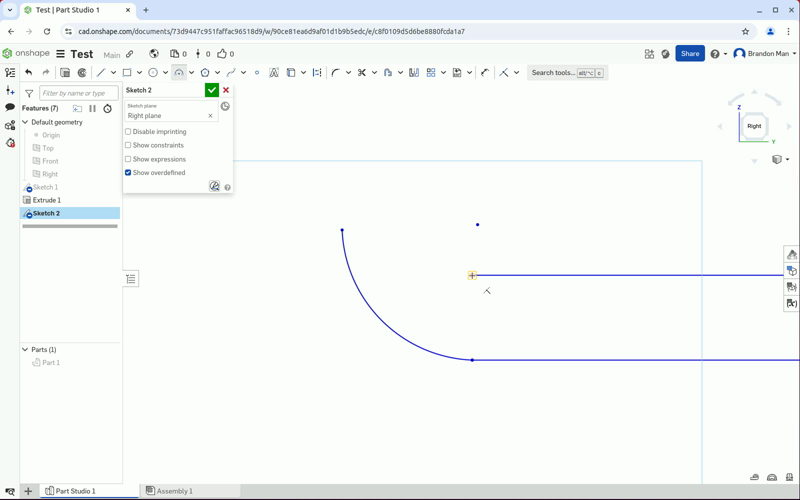
click(472, 275)
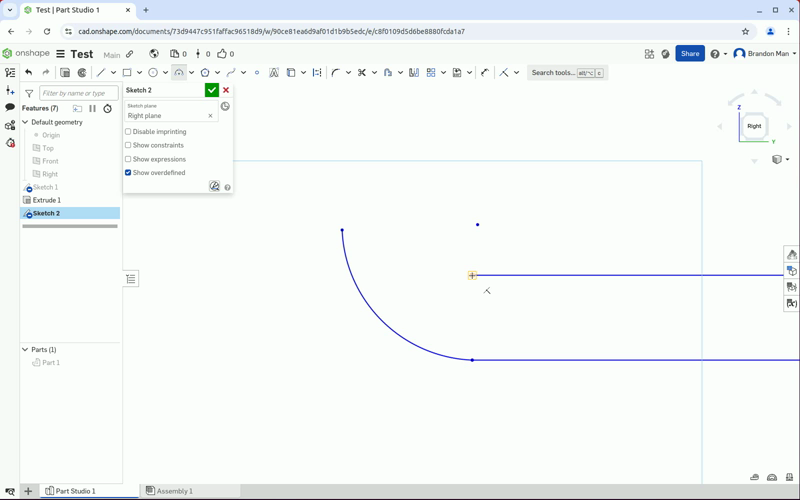
scroll(-6)
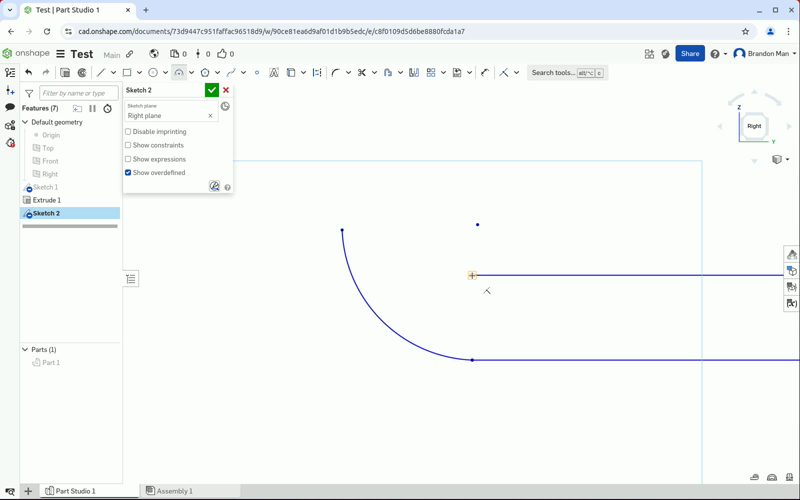
scroll(-6)
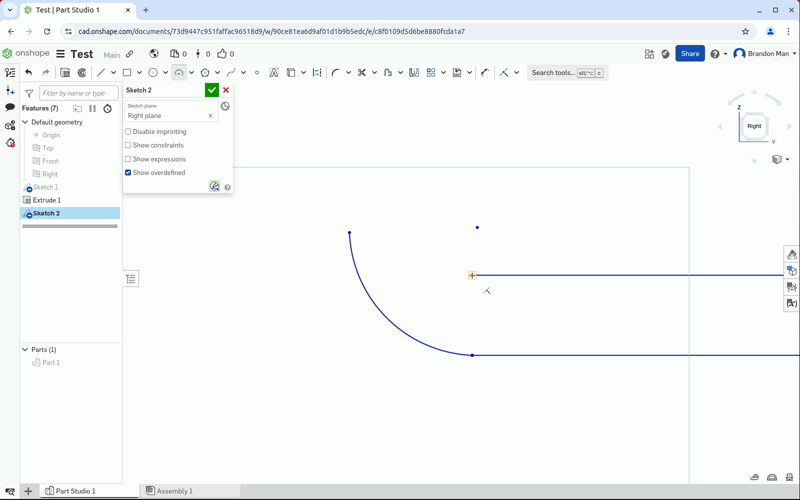
scroll(-6)
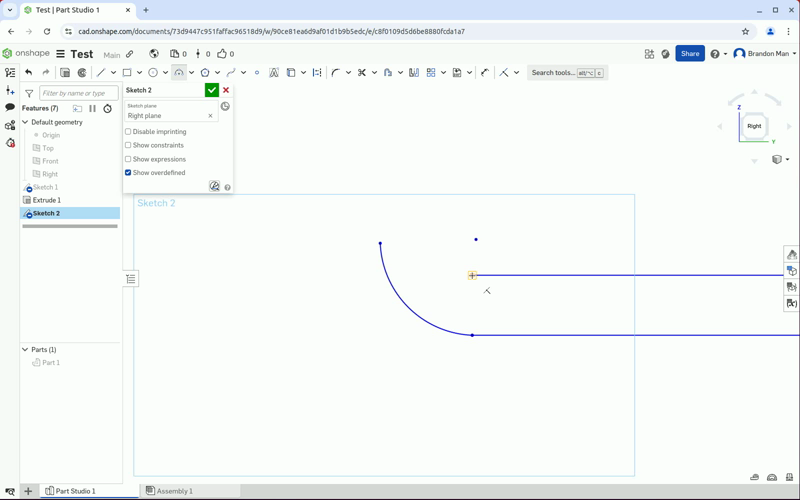
scroll(-6)
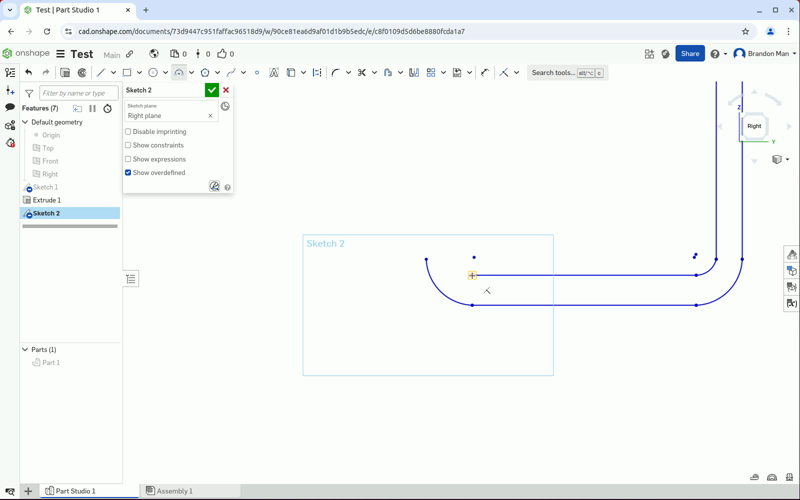
scroll(-6)
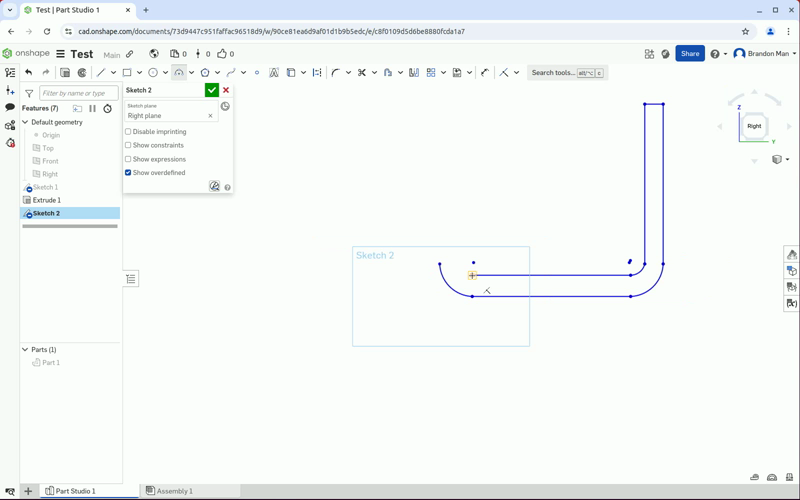
scroll(-6)
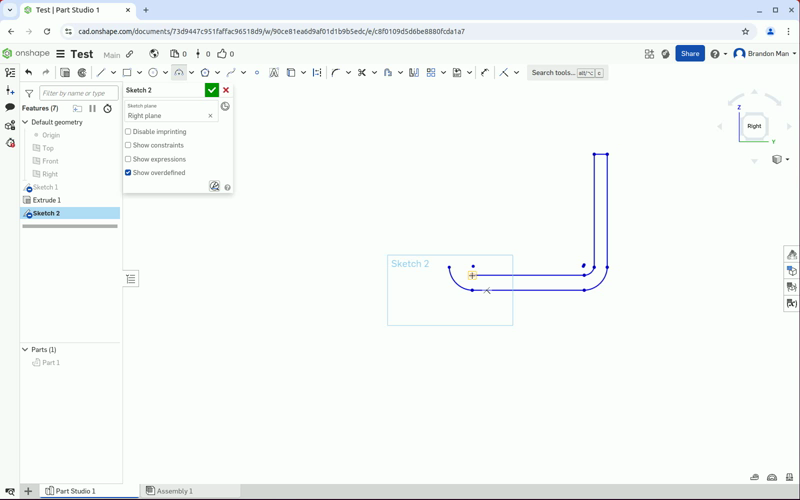
scroll(-6)
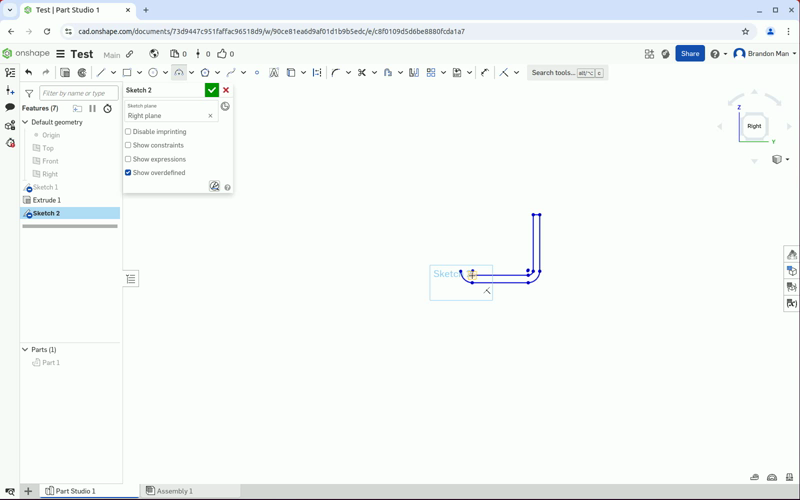
key_down(shift)
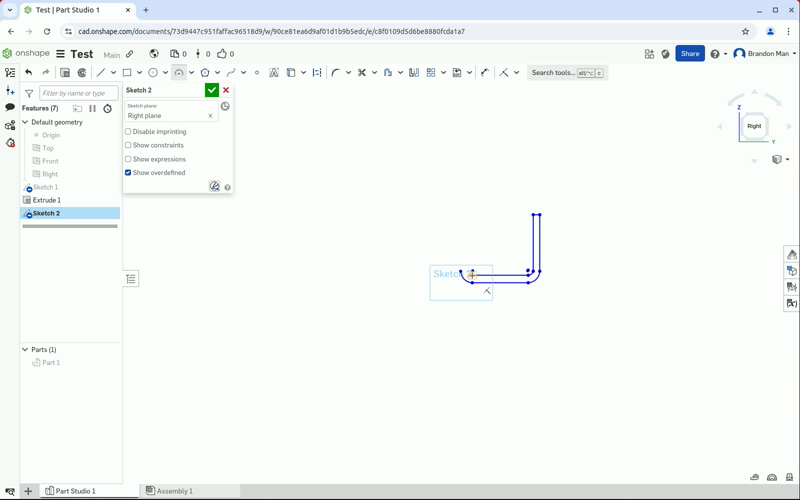
mouse_move(467, 271)
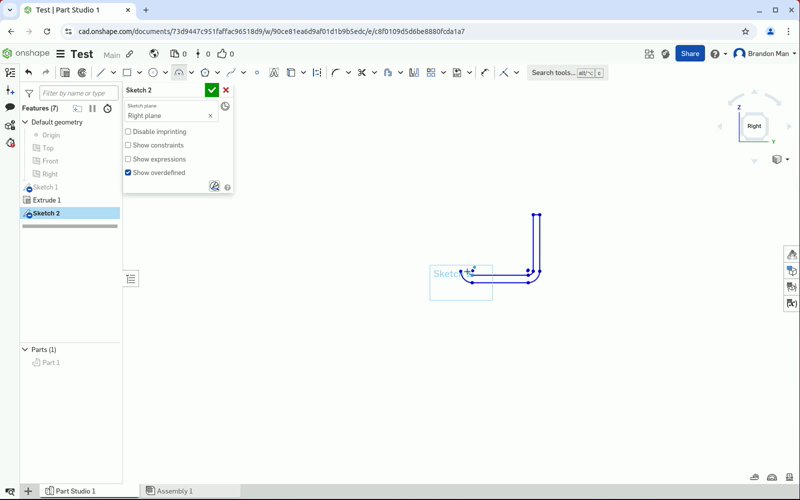
scroll(6)
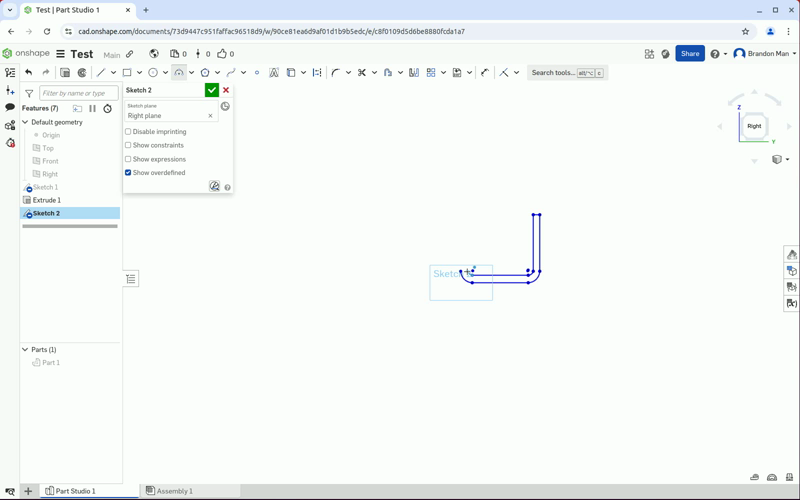
scroll(6)
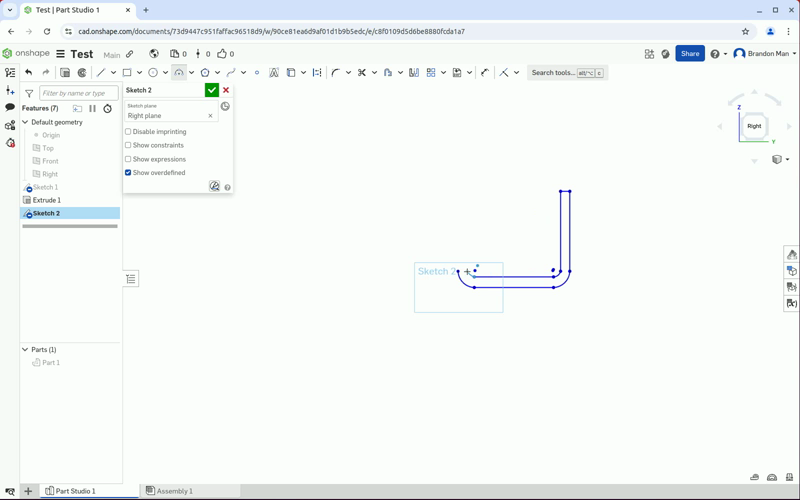
scroll(6)
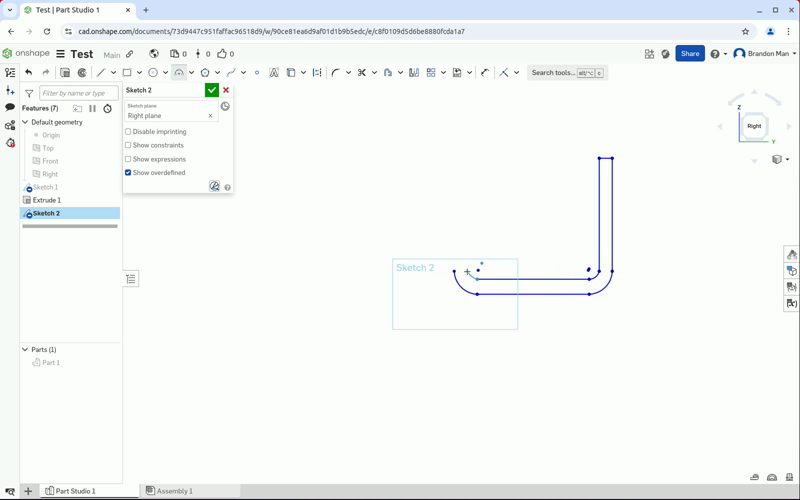
scroll(6)
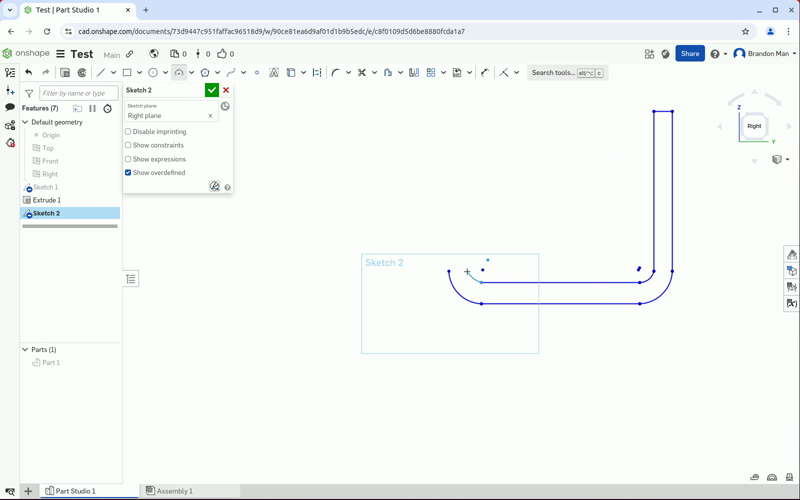
scroll(6)
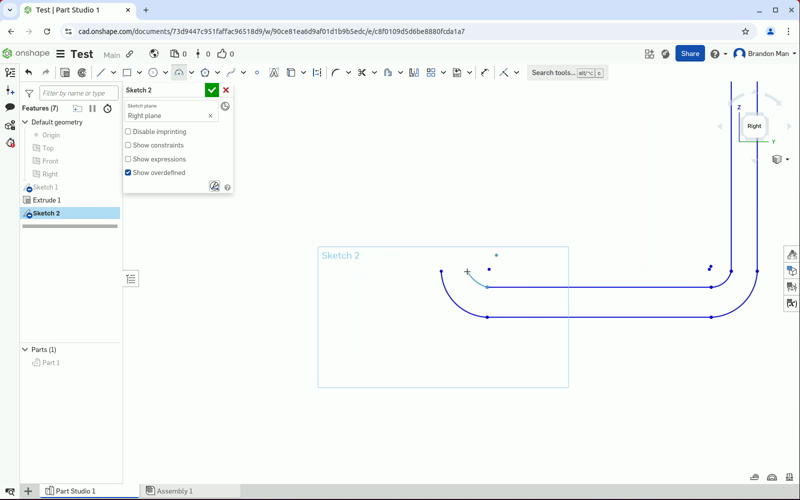
scroll(6)
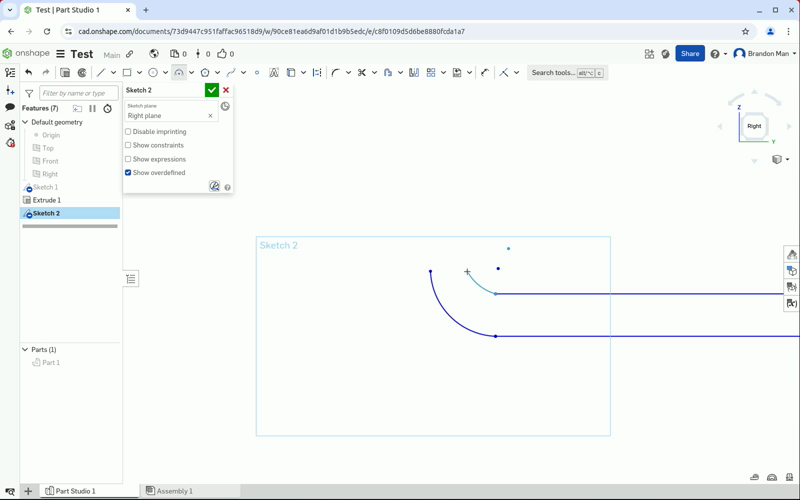
scroll(6)
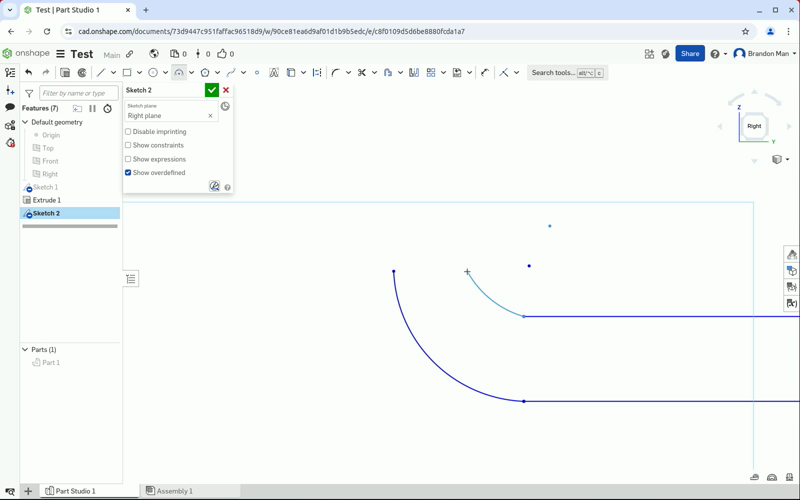
click(467, 271)
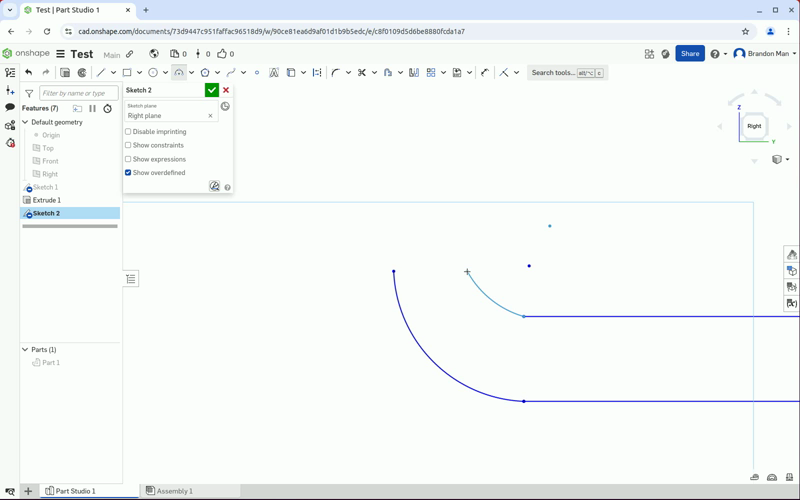
scroll(-6)
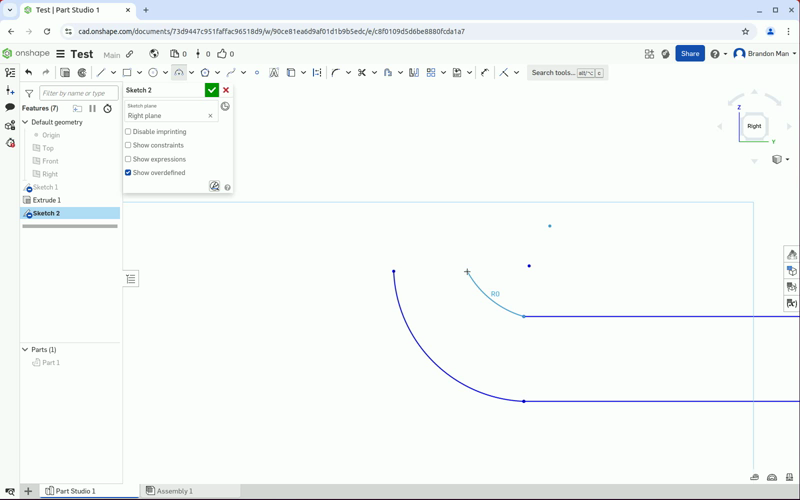
scroll(-6)
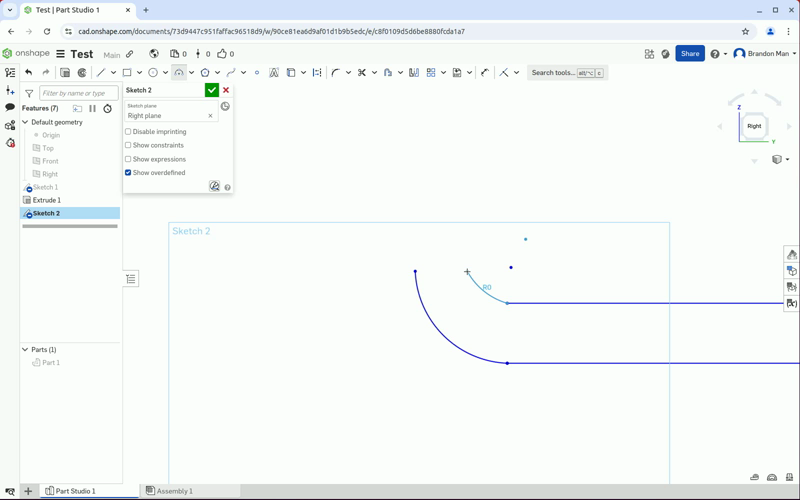
scroll(-6)
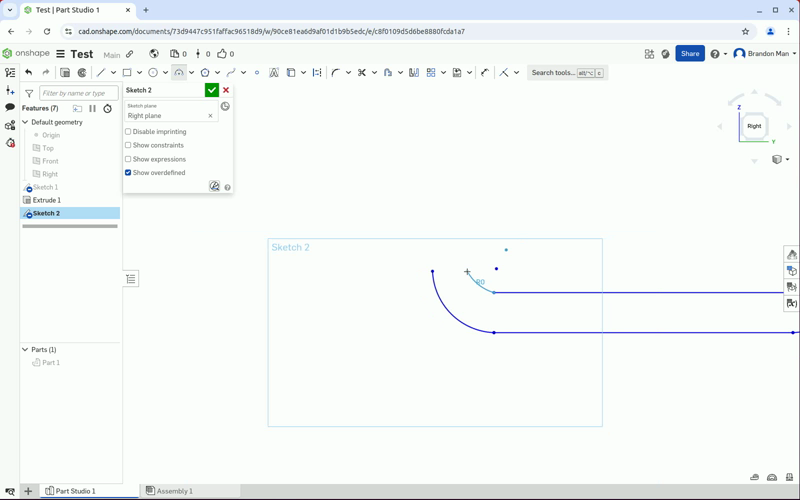
scroll(-6)
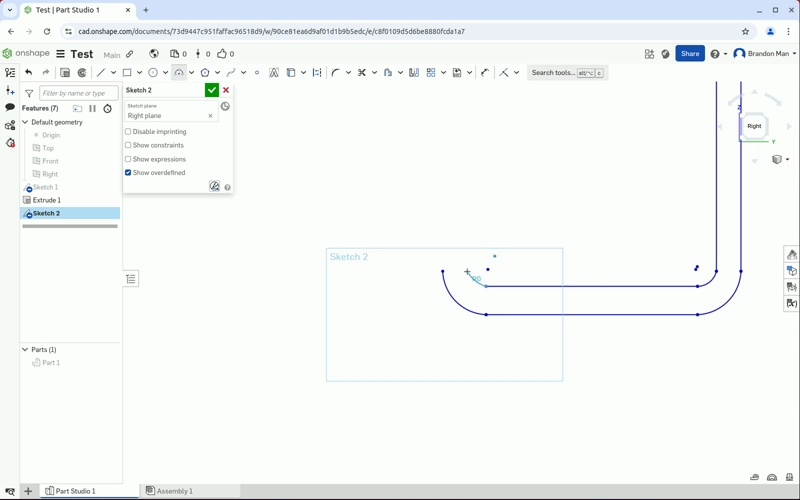
scroll(-6)
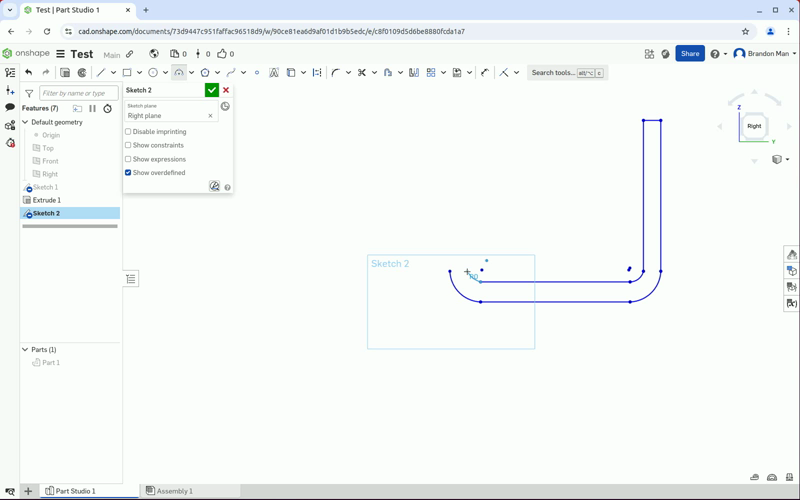
scroll(-6)
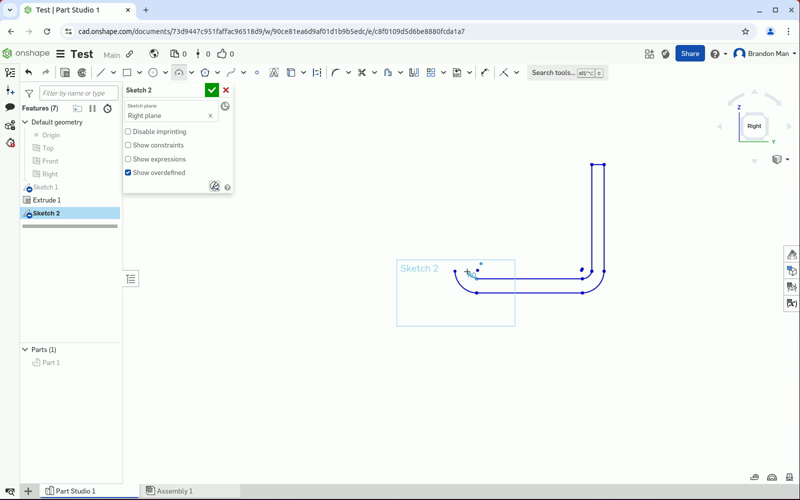
scroll(-6)
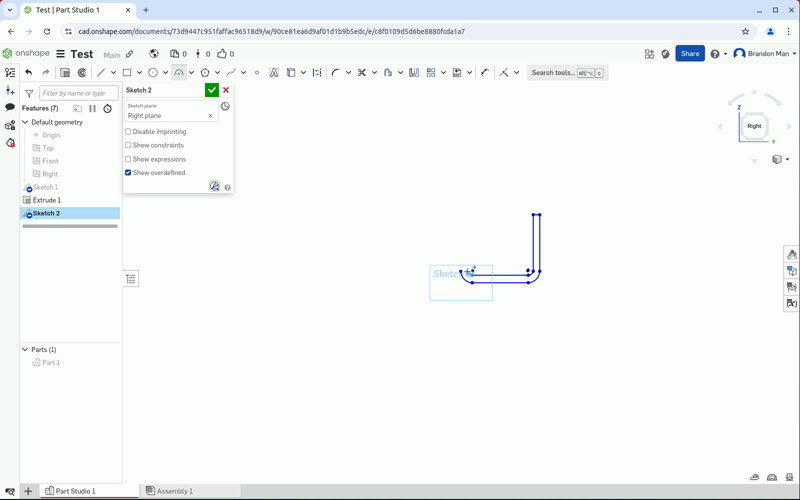
mouse_move(469, 274)
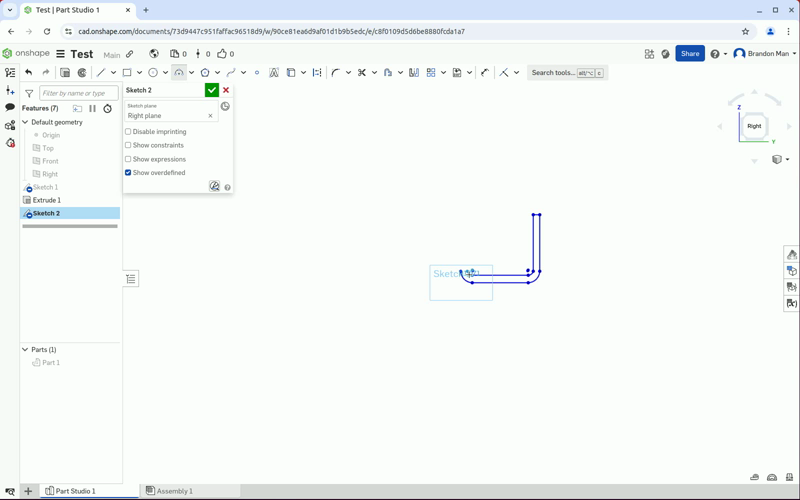
scroll(6)
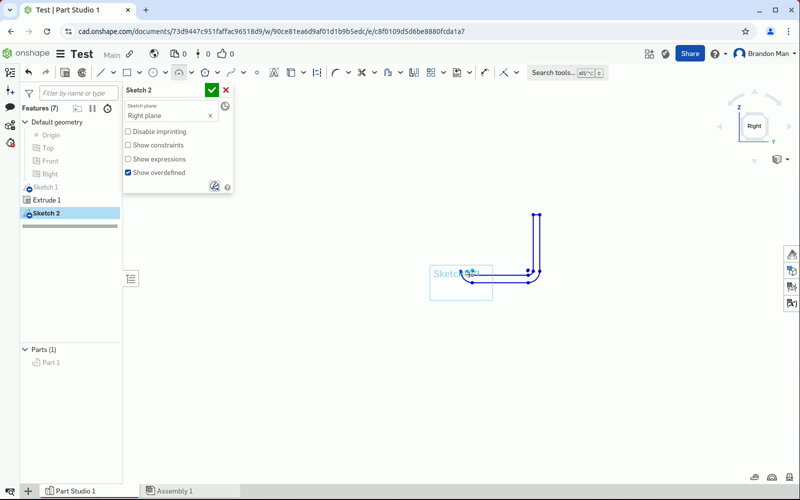
scroll(6)
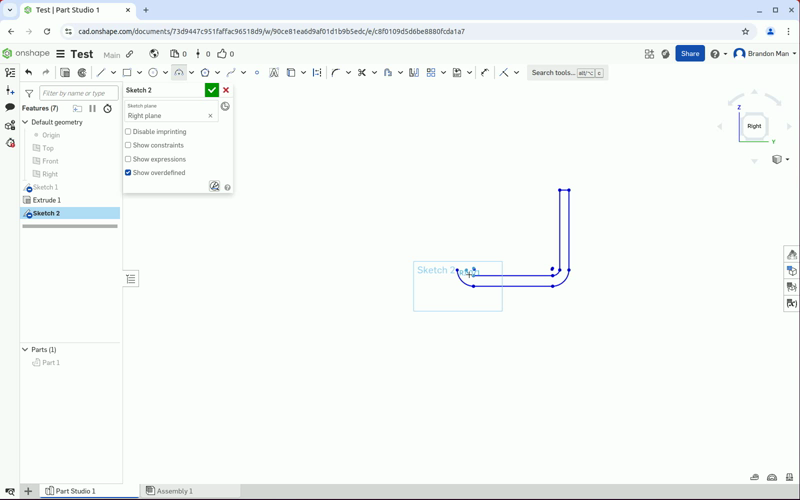
scroll(6)
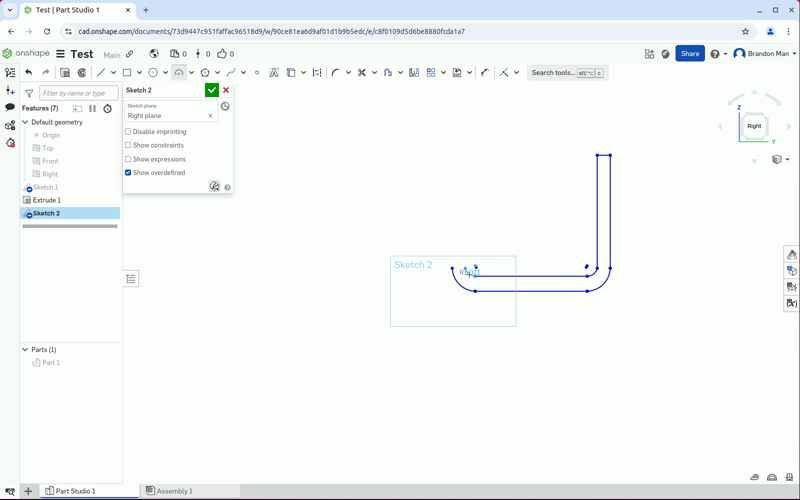
scroll(6)
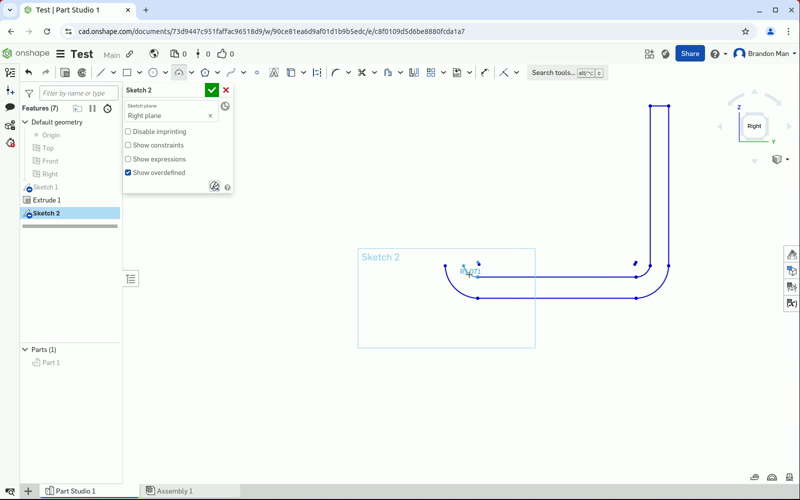
scroll(6)
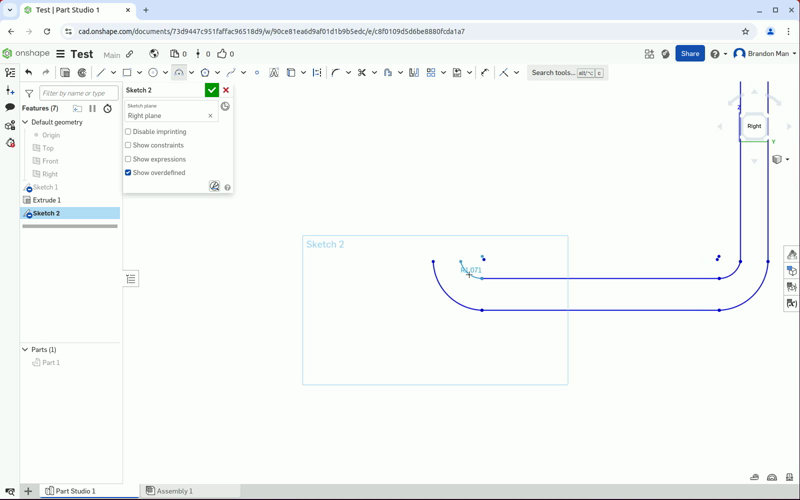
scroll(6)
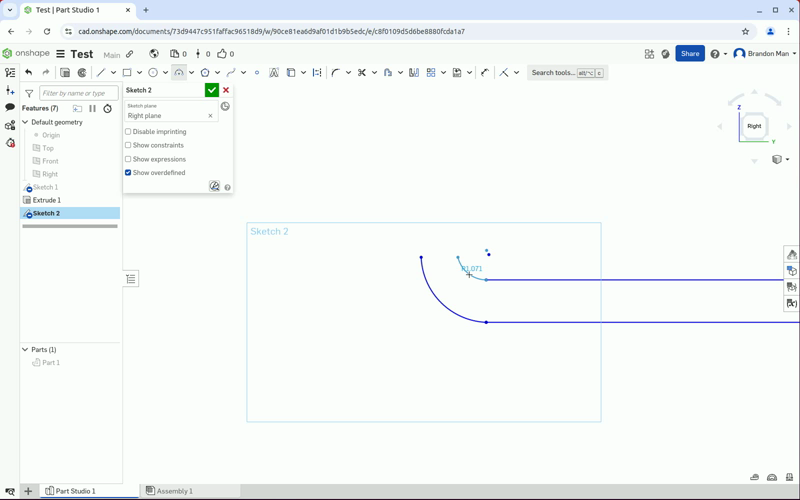
scroll(6)
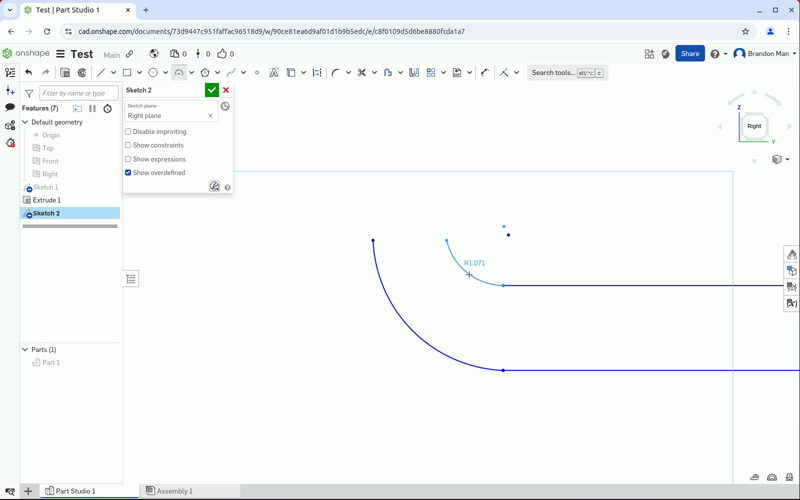
click(469, 274)
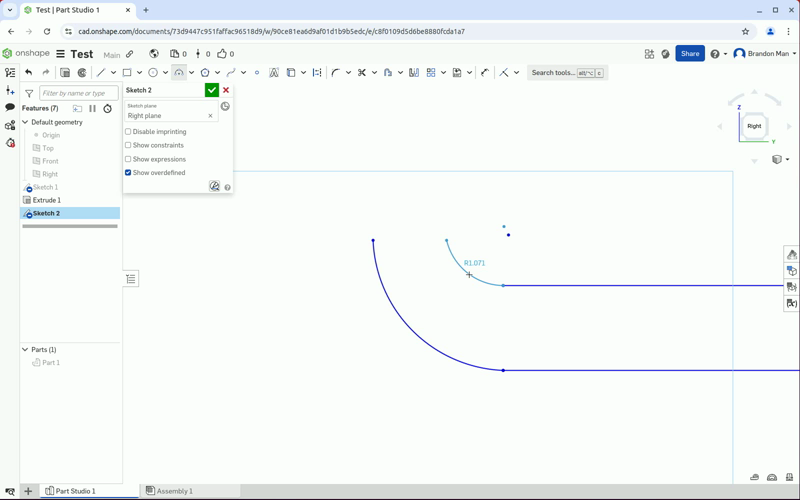
scroll(-6)
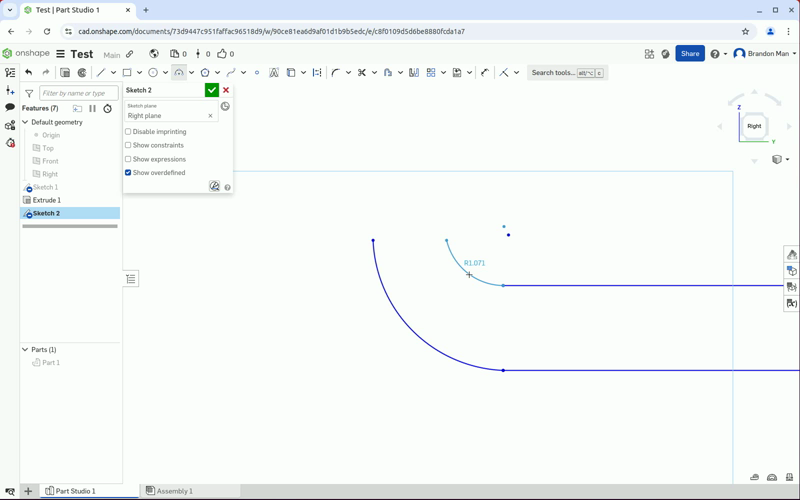
scroll(-6)
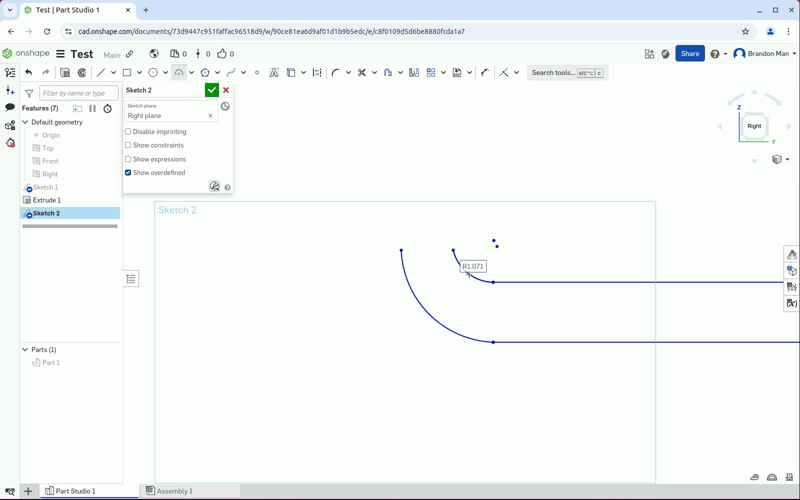
scroll(-6)
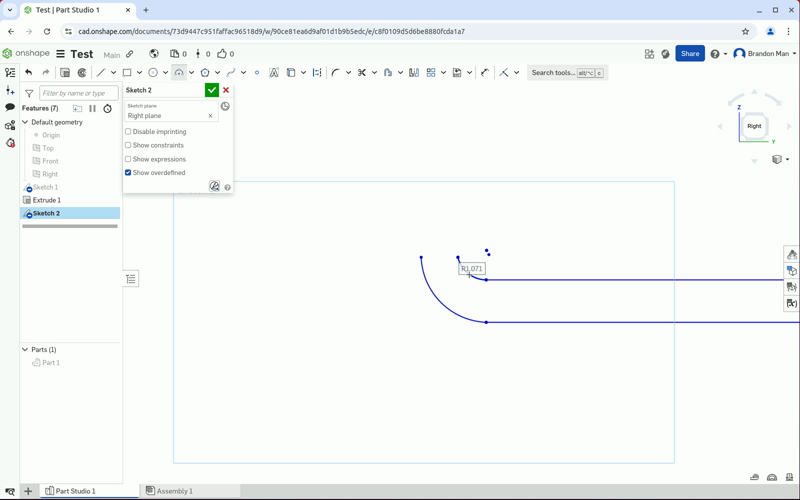
scroll(-6)
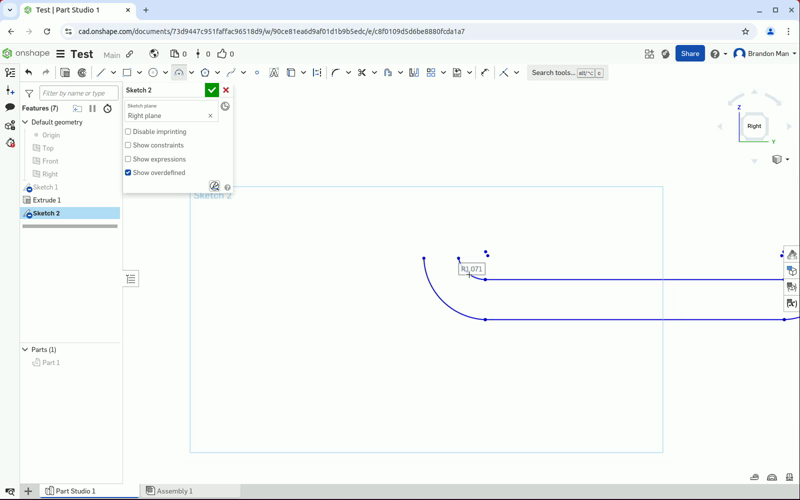
scroll(-6)
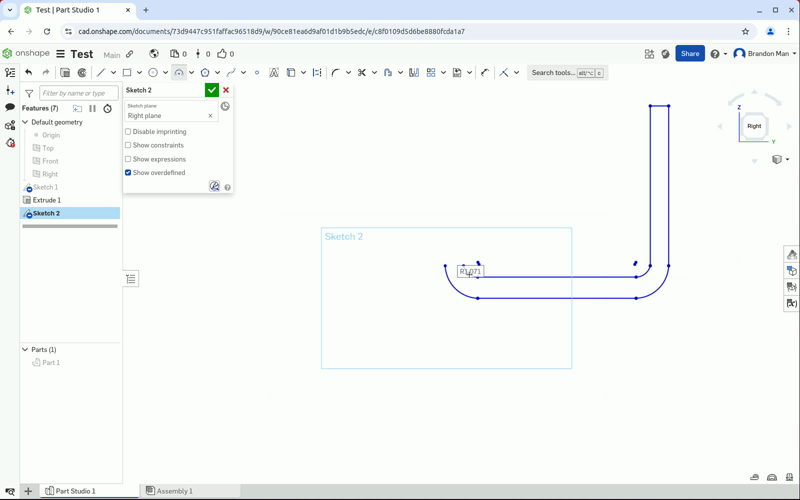
scroll(-6)
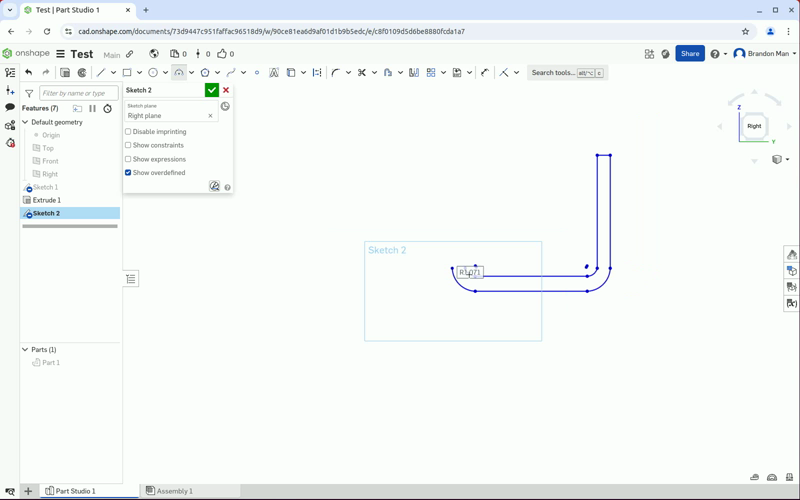
scroll(-6)
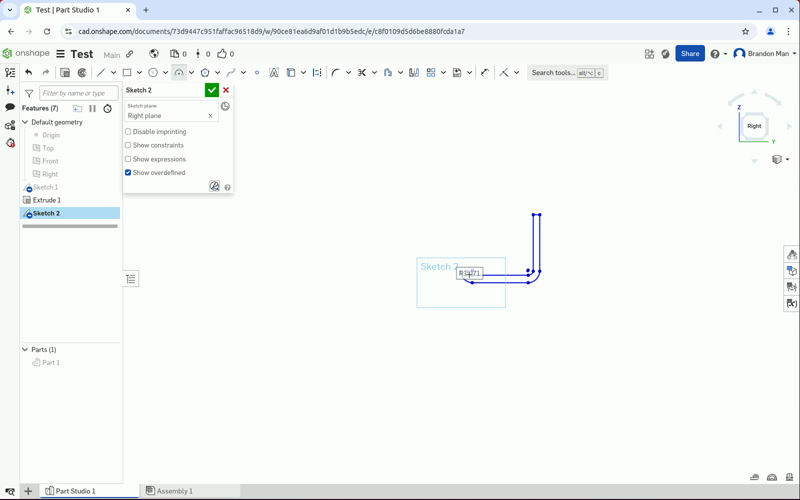
key_up(shift)
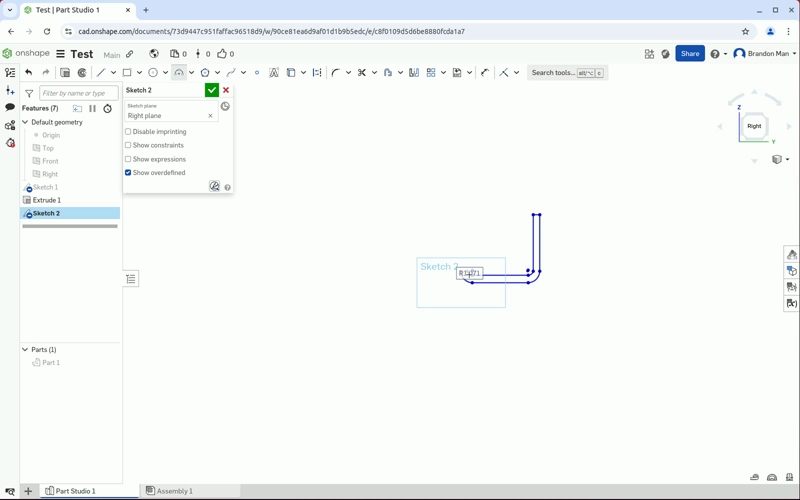
key(esc)
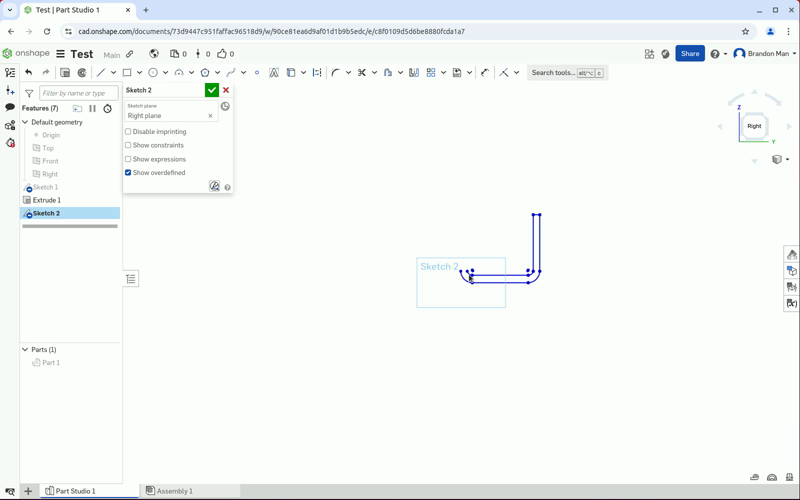
key(l)
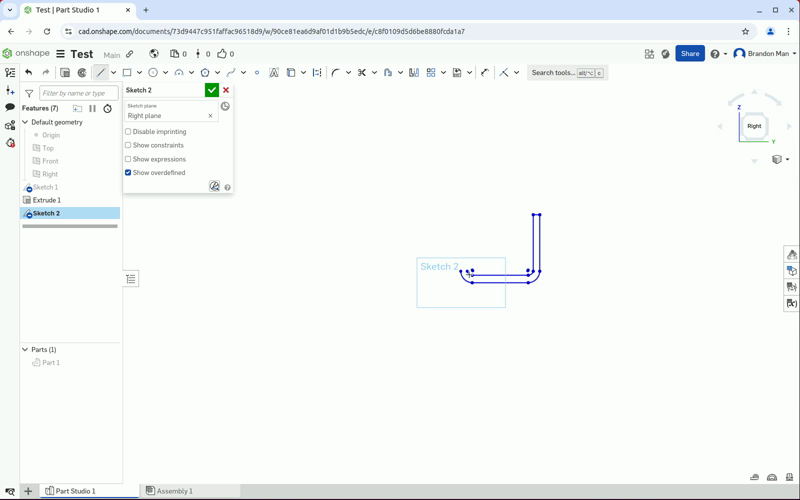
mouse_move(467, 271)
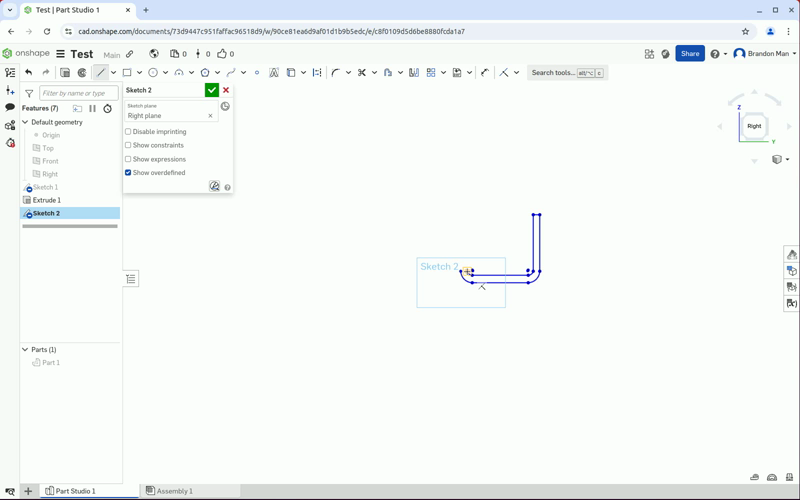
scroll(6)
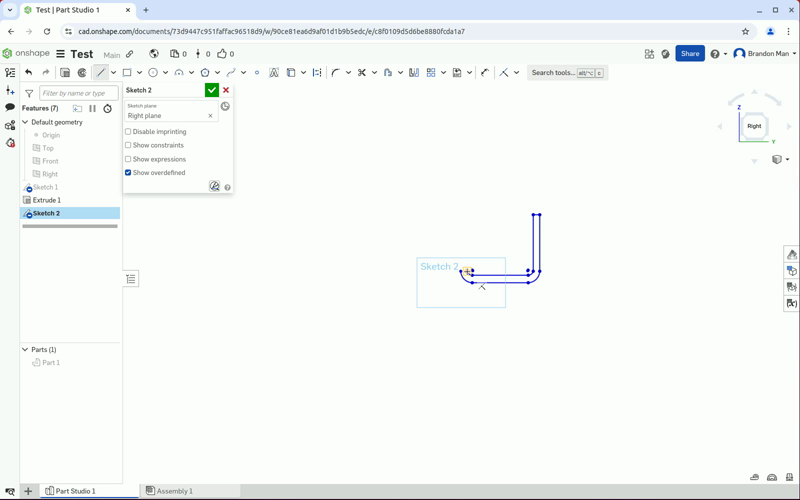
scroll(6)
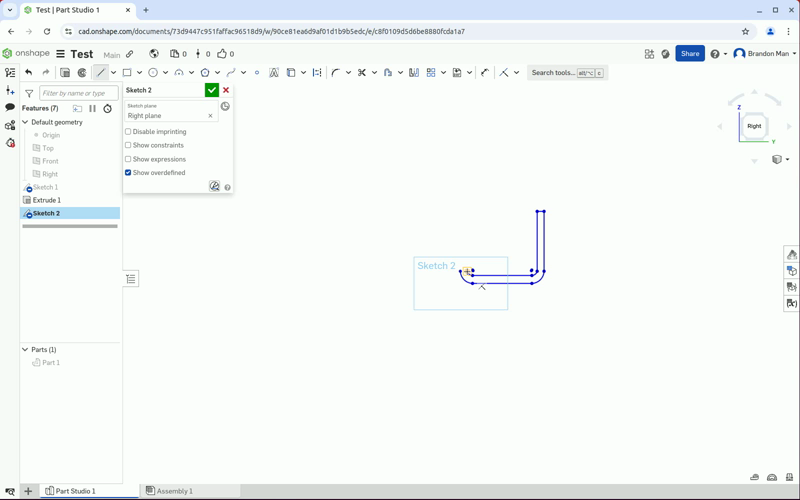
scroll(6)
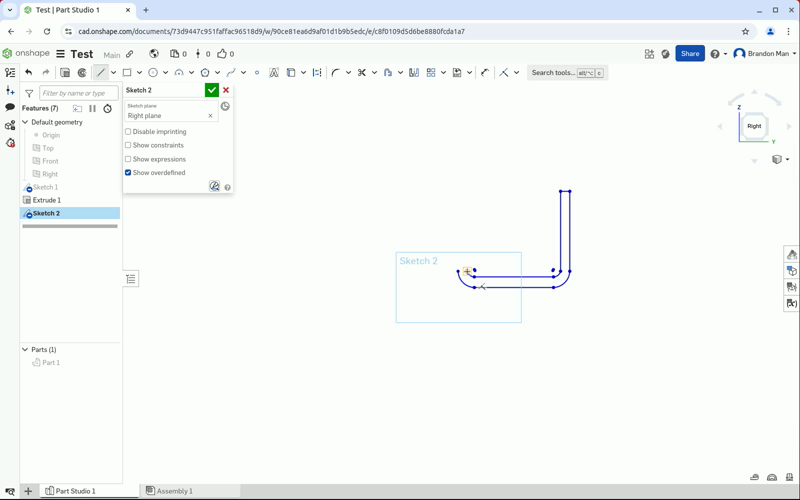
scroll(6)
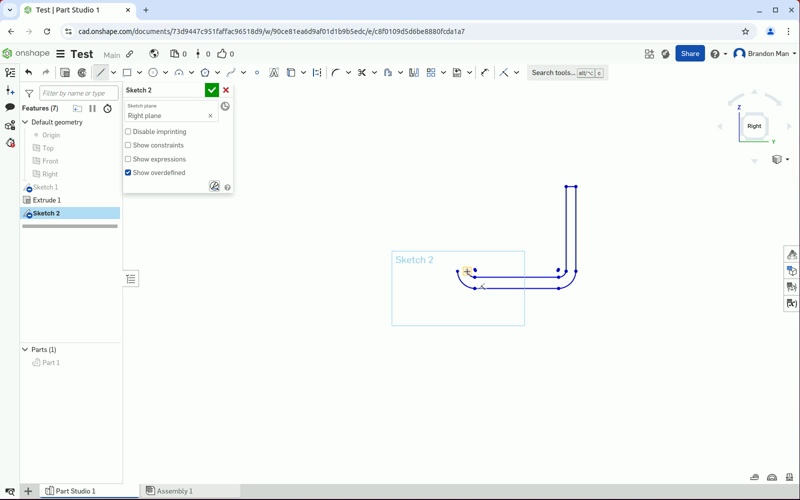
scroll(6)
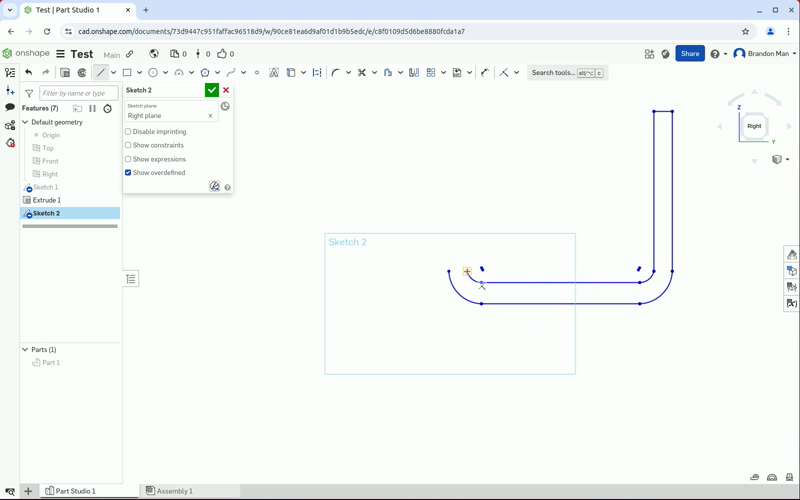
scroll(6)
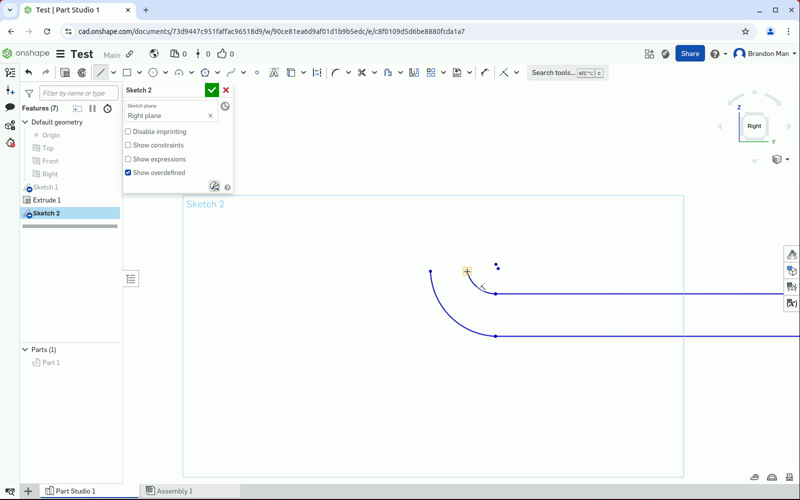
scroll(6)
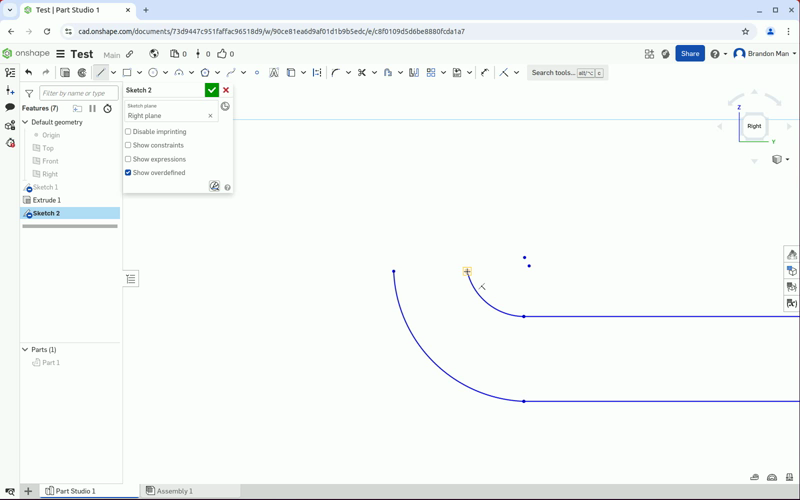
click(467, 271)
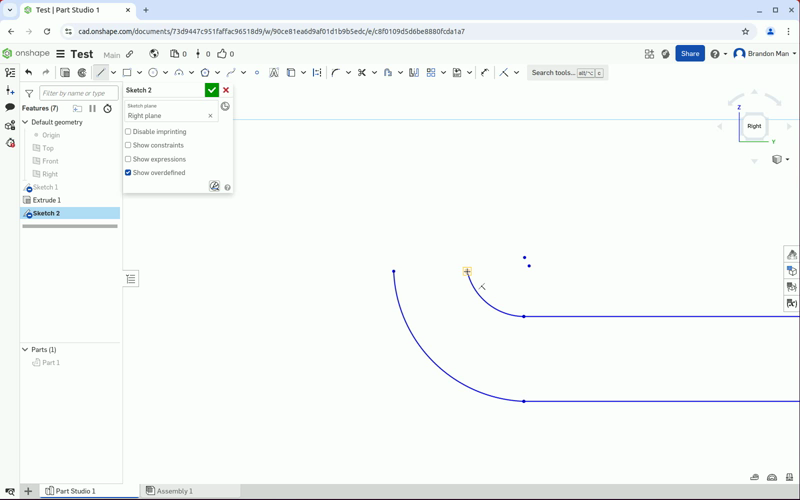
scroll(-6)
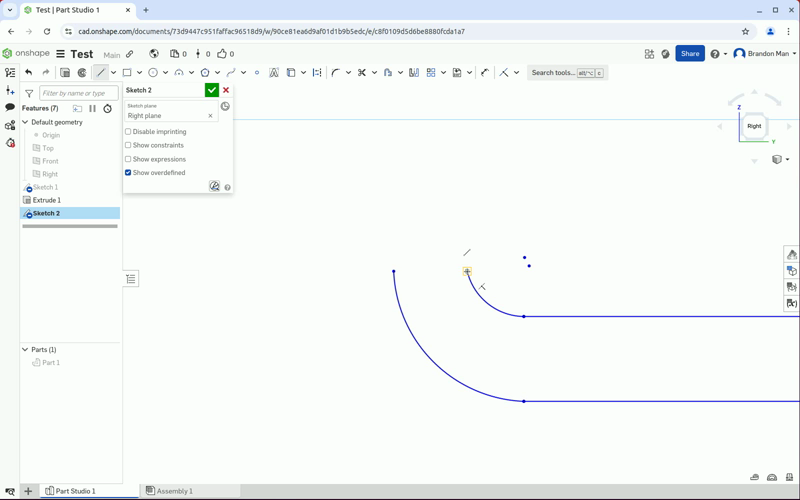
scroll(-6)
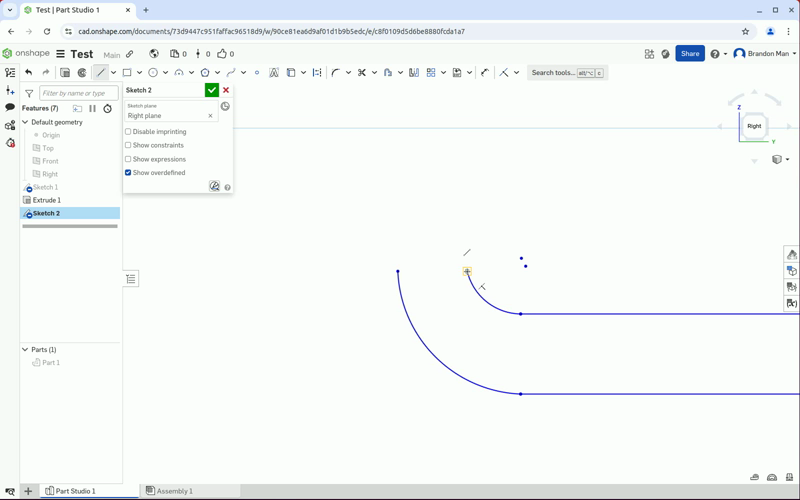
scroll(-6)
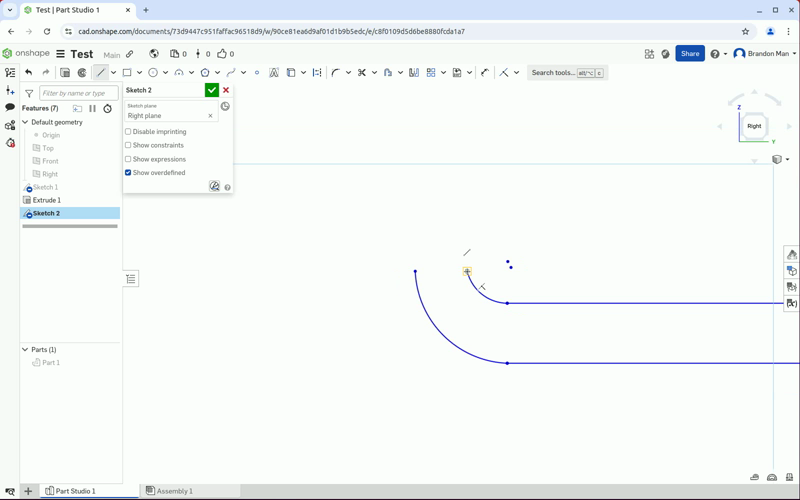
scroll(-6)
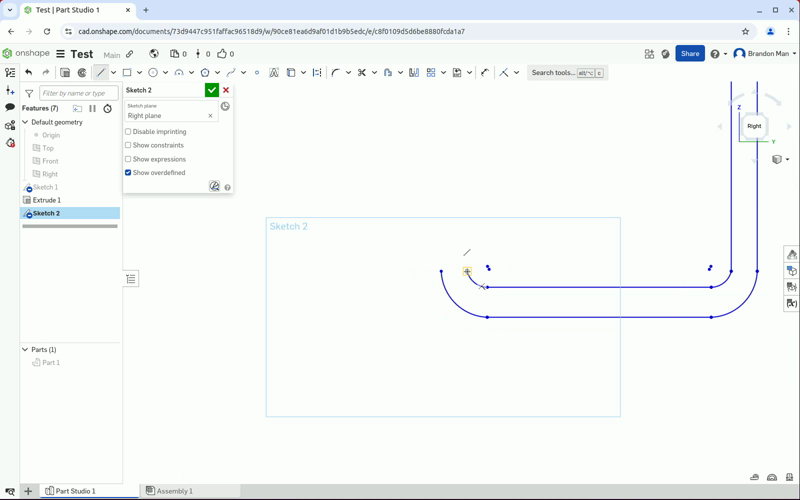
scroll(-6)
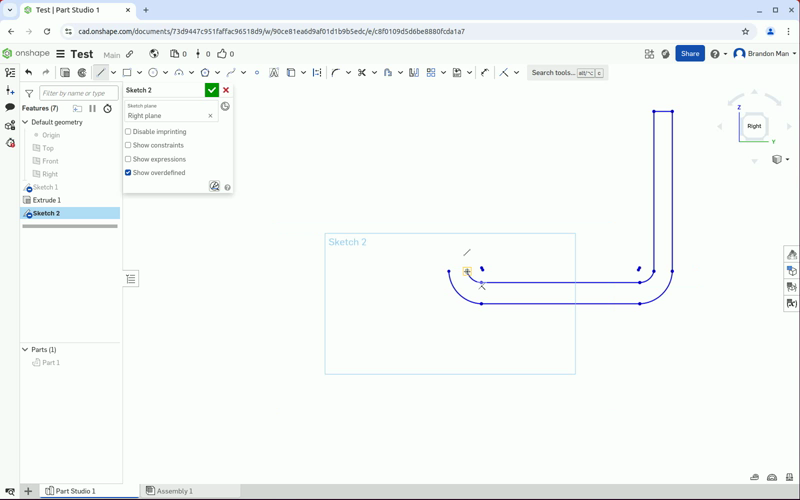
scroll(-6)
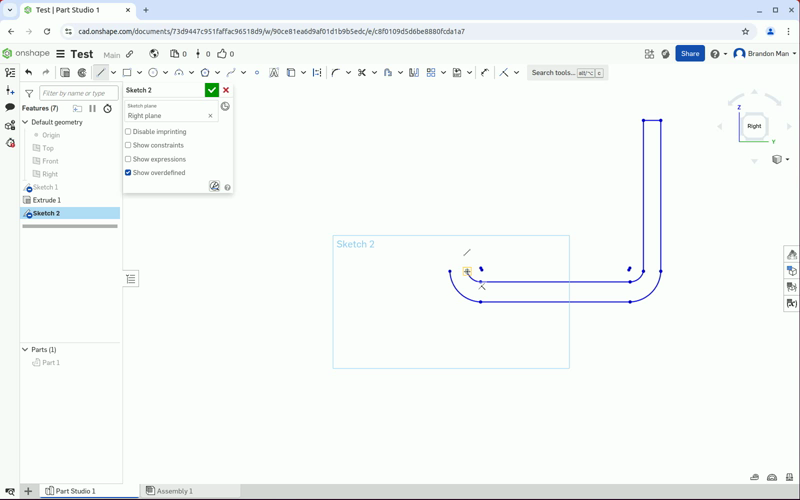
scroll(-6)
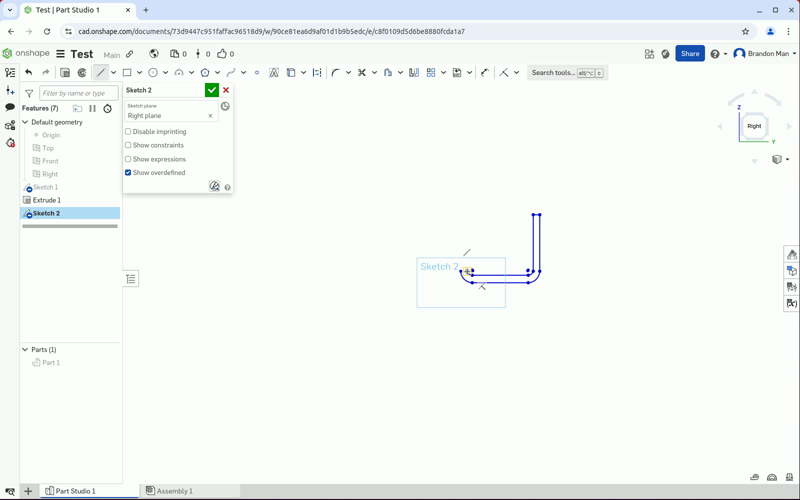
key_down(shift)
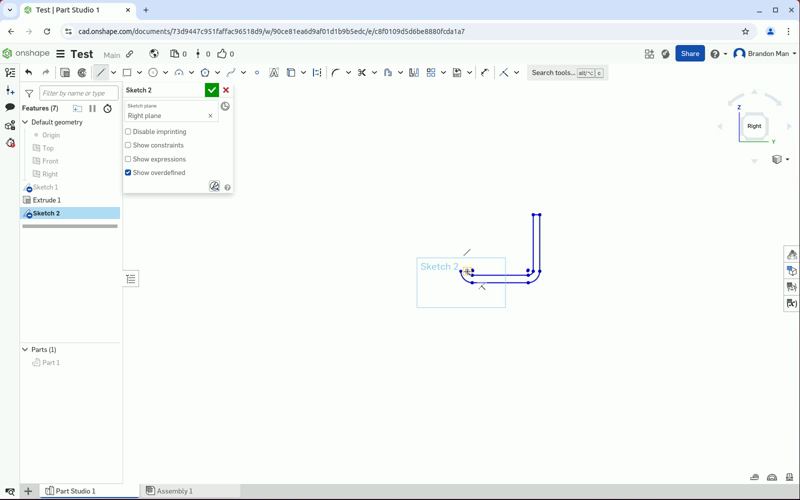
mouse_move(497, 271)
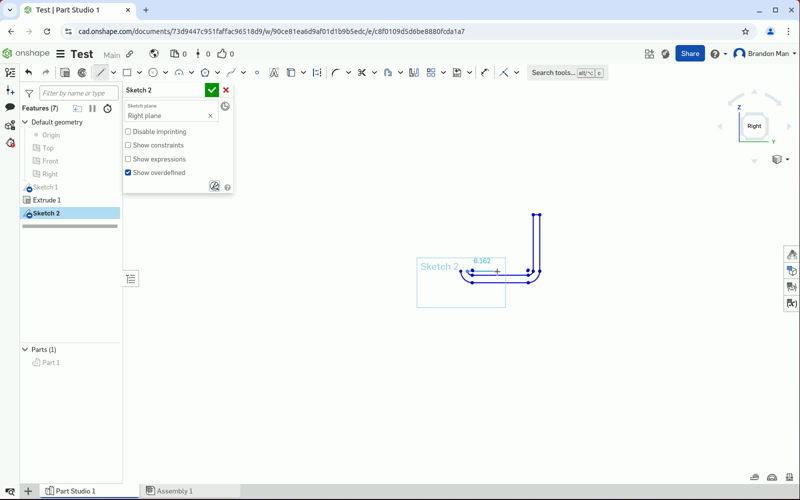
mouse_move(467, 214)
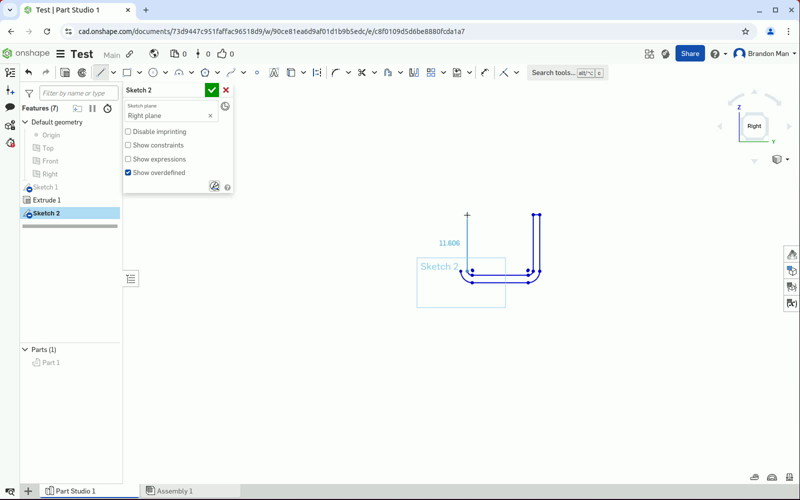
click(467, 214)
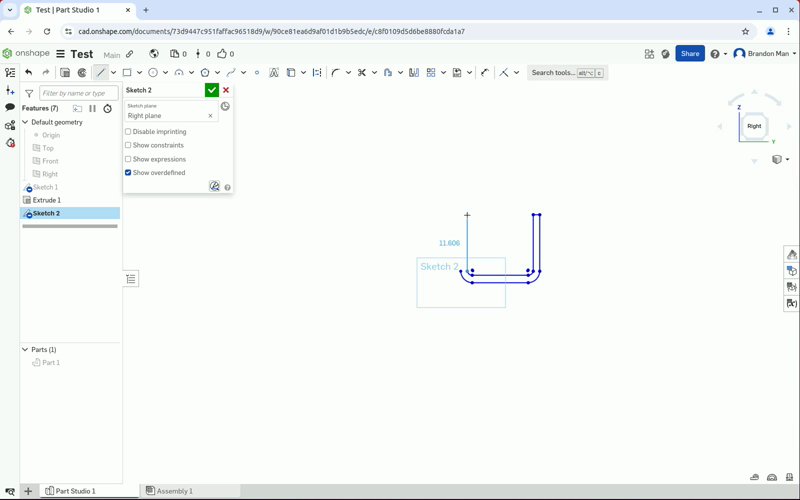
key_up(shift)
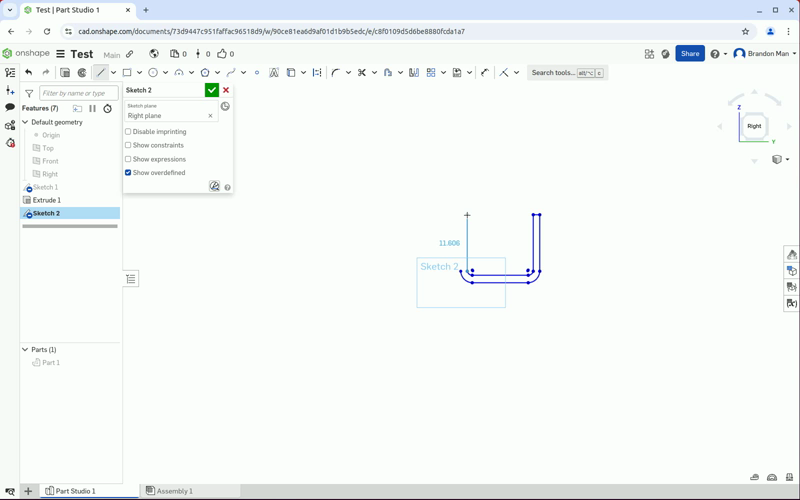
key_down(shift)
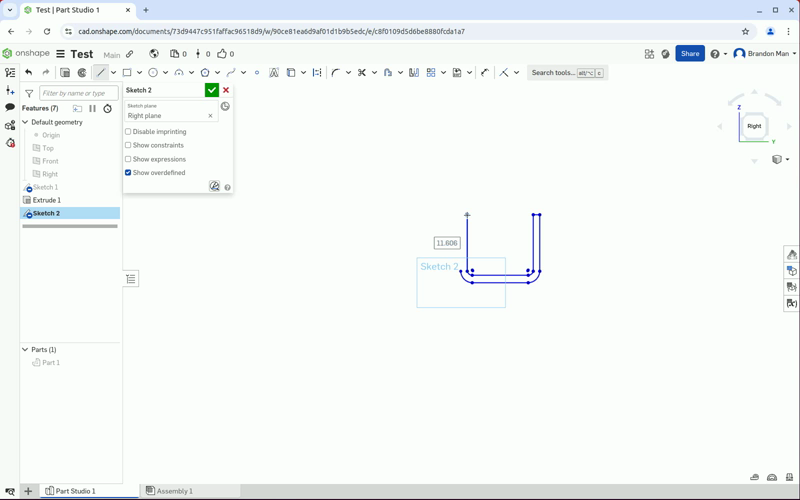
mouse_move(497, 214)
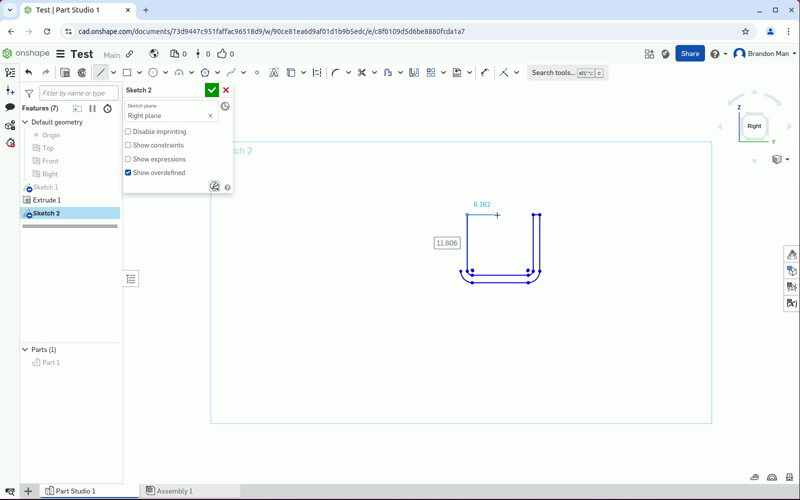
mouse_move(460, 214)
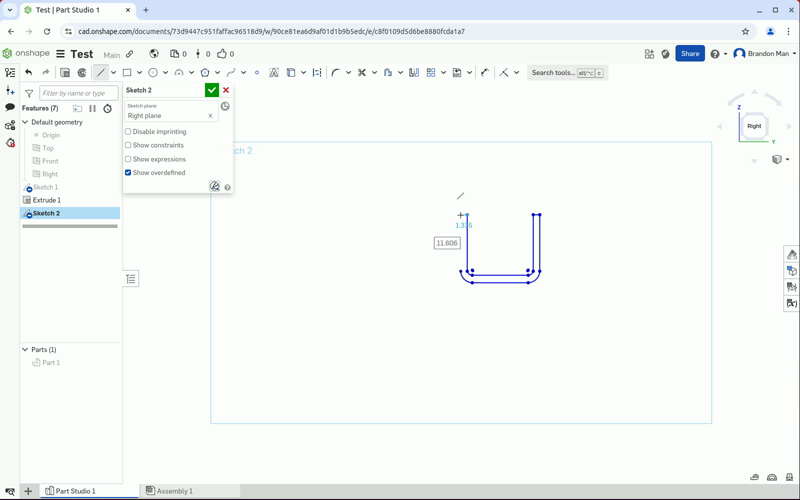
scroll(6)
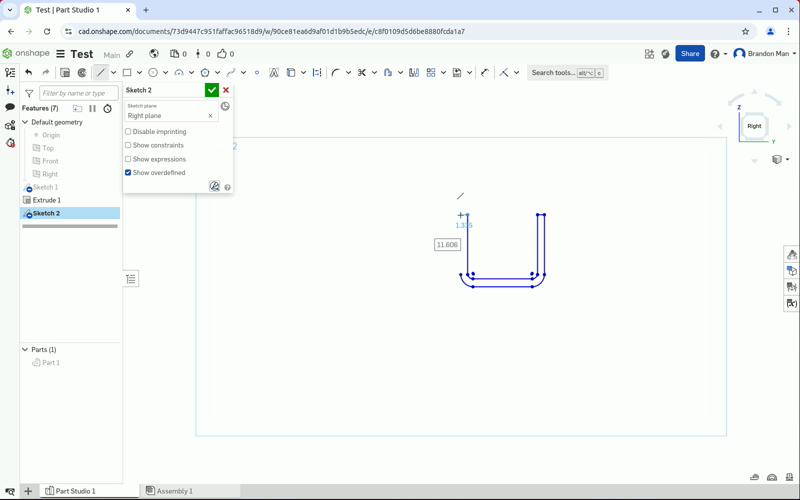
scroll(6)
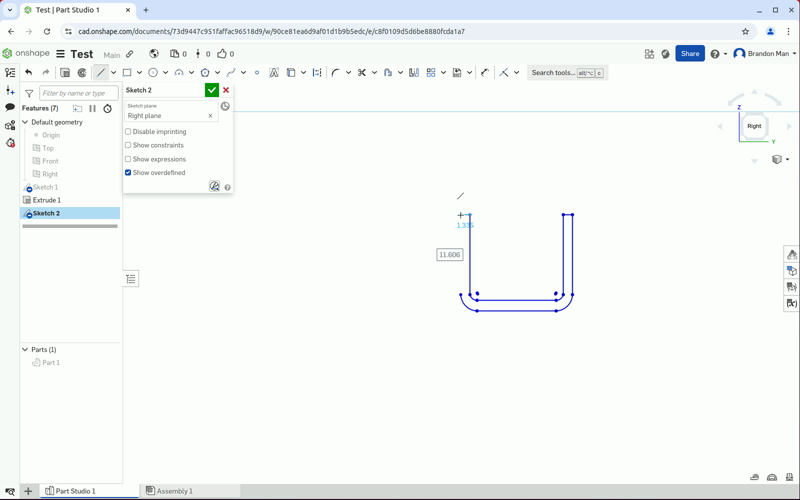
scroll(6)
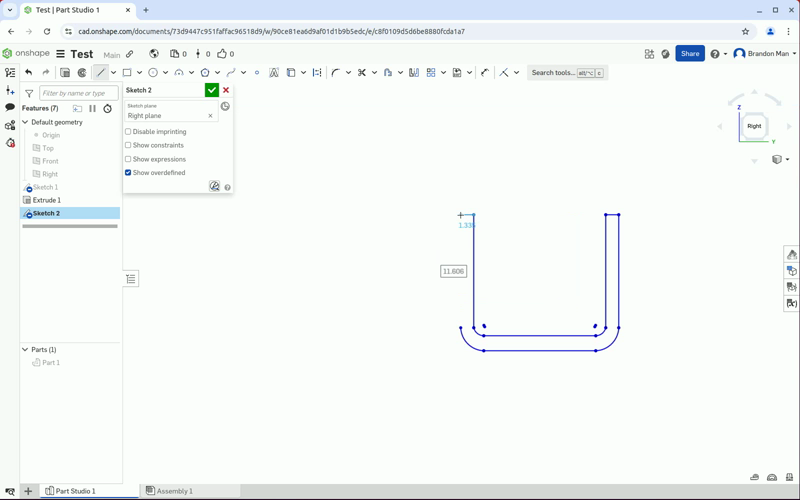
scroll(6)
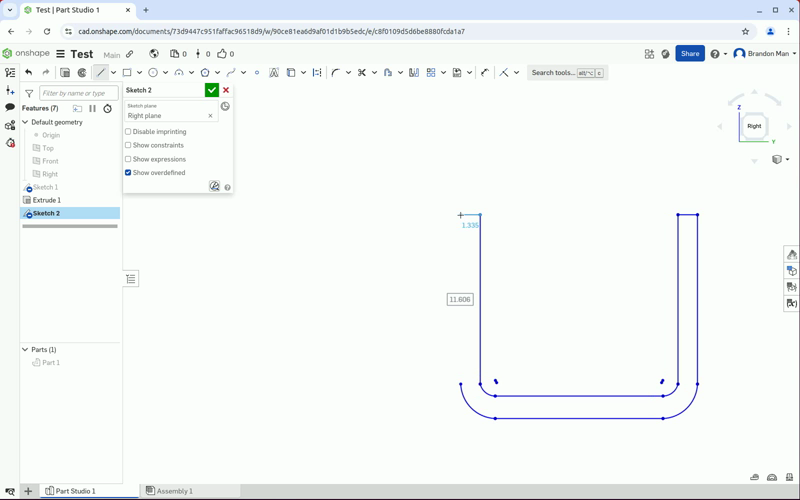
scroll(6)
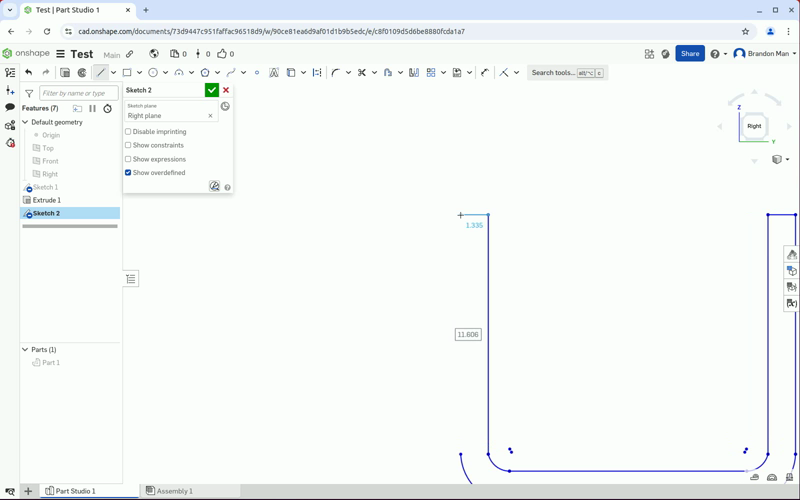
scroll(6)
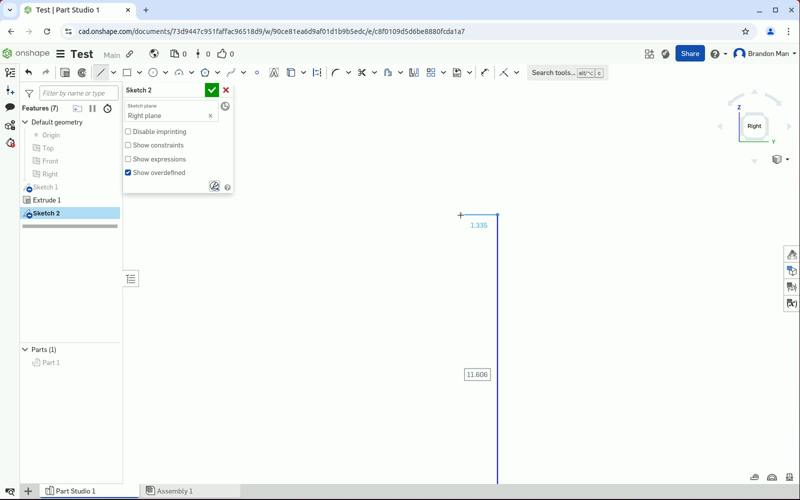
scroll(6)
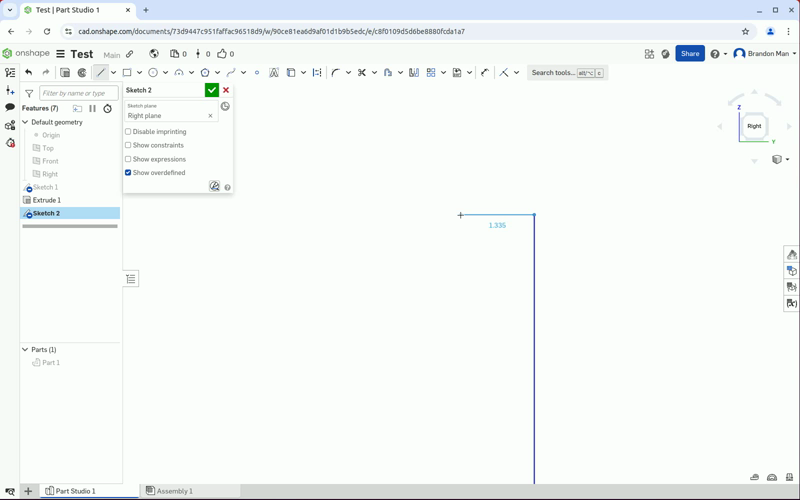
click(460, 214)
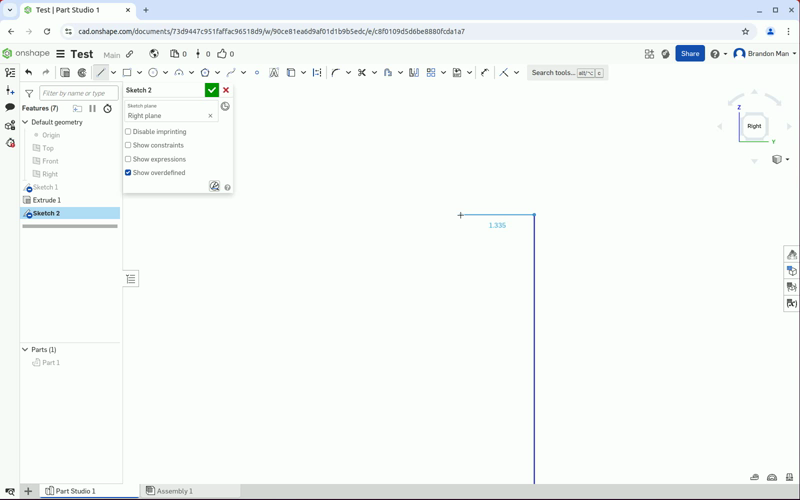
scroll(-6)
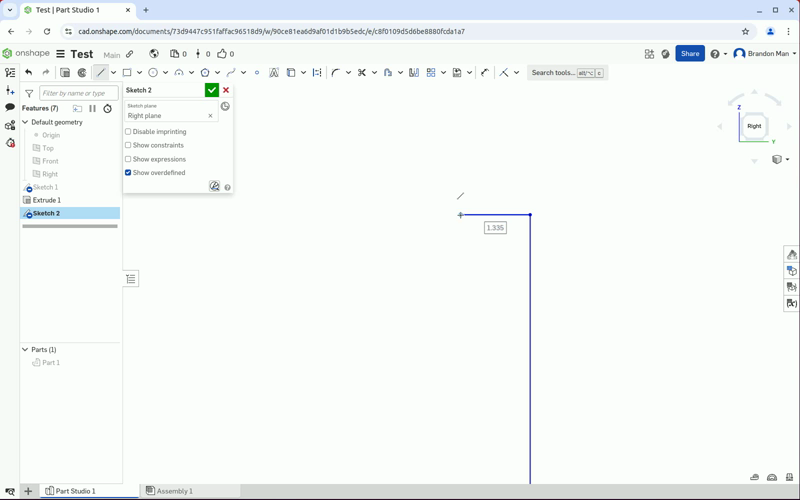
scroll(-6)
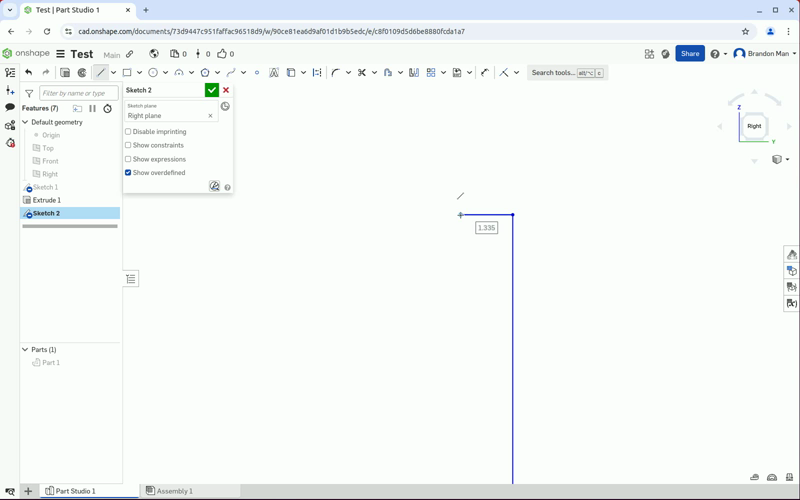
scroll(-6)
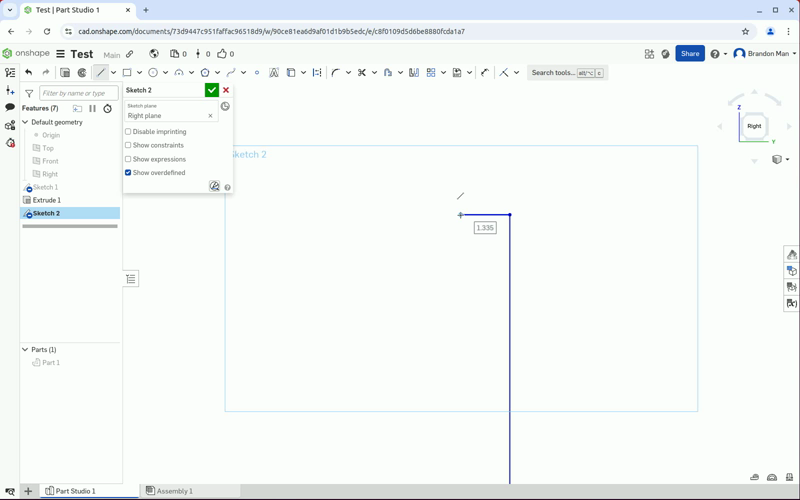
scroll(-6)
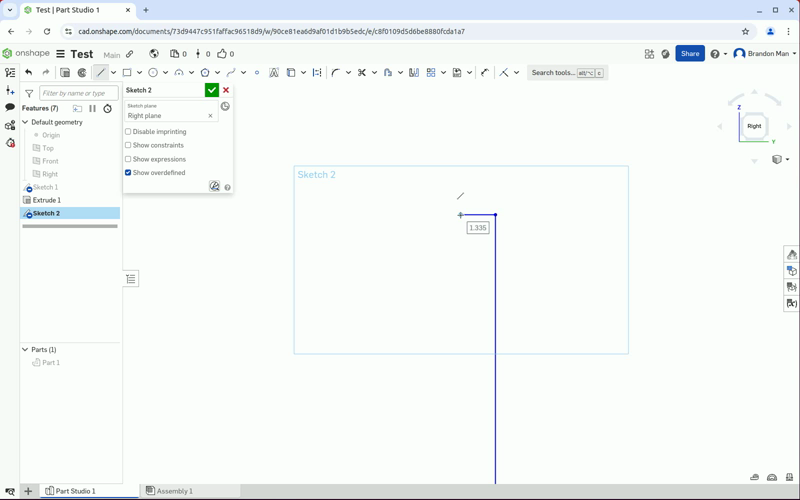
scroll(-6)
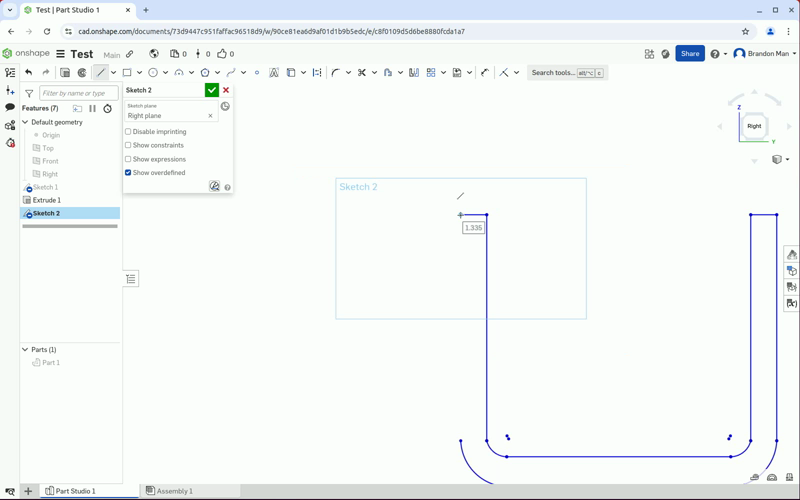
scroll(-6)
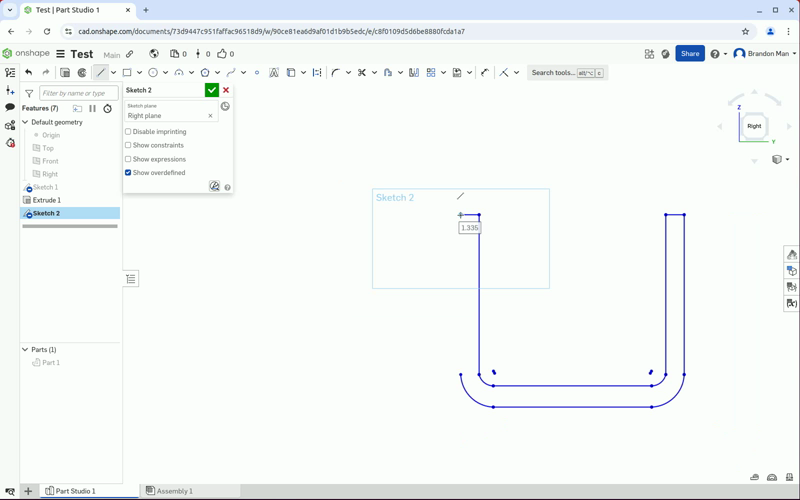
scroll(-6)
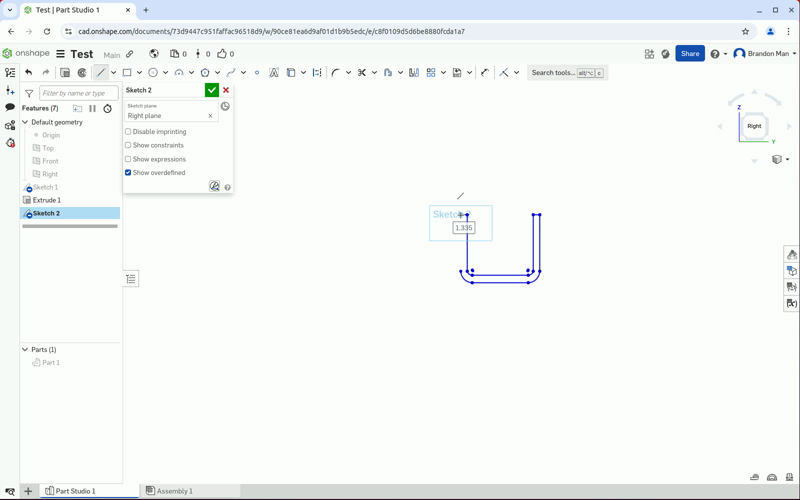
key_up(shift)
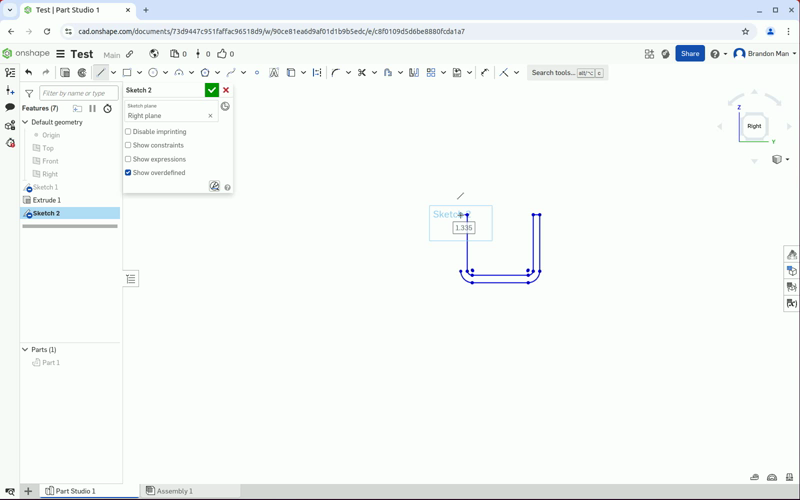
mouse_move(490, 214)
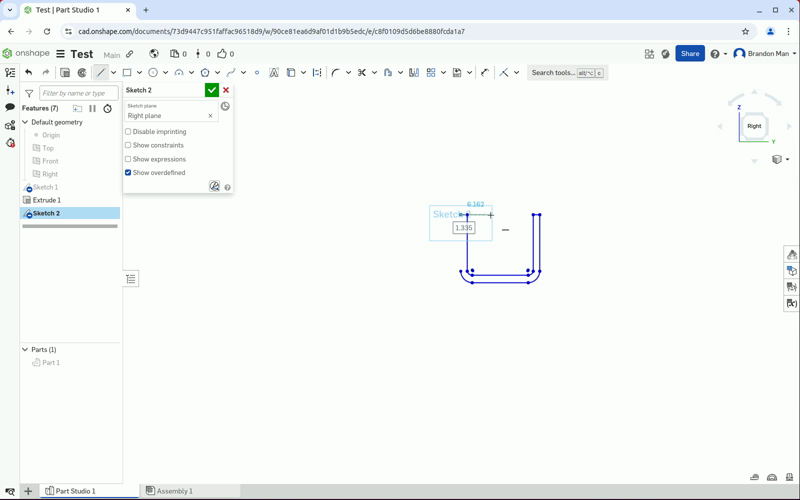
key_down(shift)
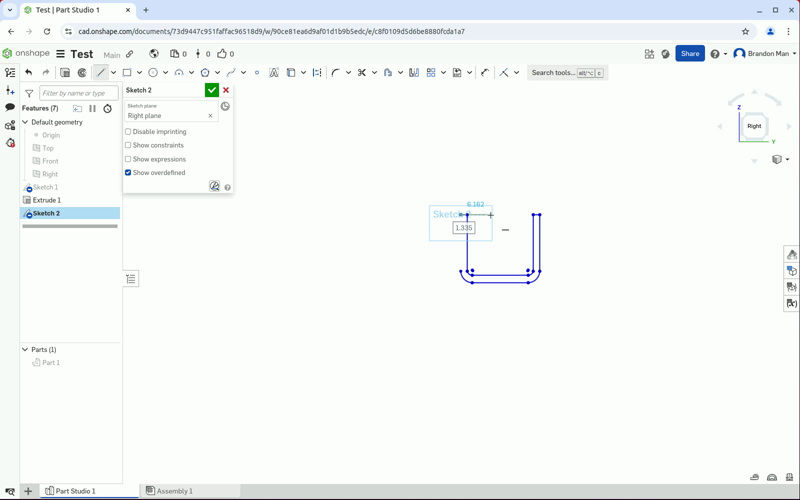
mouse_move(460, 271)
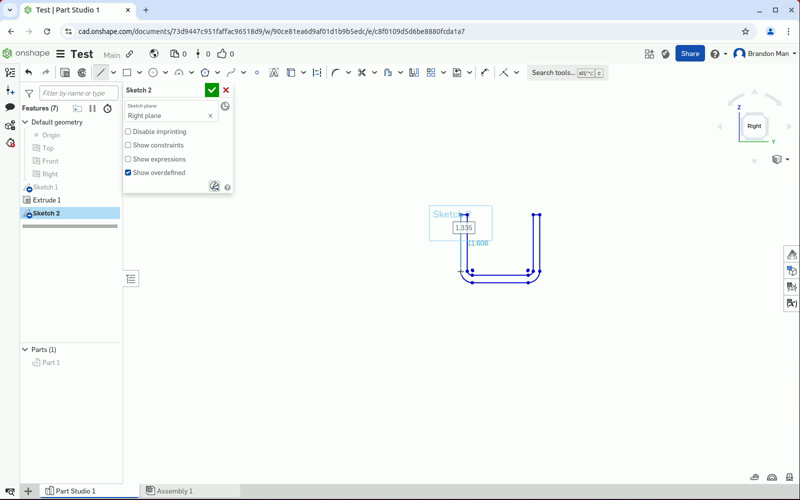
key_up(shift)
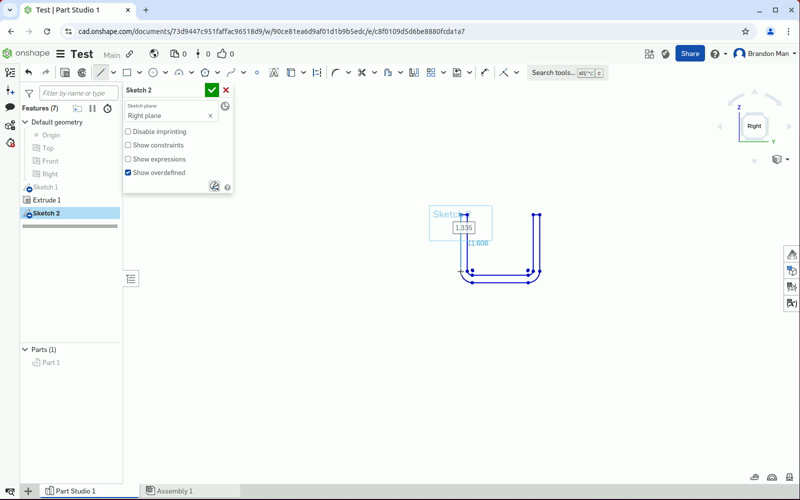
click(460, 271)
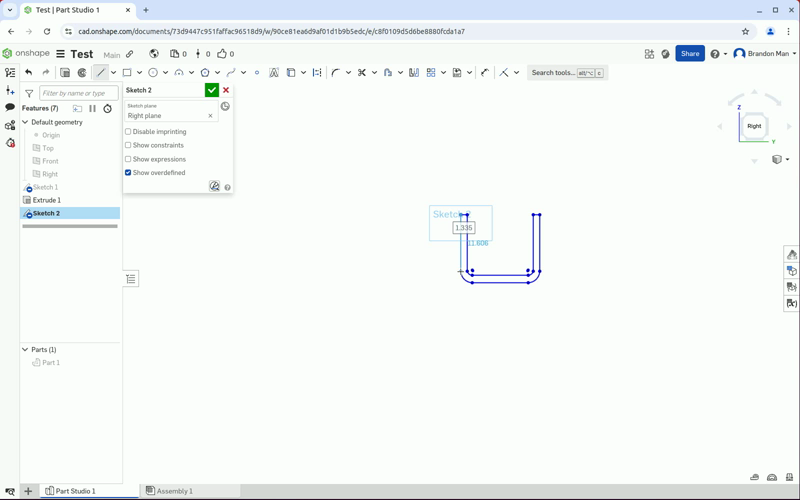
key(esc)
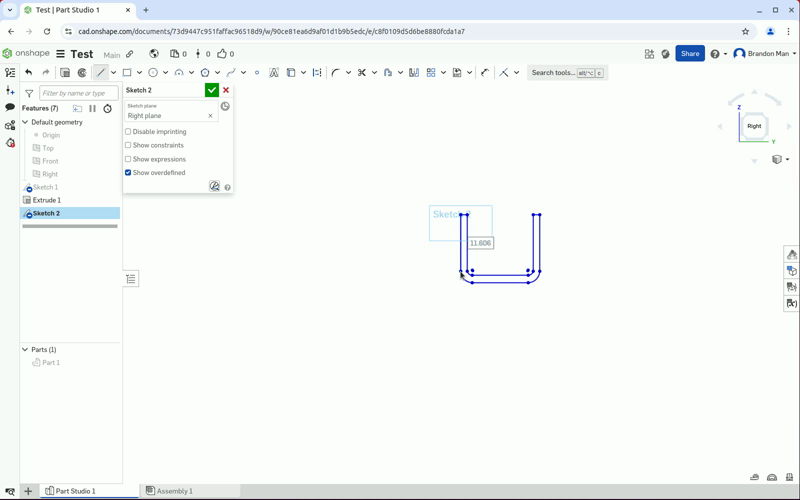
mouse_move(534, 262)
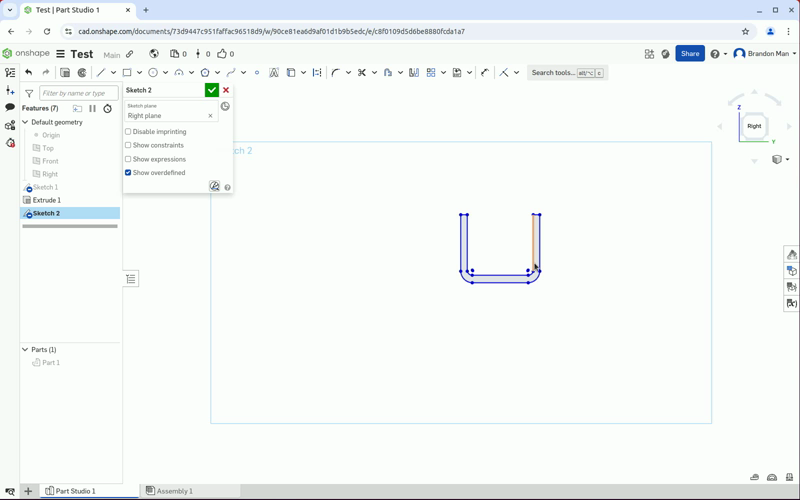
scroll(6)
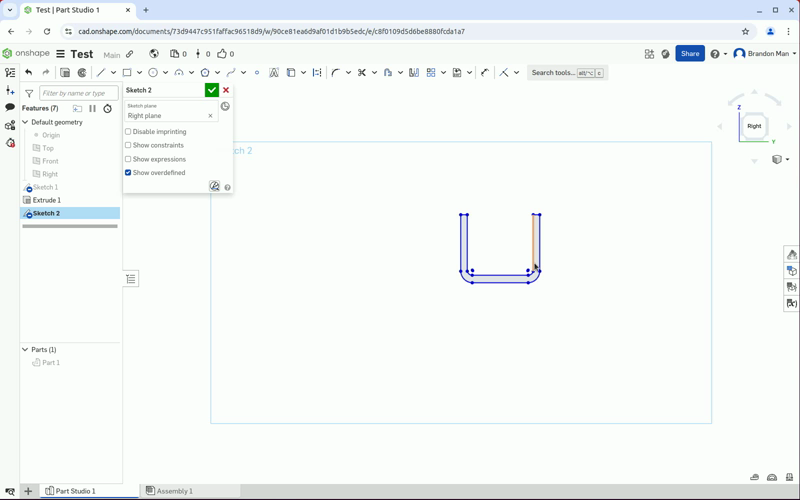
scroll(6)
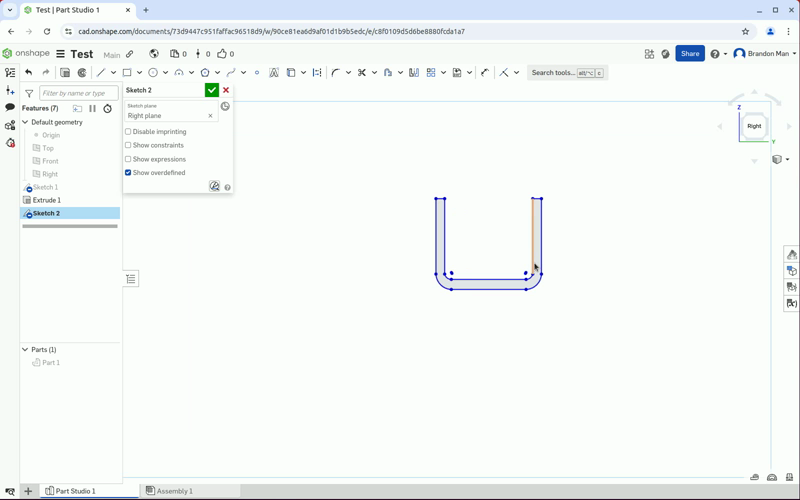
scroll(6)
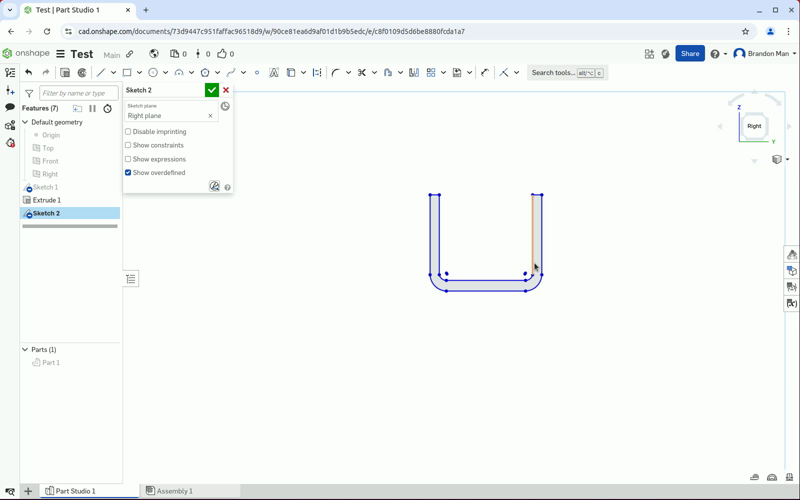
scroll(6)
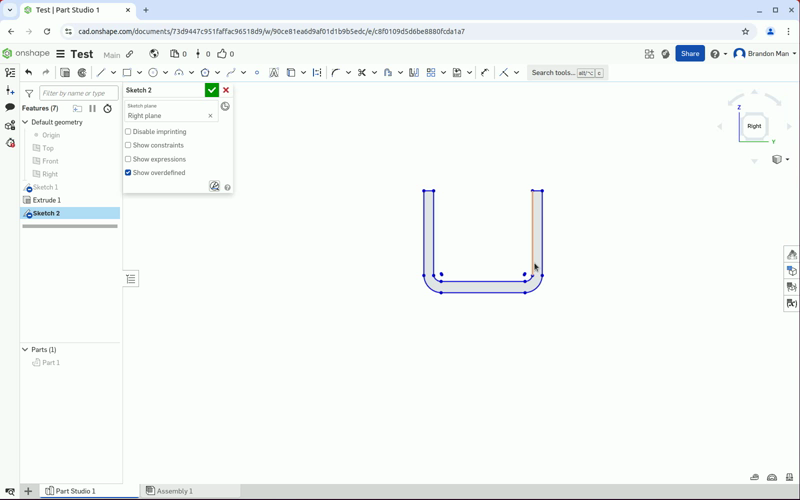
scroll(6)
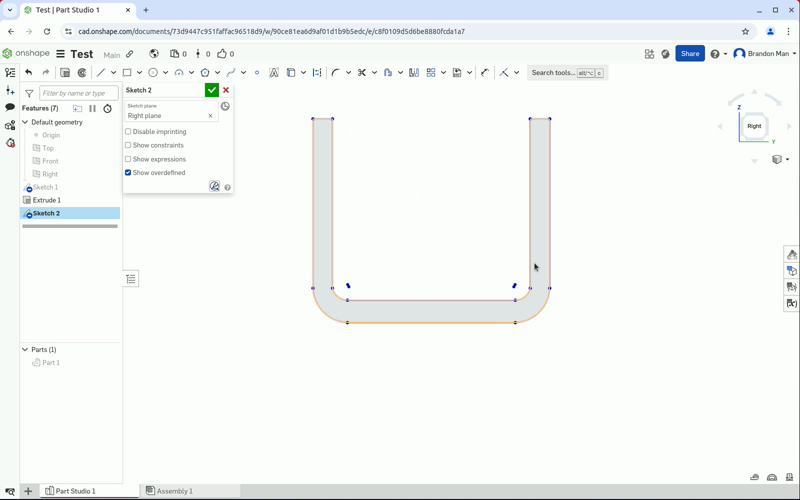
scroll(6)
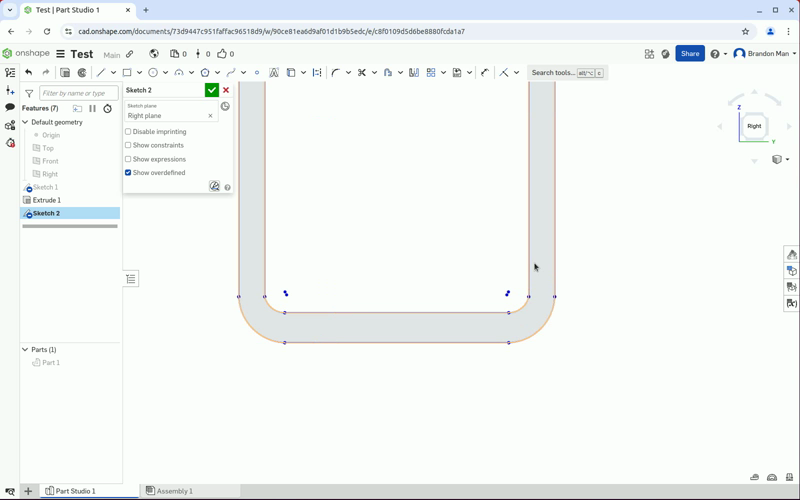
scroll(6)
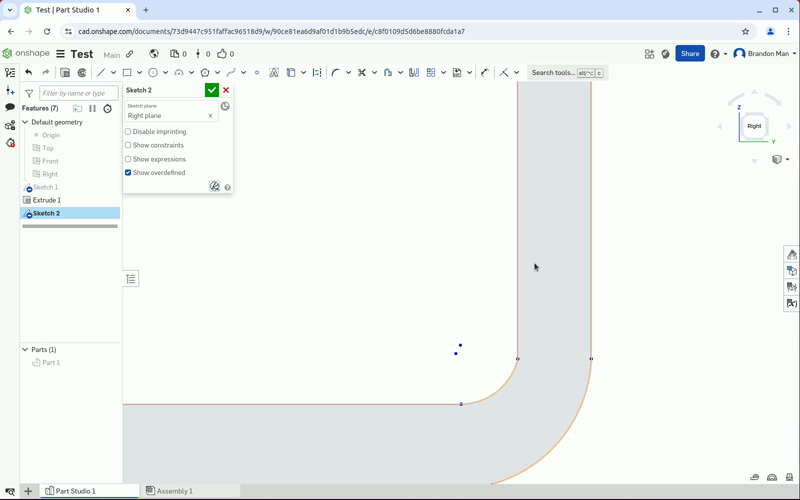
click(534, 262)
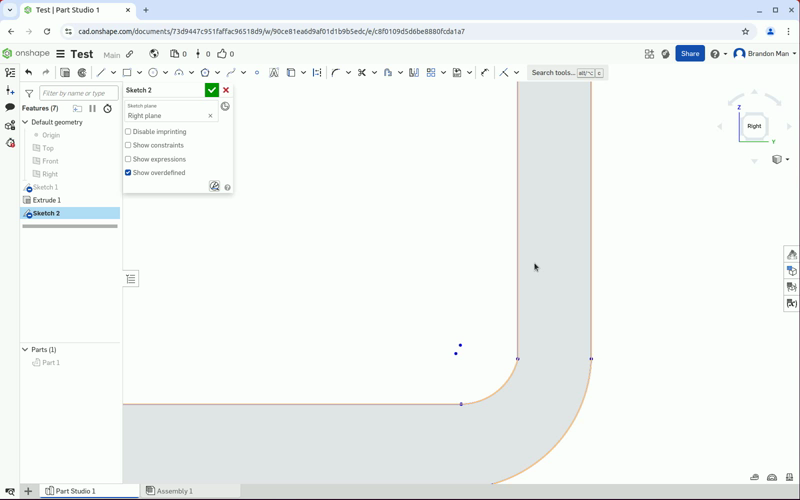
scroll(-6)
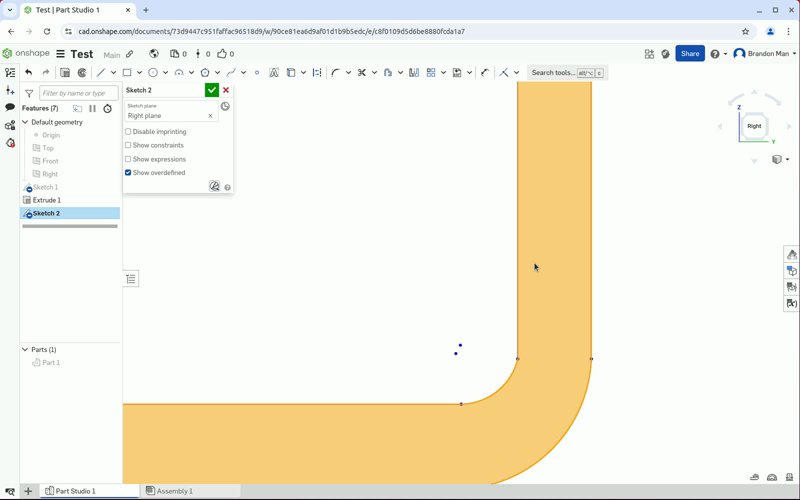
scroll(-6)
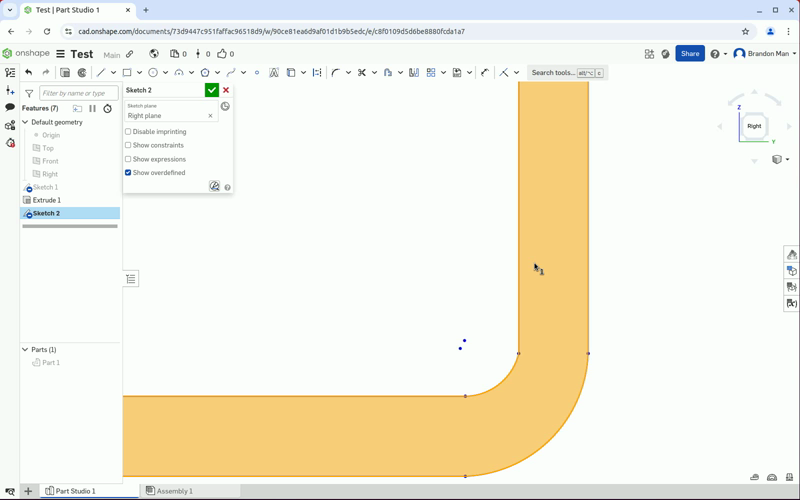
scroll(-6)
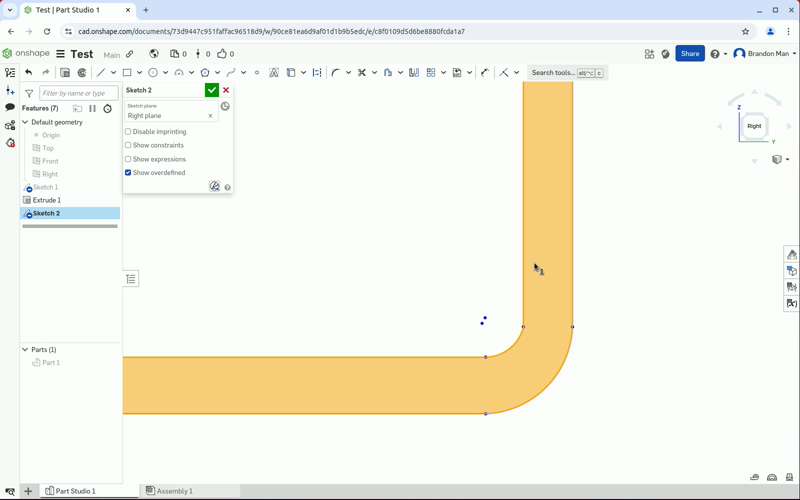
scroll(-6)
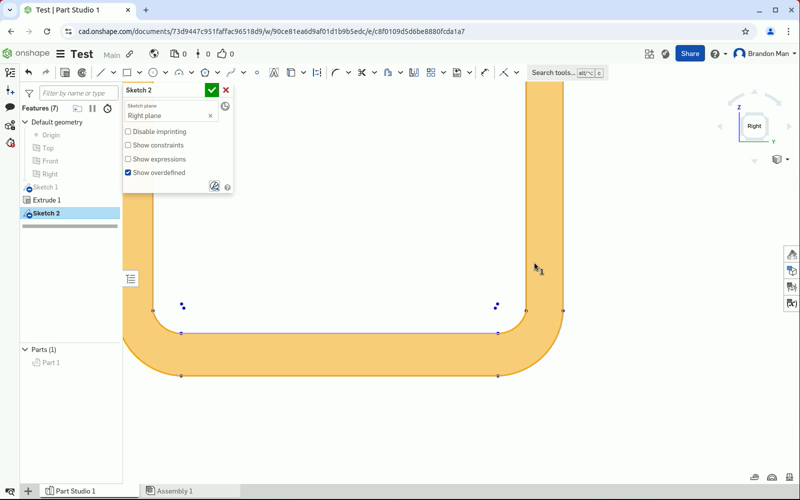
scroll(-6)
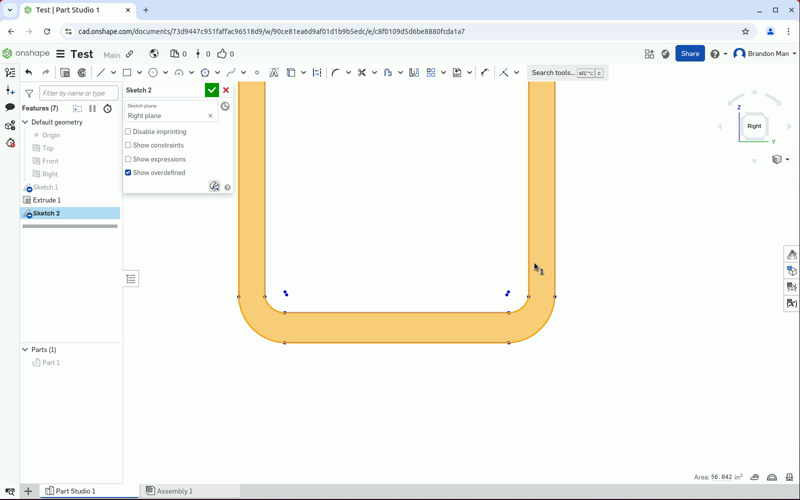
scroll(-6)
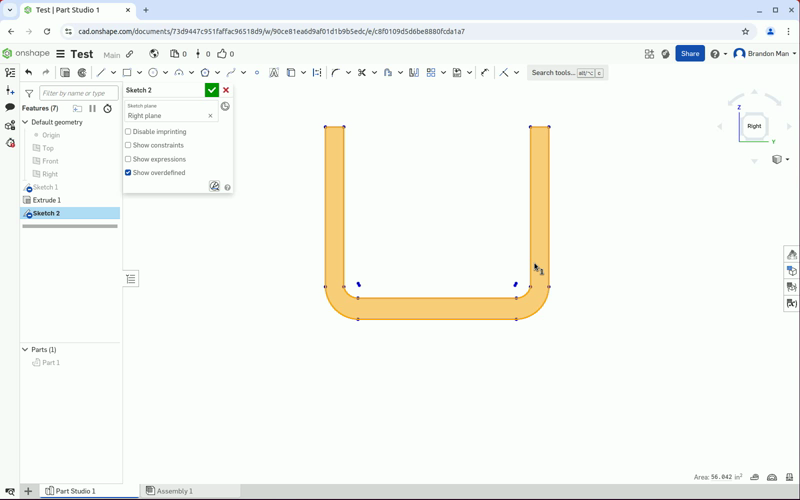
scroll(-6)
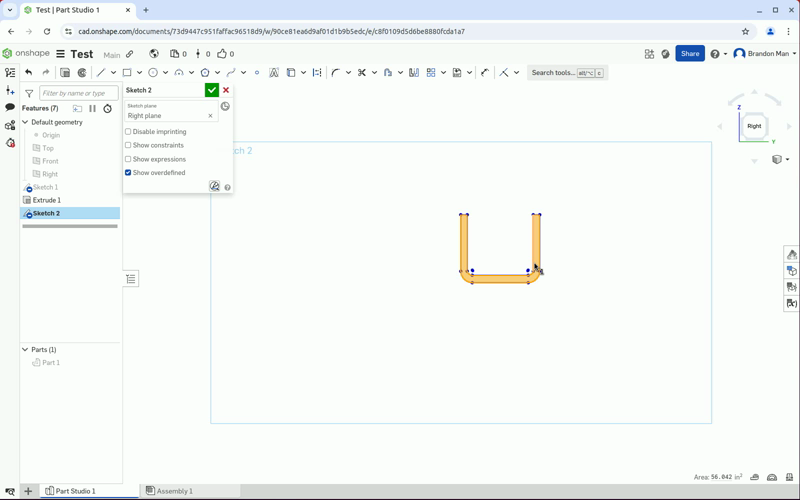
mouse_move(73, 352)
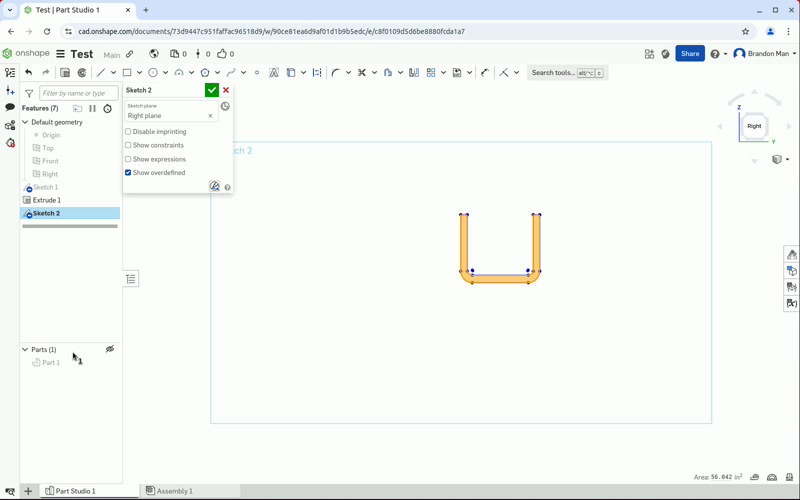
key(shift+y)
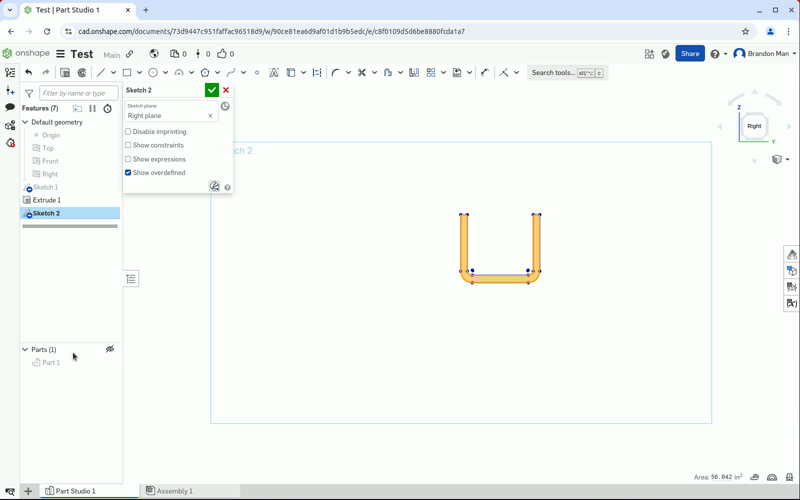
key(shift+e)
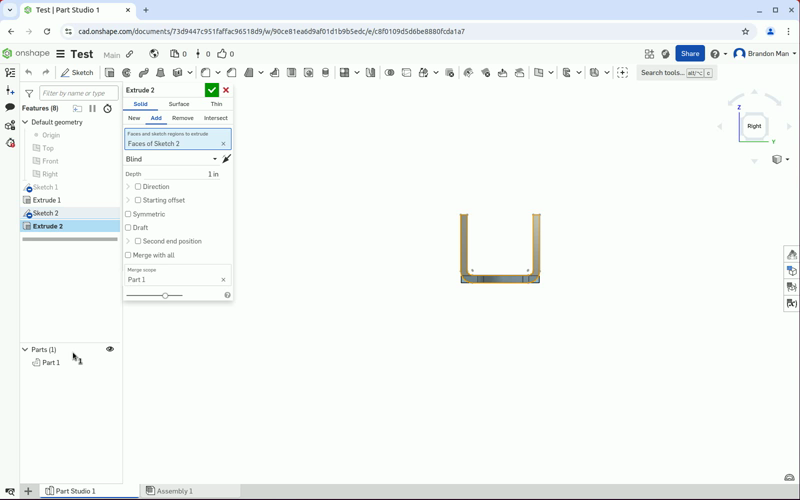
mouse_move(143, 106)
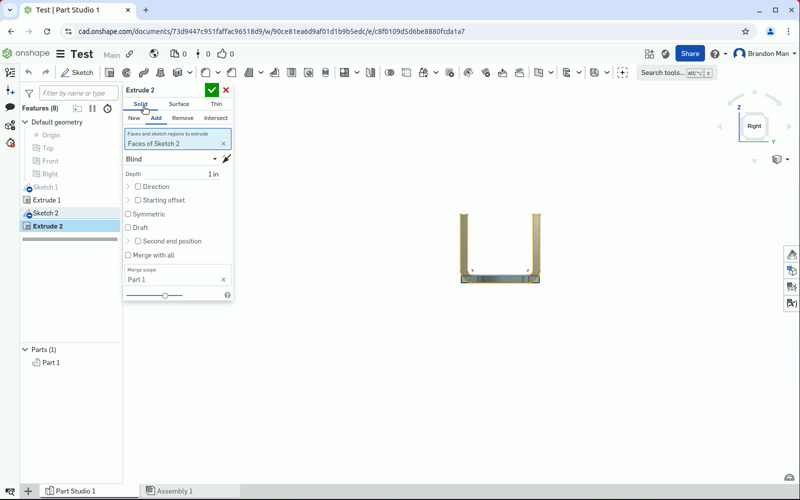
click(143, 106)
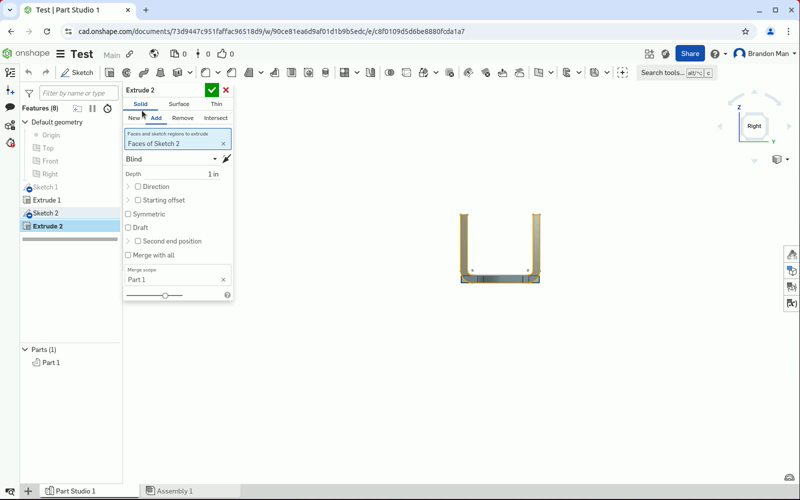
mouse_move(137, 120)
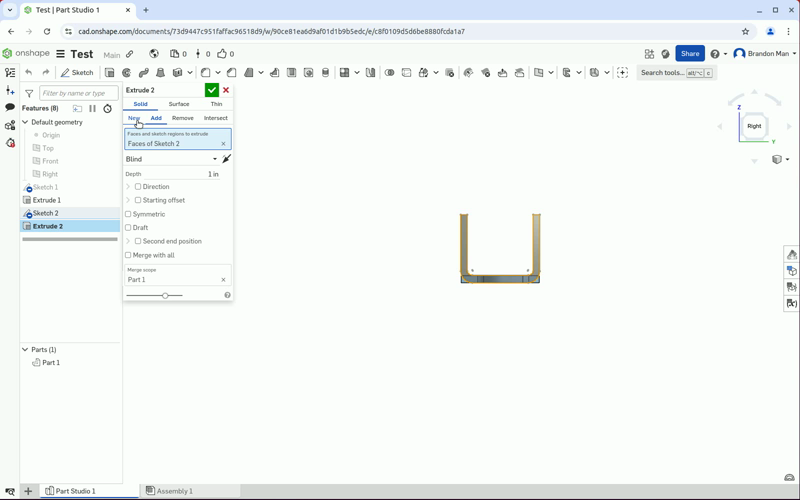
click(137, 120)
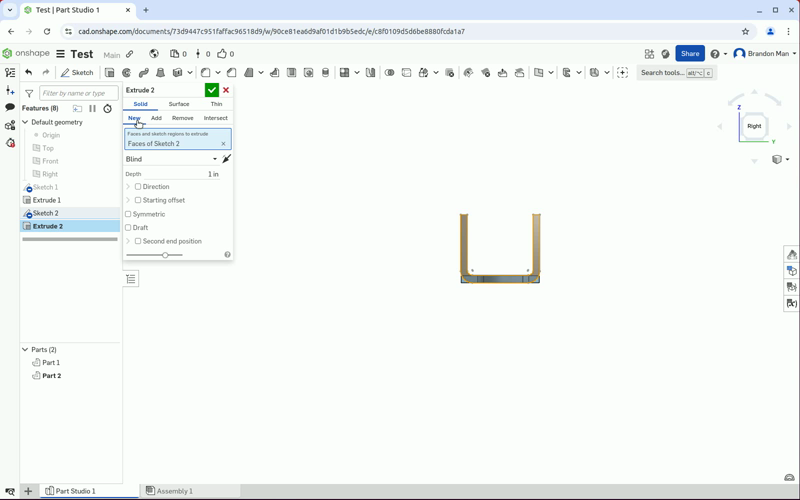
key(tab, 4)
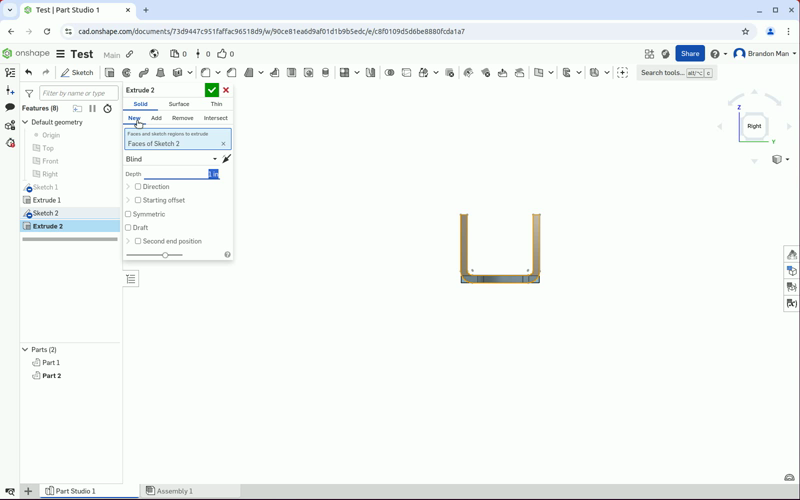
text(10.351)
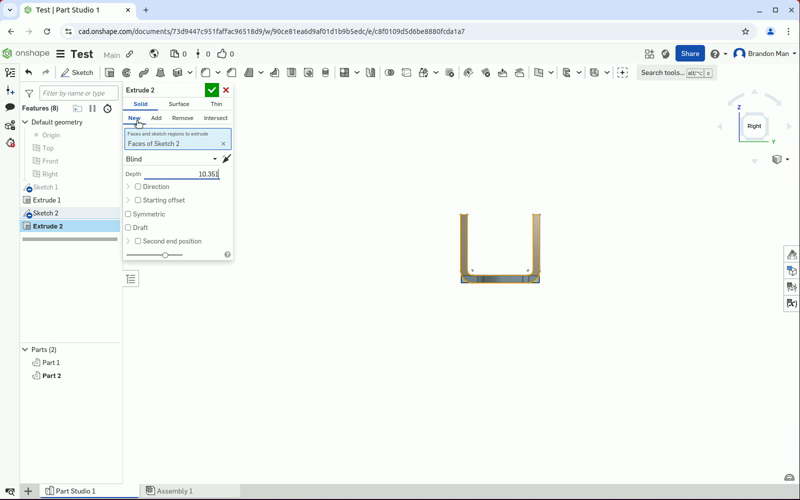
key(enter)
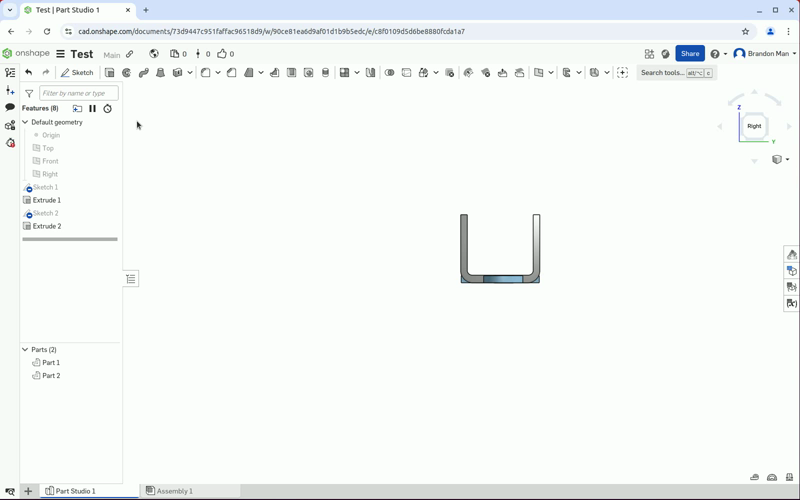
key(shift+h)
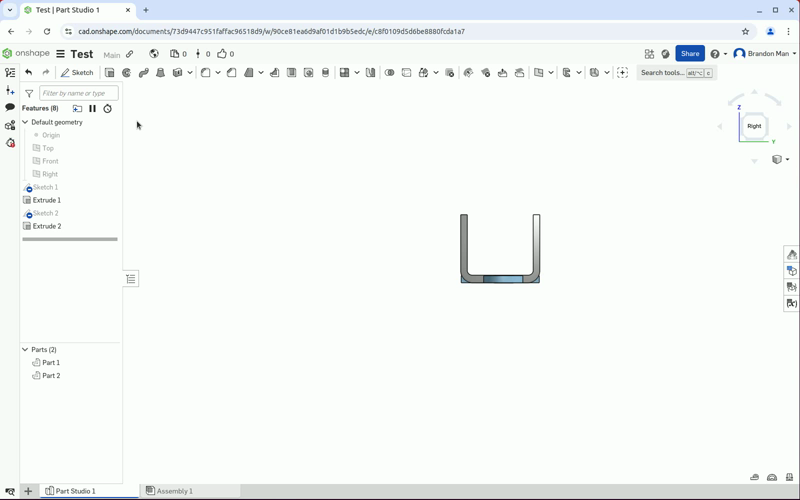
key(shift+h)
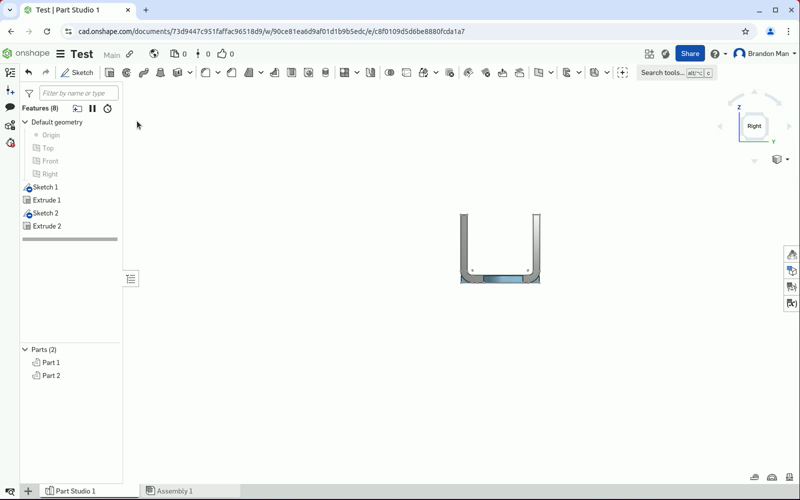
key(shift+7)
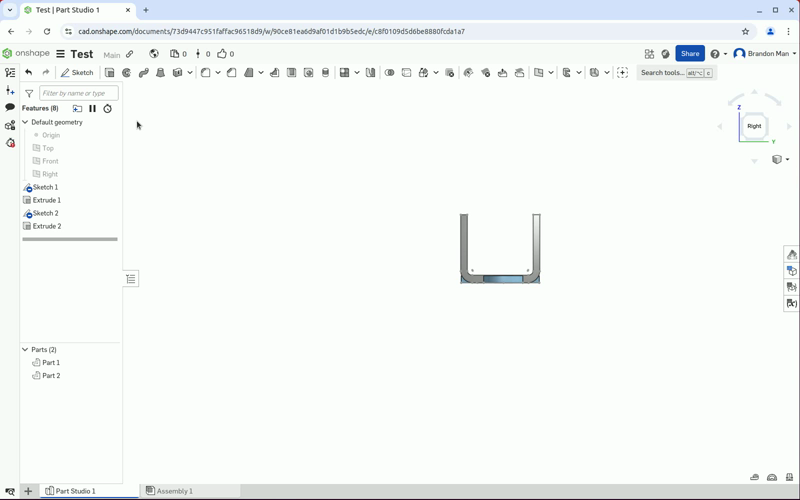
key(right, 2)
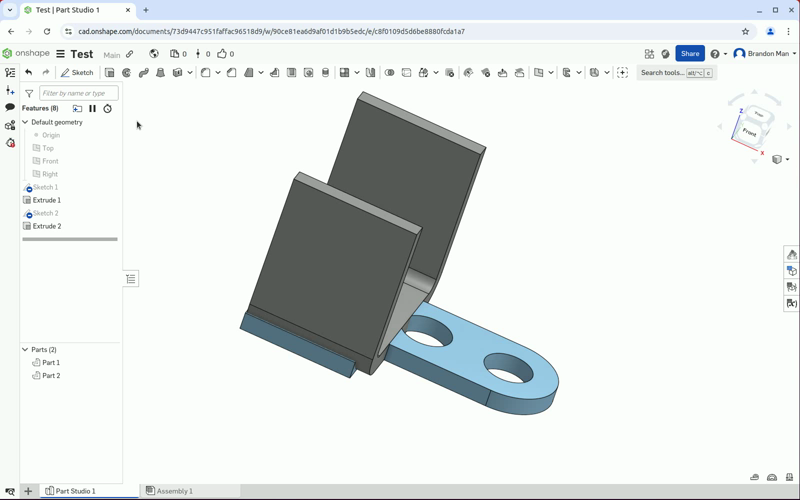
key(down, 2)
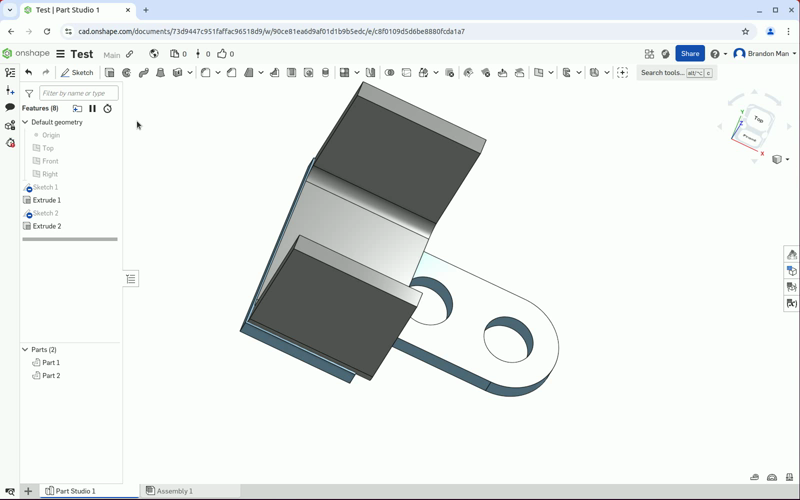
key(up, 2)
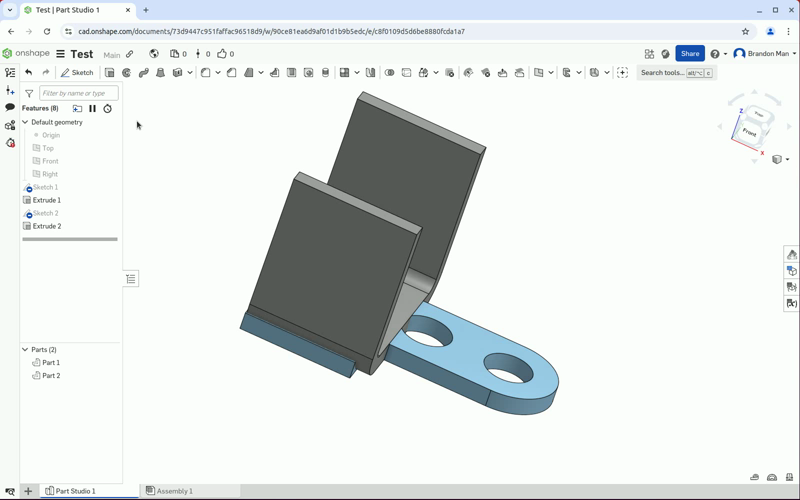
key(left, 2)
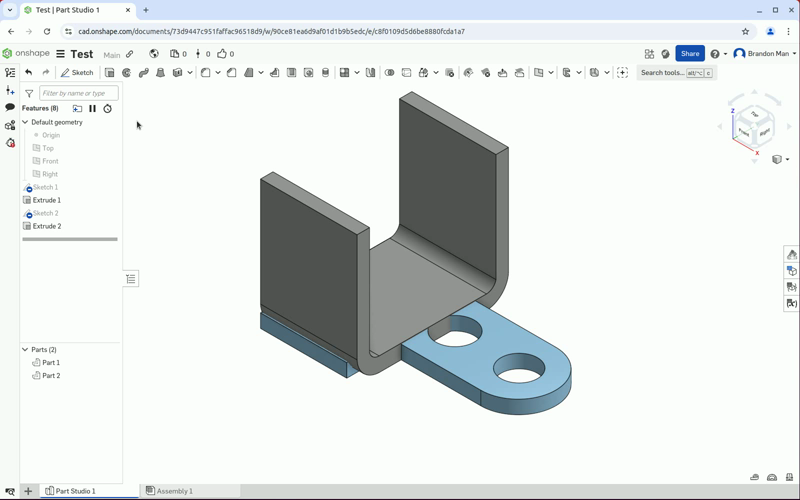
mouse_move(73, 189)
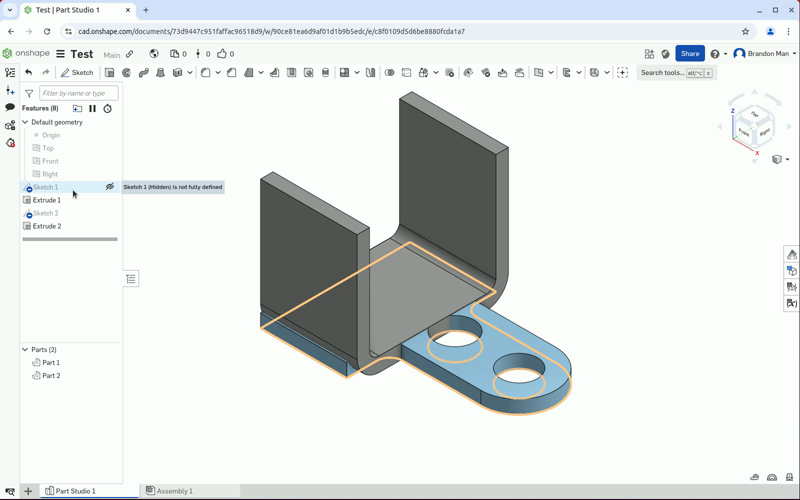
click(73, 189)